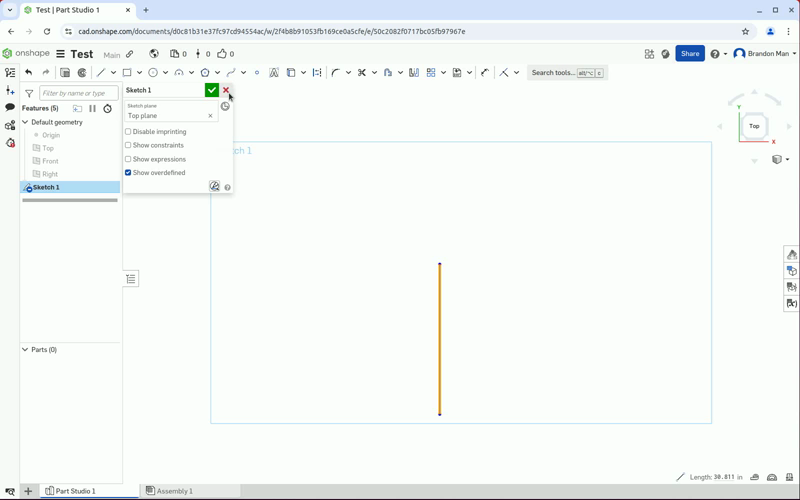
key(shift+h)
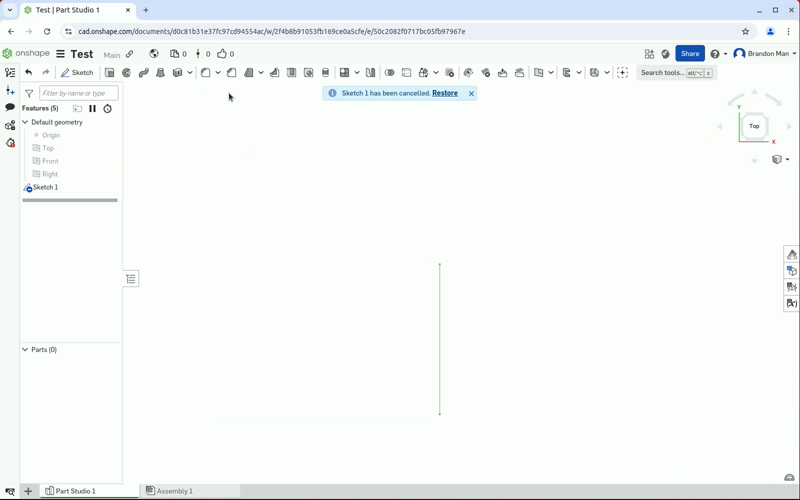
key(shift+s)
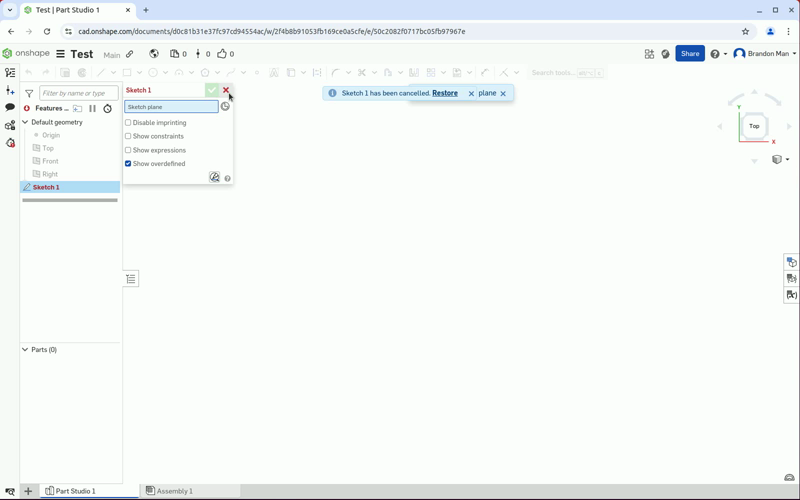
mouse_move(73, 150)
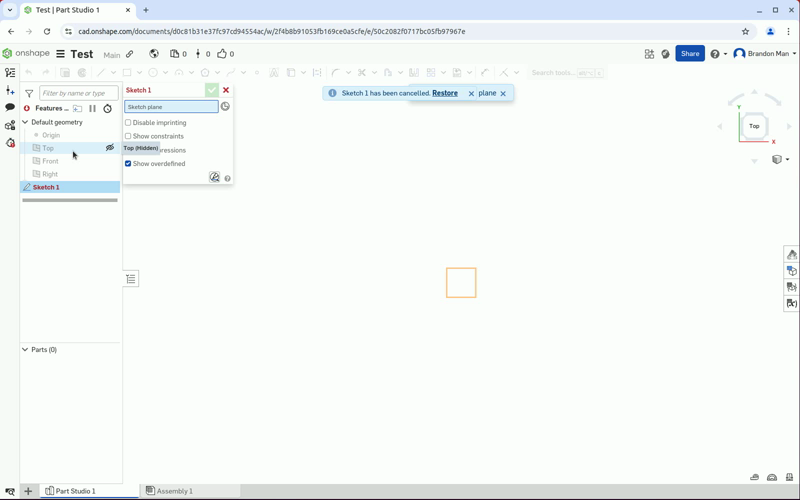
click(73, 150)
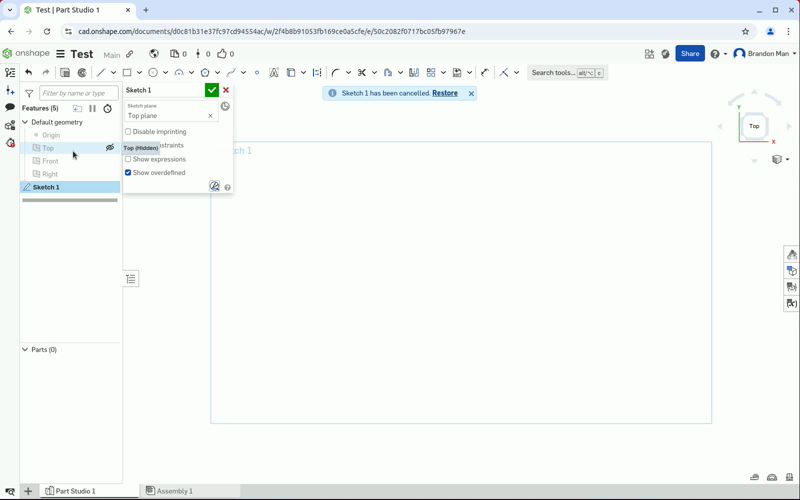
mouse_move(73, 352)
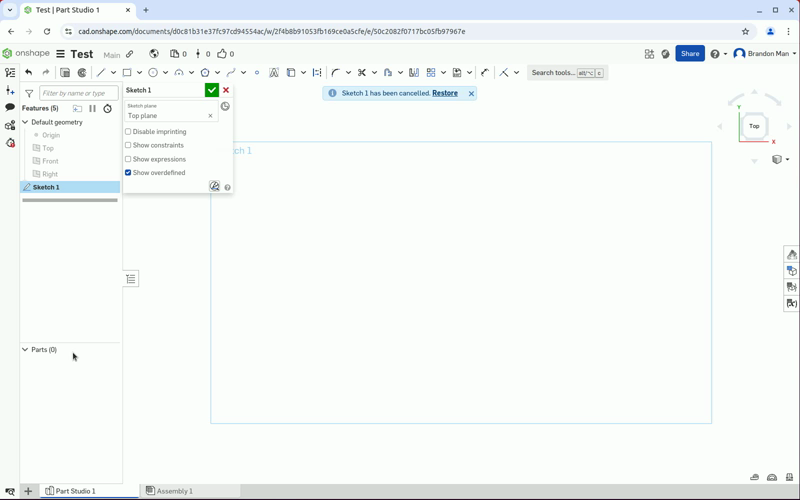
key(y)
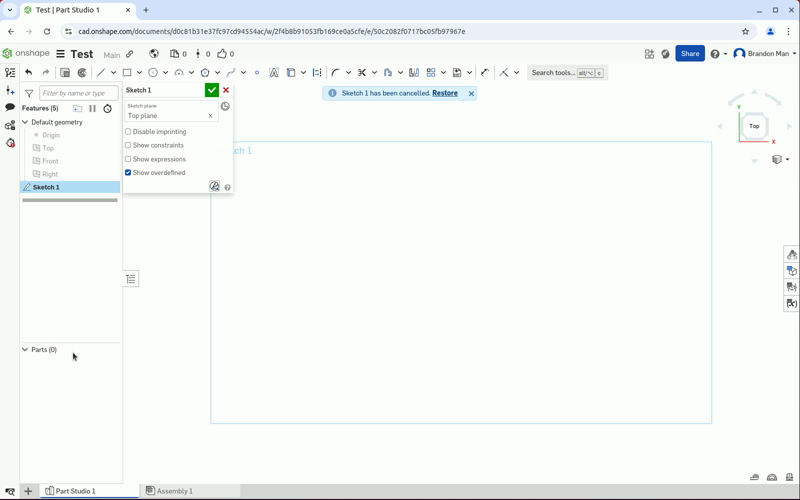
key(c)
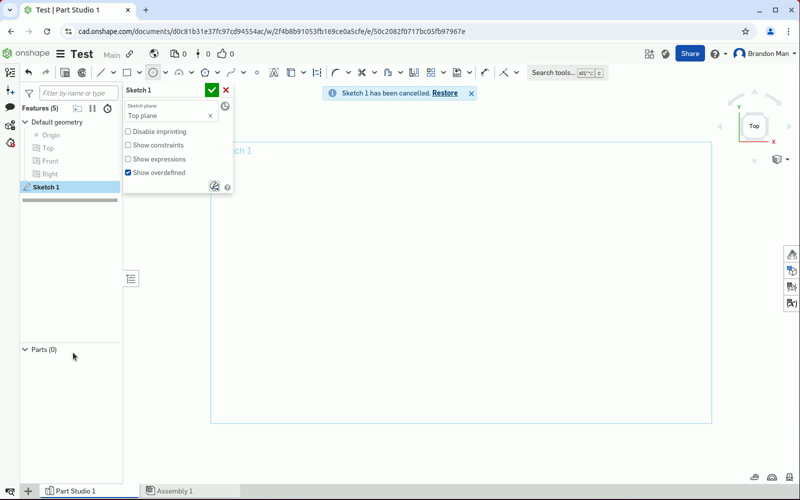
key_down(shift)
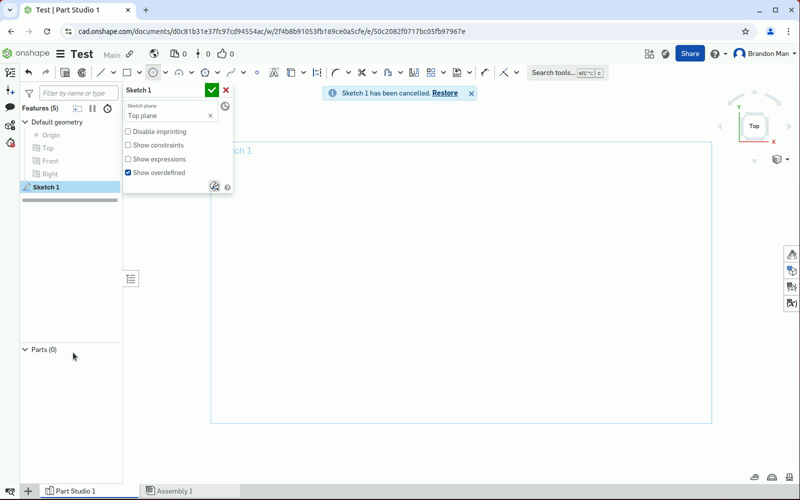
mouse_move(461, 282)
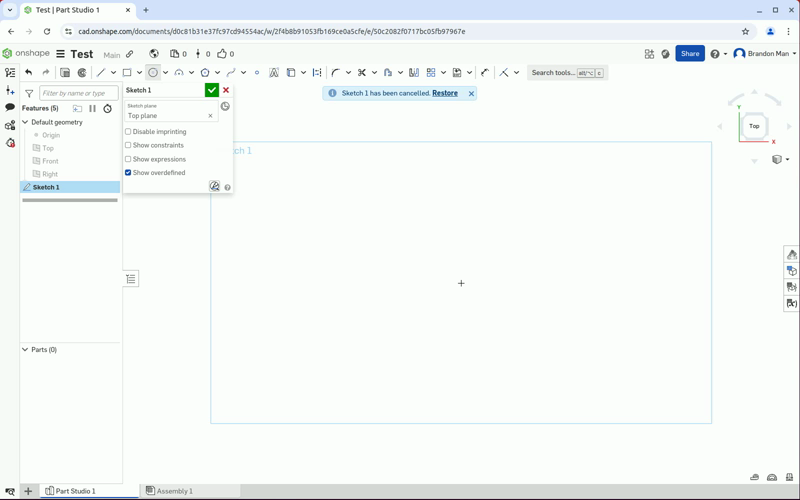
click(461, 282)
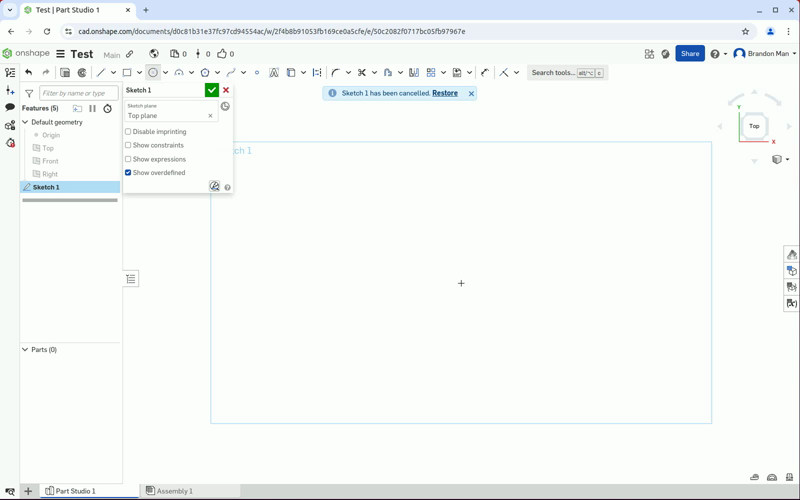
key_up(shift)
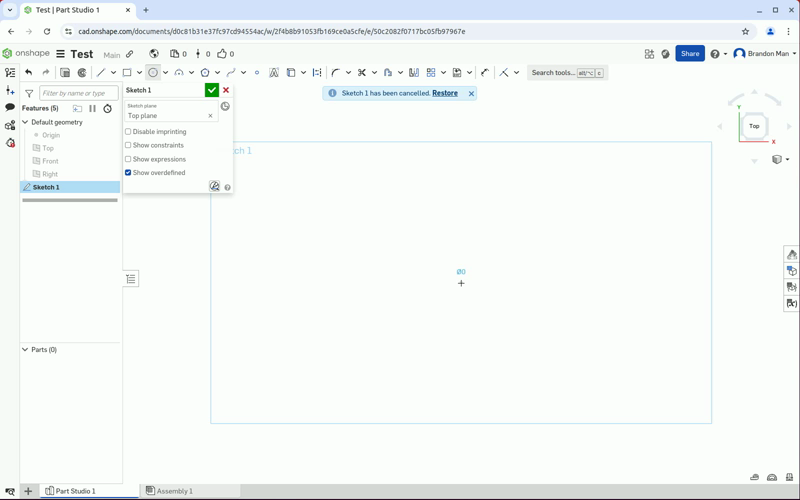
mouse_move(574, 282)
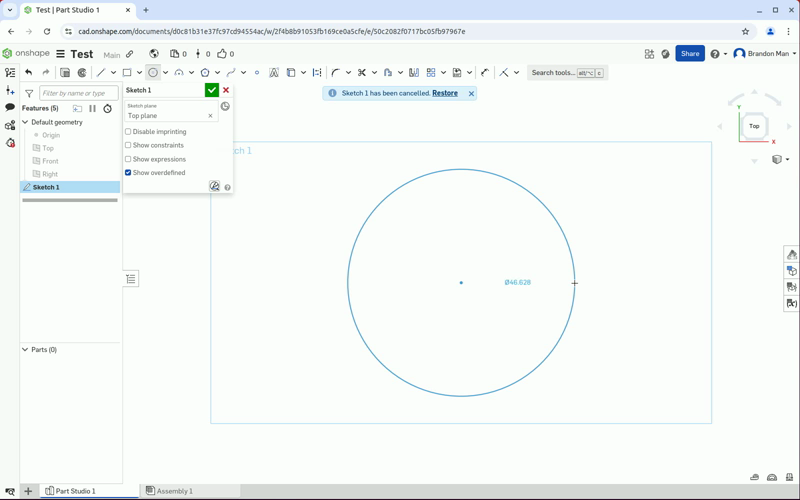
click(574, 282)
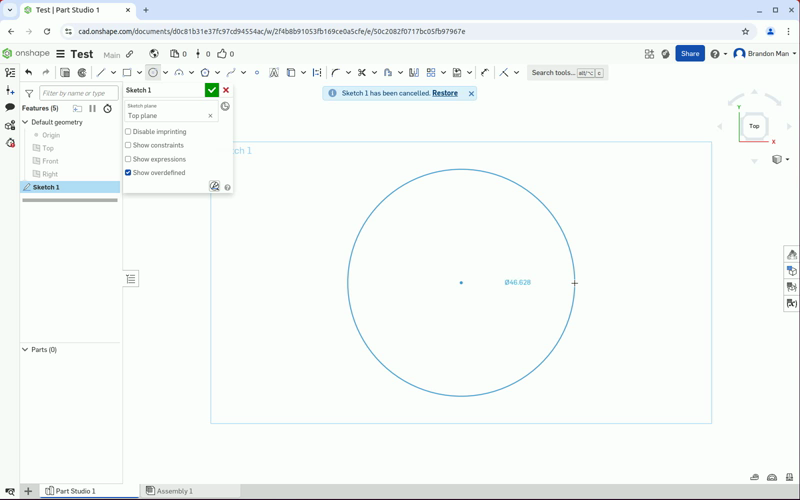
key(esc)
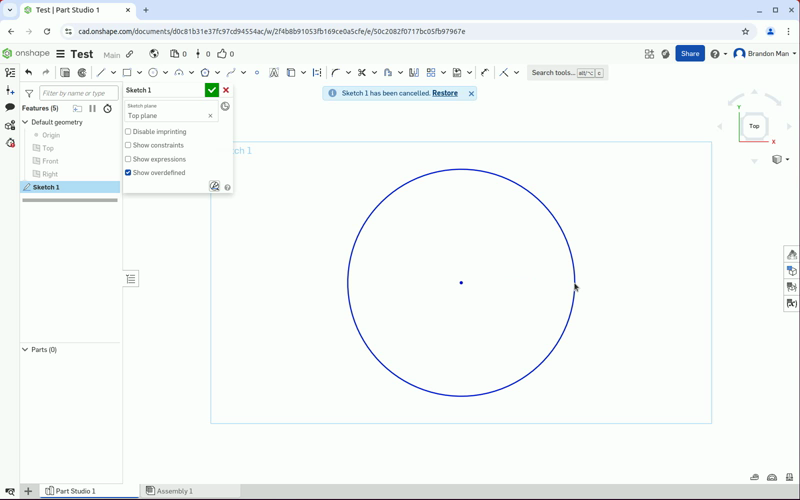
key(l)
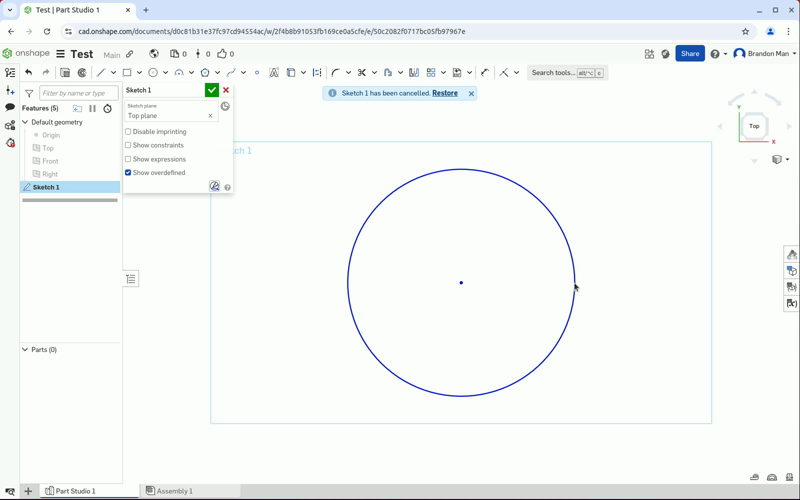
key_down(shift)
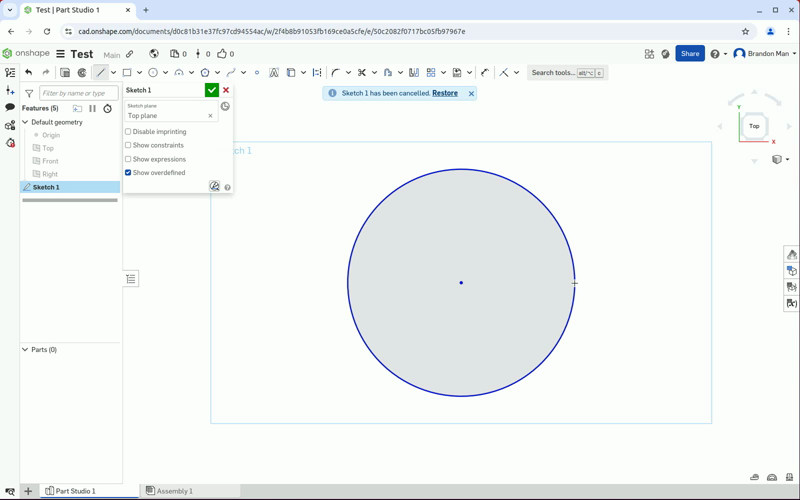
mouse_move(397, 285)
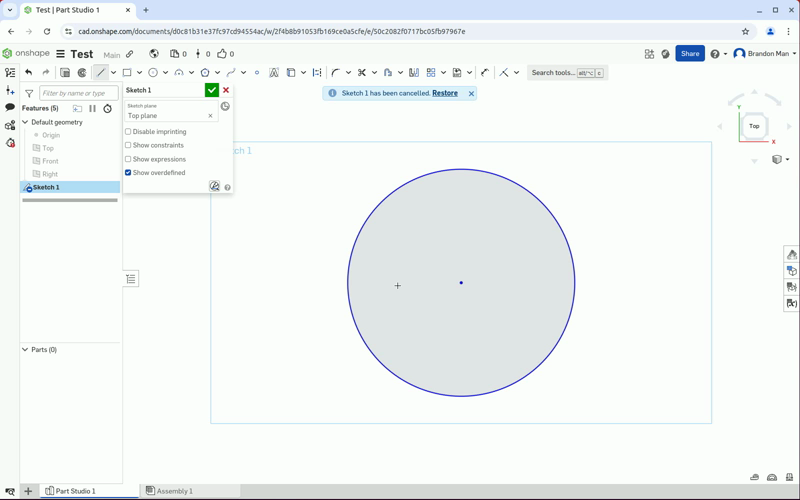
click(397, 285)
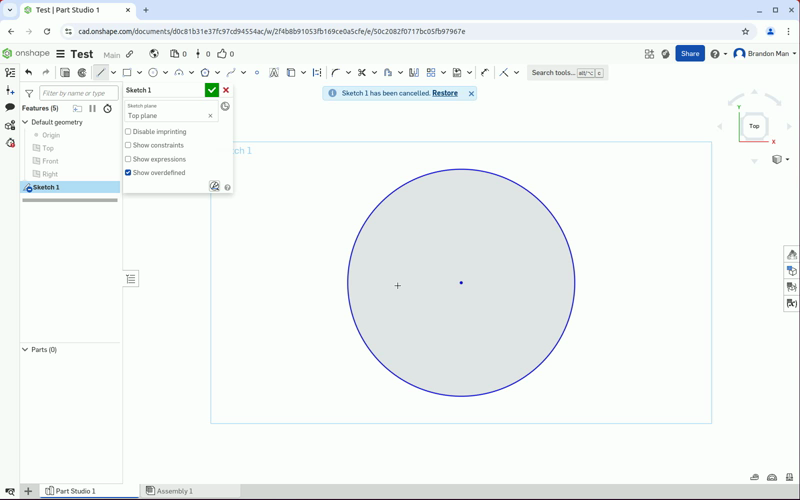
key_up(shift)
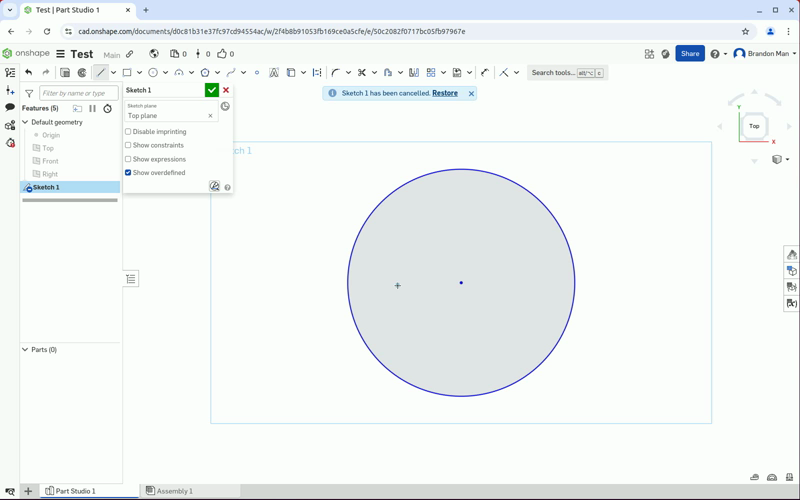
key_down(shift)
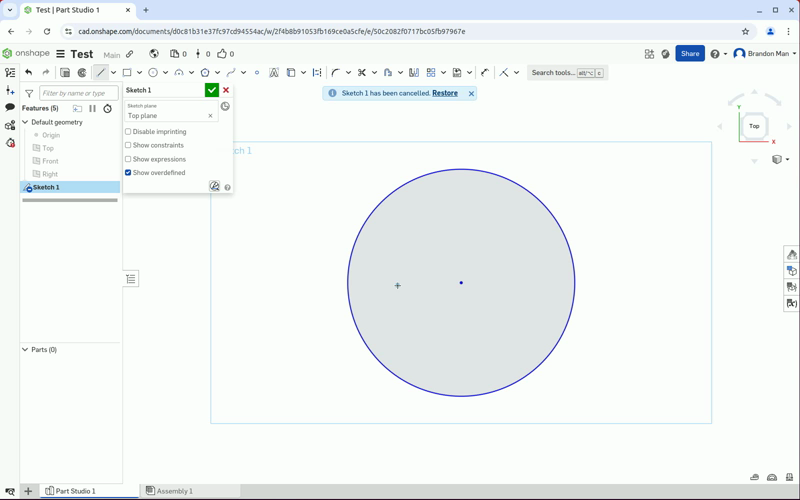
mouse_move(427, 285)
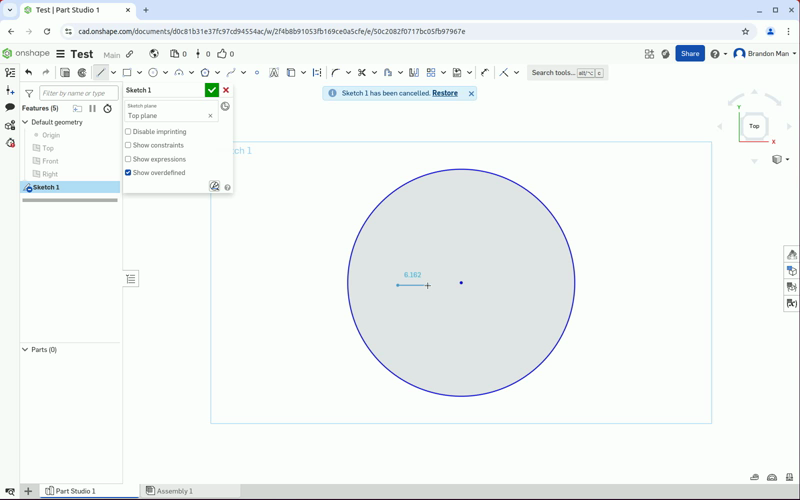
mouse_move(442, 285)
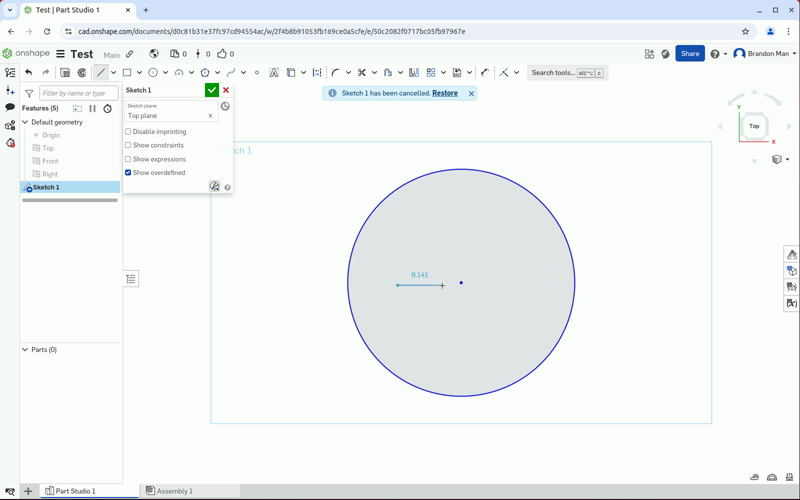
click(442, 285)
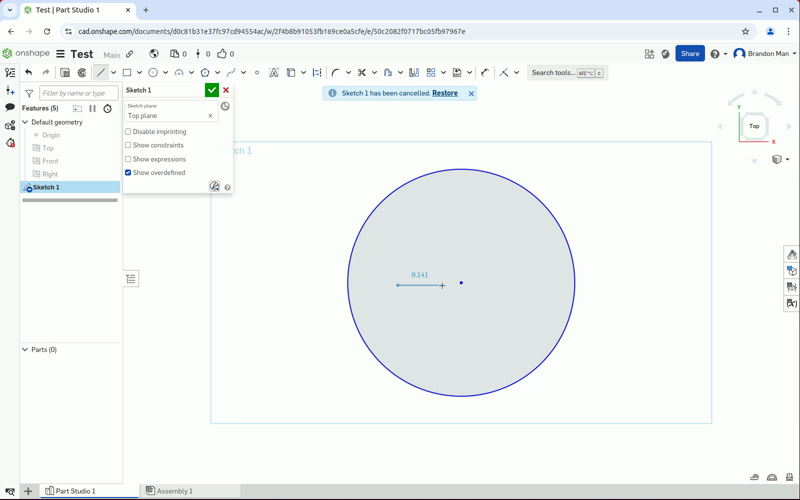
key_up(shift)
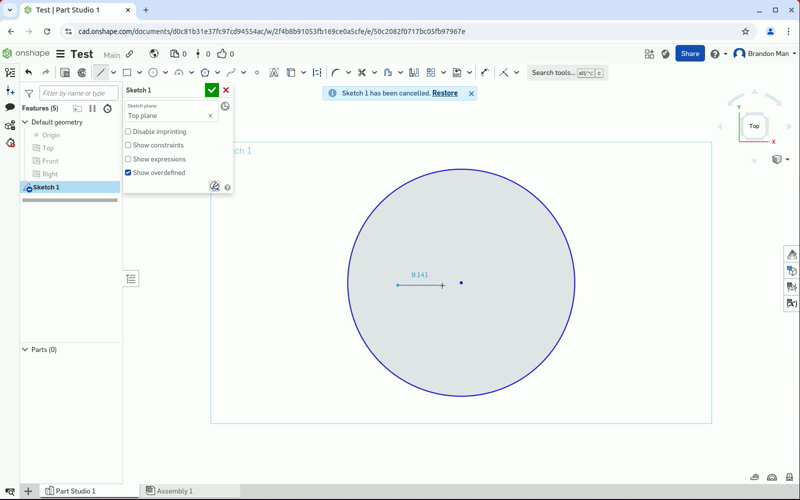
key_down(shift)
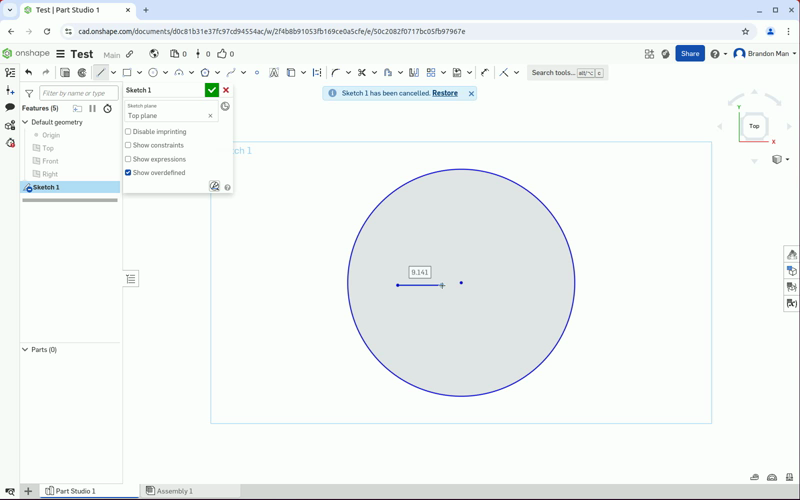
mouse_move(472, 285)
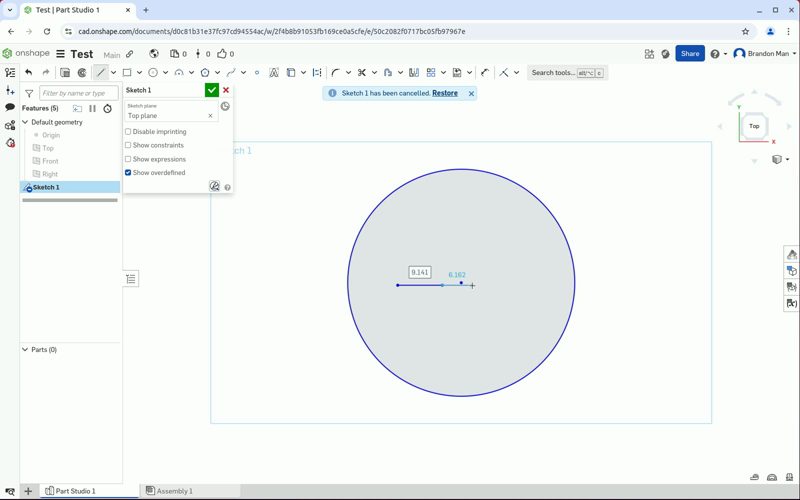
mouse_move(442, 268)
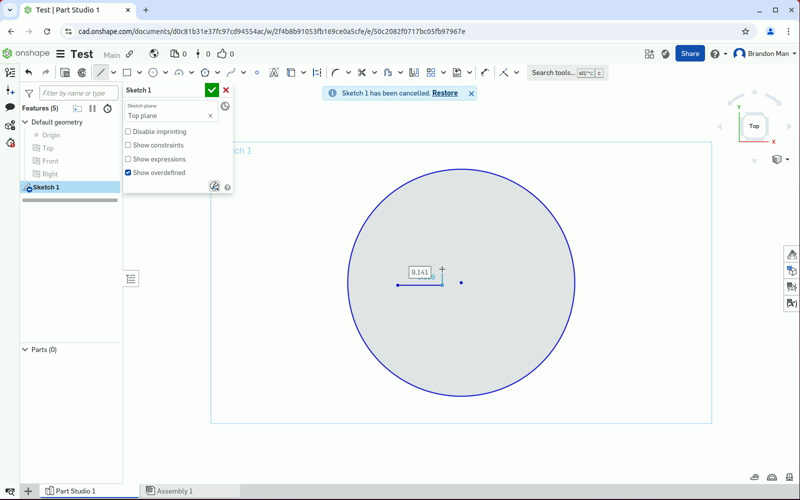
click(442, 268)
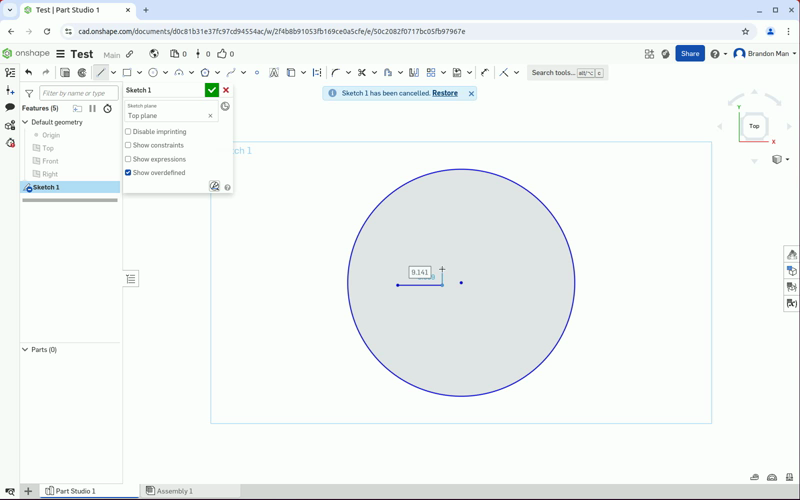
key_up(shift)
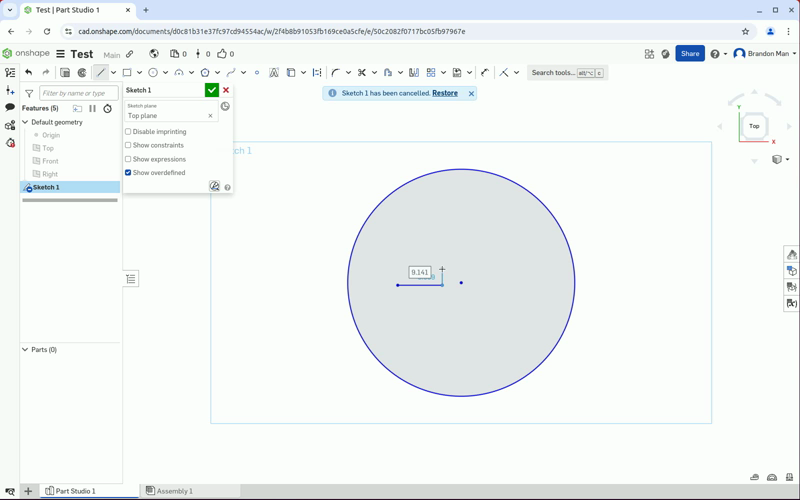
key_down(shift)
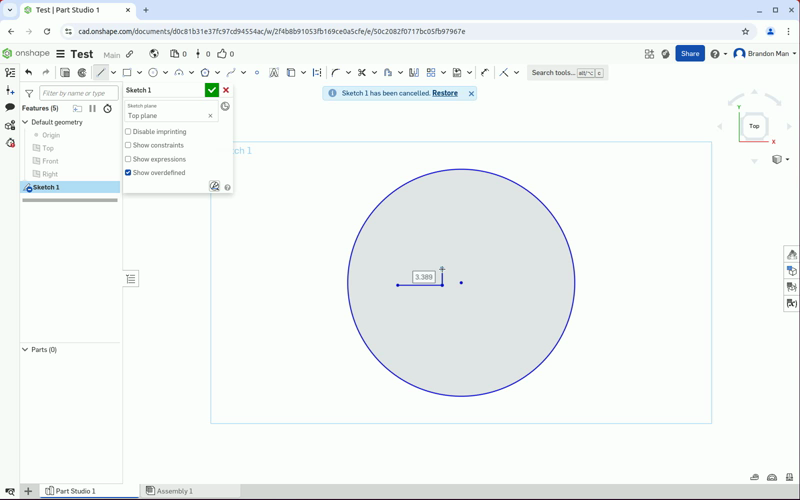
mouse_move(472, 268)
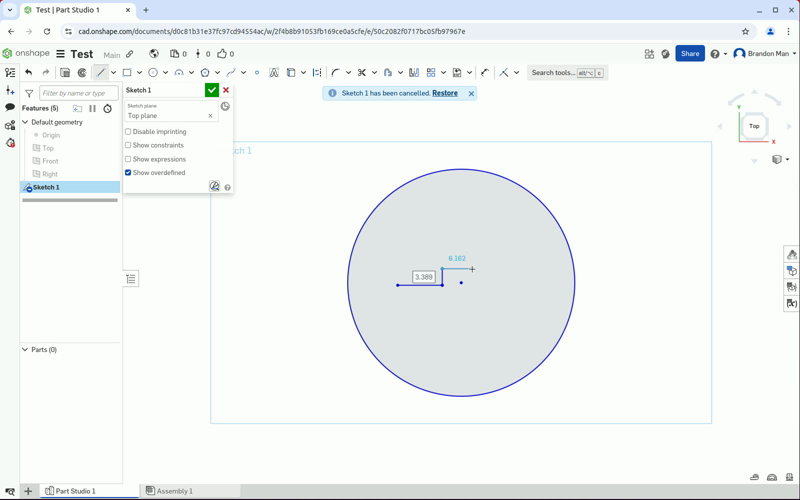
mouse_move(397, 268)
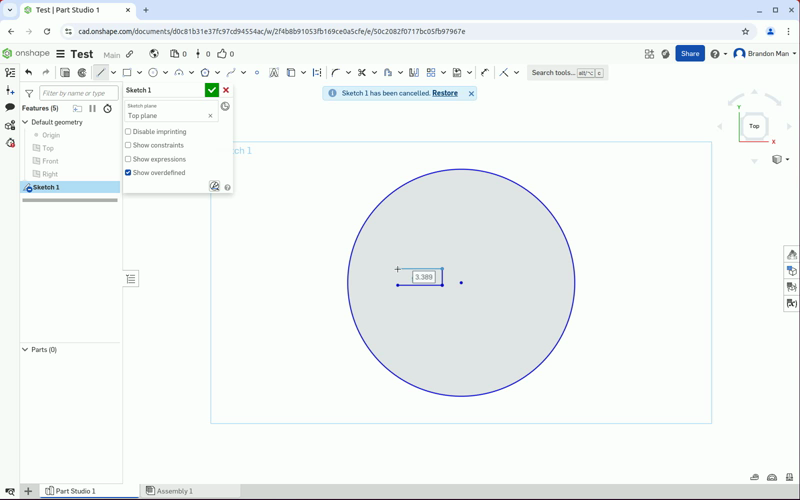
click(397, 268)
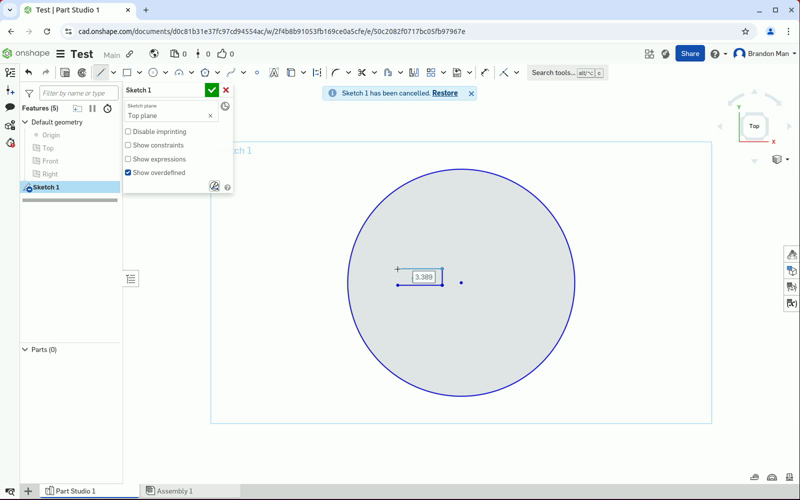
key_up(shift)
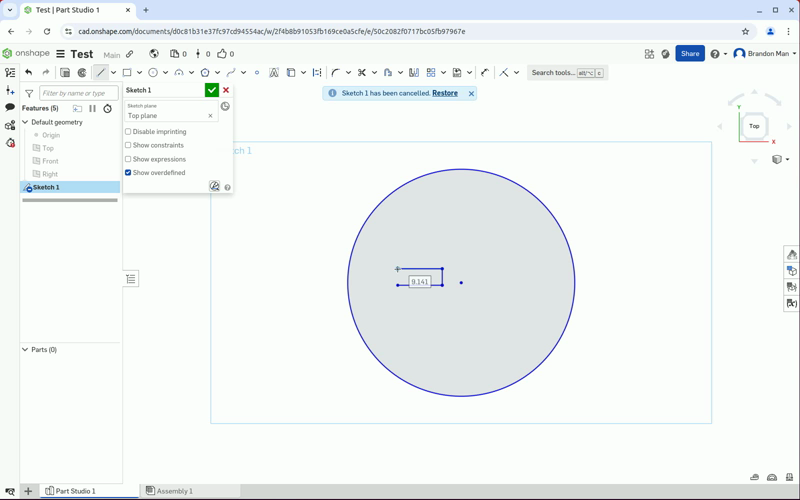
mouse_move(427, 268)
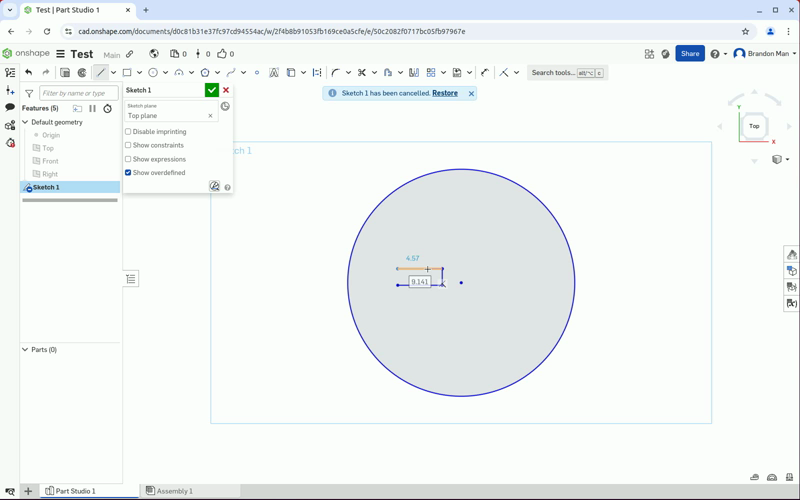
key_down(shift)
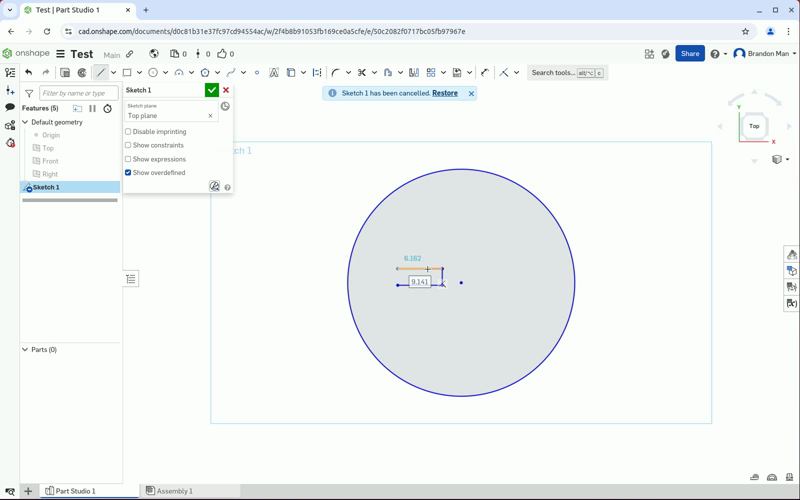
mouse_move(397, 285)
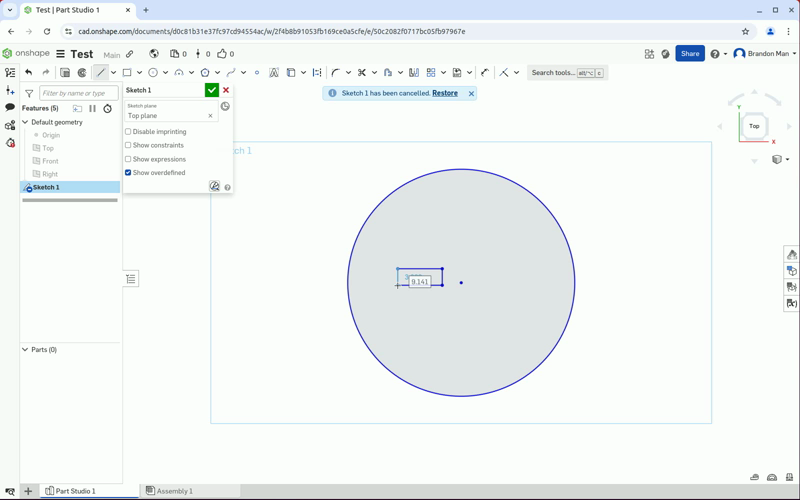
key_up(shift)
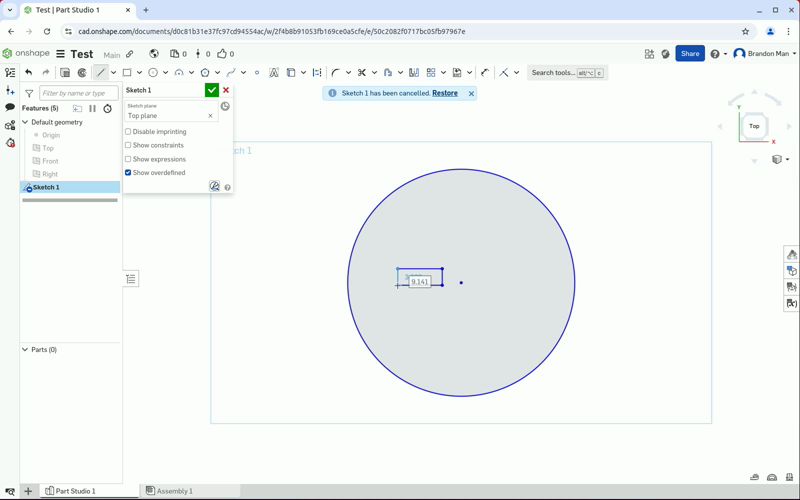
click(397, 285)
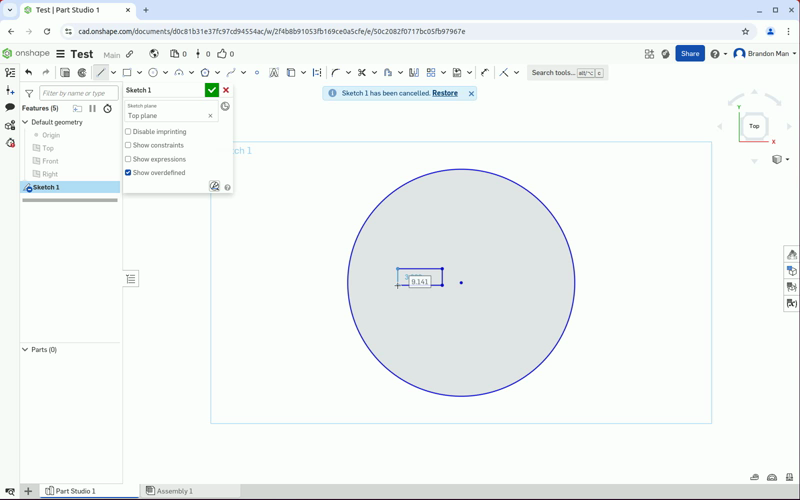
key(esc)
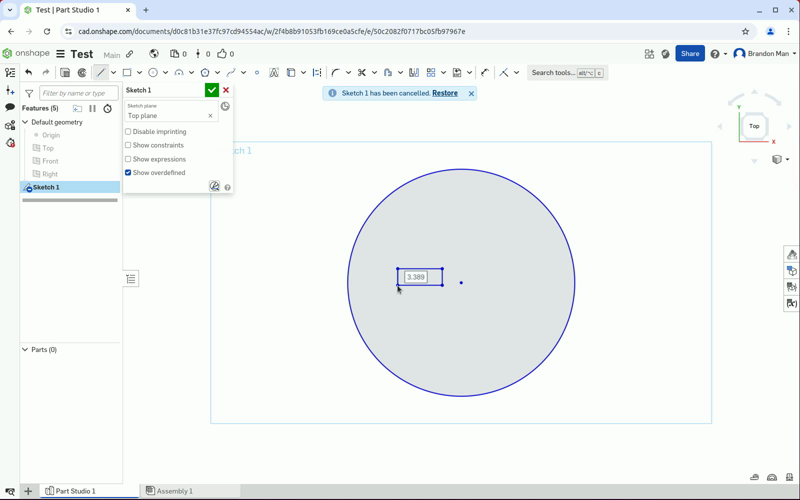
key(l)
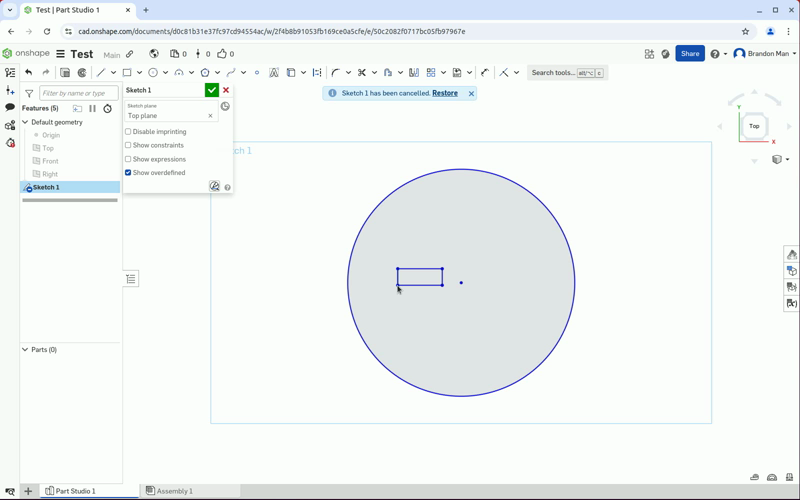
key_down(shift)
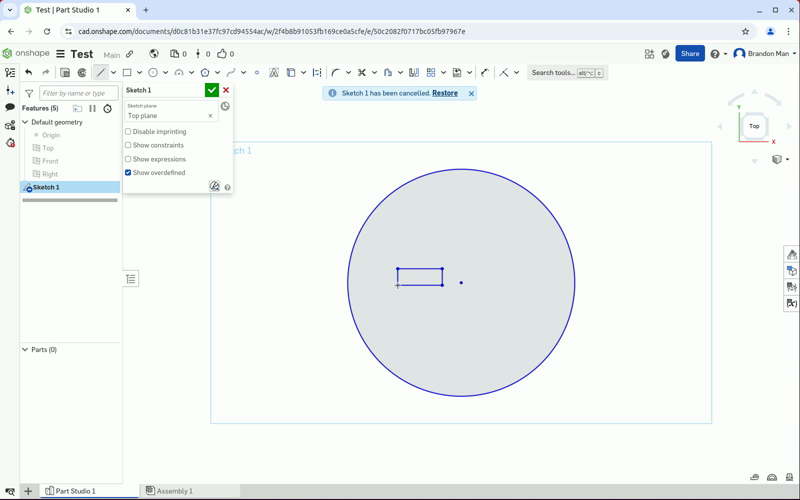
mouse_move(423, 330)
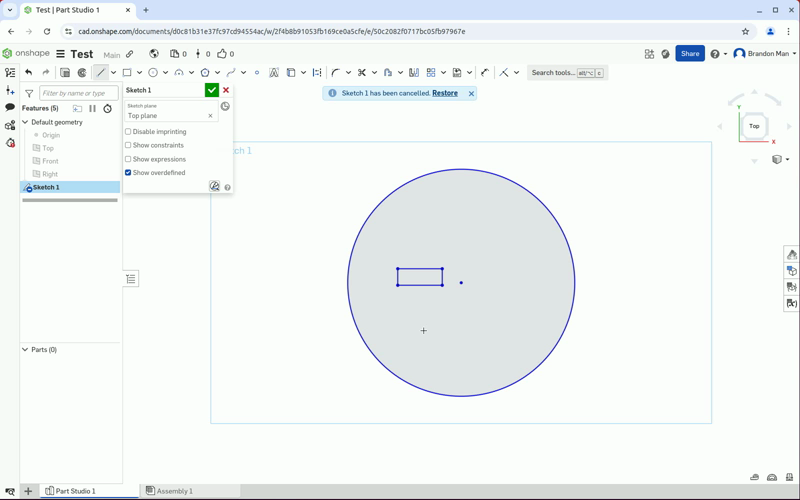
click(423, 330)
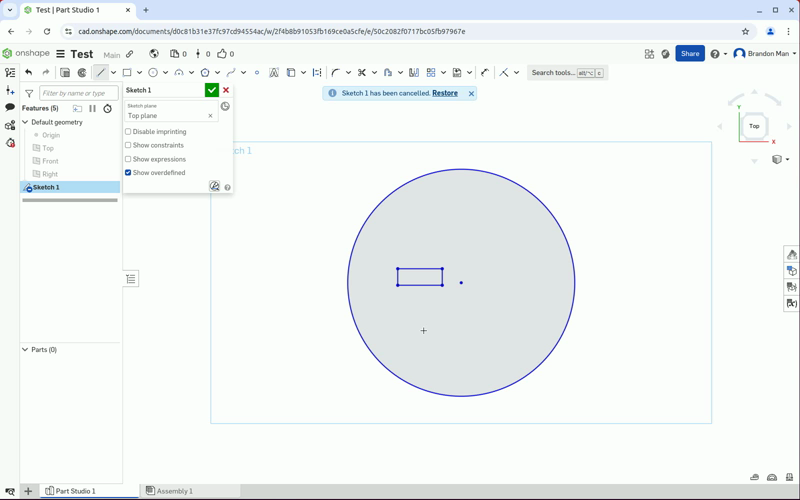
key_up(shift)
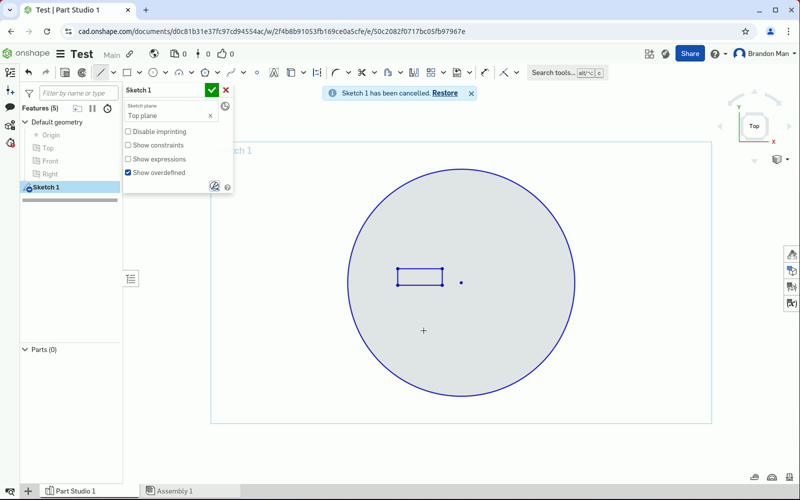
key_down(shift)
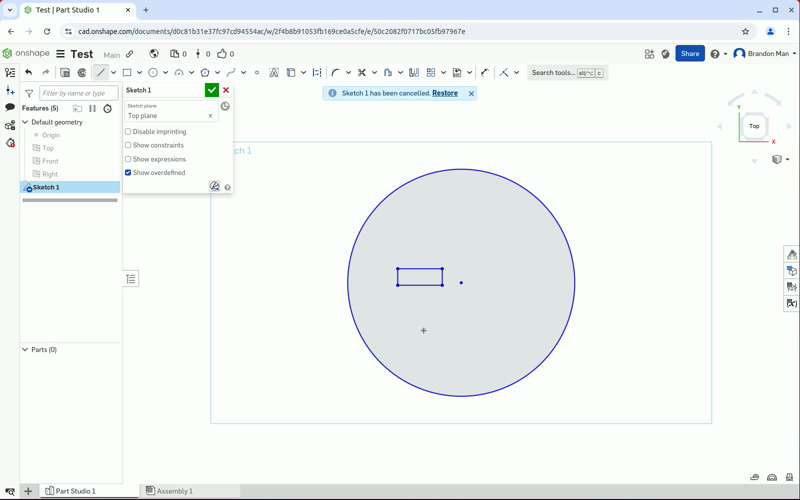
mouse_move(453, 330)
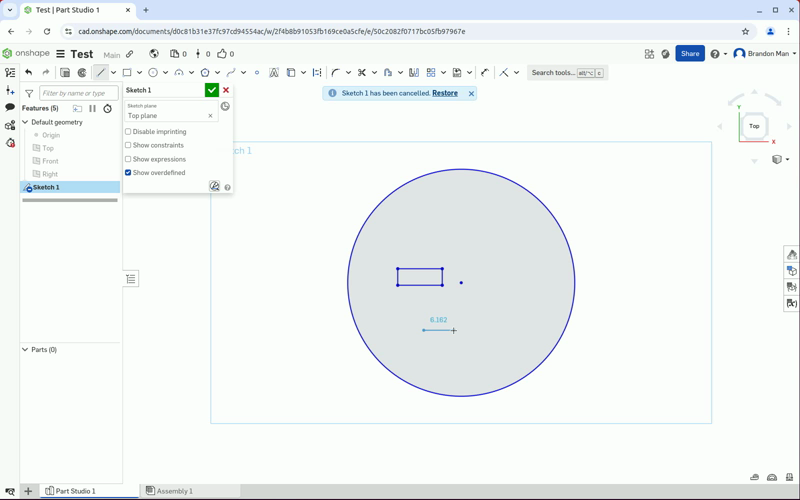
mouse_move(468, 330)
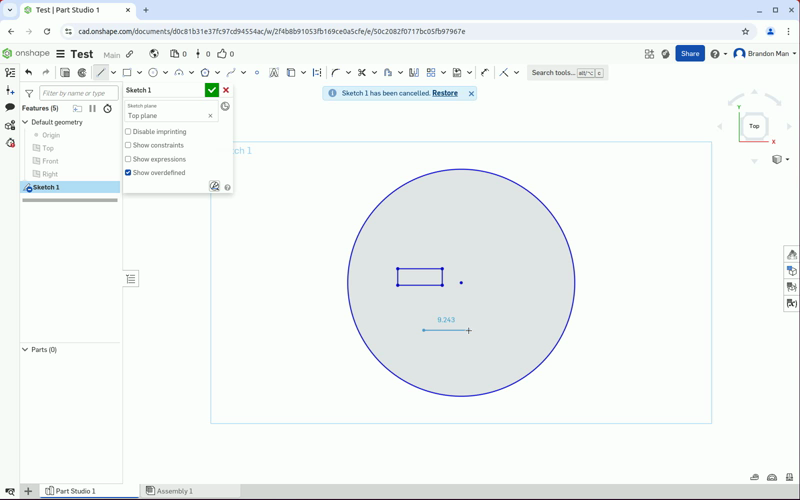
click(468, 330)
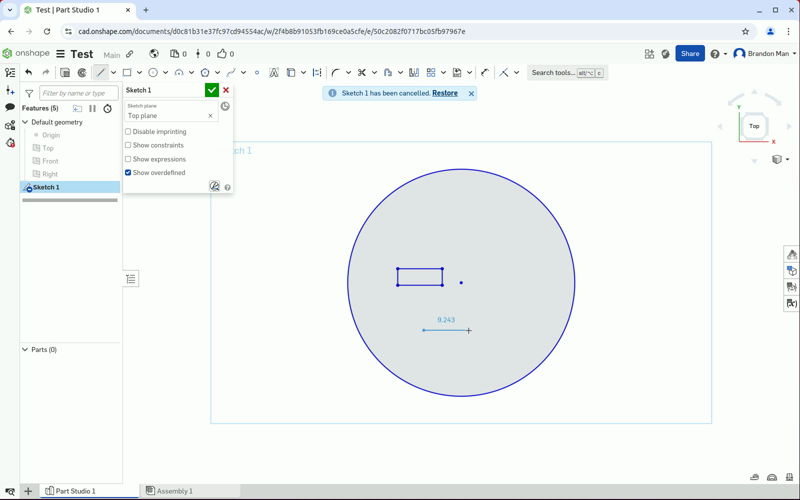
key_up(shift)
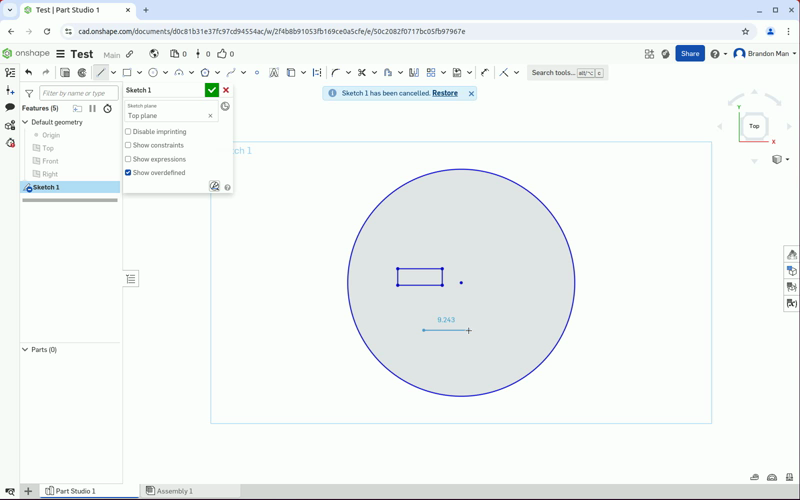
key_down(shift)
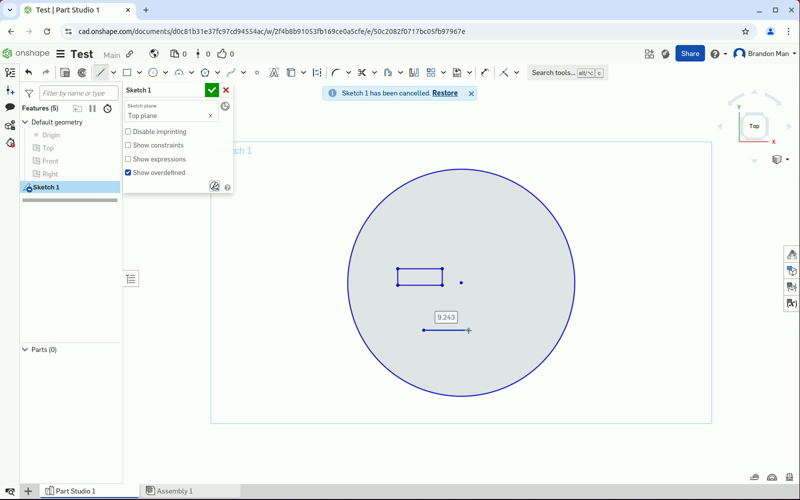
mouse_move(498, 330)
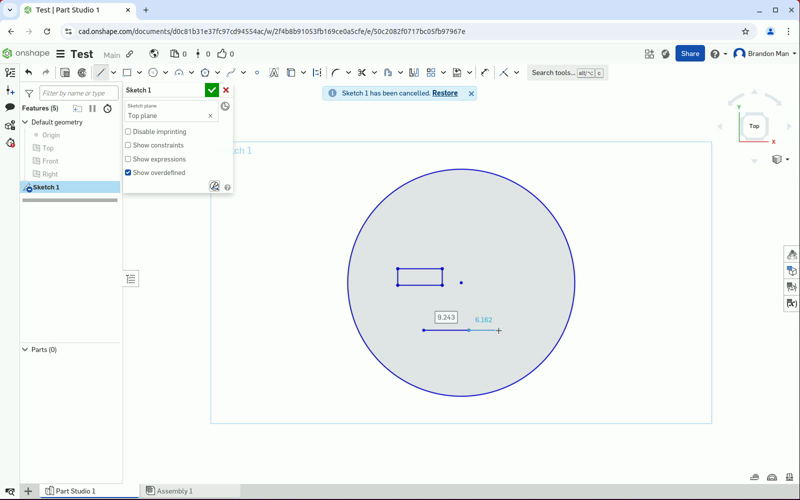
mouse_move(468, 313)
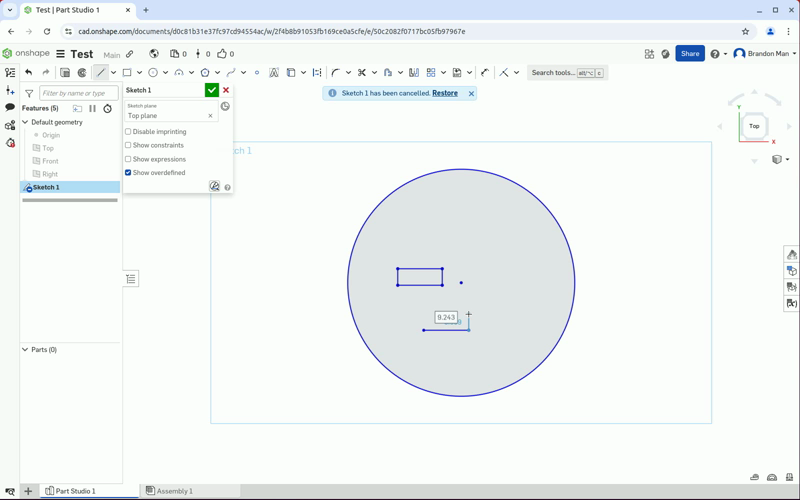
click(468, 313)
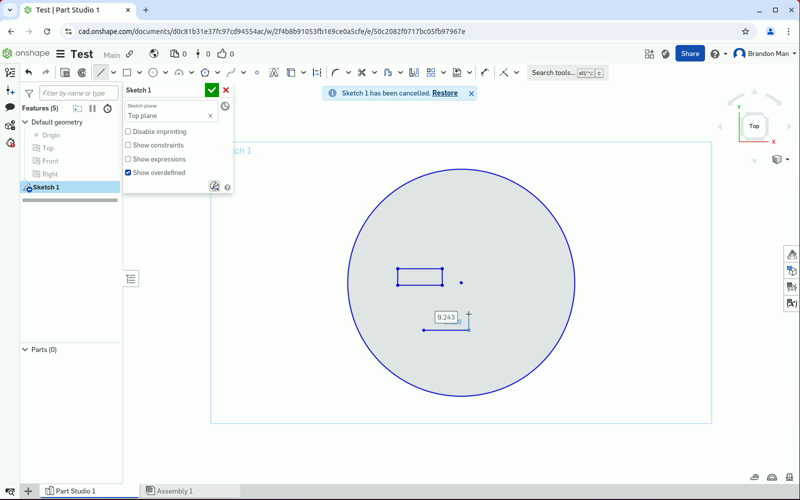
key_up(shift)
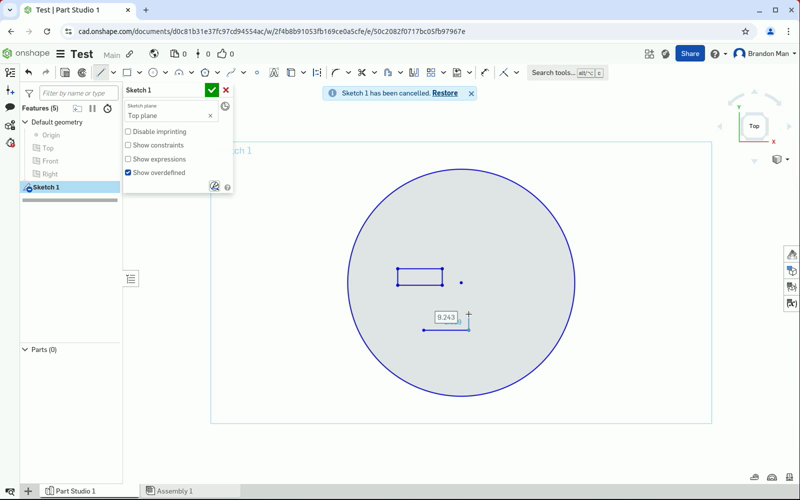
key_down(shift)
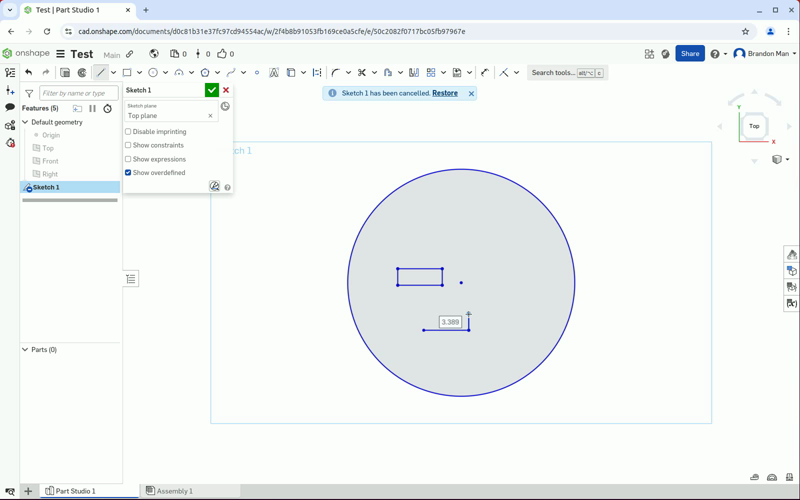
mouse_move(498, 313)
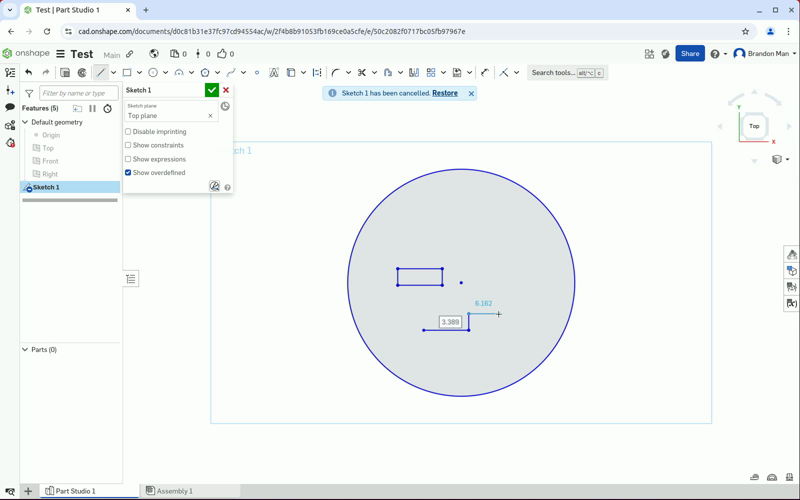
mouse_move(423, 313)
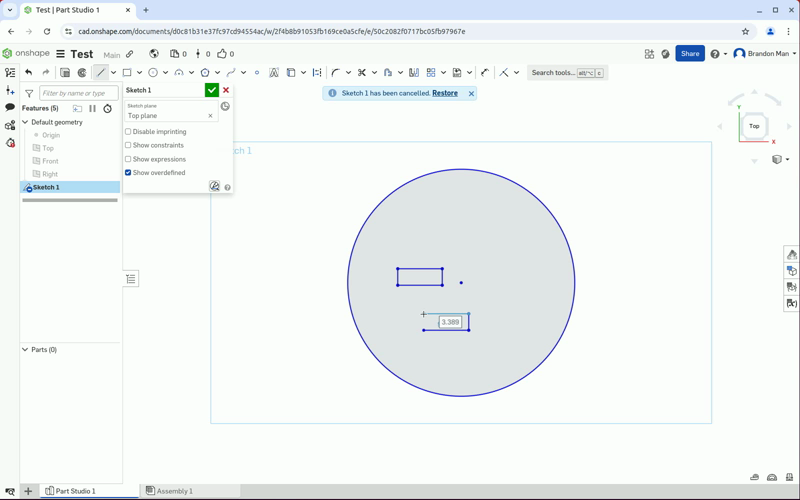
click(423, 313)
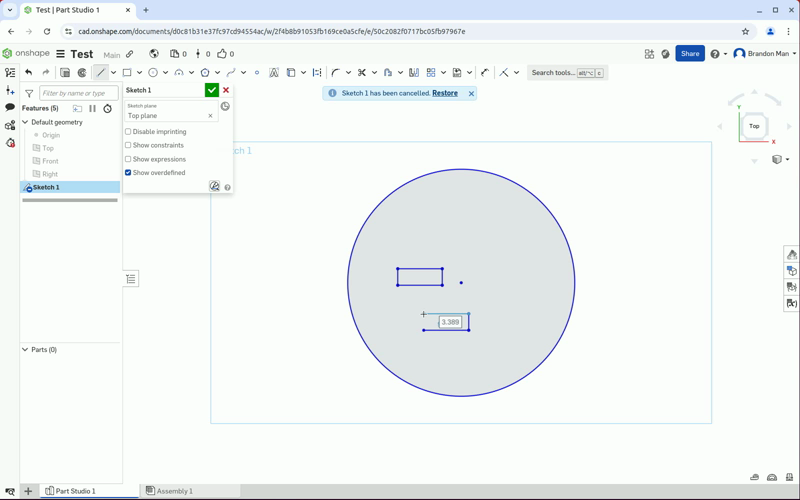
key_up(shift)
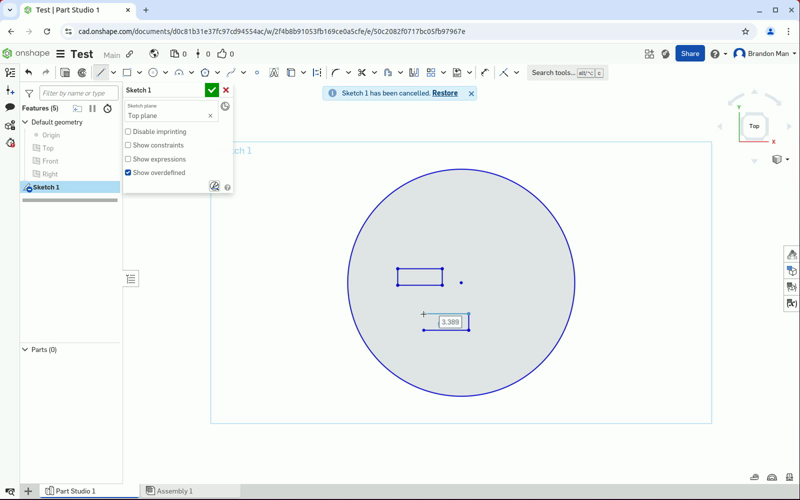
mouse_move(453, 313)
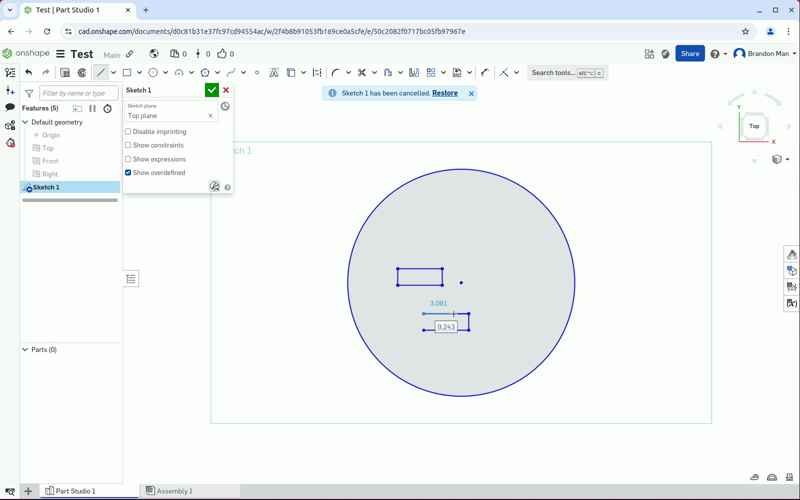
key_down(shift)
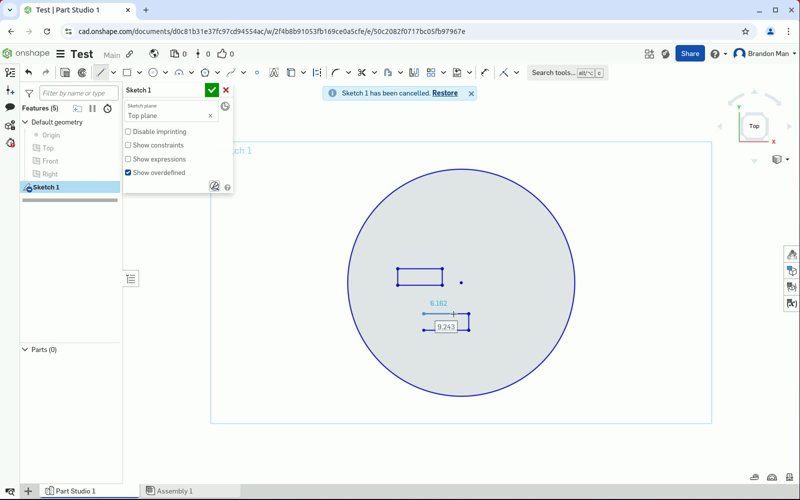
mouse_move(423, 330)
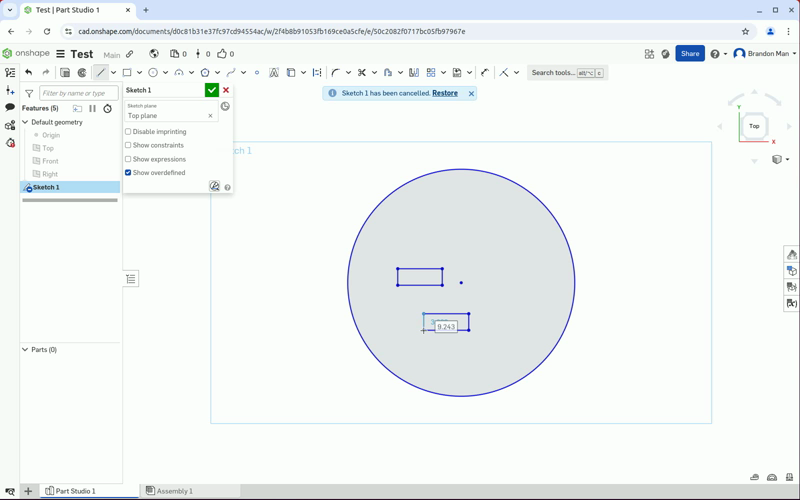
key_up(shift)
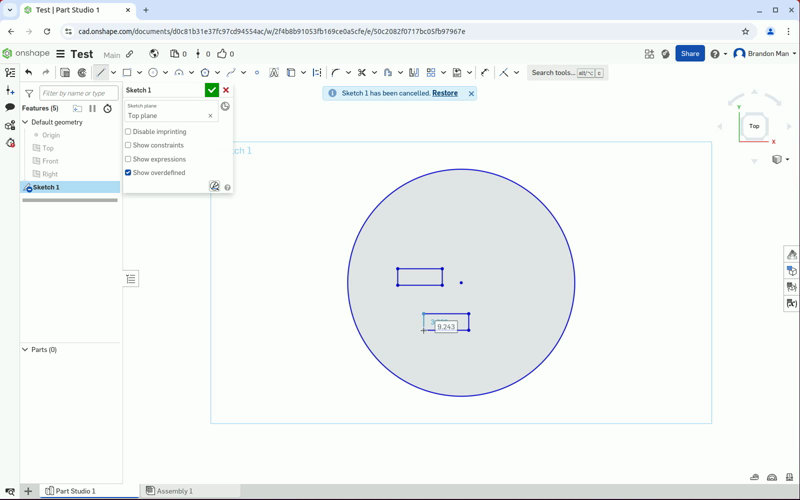
click(423, 330)
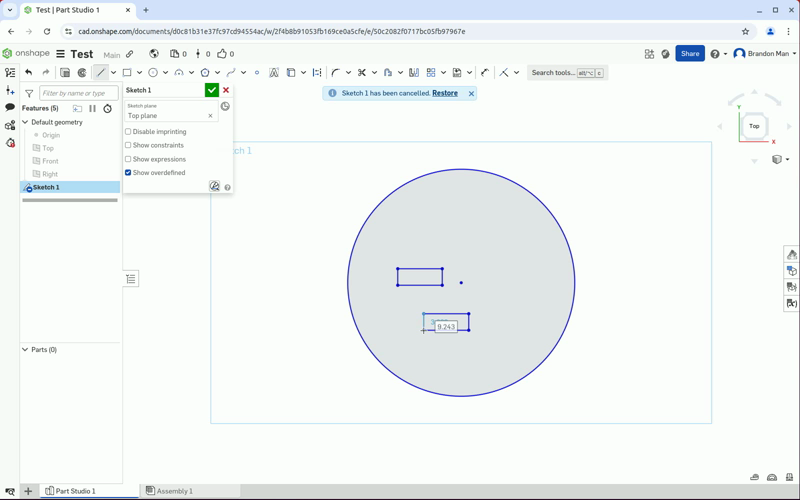
key(esc)
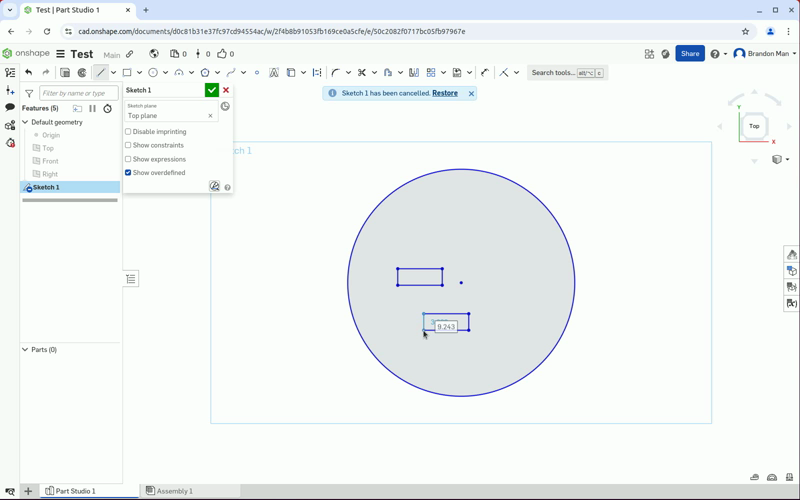
key(l)
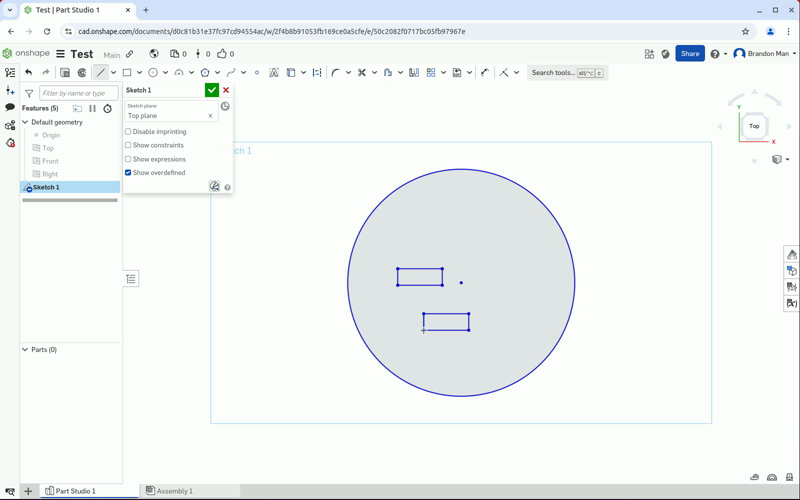
key_down(shift)
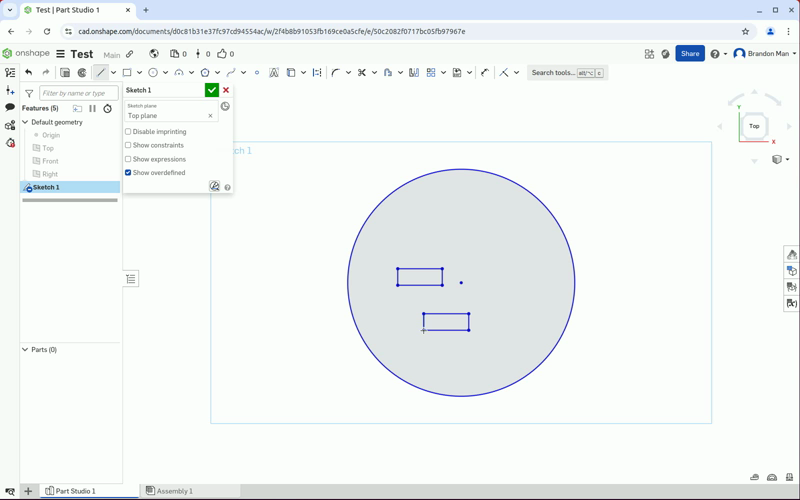
mouse_move(423, 240)
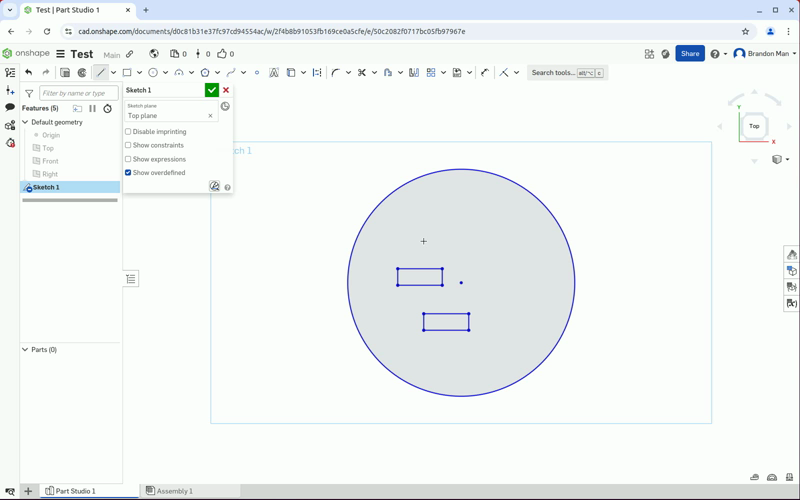
click(423, 240)
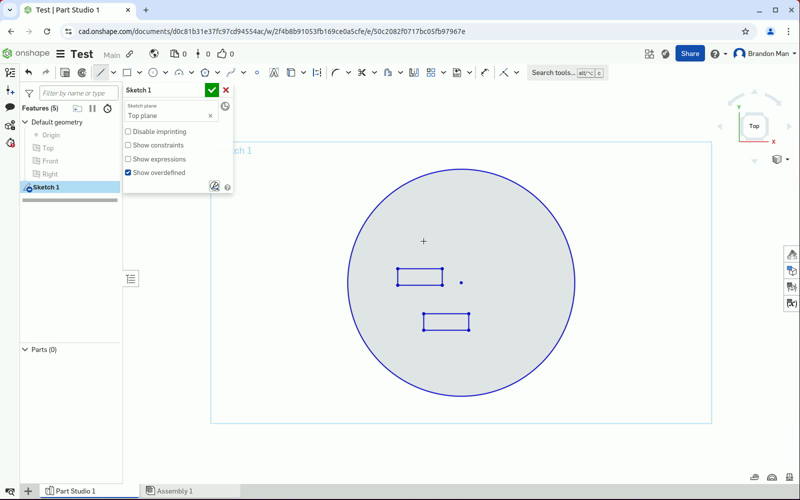
key_up(shift)
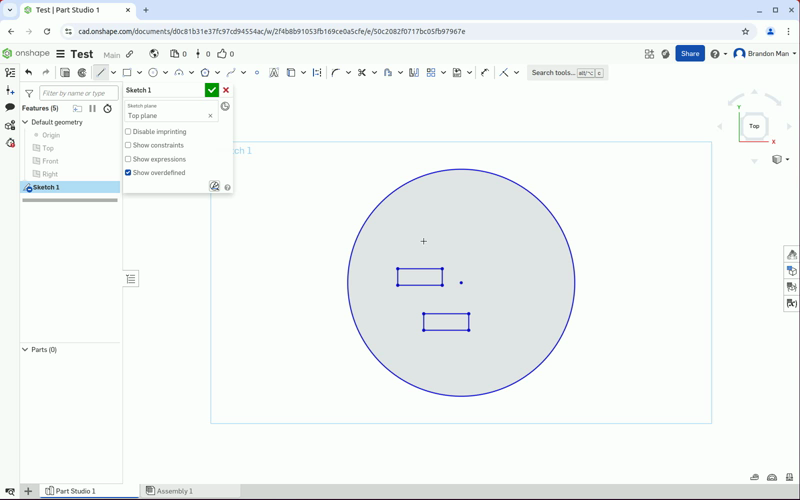
key_down(shift)
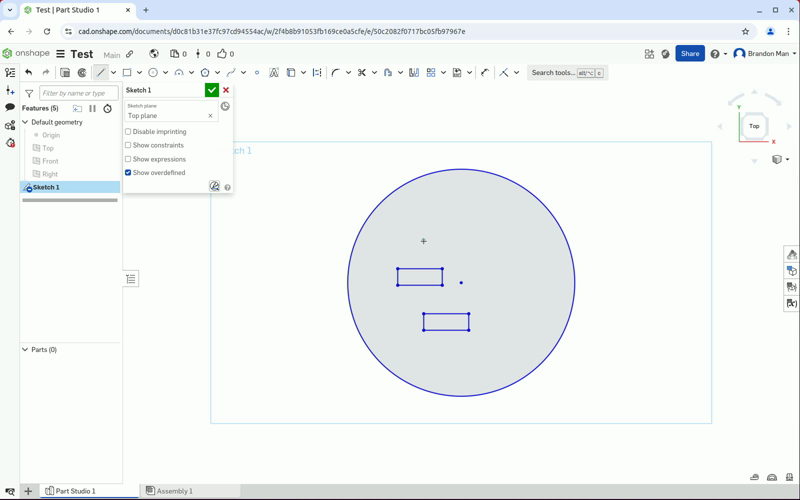
mouse_move(453, 240)
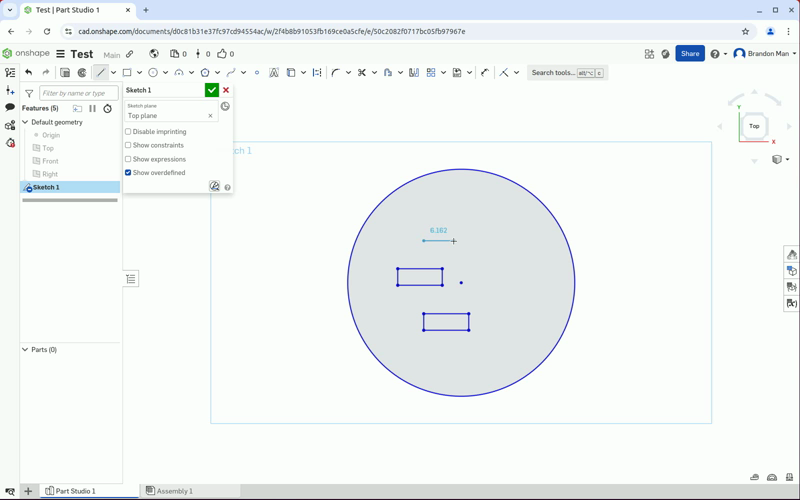
mouse_move(468, 240)
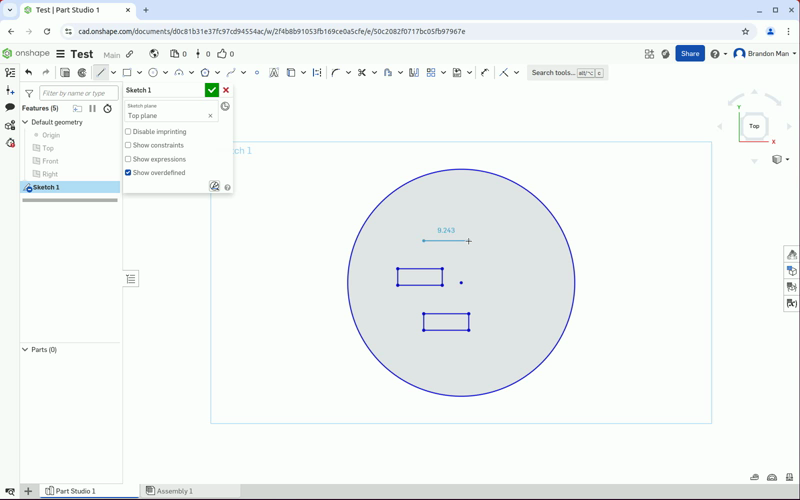
click(468, 240)
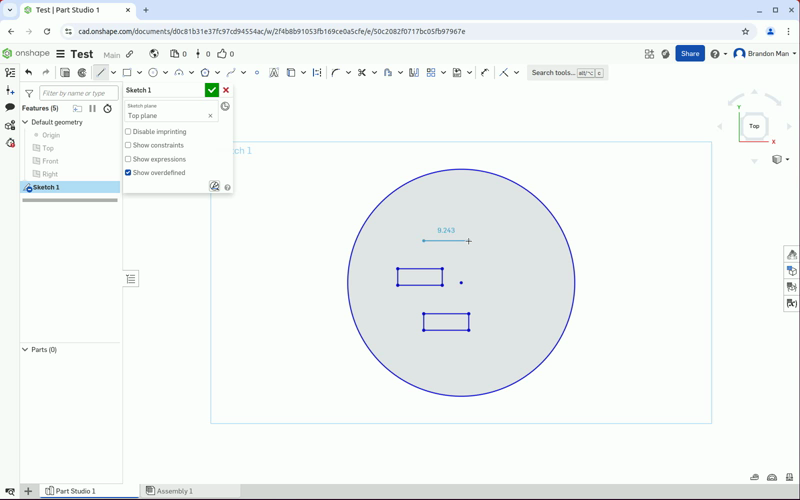
key_up(shift)
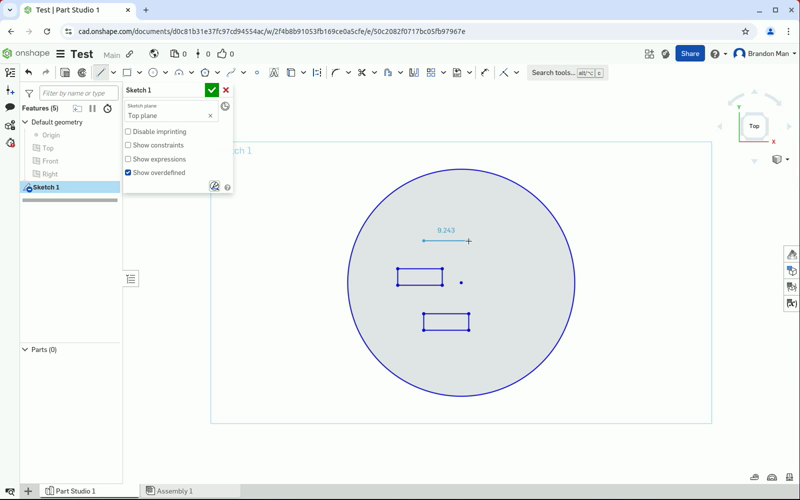
key_down(shift)
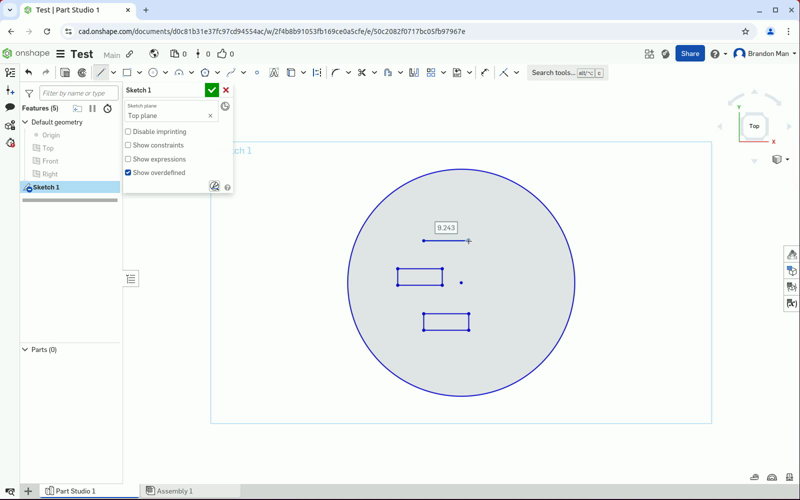
mouse_move(498, 240)
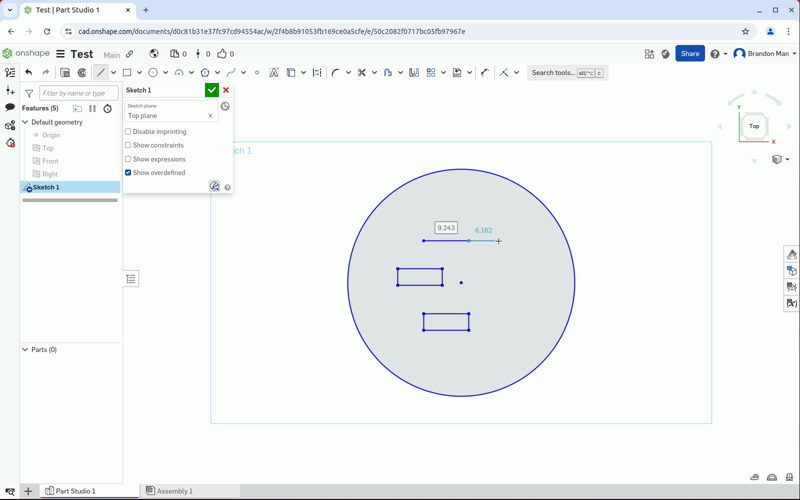
mouse_move(468, 226)
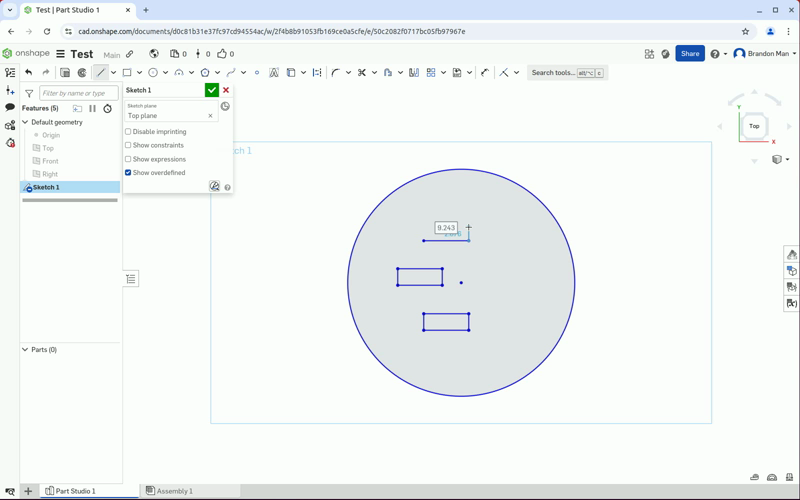
click(468, 226)
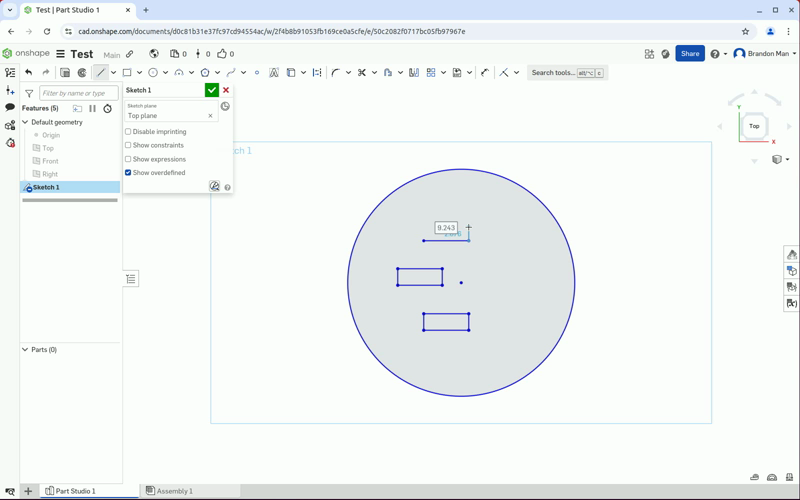
key_up(shift)
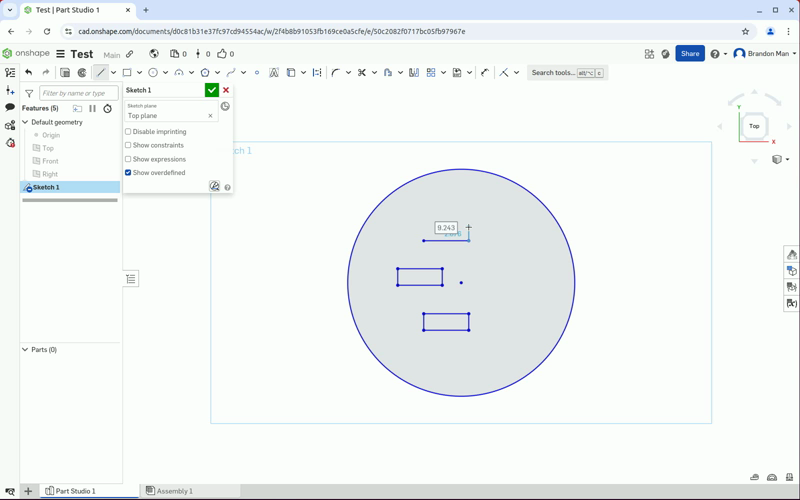
key_down(shift)
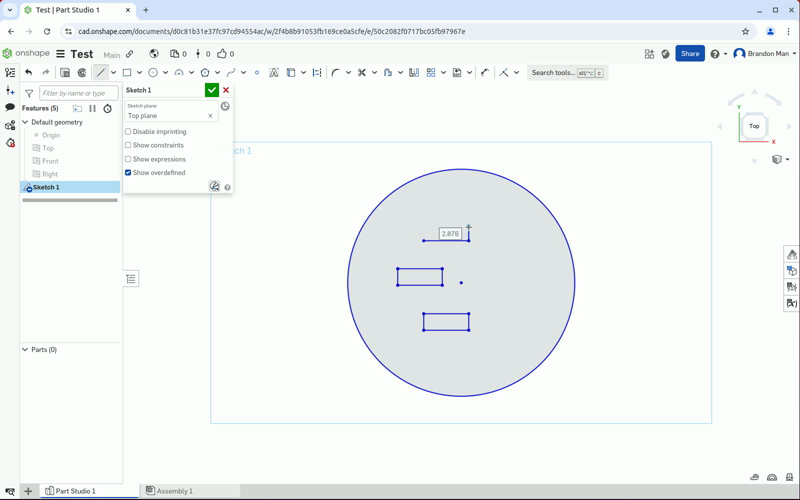
mouse_move(498, 226)
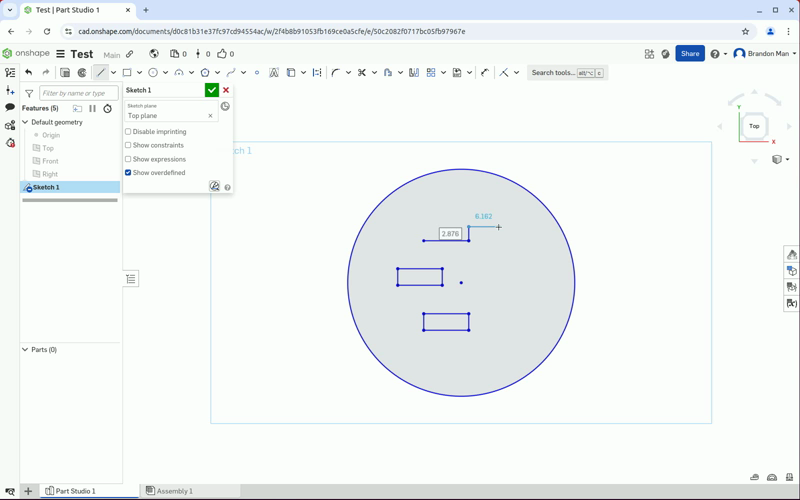
mouse_move(423, 226)
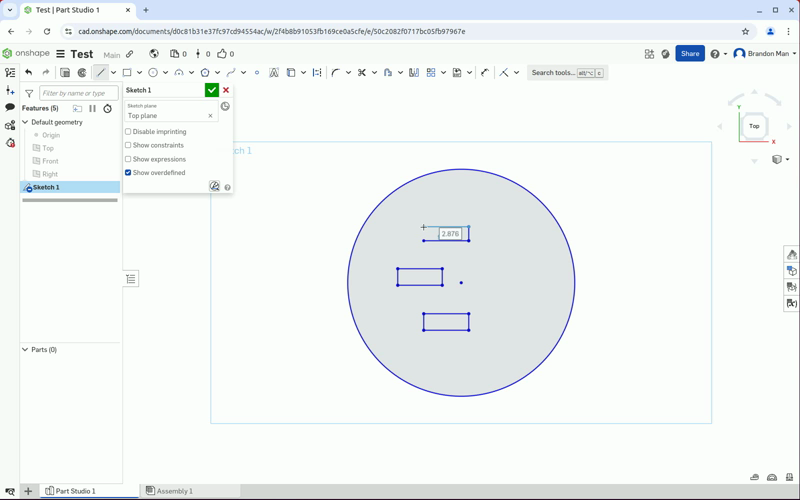
click(423, 226)
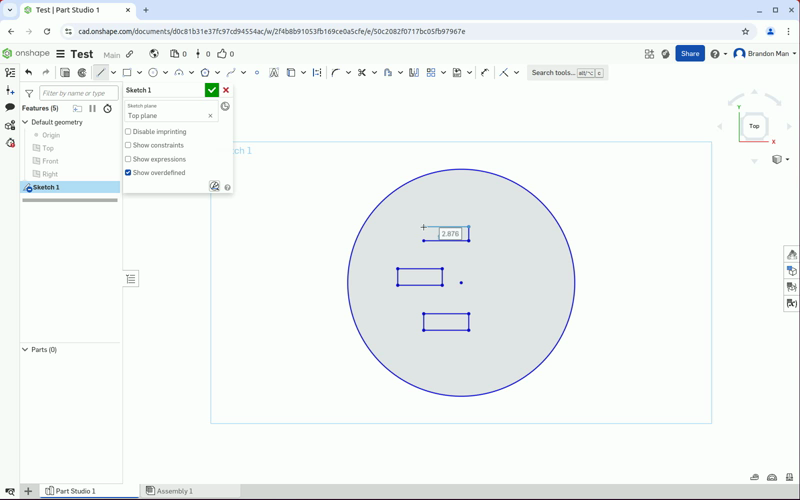
key_up(shift)
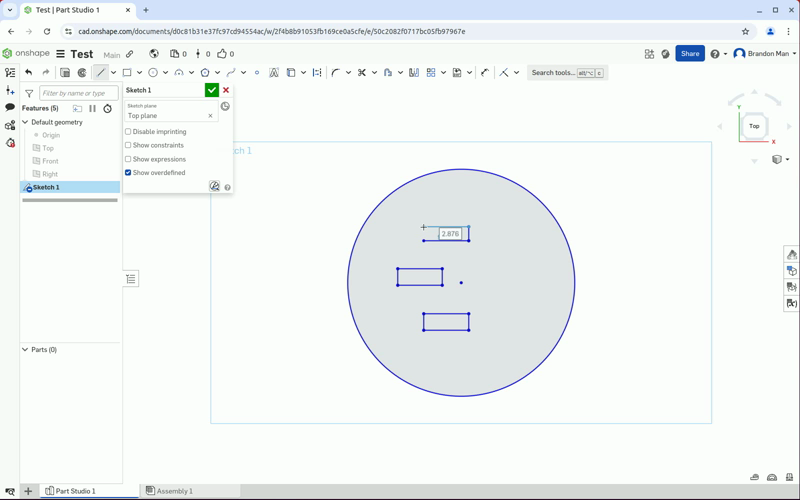
mouse_move(453, 226)
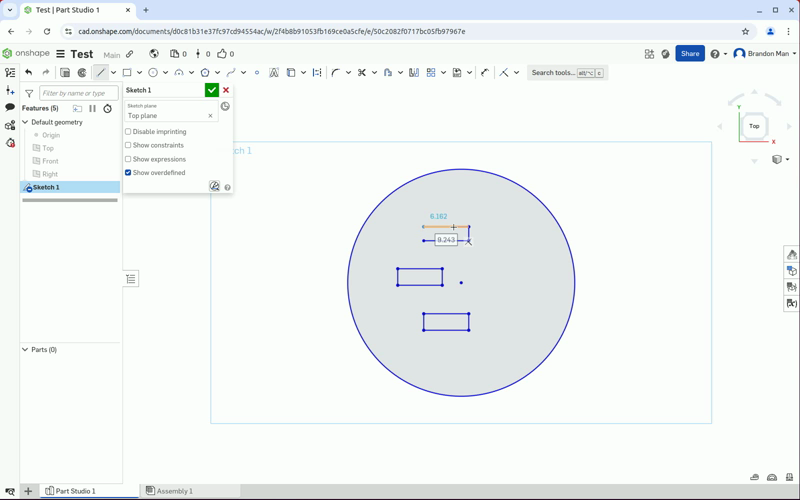
key_down(shift)
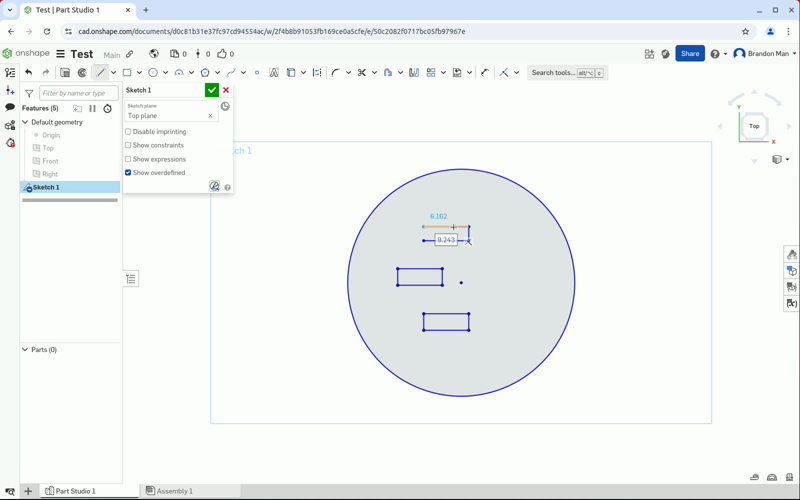
mouse_move(423, 240)
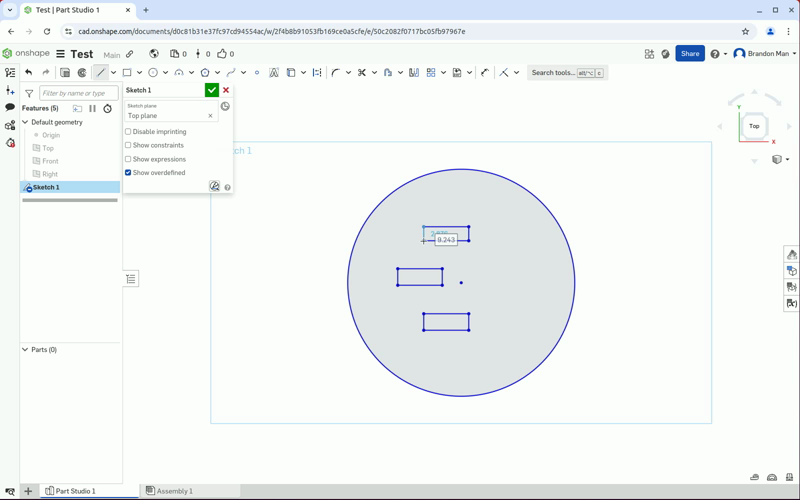
key_up(shift)
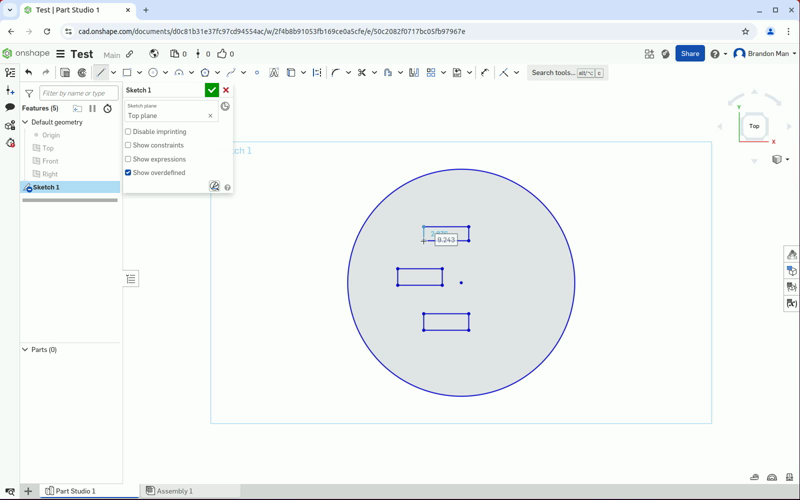
click(423, 240)
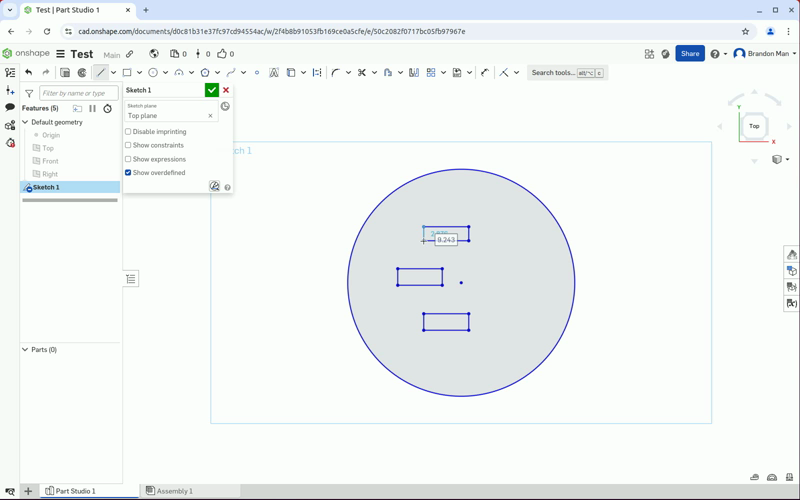
key(esc)
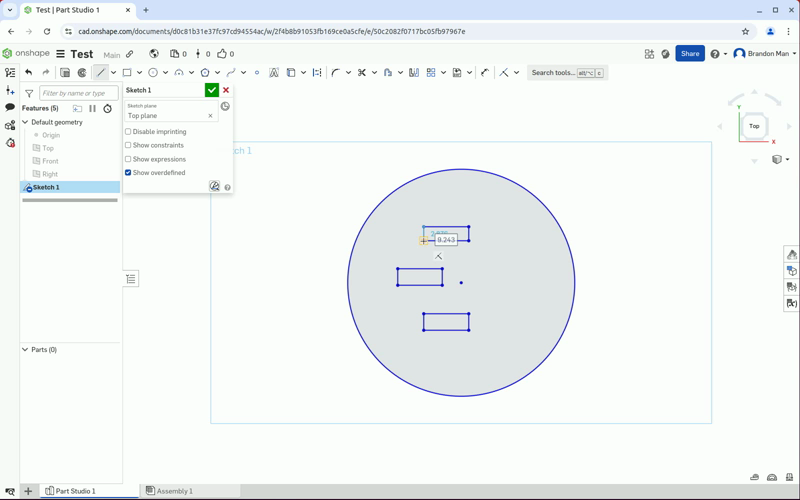
key(l)
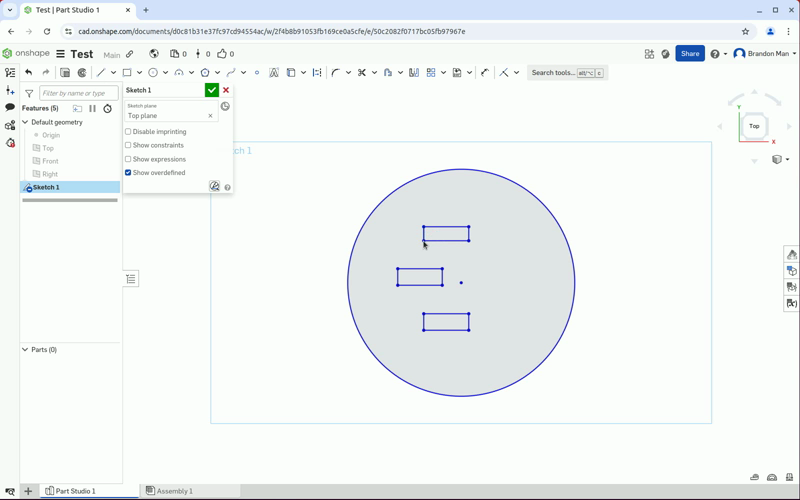
key_down(shift)
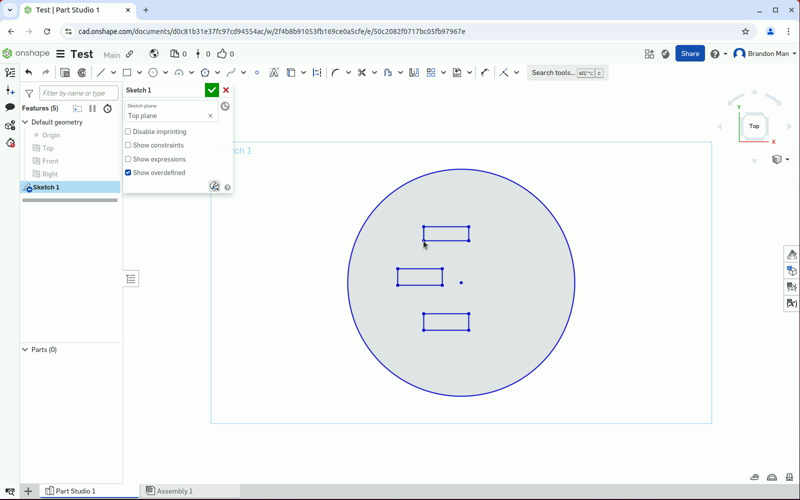
mouse_move(494, 287)
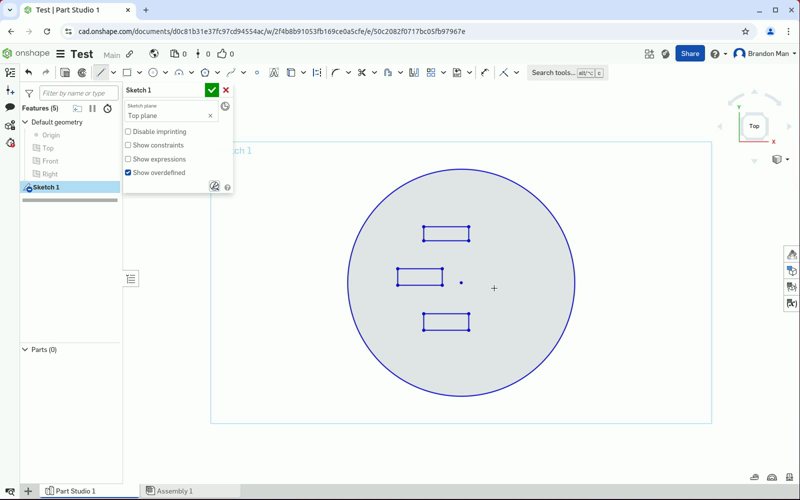
click(494, 287)
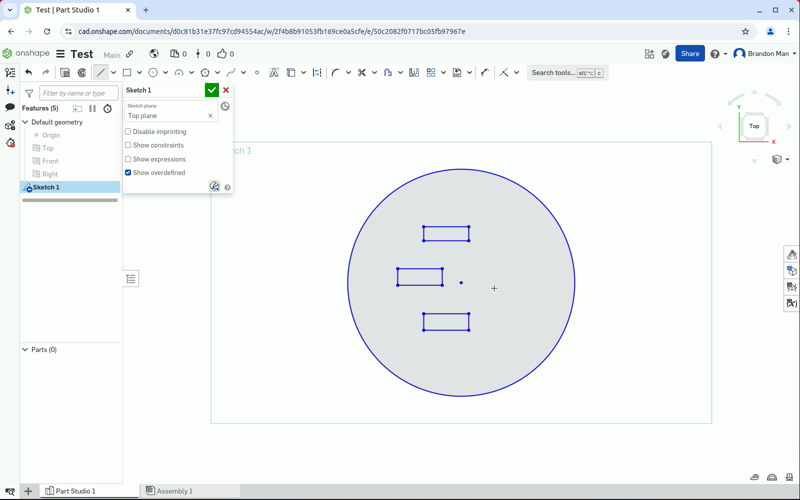
key_up(shift)
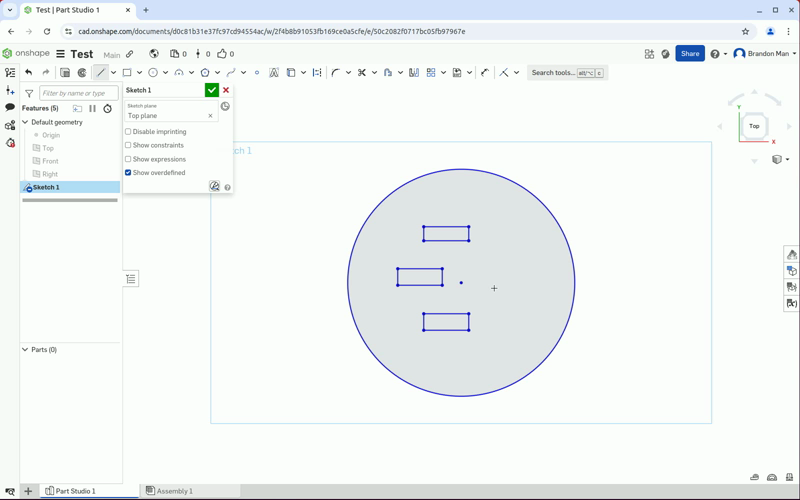
key_down(shift)
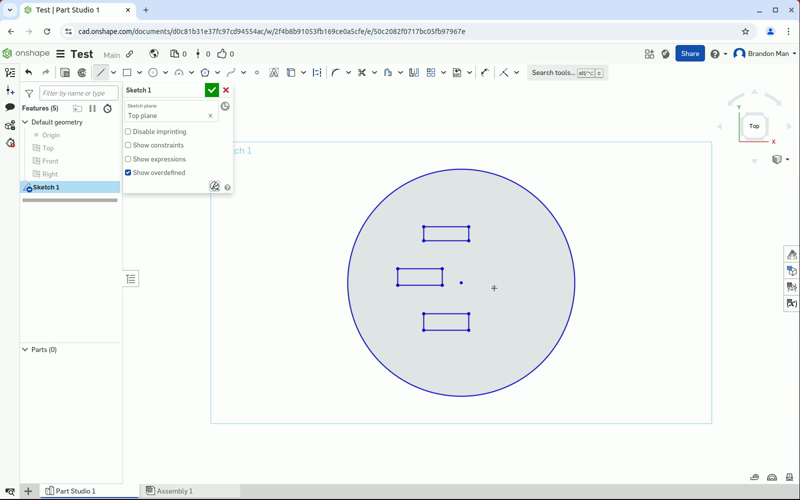
mouse_move(524, 287)
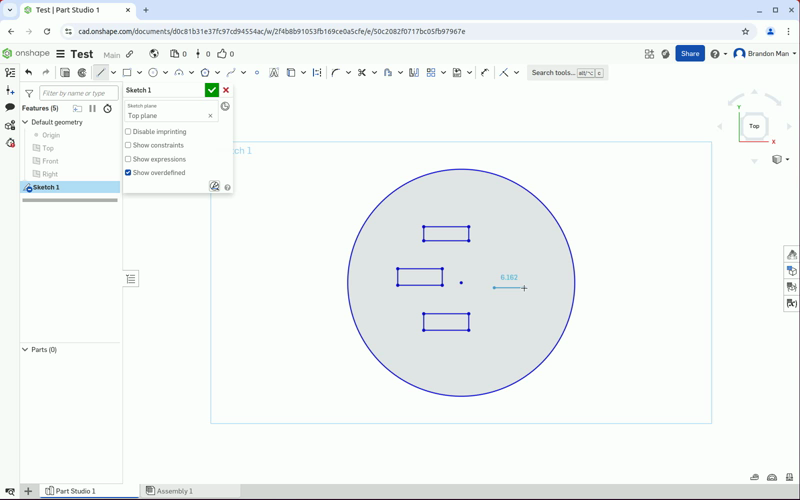
mouse_move(510, 287)
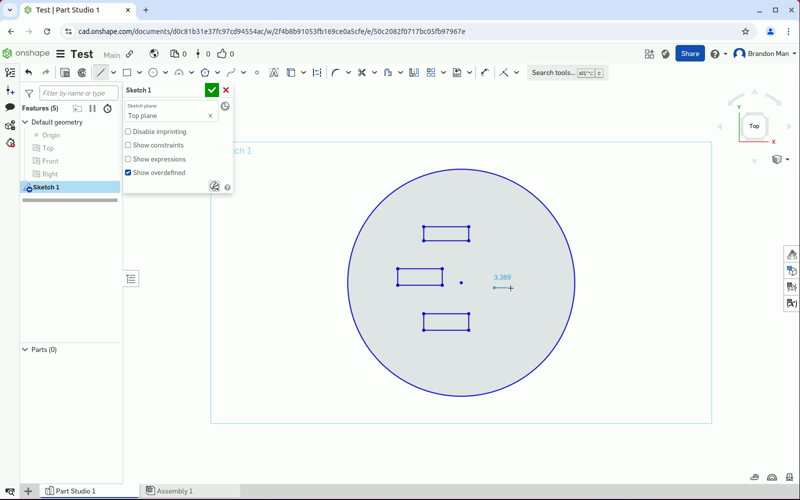
click(510, 287)
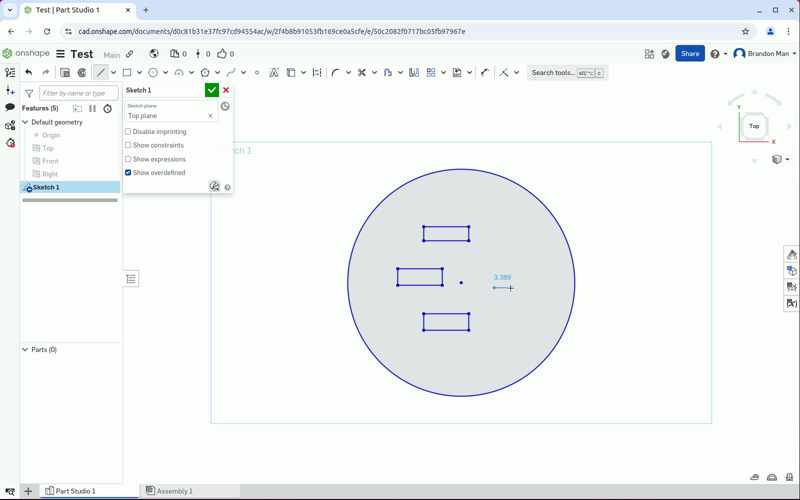
key_up(shift)
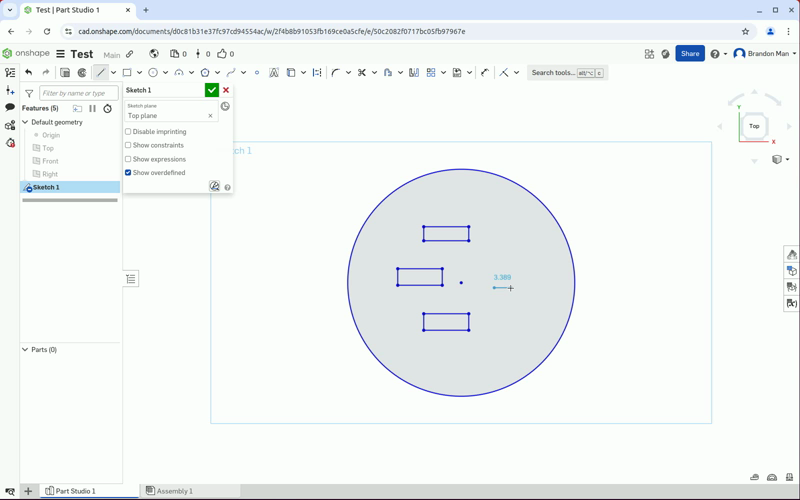
key_down(shift)
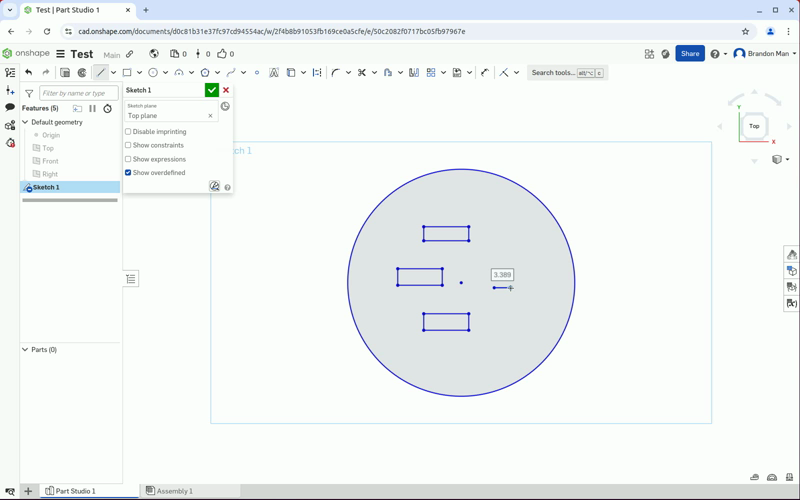
mouse_move(540, 287)
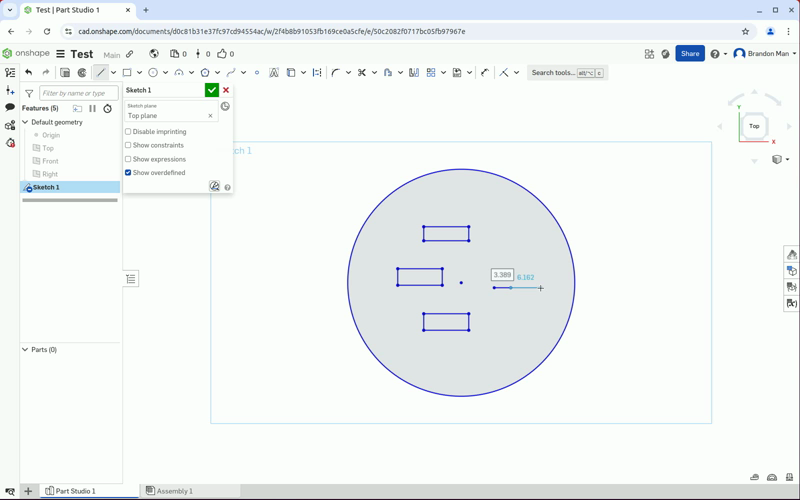
mouse_move(510, 268)
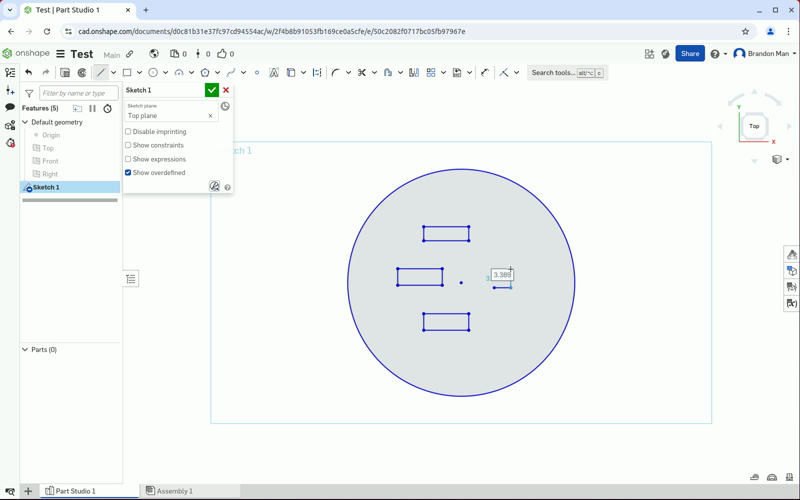
click(510, 268)
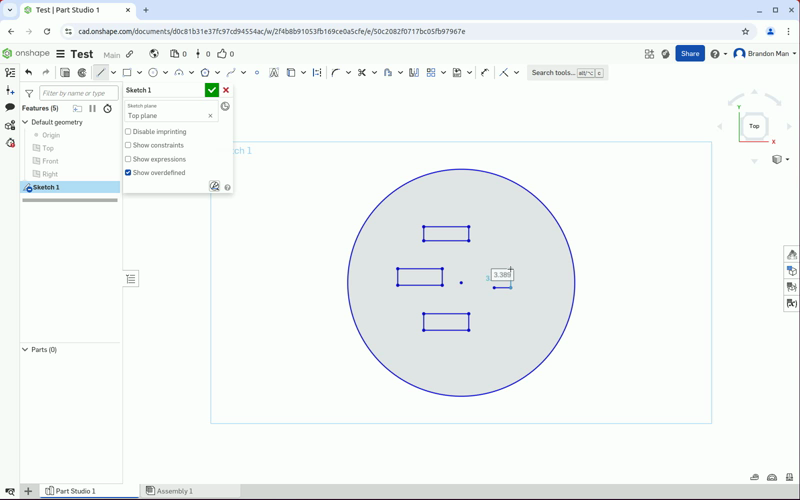
key_up(shift)
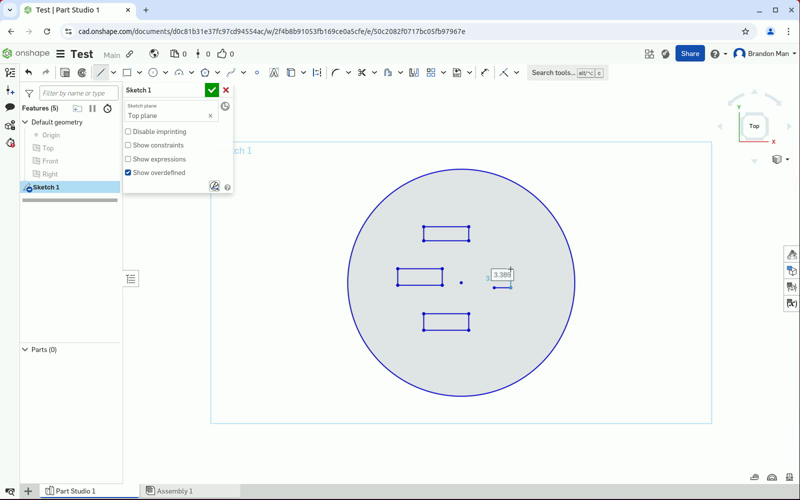
key_down(shift)
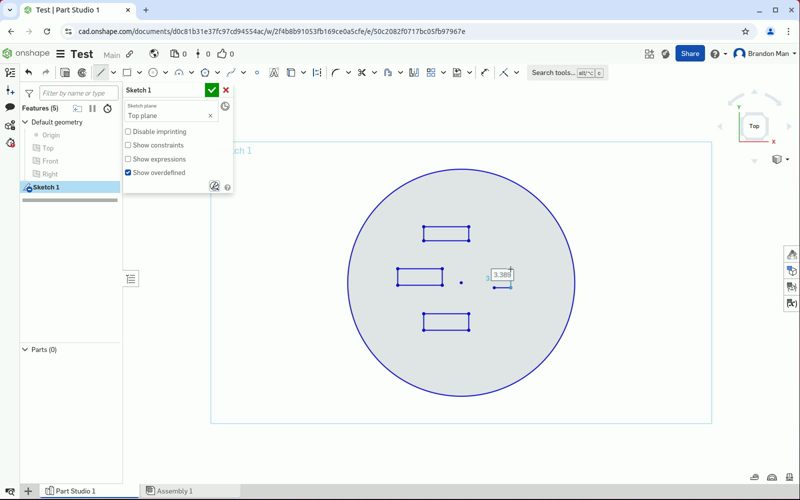
mouse_move(540, 268)
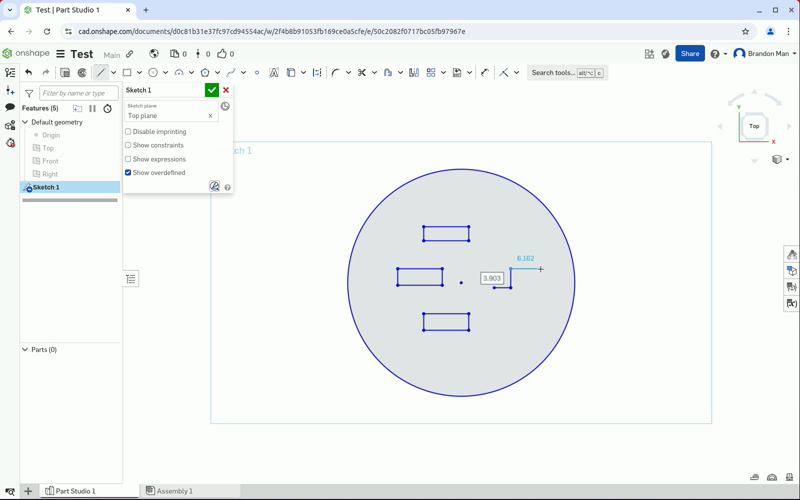
mouse_move(494, 268)
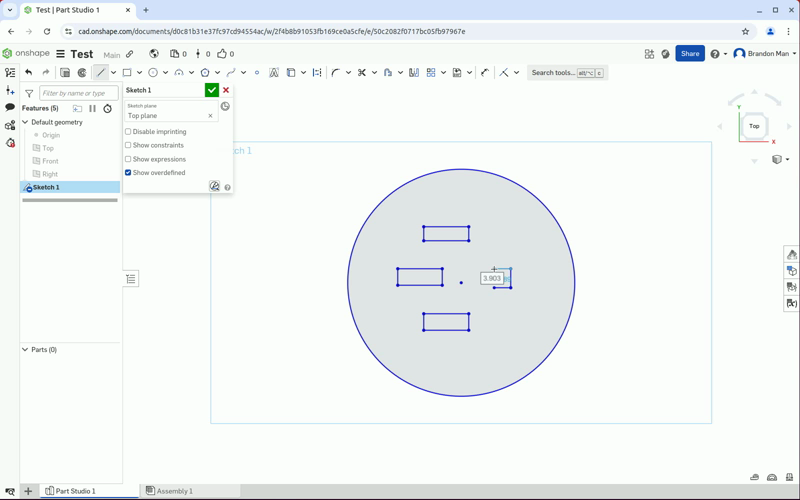
click(494, 268)
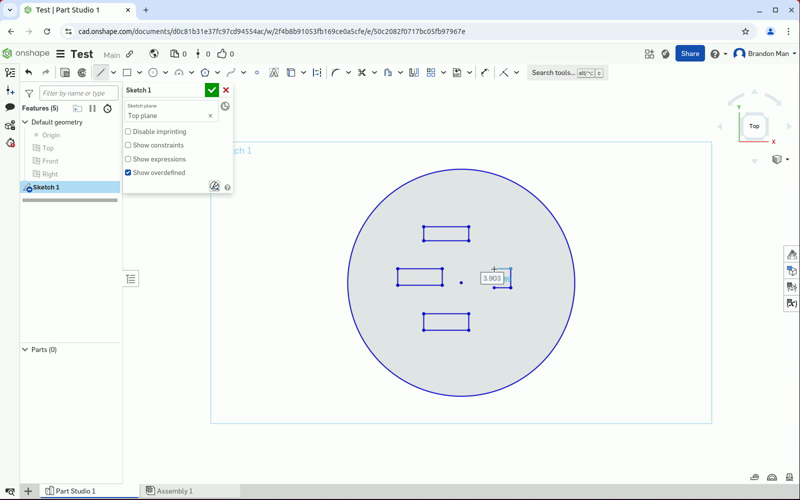
key_up(shift)
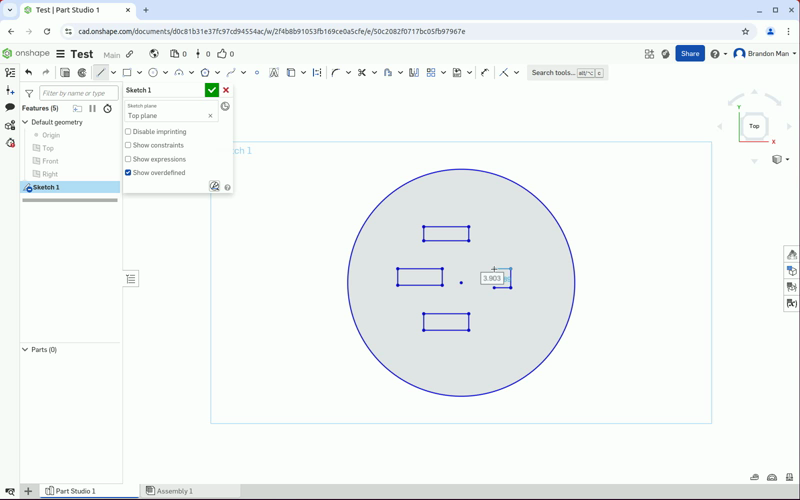
key(esc)
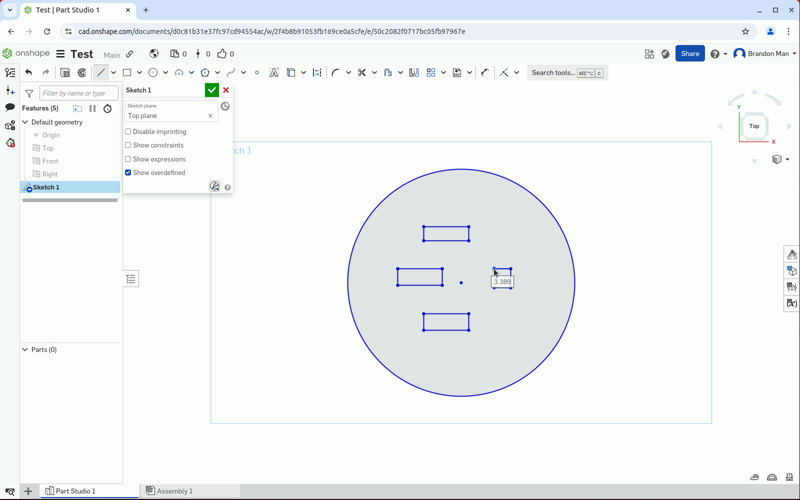
key(a)
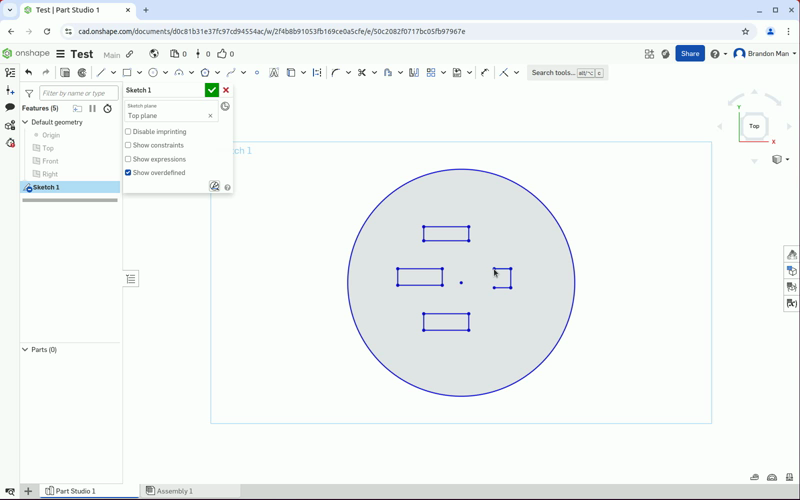
mouse_move(494, 268)
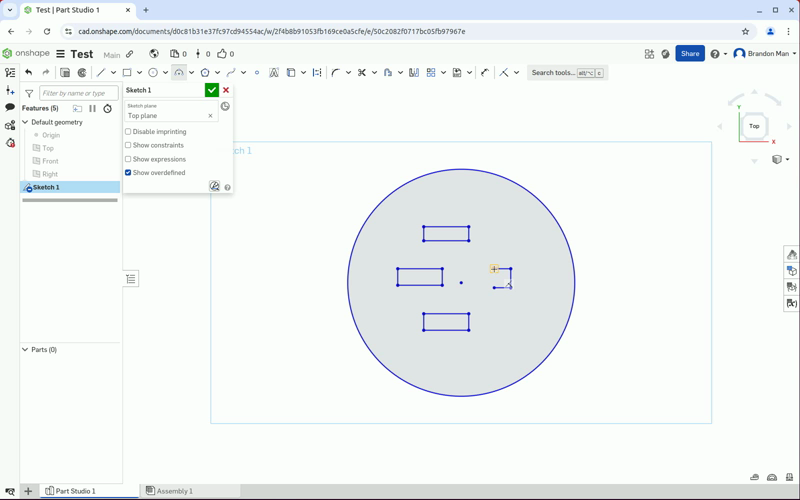
click(494, 268)
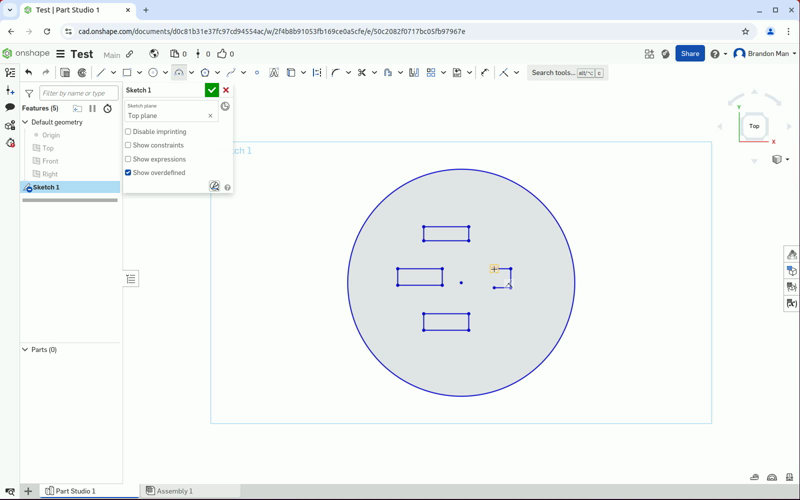
mouse_move(494, 287)
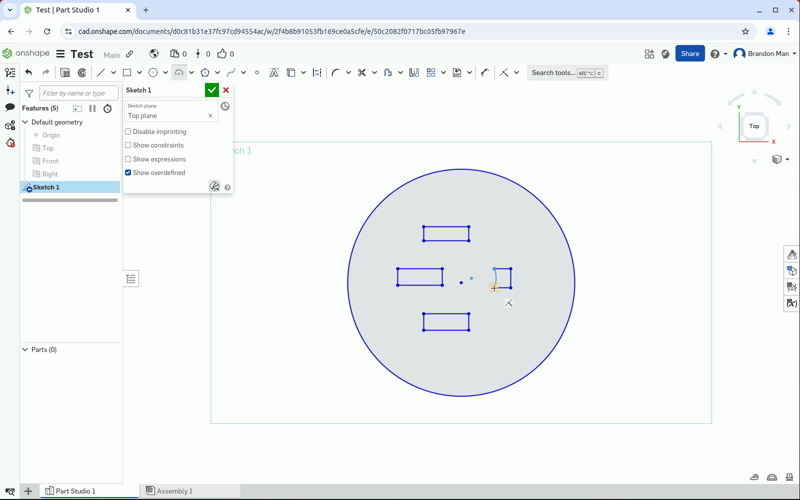
click(494, 287)
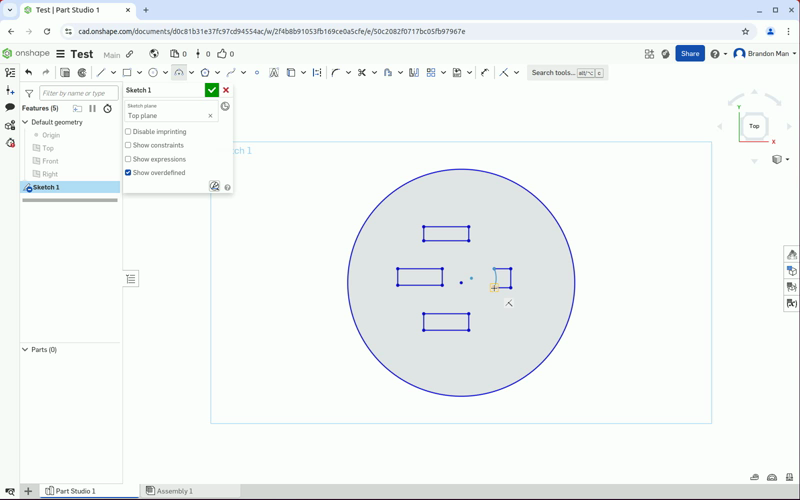
key_down(shift)
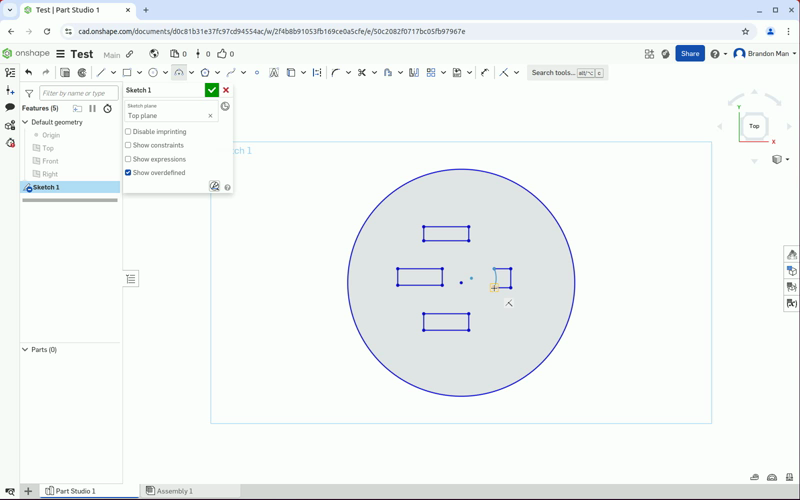
mouse_move(503, 278)
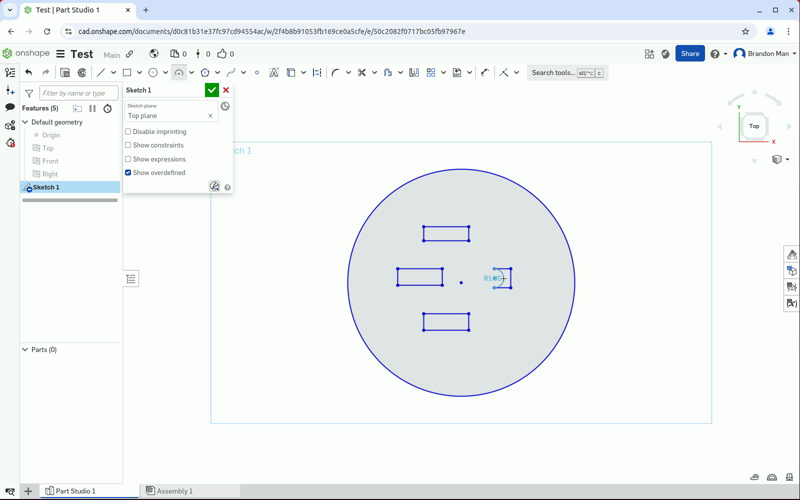
click(503, 278)
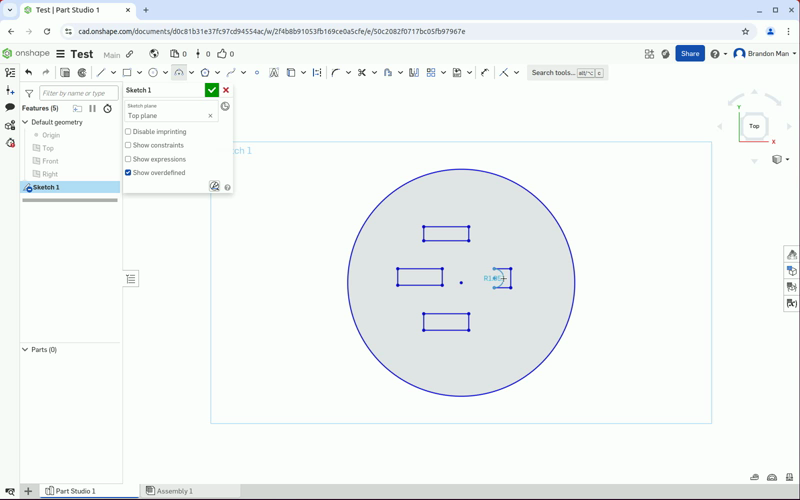
key_up(shift)
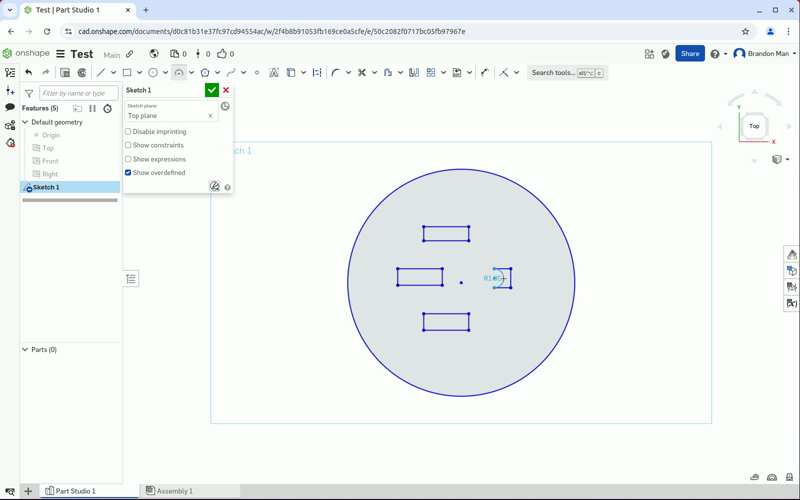
key(esc)
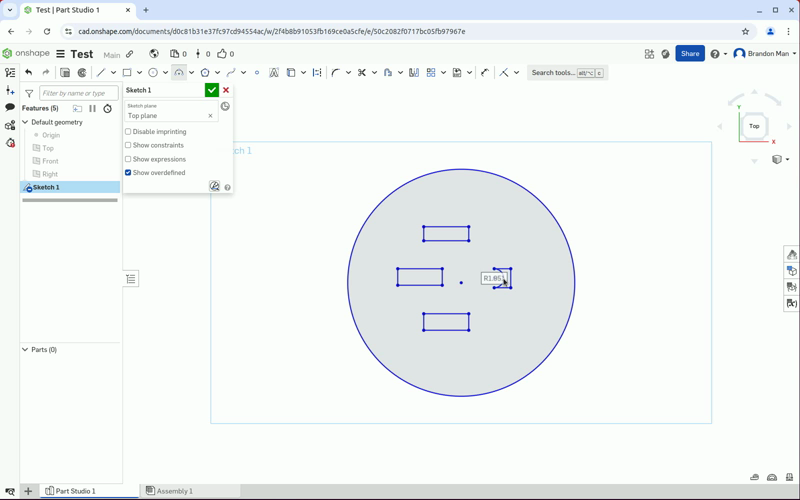
mouse_move(400, 341)
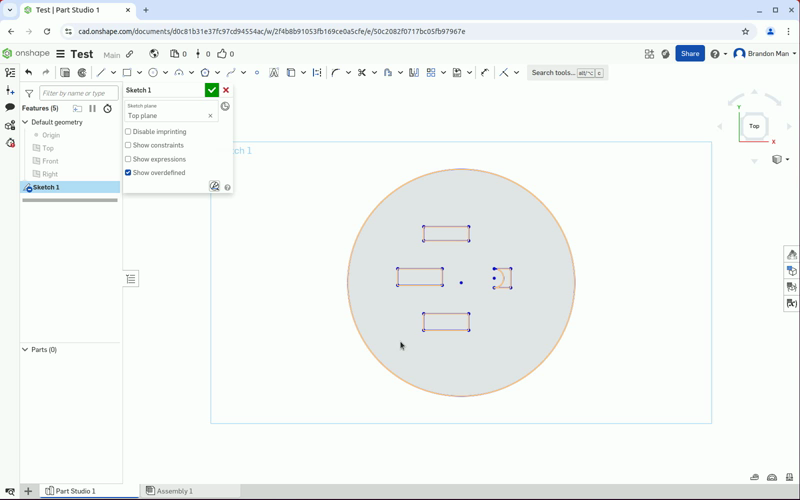
click(400, 341)
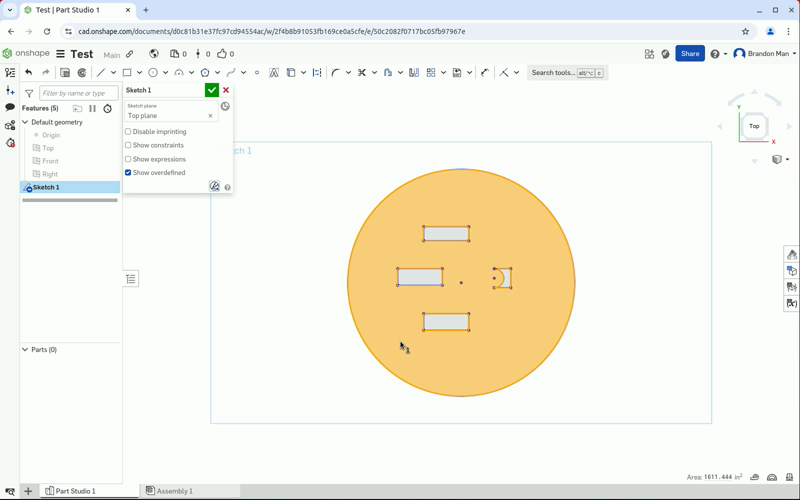
mouse_move(73, 352)
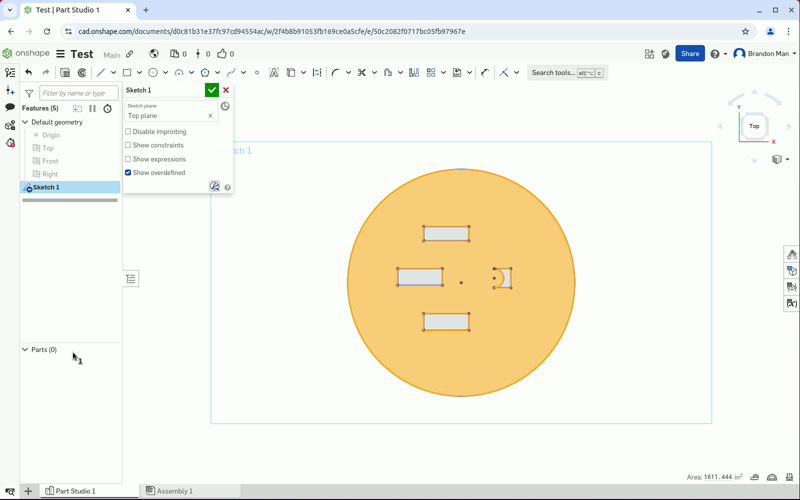
key(shift+y)
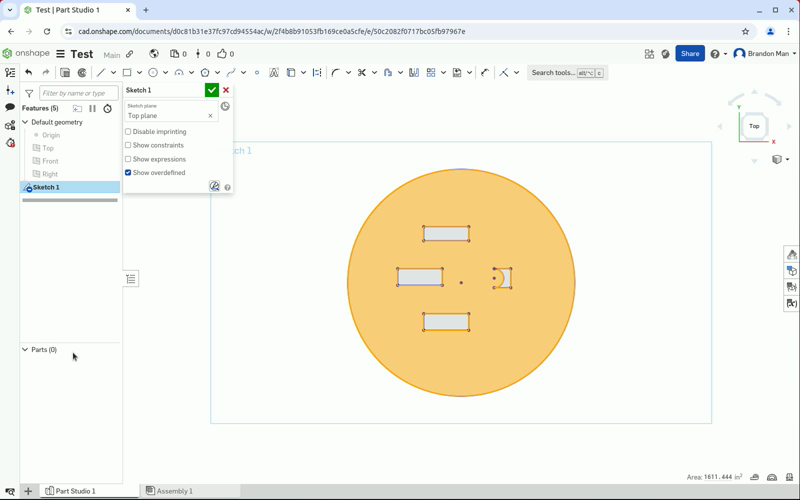
key(shift+e)
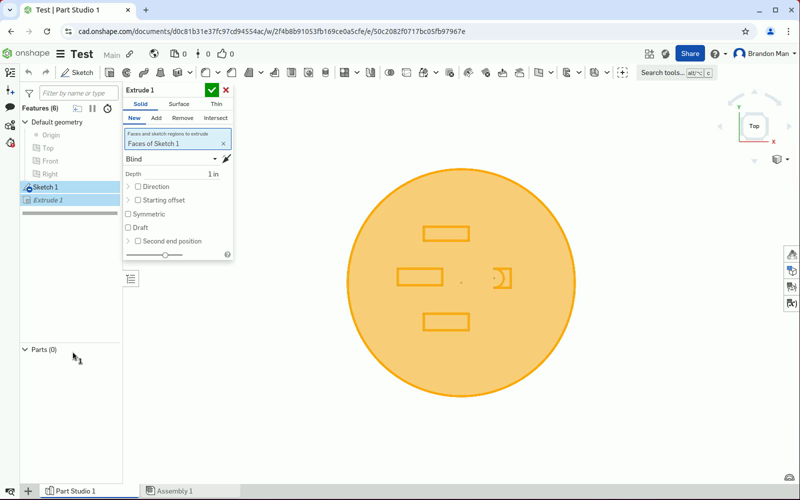
mouse_move(143, 106)
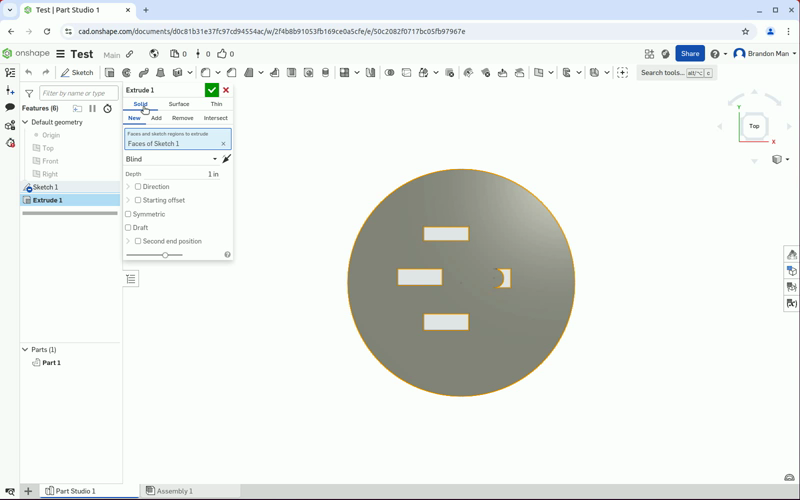
click(143, 106)
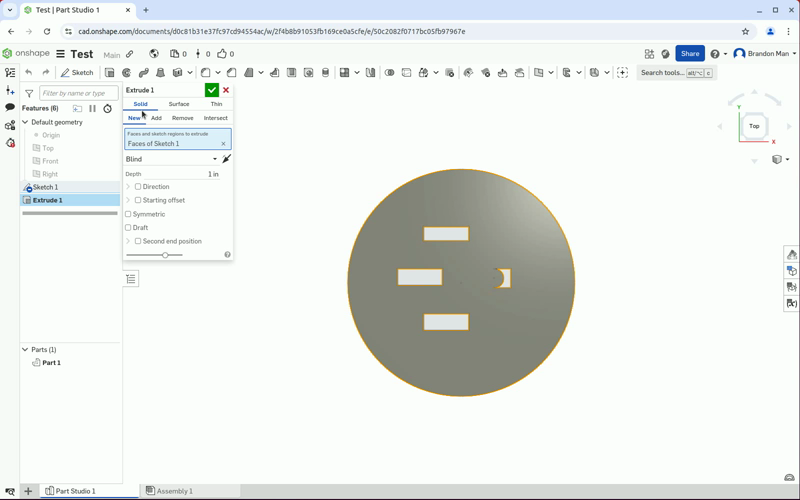
mouse_move(137, 120)
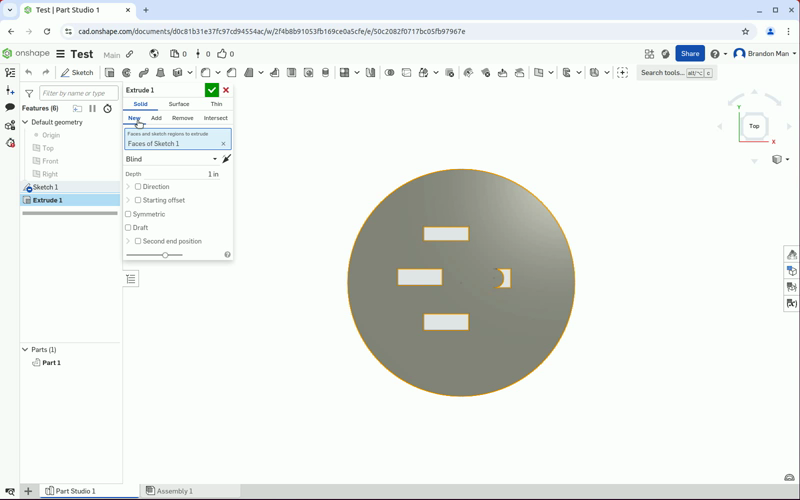
click(137, 120)
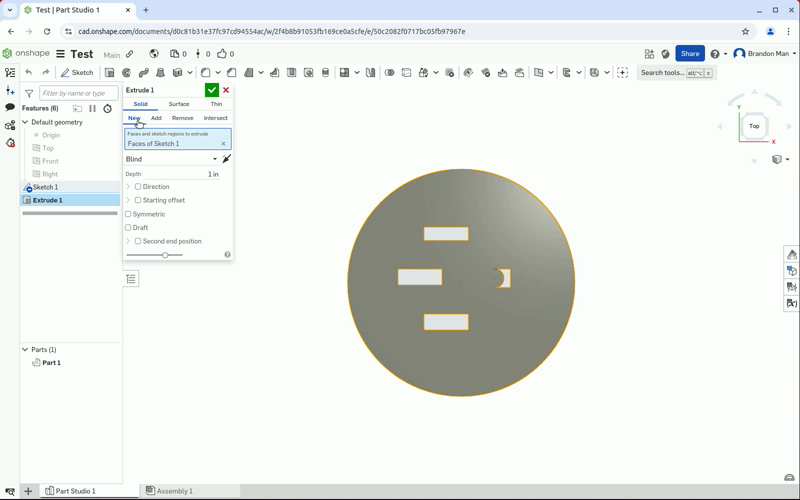
key(tab, 4)
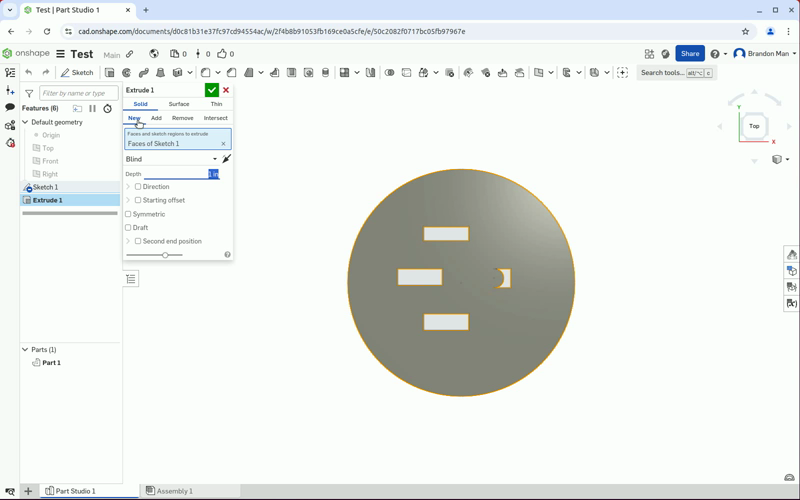
text(17.572)
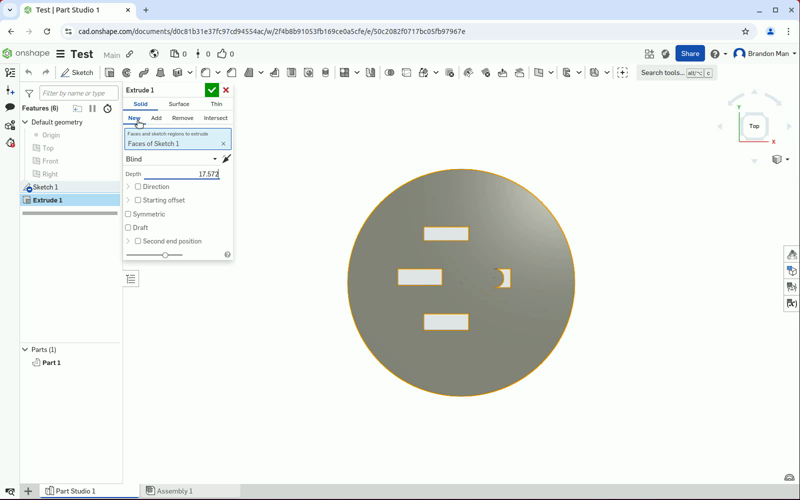
key(enter)
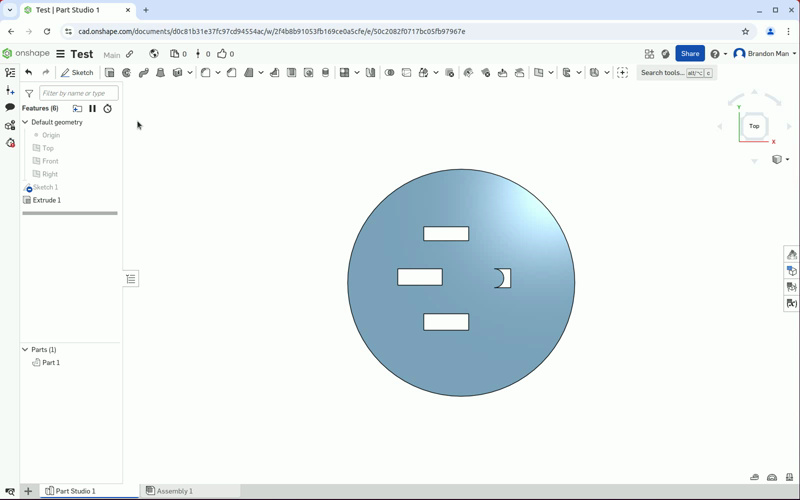
key(shift+h)
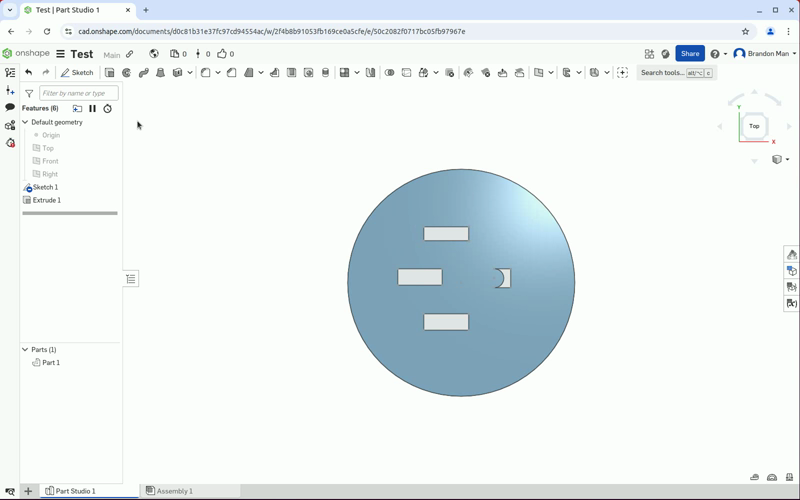
key(shift+h)
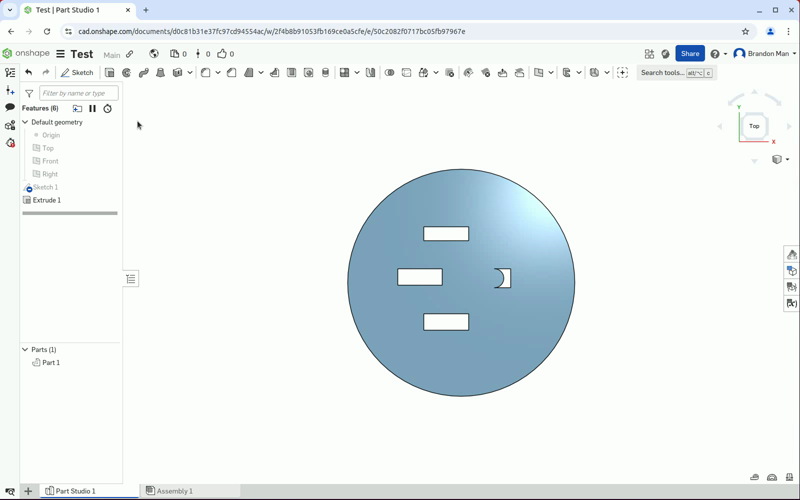
mouse_move(73, 189)
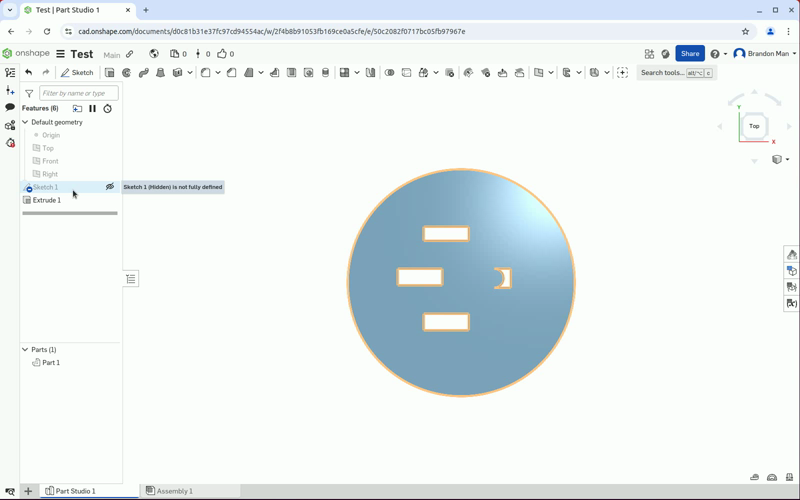
click(73, 189)
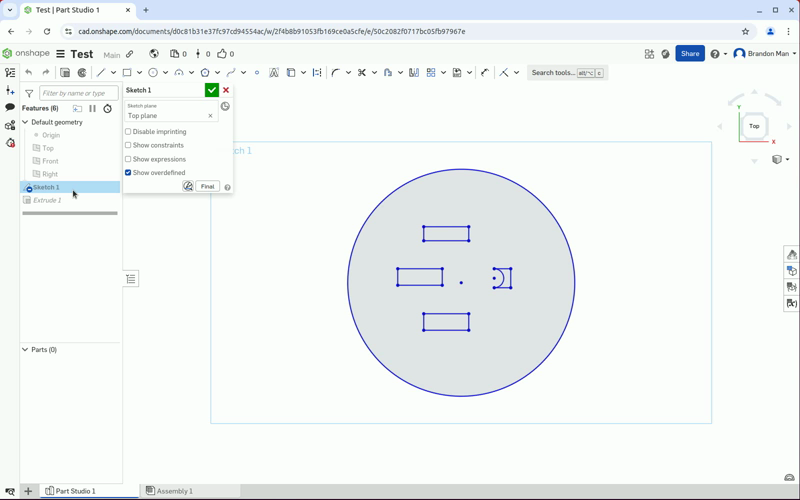
mouse_move(229, 92)
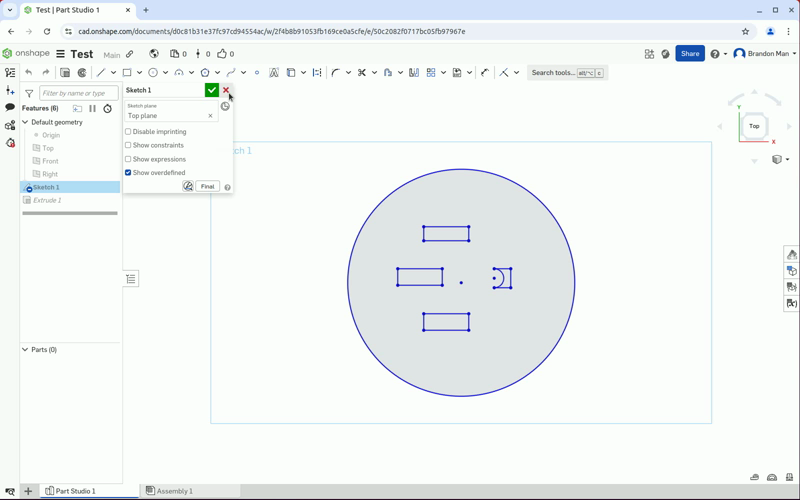
click(229, 92)
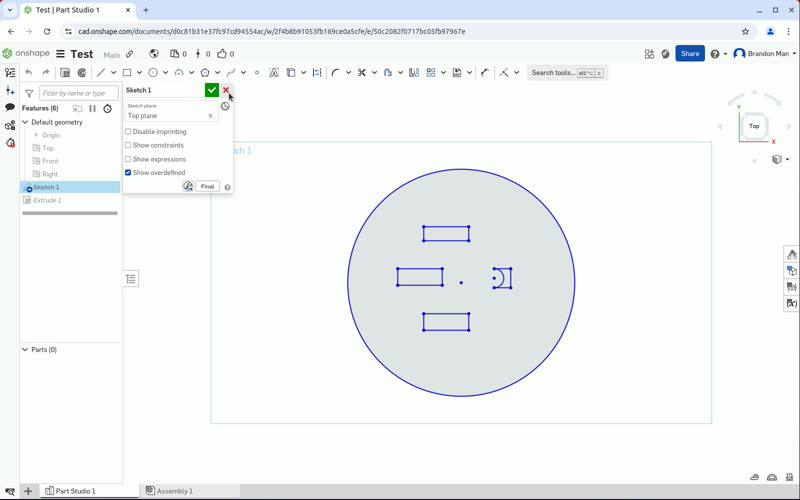
key(shift+s)
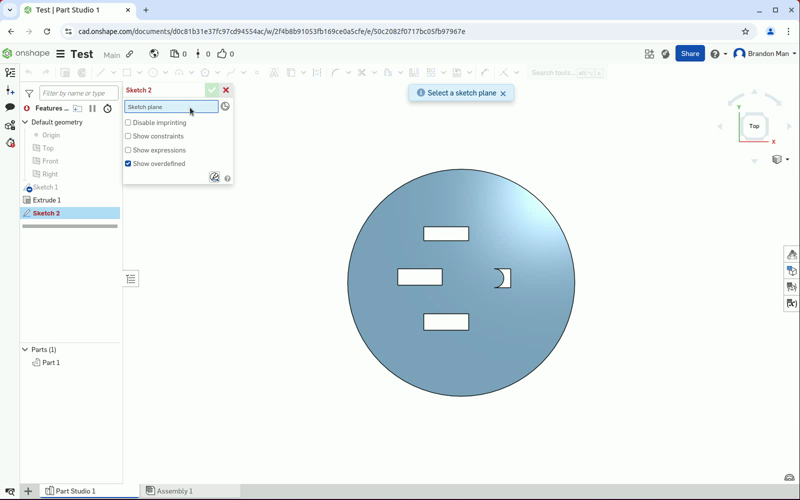
mouse_move(73, 150)
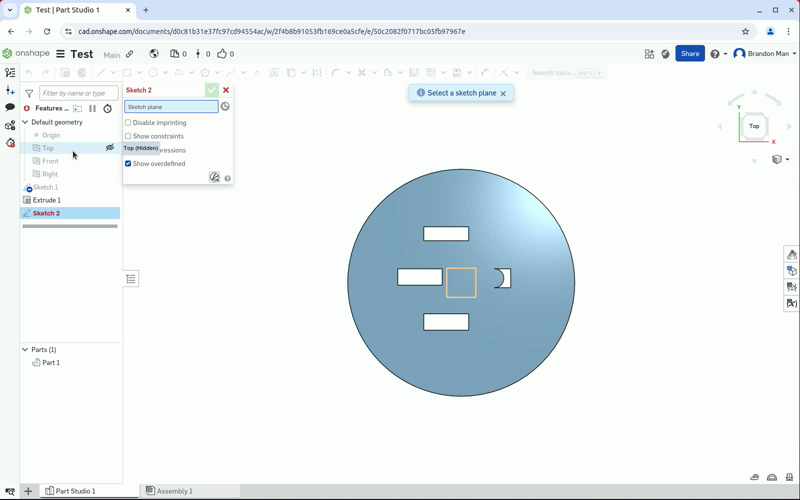
click(73, 150)
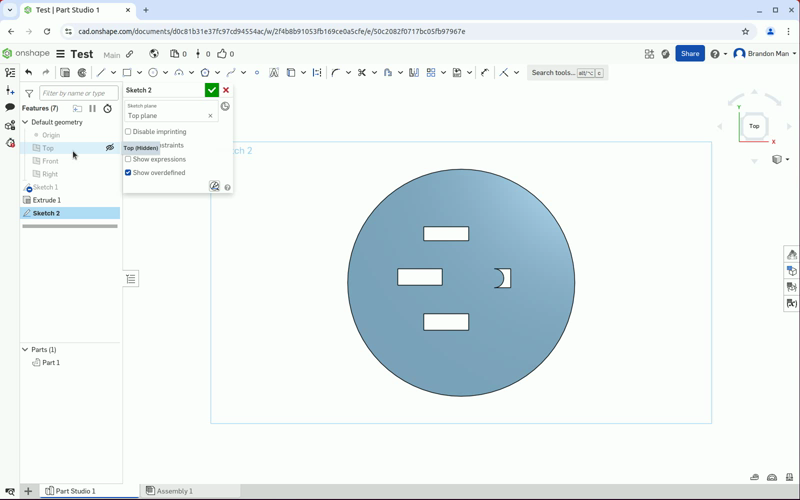
mouse_move(73, 352)
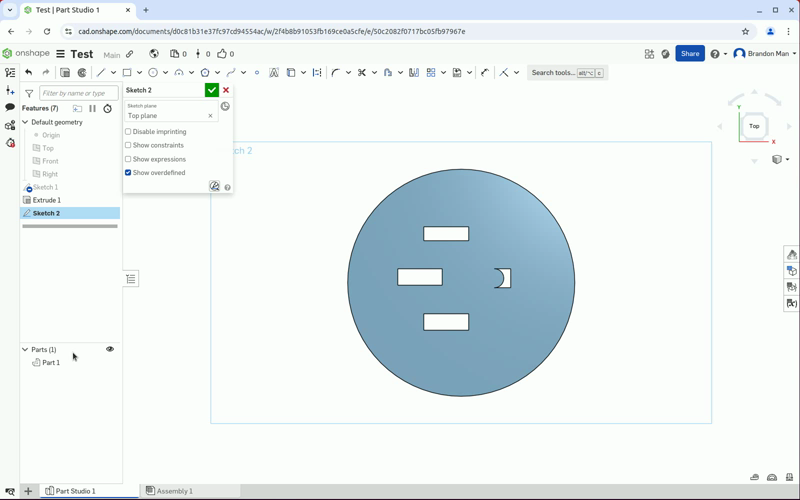
key(y)
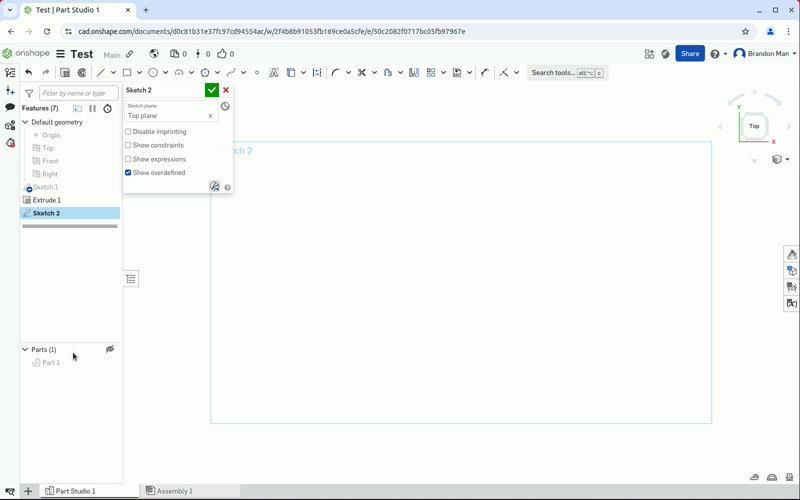
key(c)
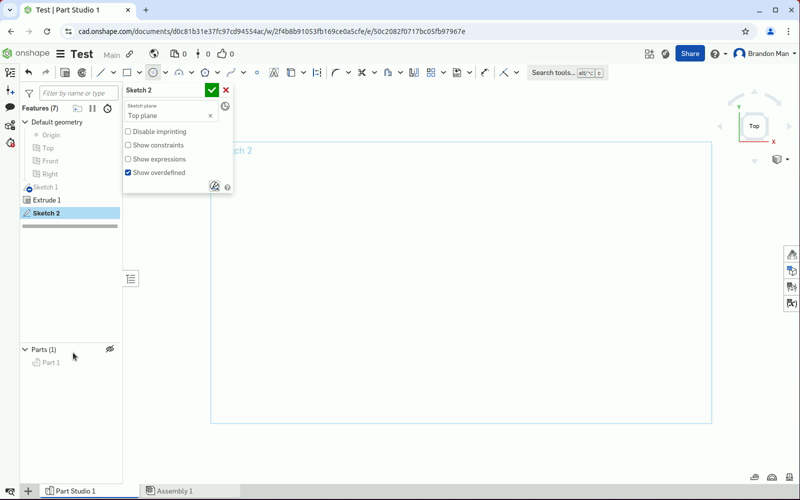
key_down(shift)
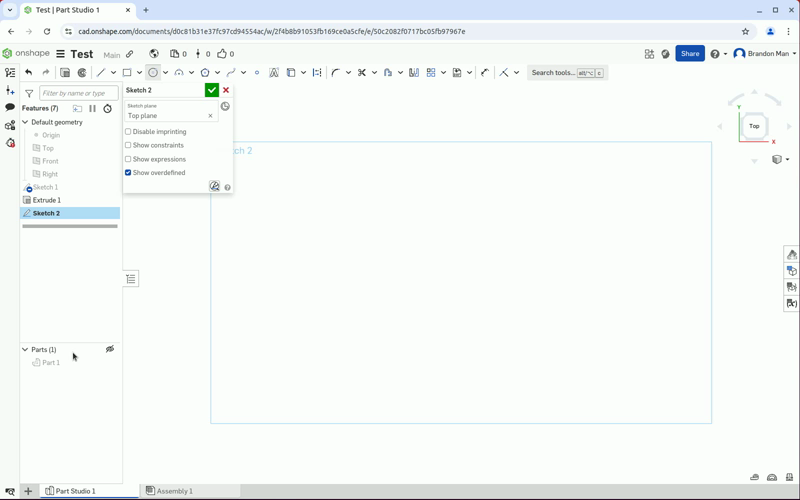
mouse_move(461, 282)
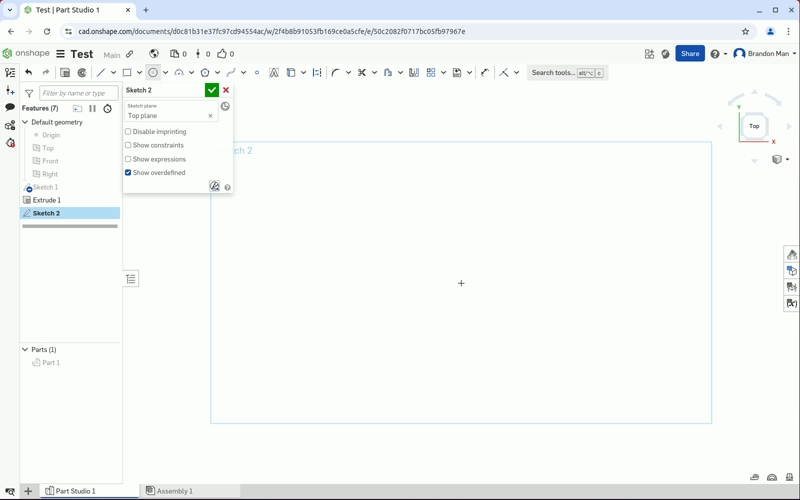
click(461, 282)
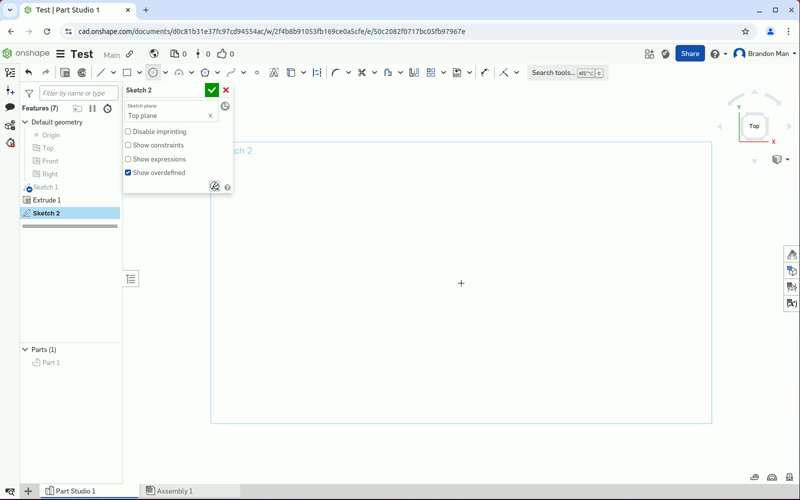
key_up(shift)
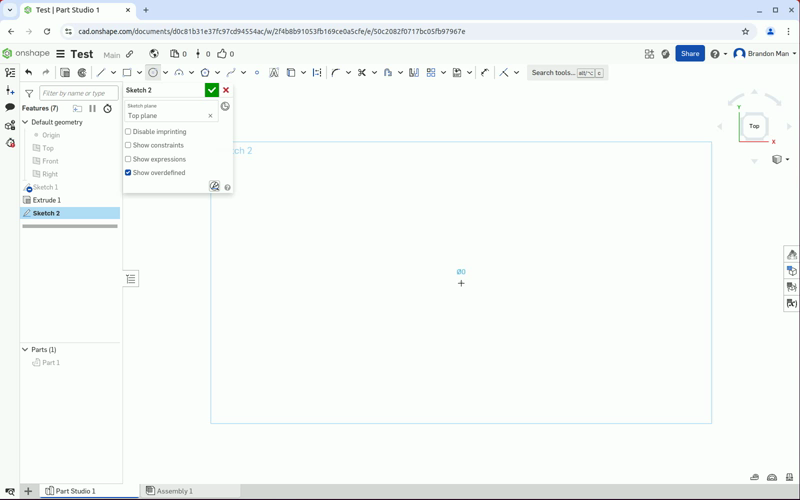
mouse_move(574, 282)
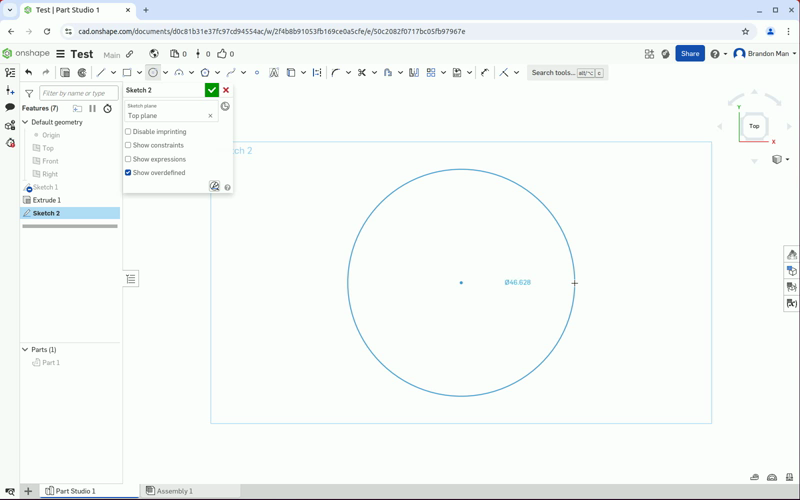
click(574, 282)
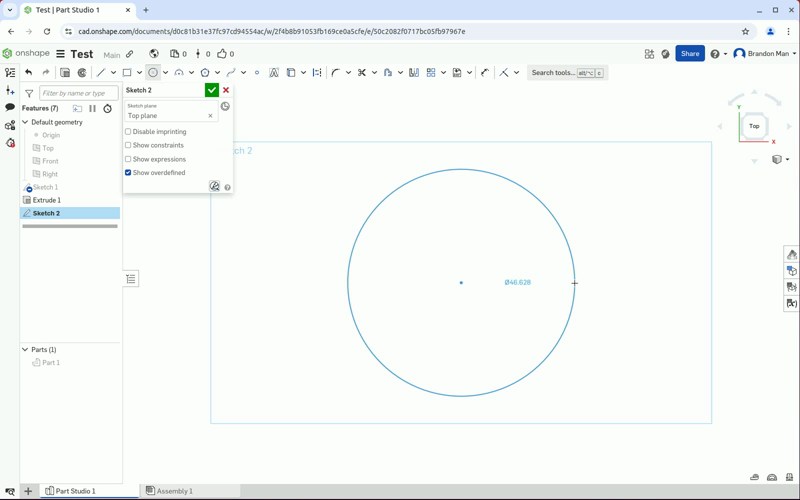
key(esc)
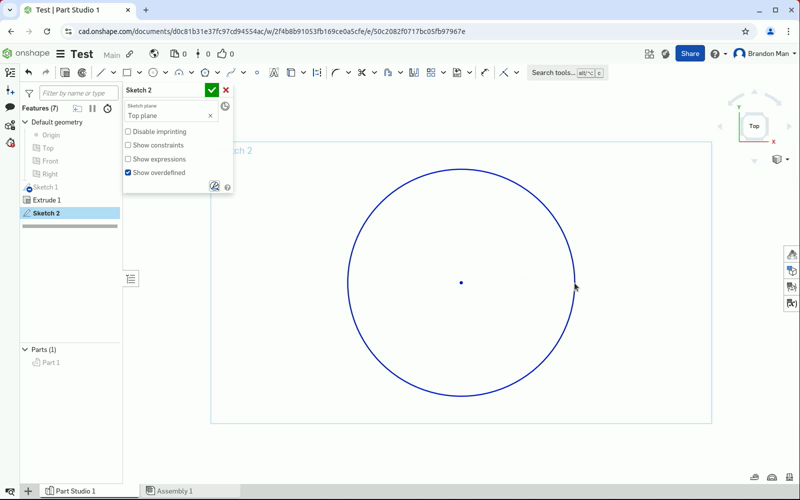
key(l)
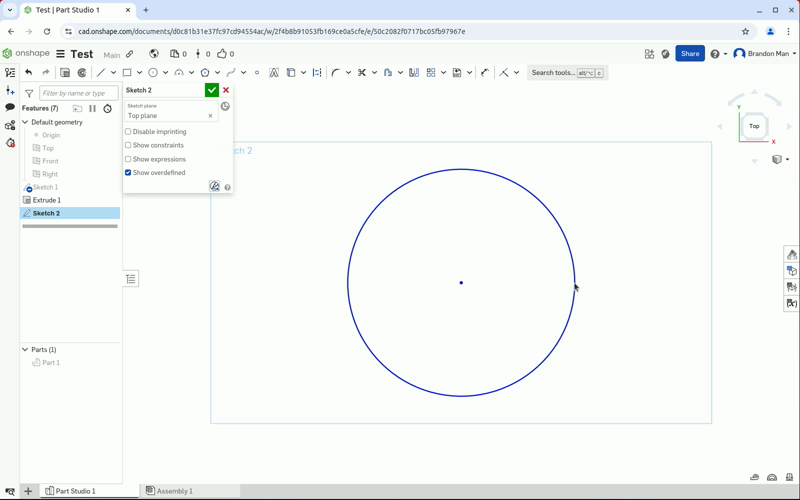
key_down(shift)
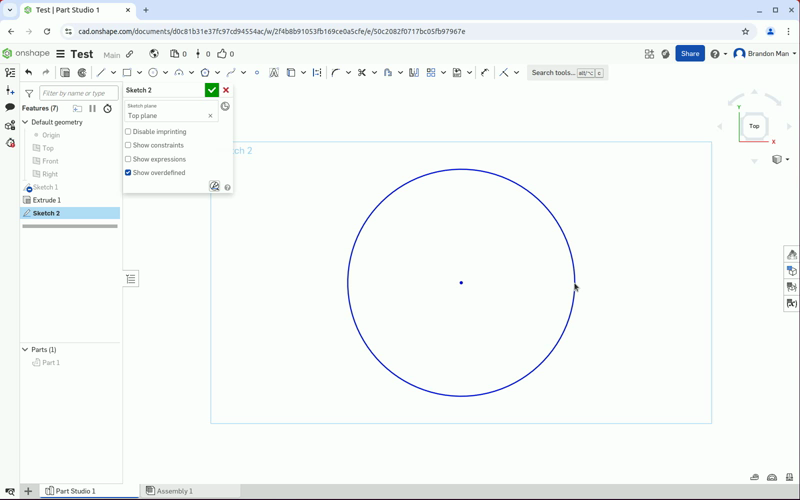
mouse_move(397, 285)
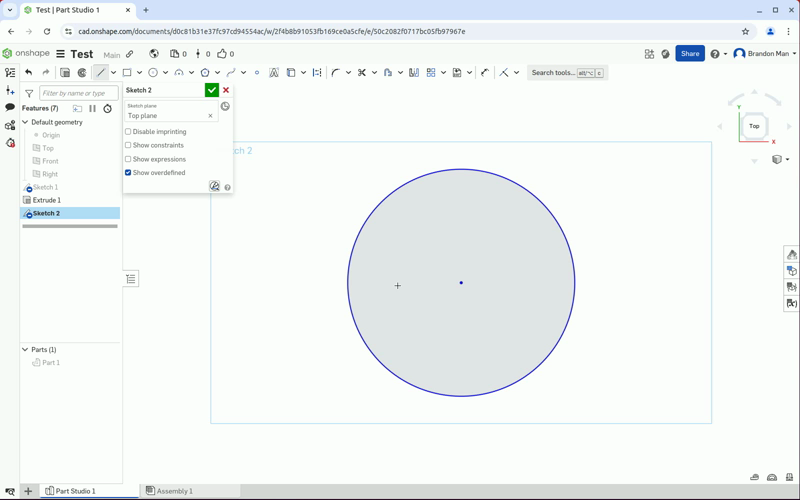
click(397, 285)
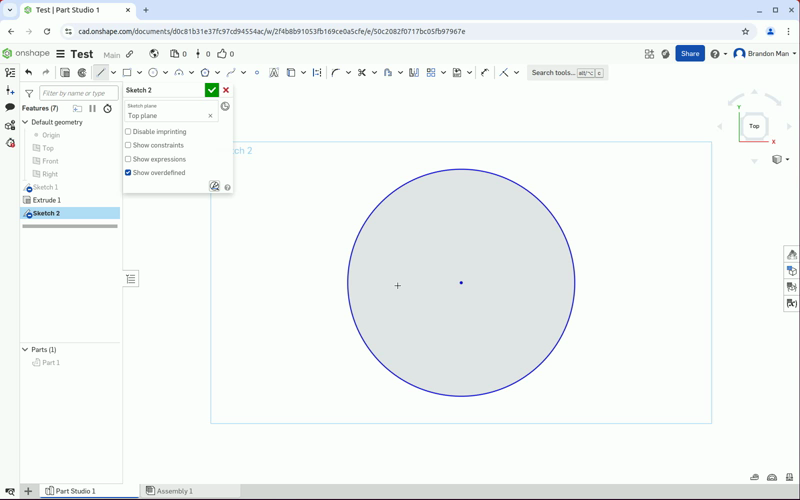
key_up(shift)
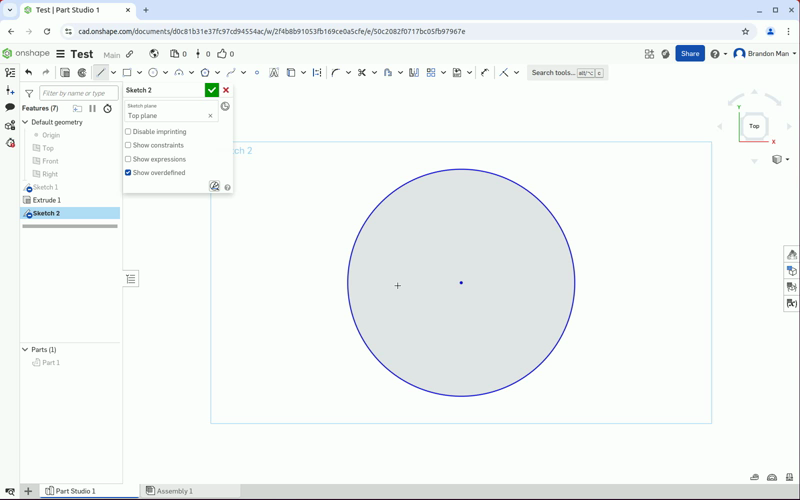
key_down(shift)
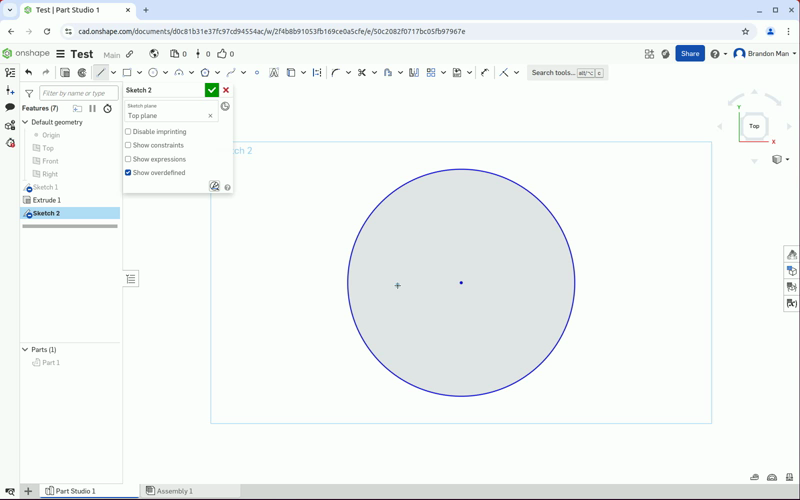
mouse_move(427, 285)
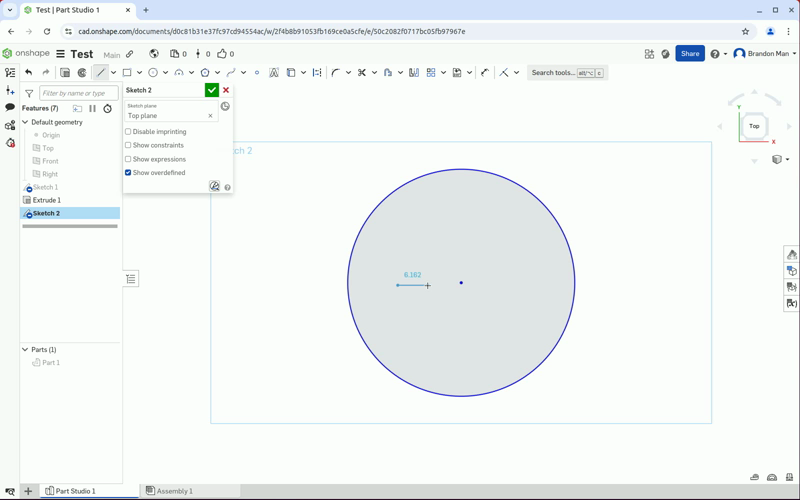
mouse_move(442, 285)
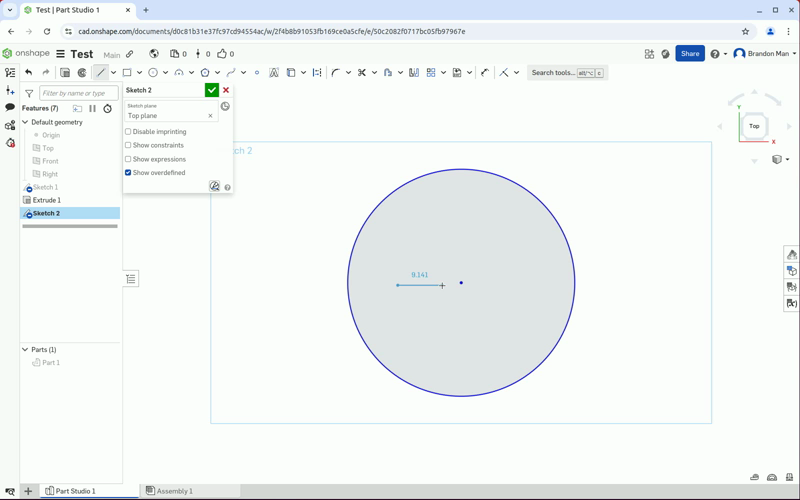
click(442, 285)
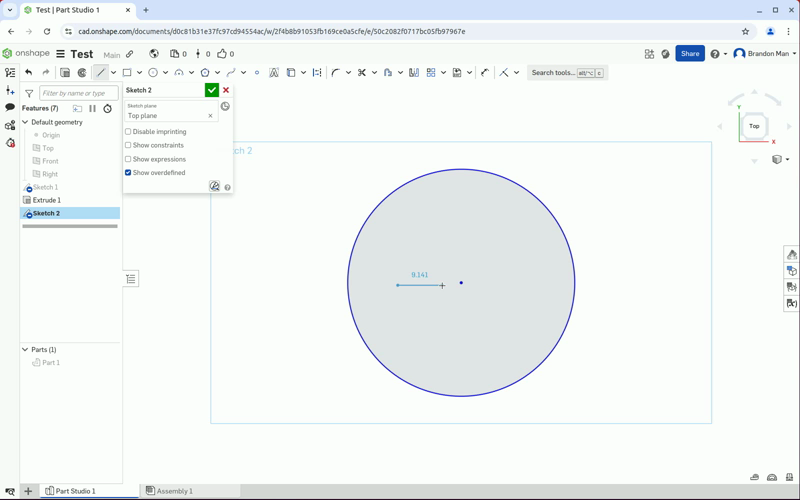
key_up(shift)
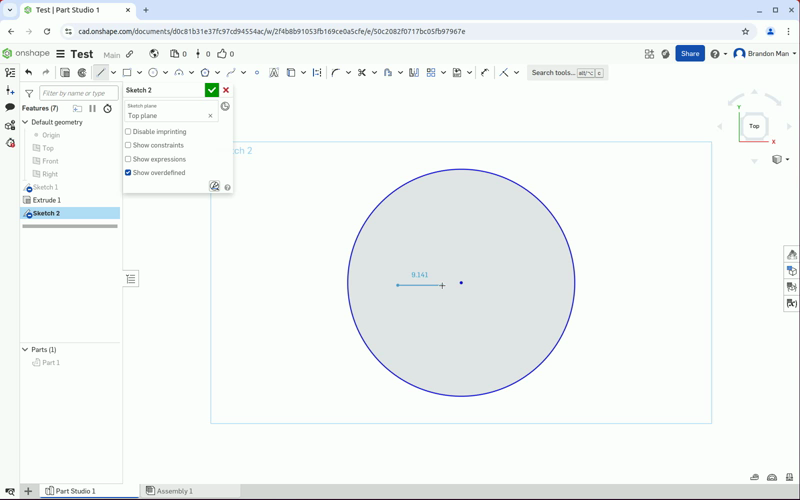
key_down(shift)
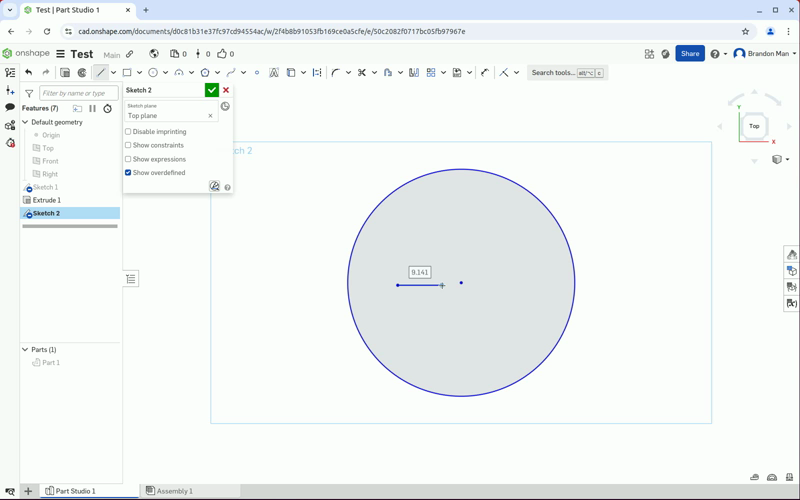
mouse_move(472, 285)
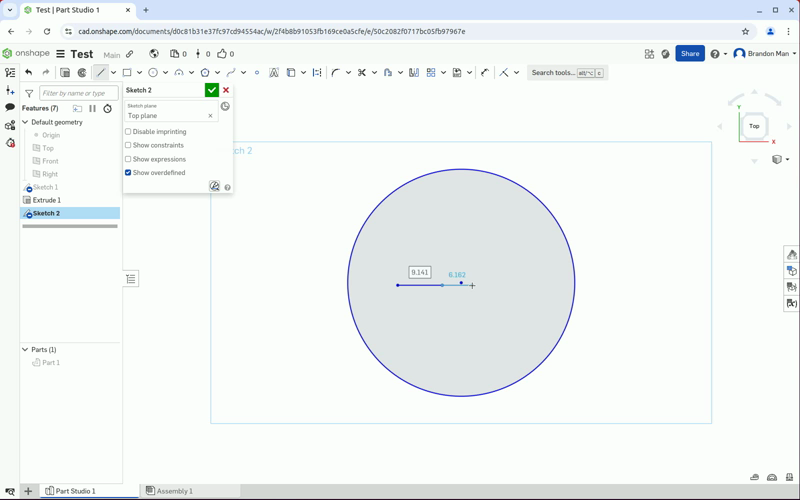
mouse_move(442, 268)
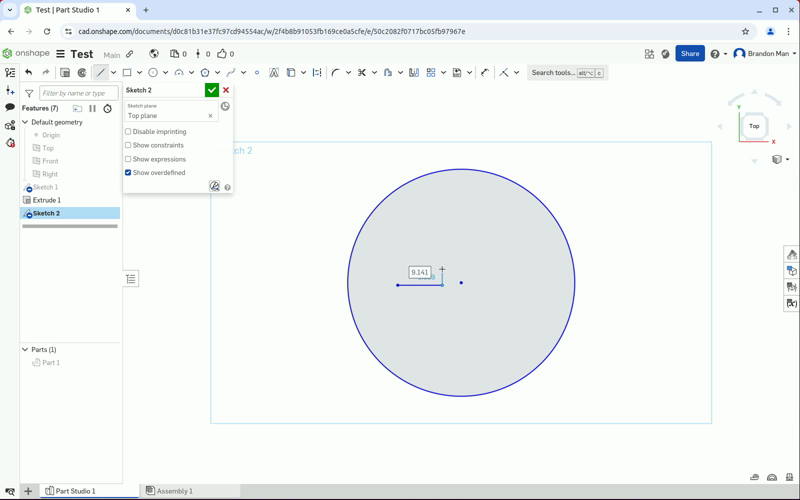
click(442, 268)
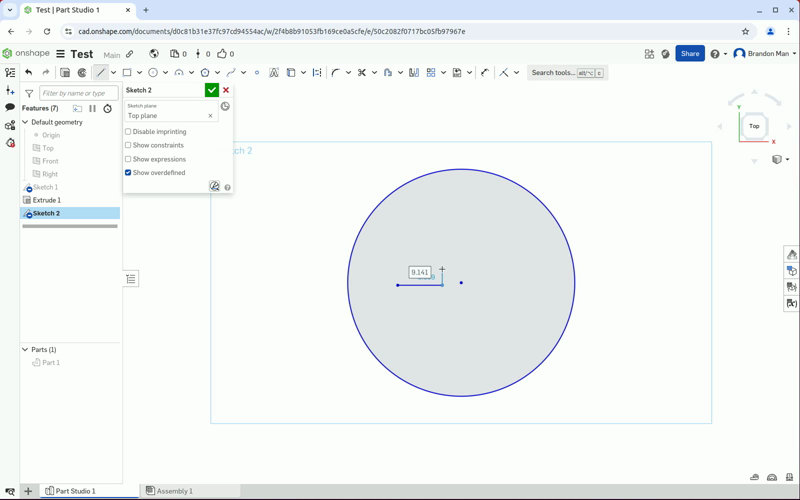
key_up(shift)
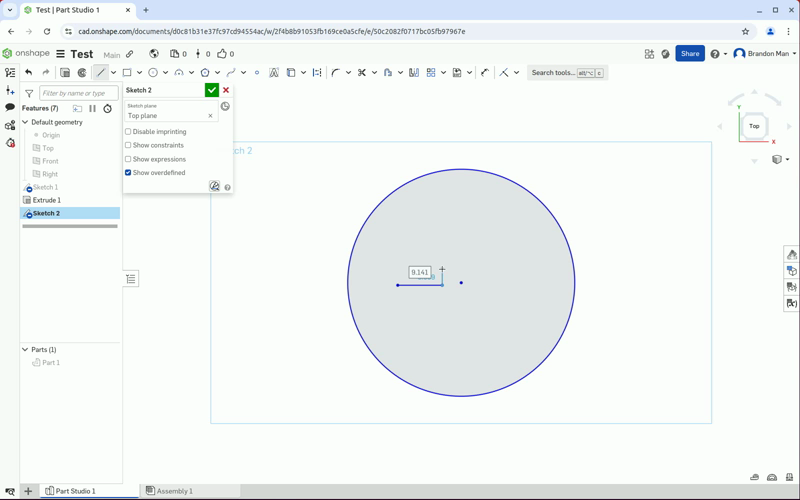
key_down(shift)
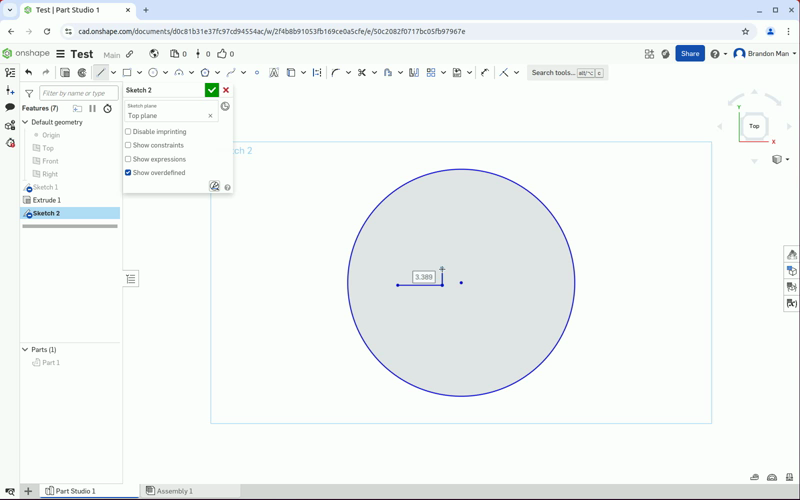
mouse_move(472, 268)
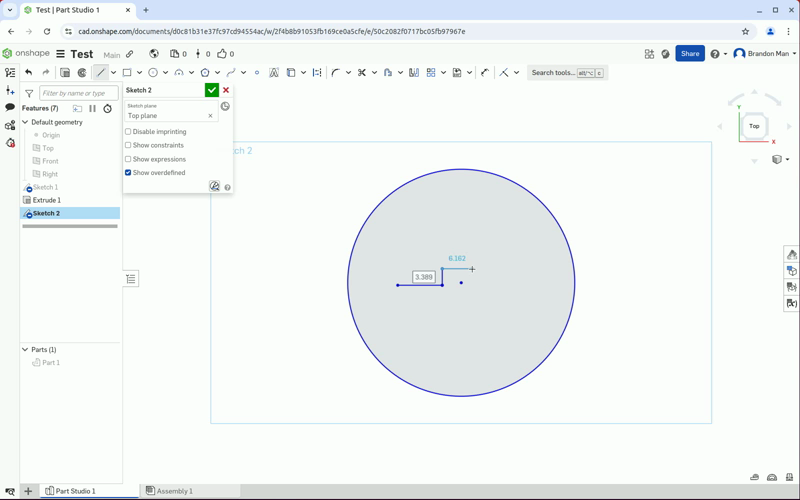
mouse_move(397, 268)
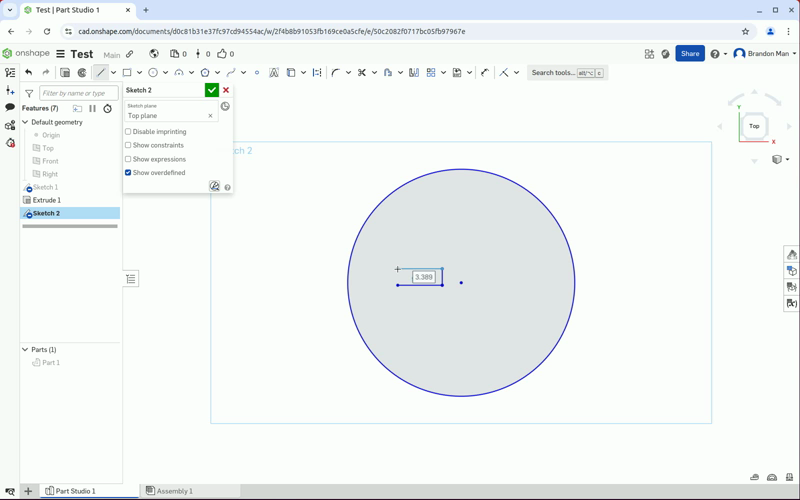
click(397, 268)
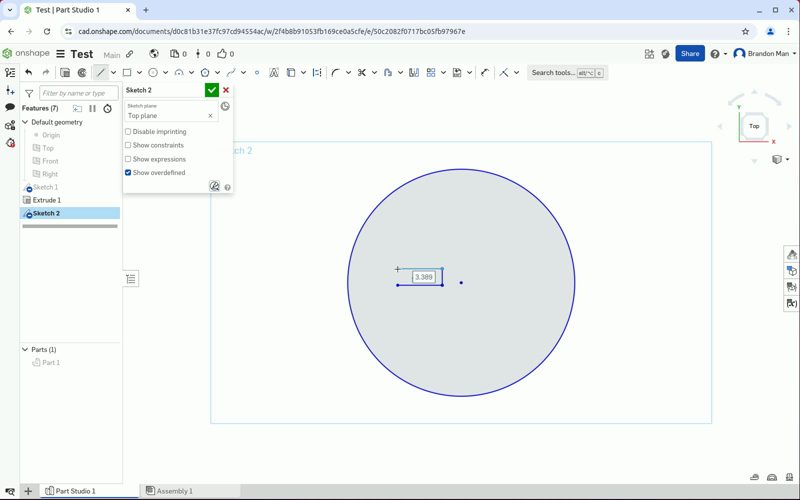
key_up(shift)
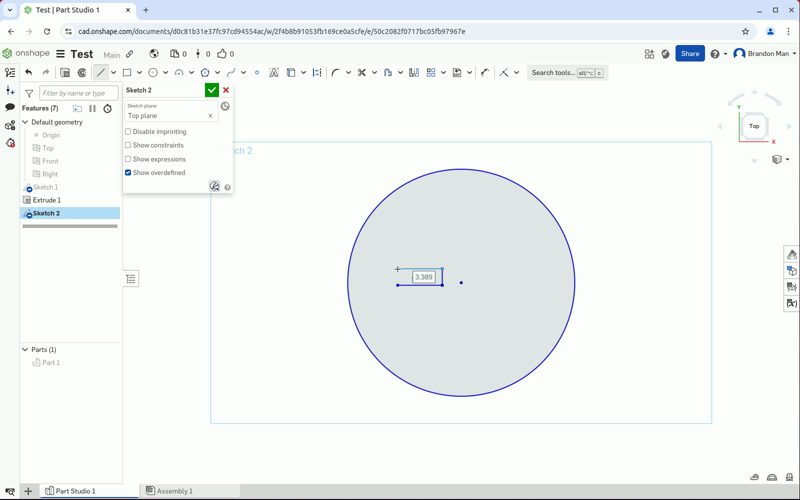
mouse_move(427, 268)
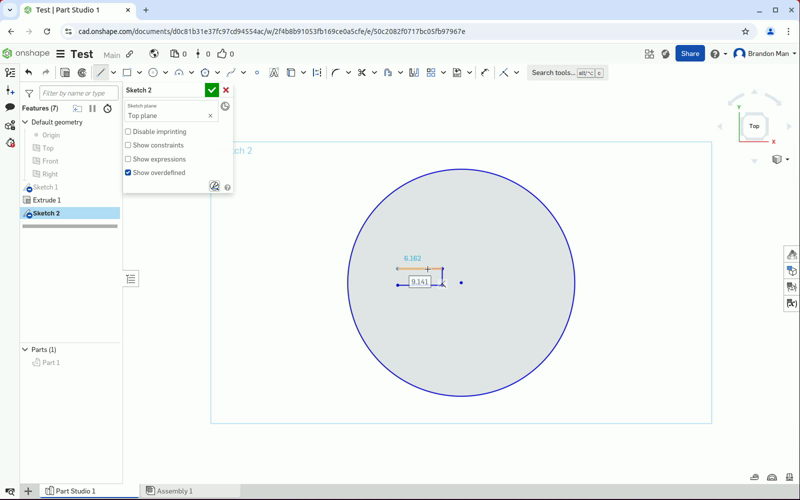
key_down(shift)
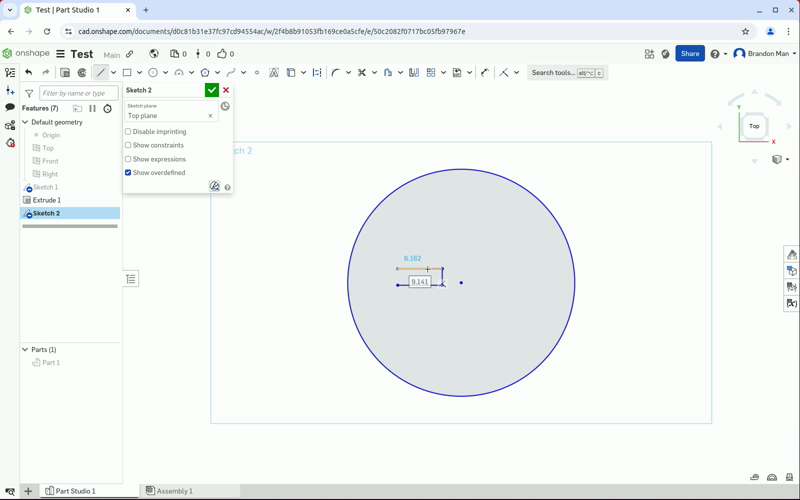
mouse_move(397, 285)
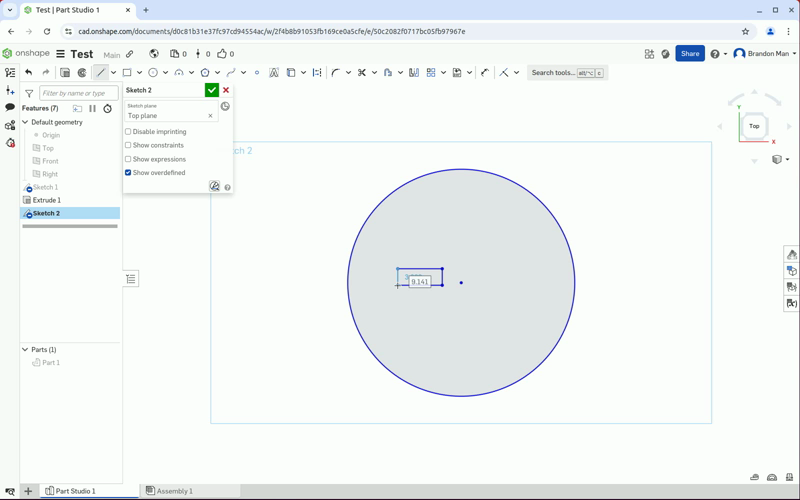
key_up(shift)
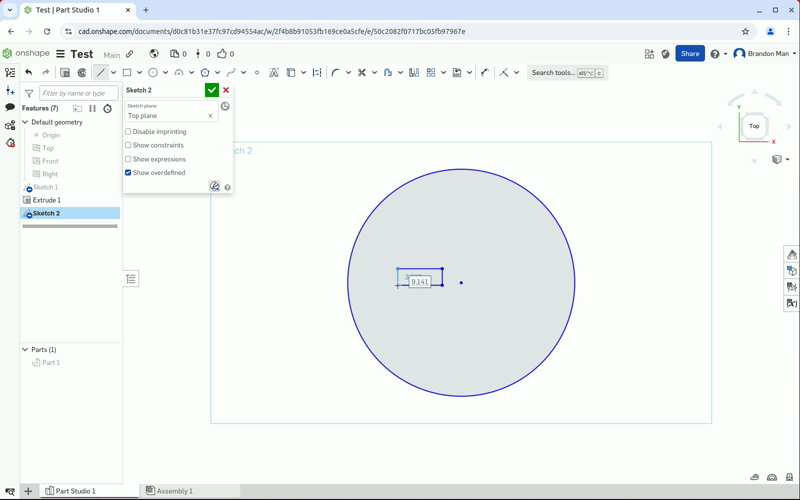
click(397, 285)
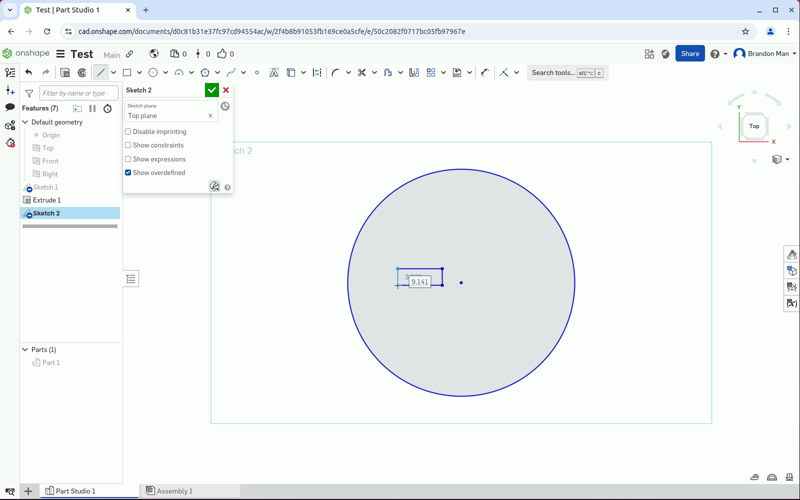
key(esc)
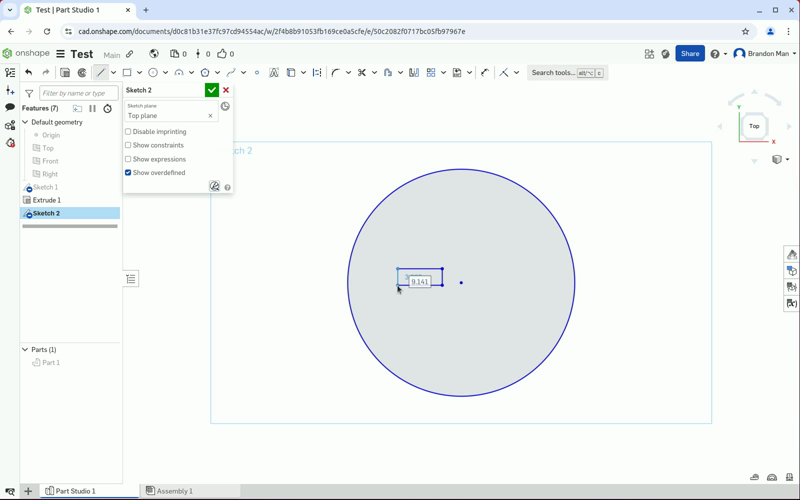
key(l)
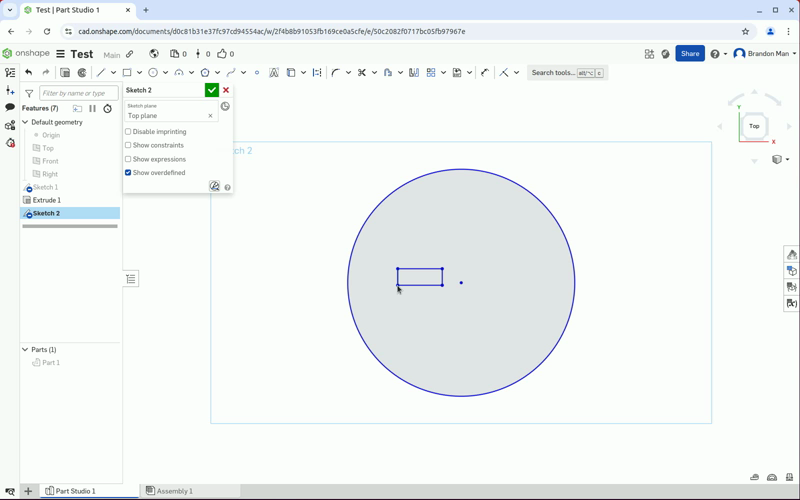
key_down(shift)
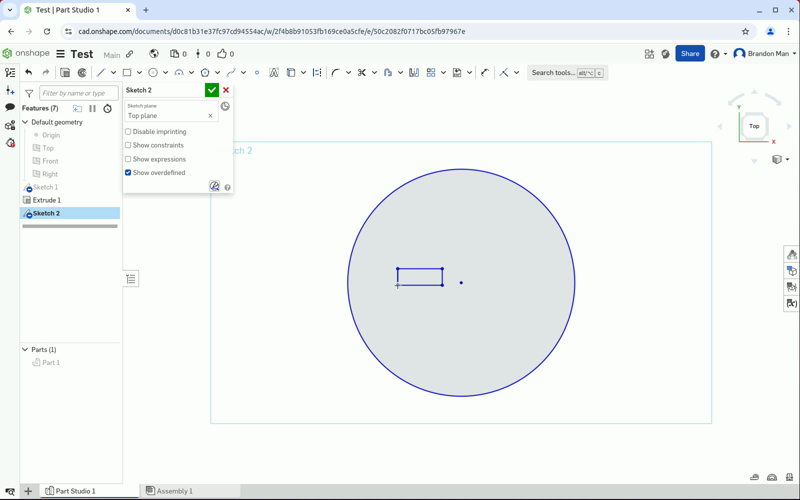
mouse_move(423, 330)
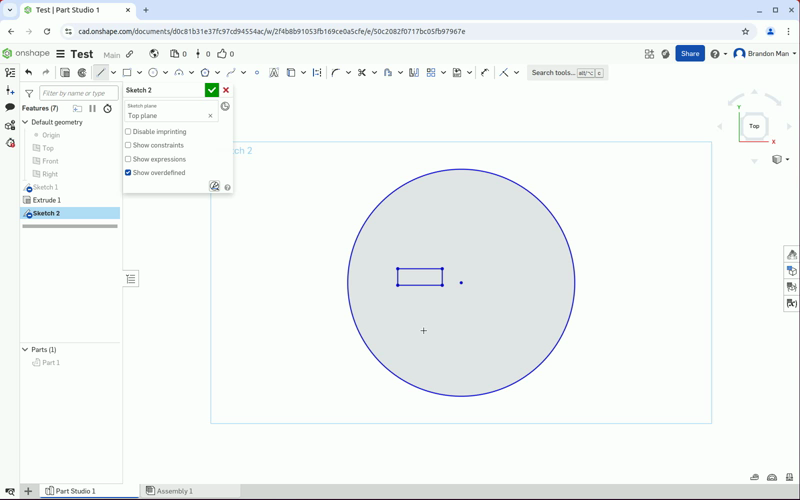
click(423, 330)
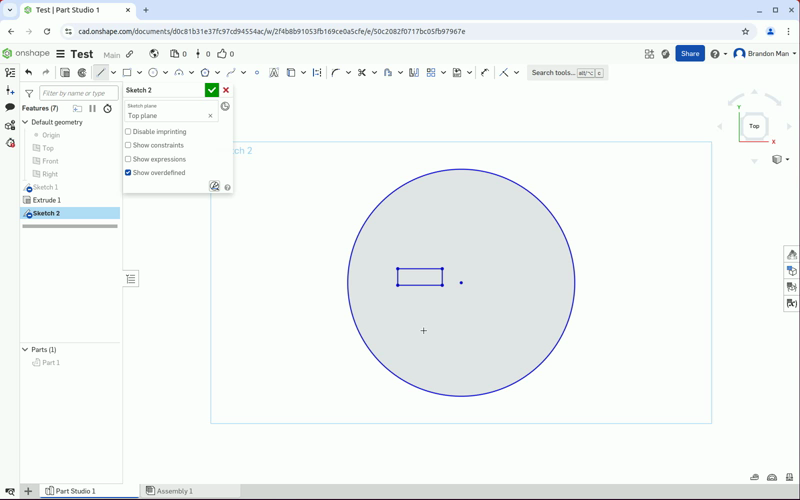
key_up(shift)
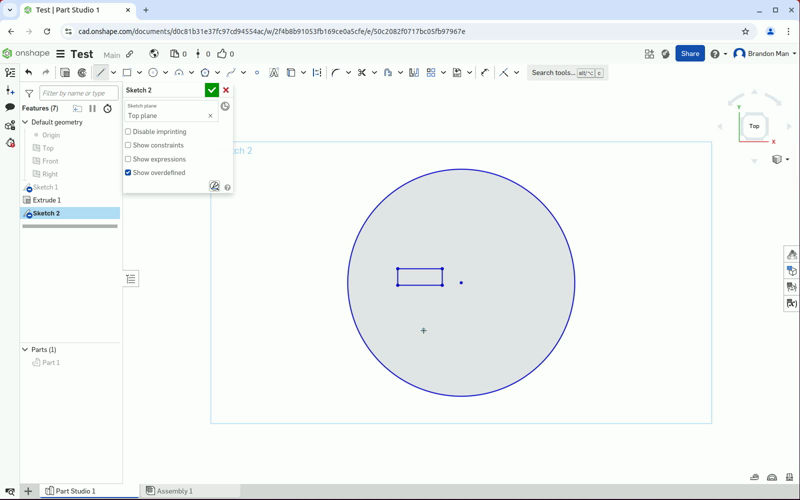
key_down(shift)
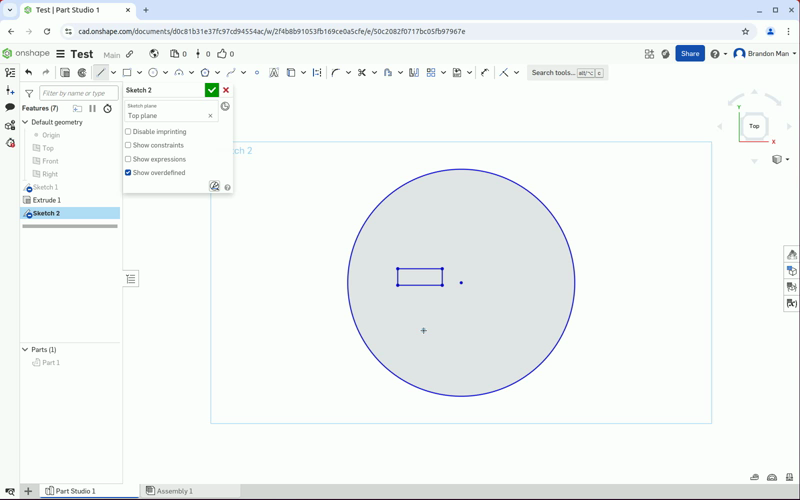
mouse_move(453, 330)
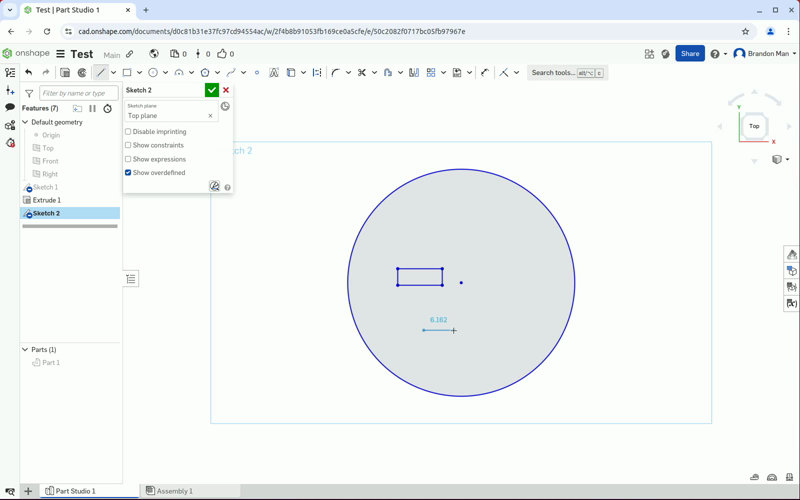
mouse_move(468, 330)
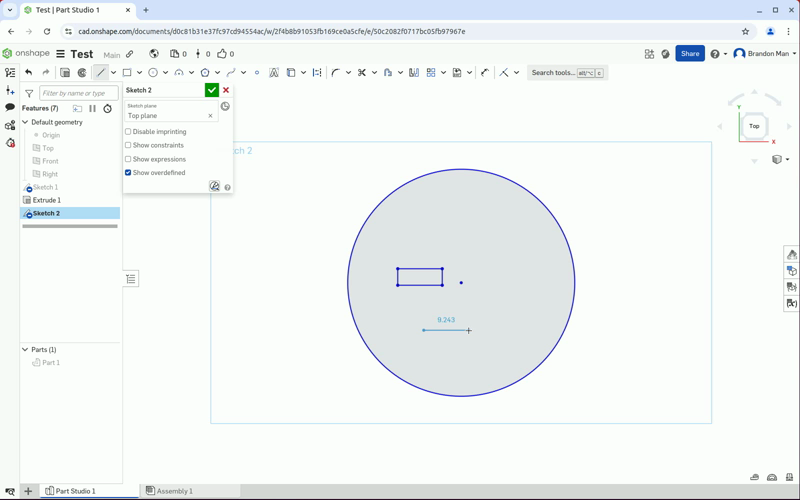
click(468, 330)
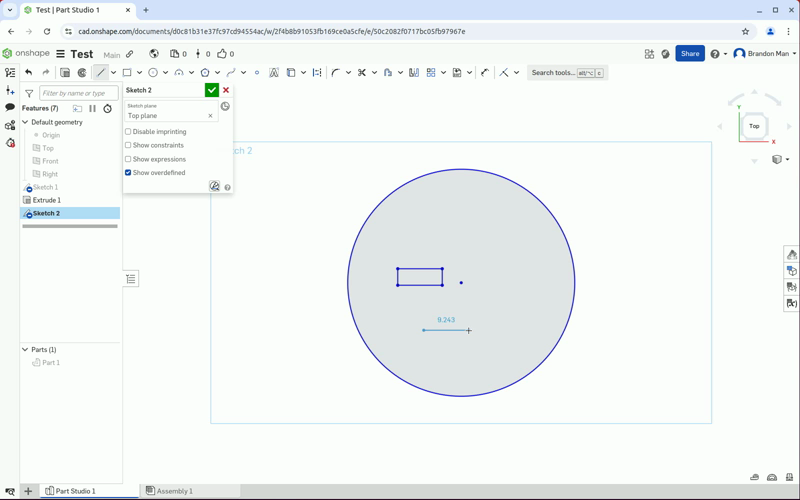
key_up(shift)
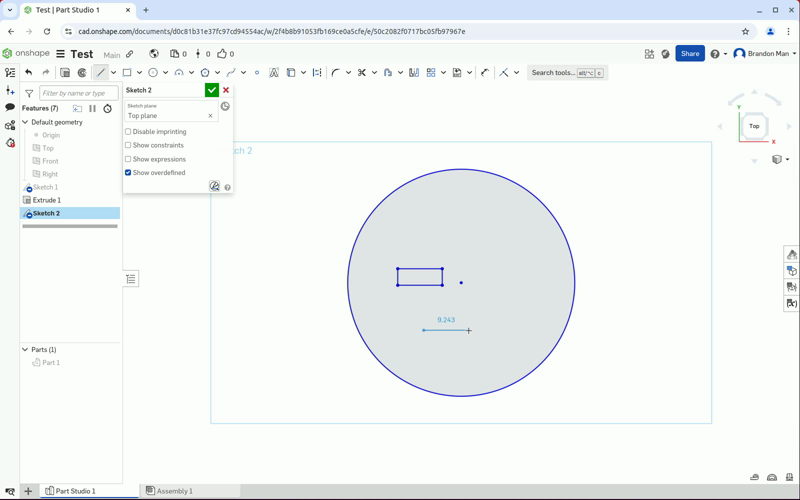
key_down(shift)
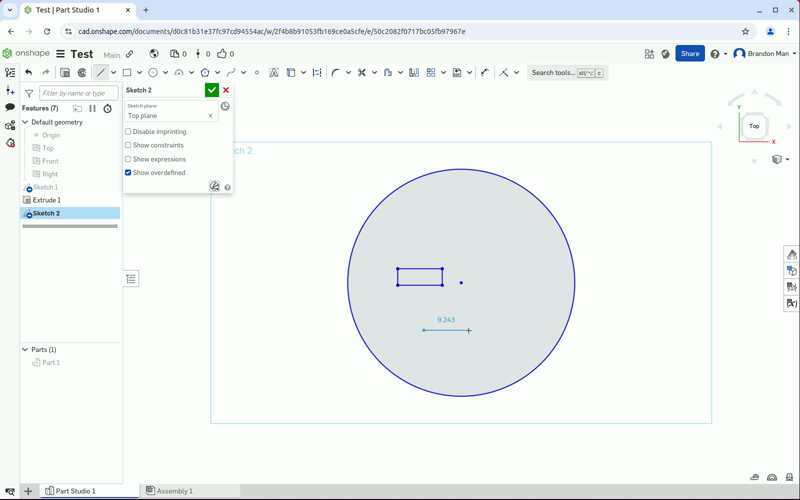
mouse_move(498, 330)
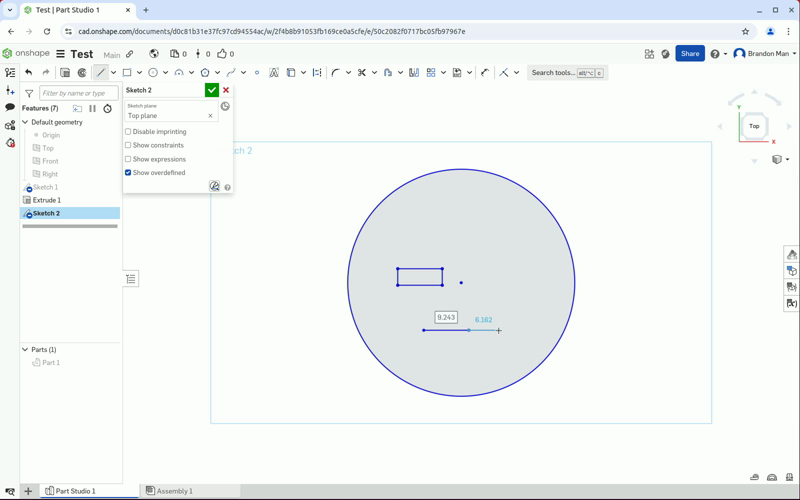
mouse_move(468, 313)
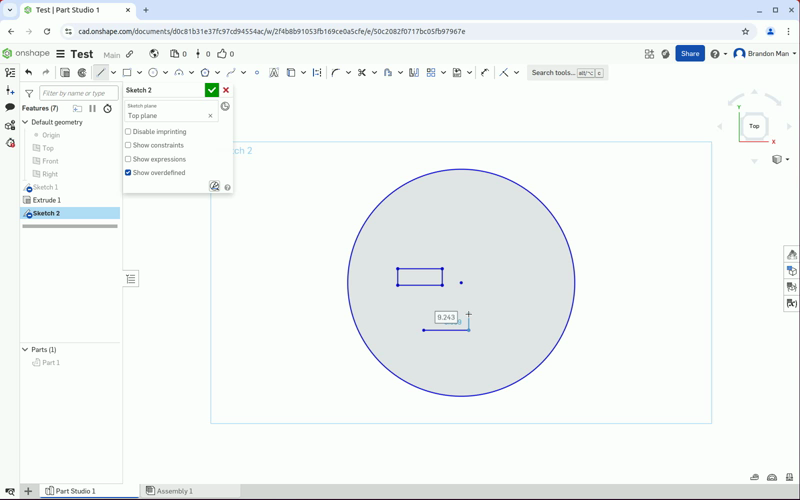
click(468, 313)
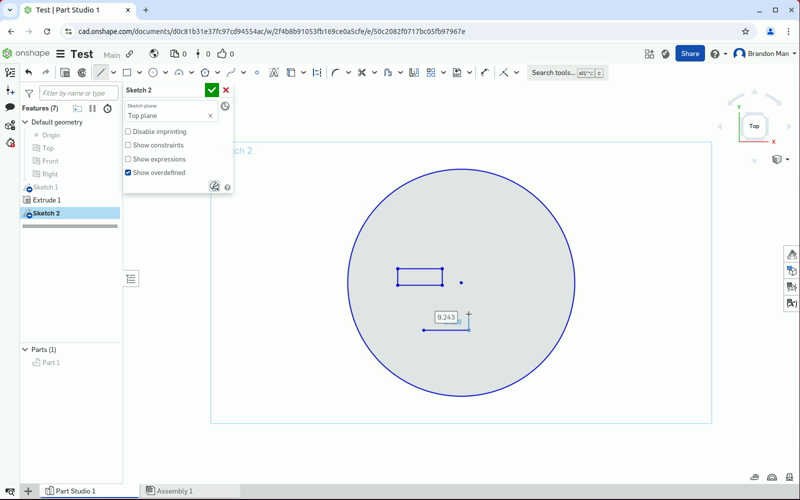
key_up(shift)
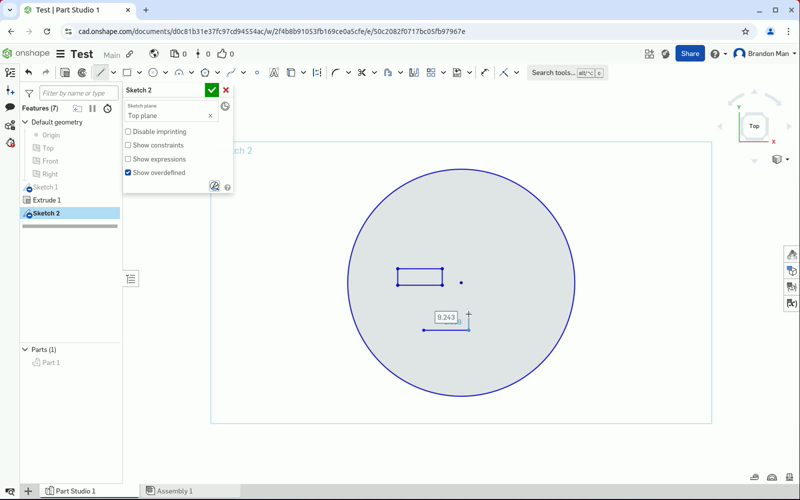
key_down(shift)
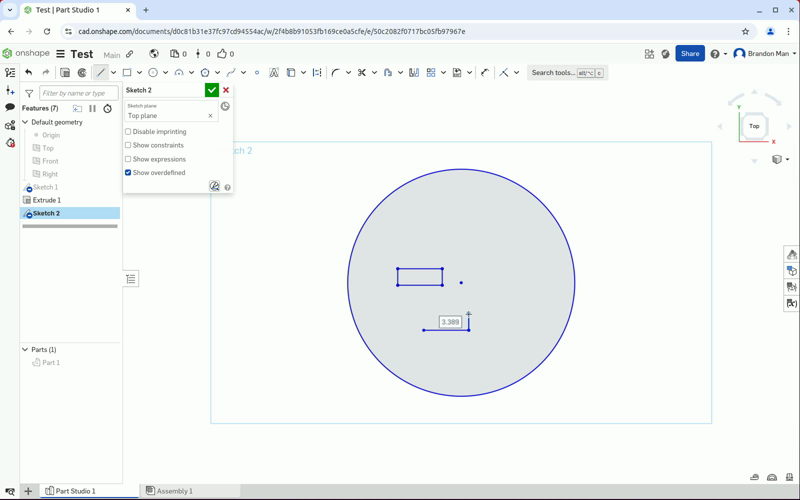
mouse_move(498, 313)
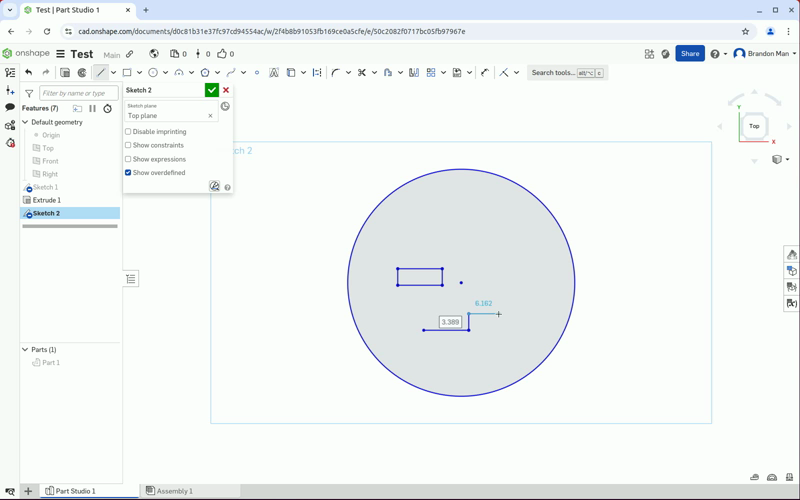
mouse_move(423, 313)
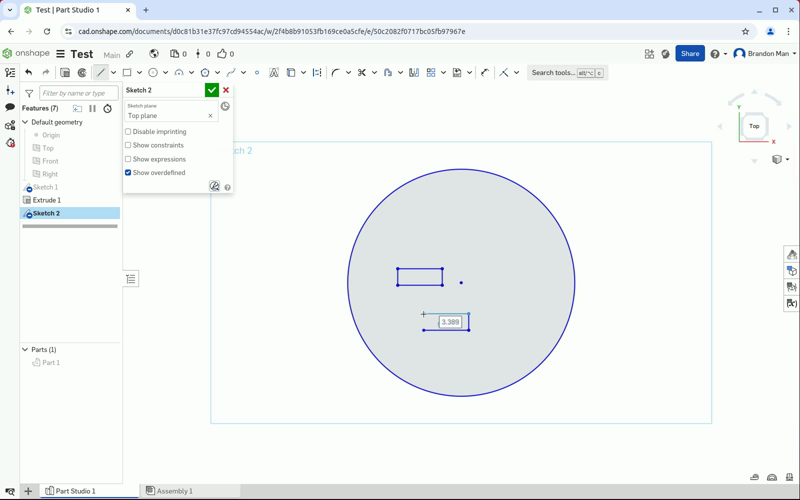
click(423, 313)
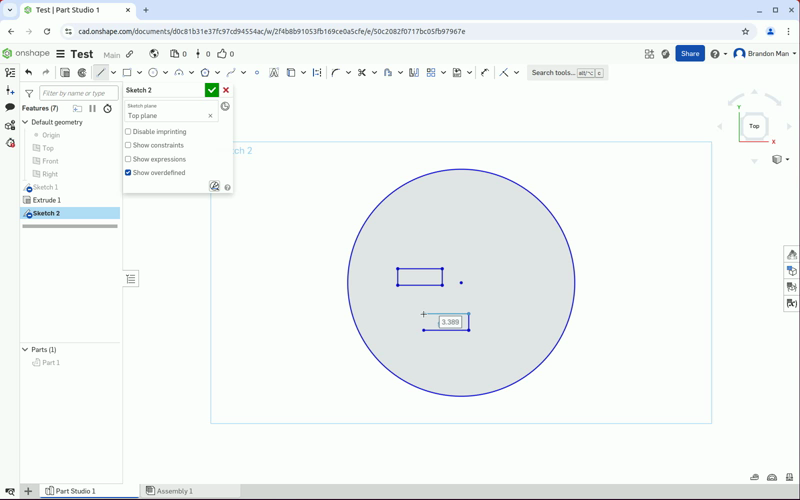
key_up(shift)
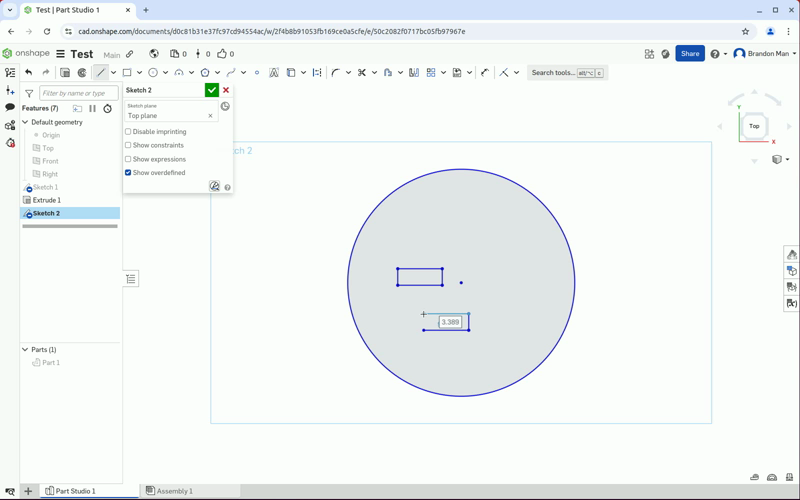
mouse_move(453, 313)
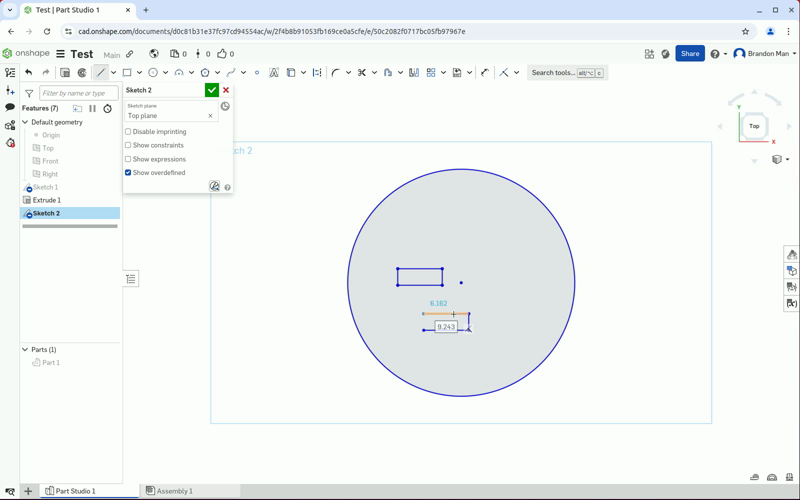
key_down(shift)
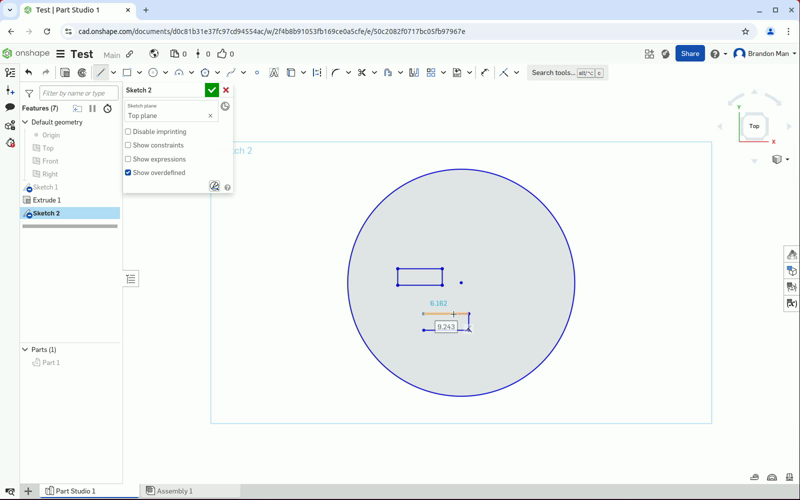
mouse_move(423, 330)
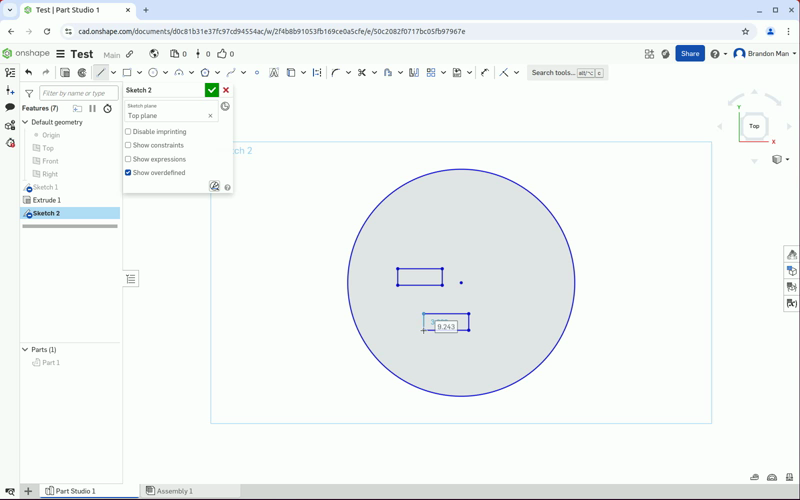
key_up(shift)
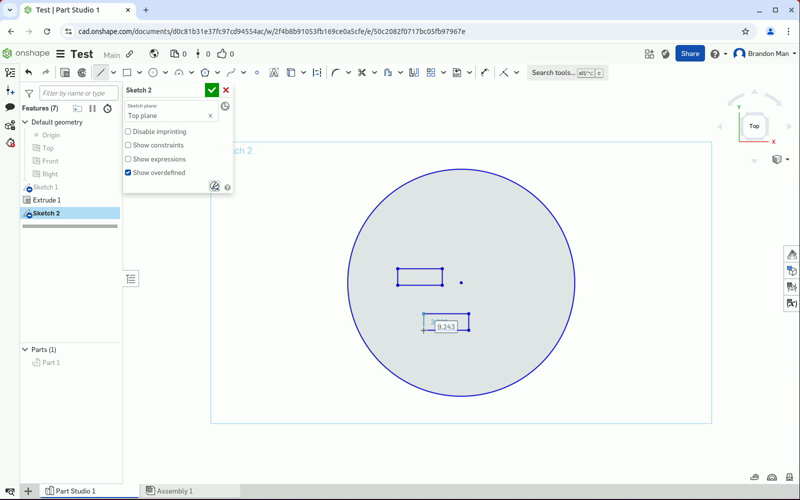
click(423, 330)
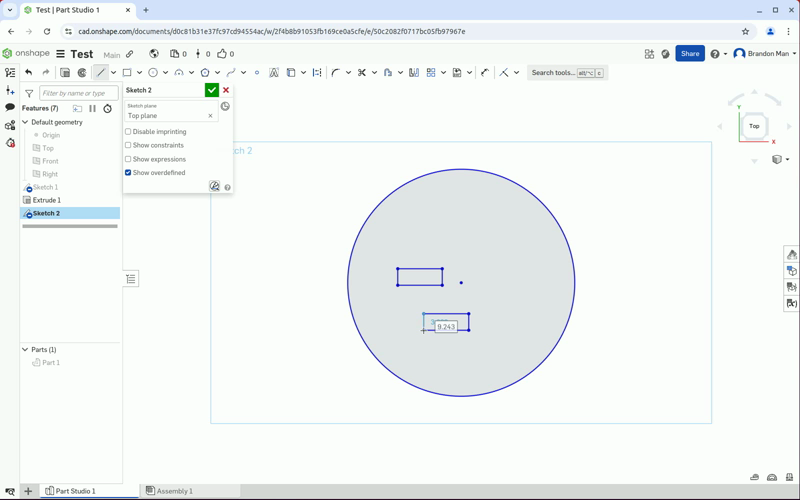
key(esc)
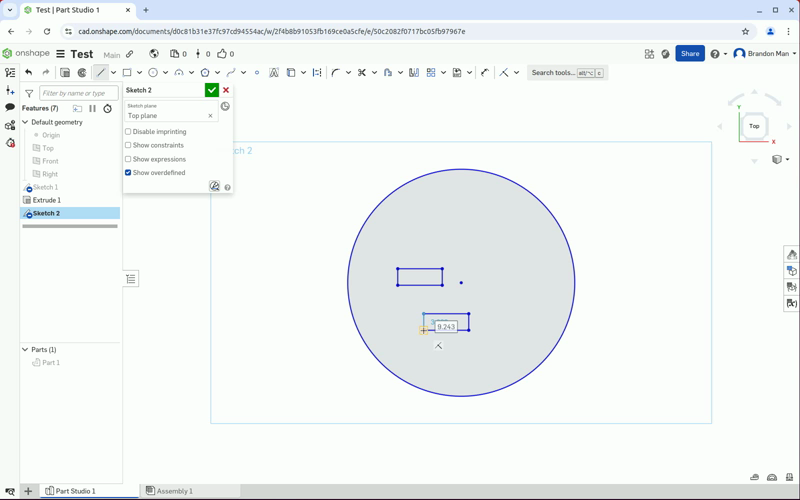
key(l)
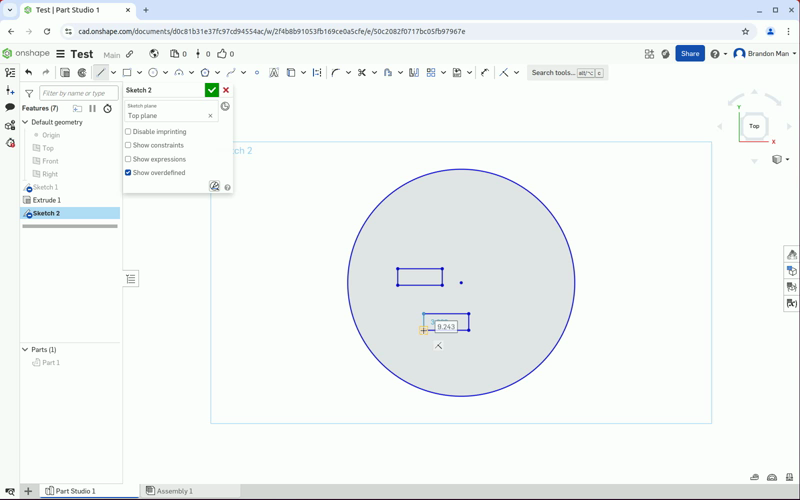
key_down(shift)
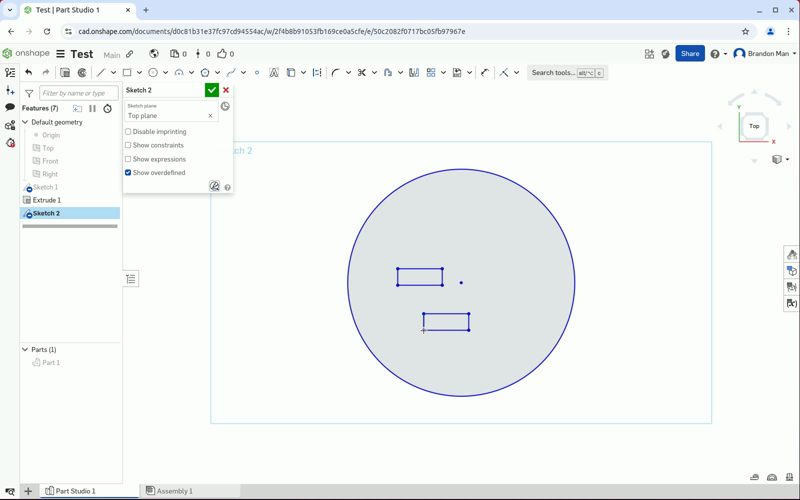
mouse_move(423, 240)
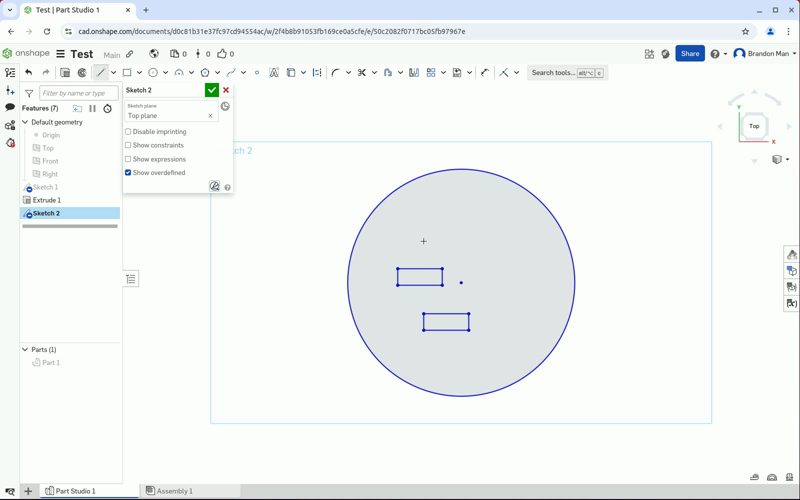
click(423, 240)
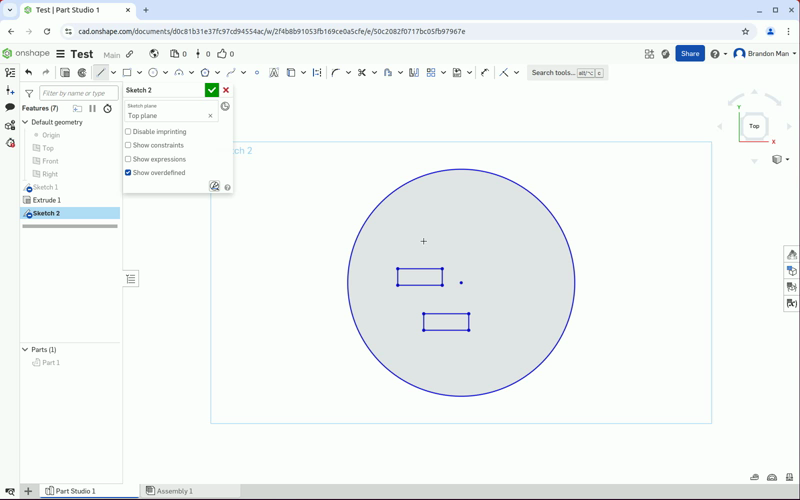
key_up(shift)
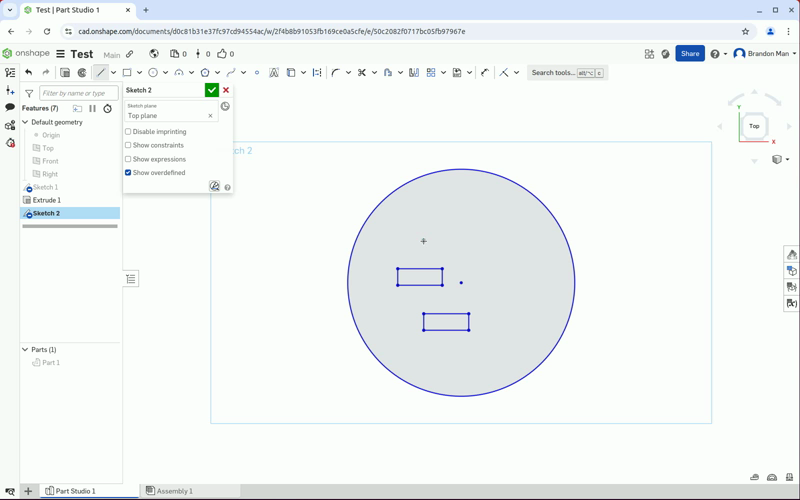
key_down(shift)
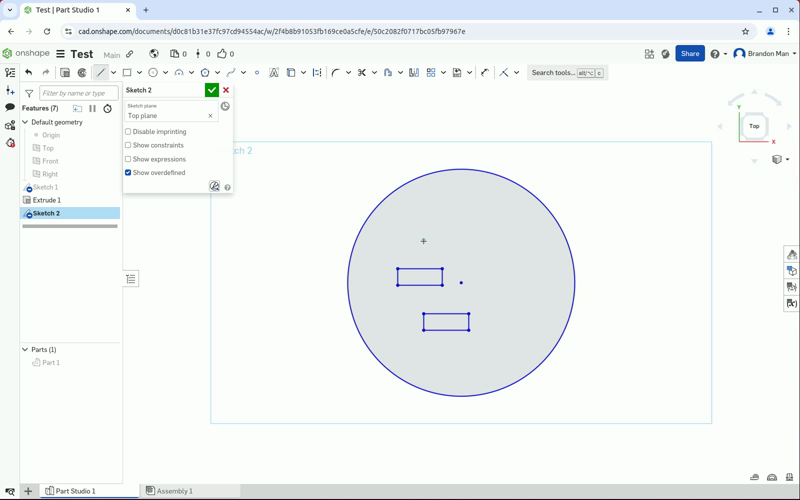
mouse_move(453, 240)
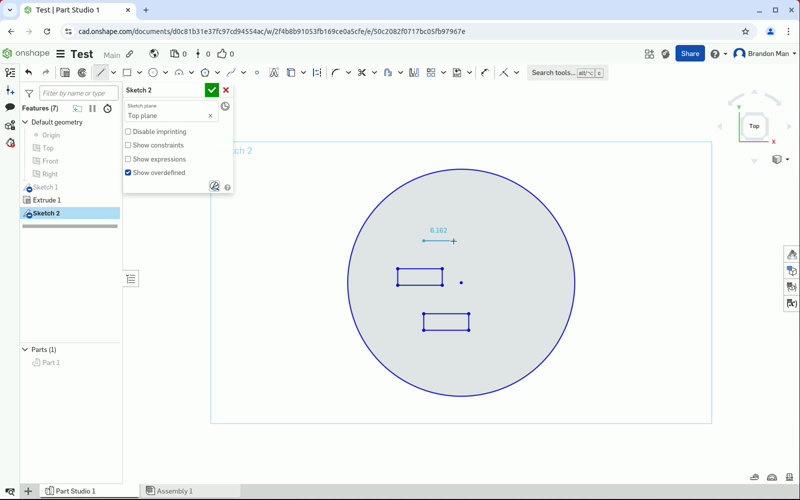
mouse_move(468, 240)
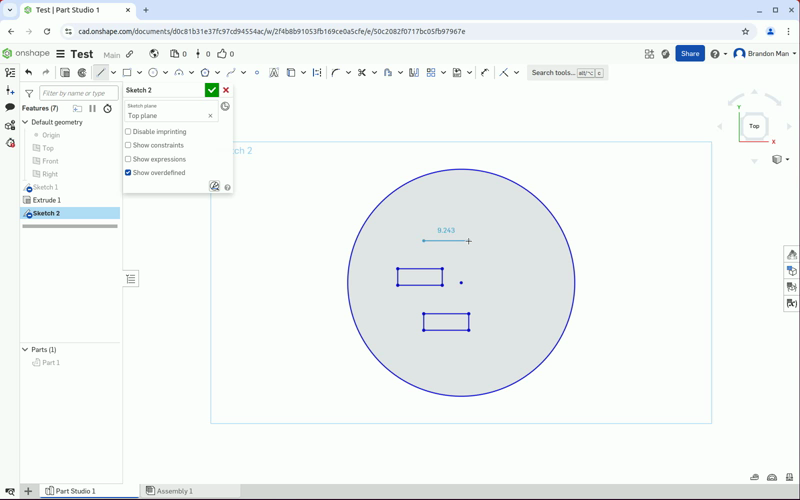
click(468, 240)
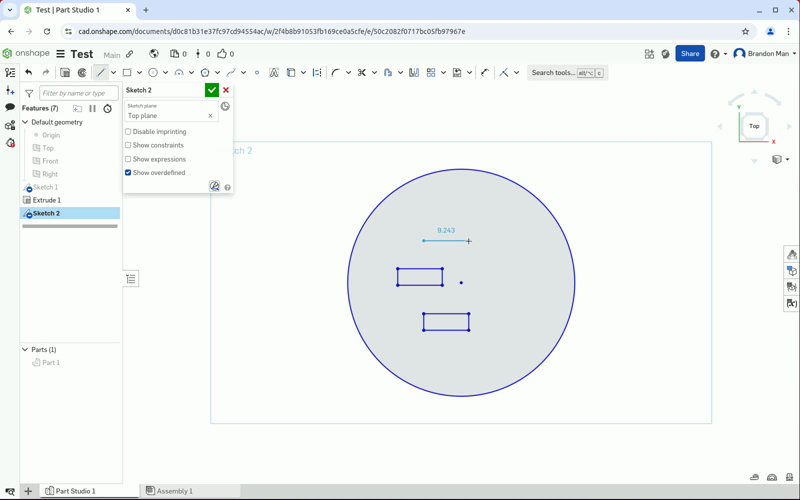
key_up(shift)
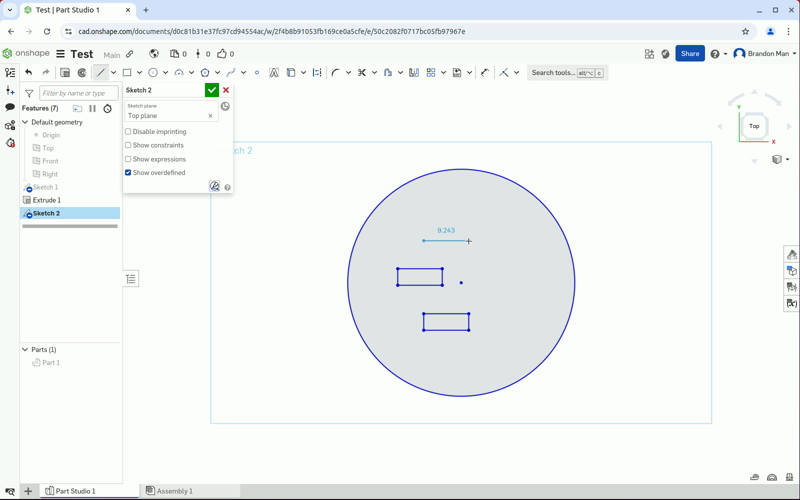
key_down(shift)
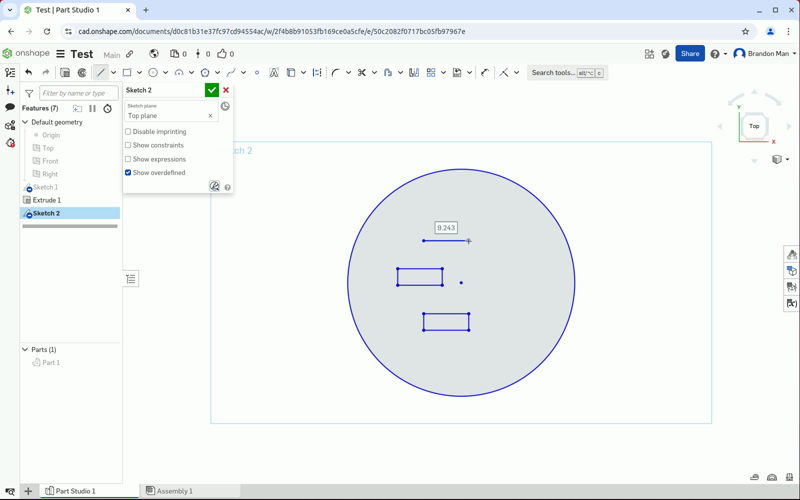
mouse_move(498, 240)
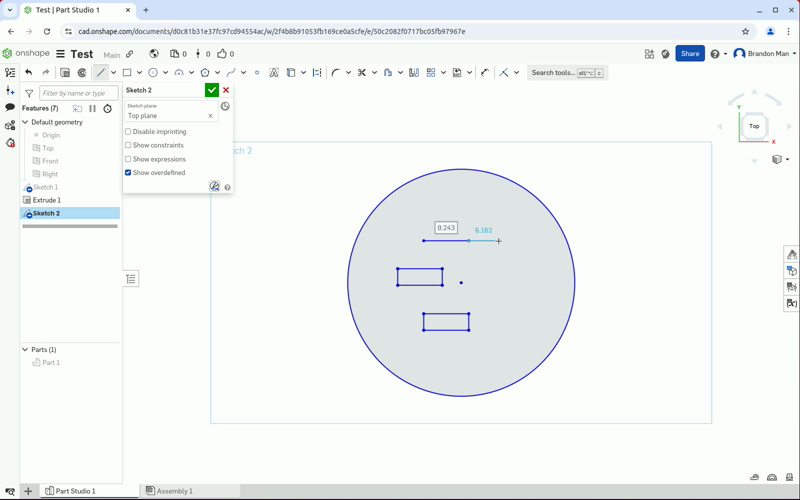
mouse_move(468, 226)
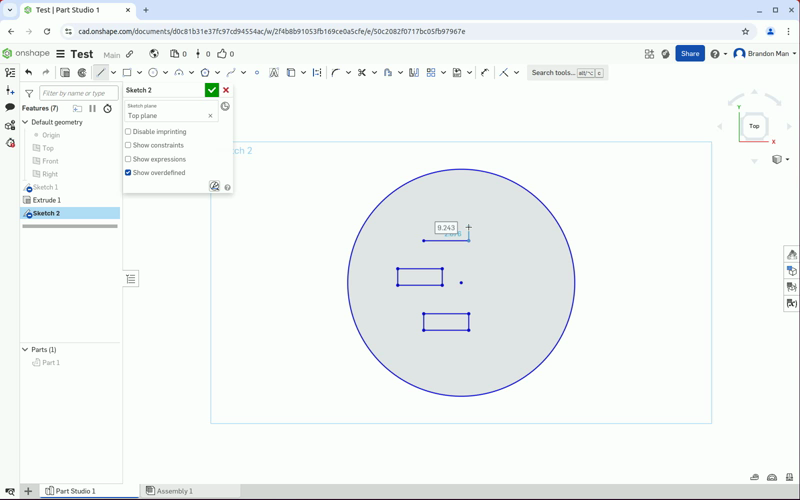
click(468, 226)
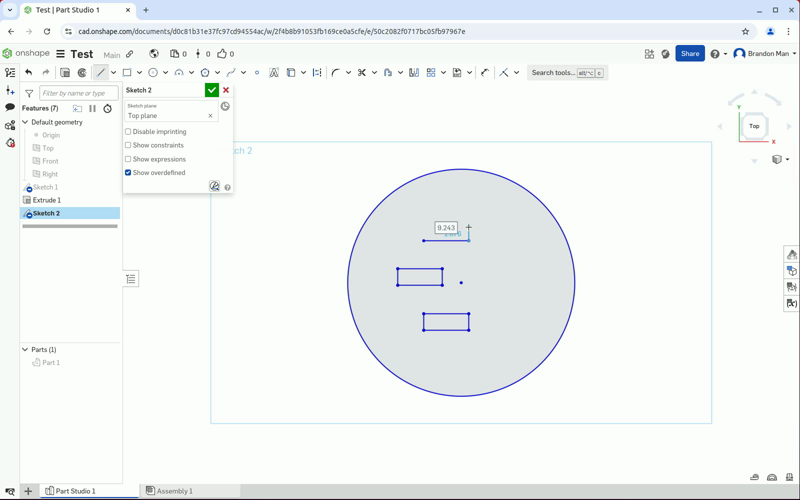
key_up(shift)
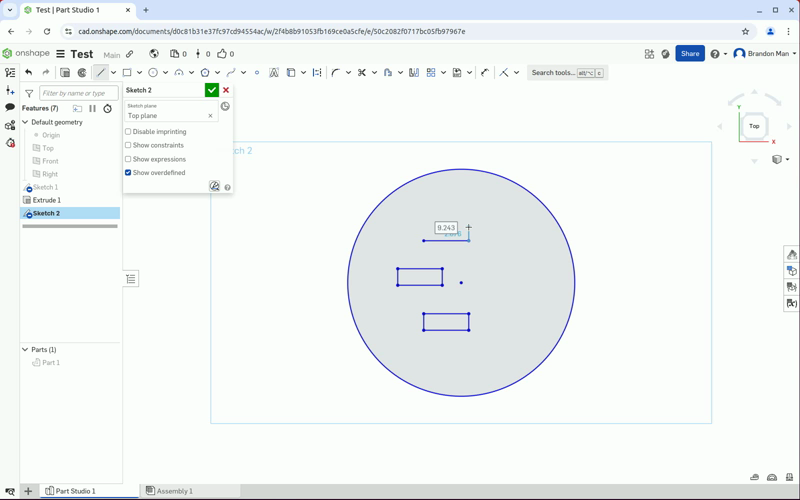
key_down(shift)
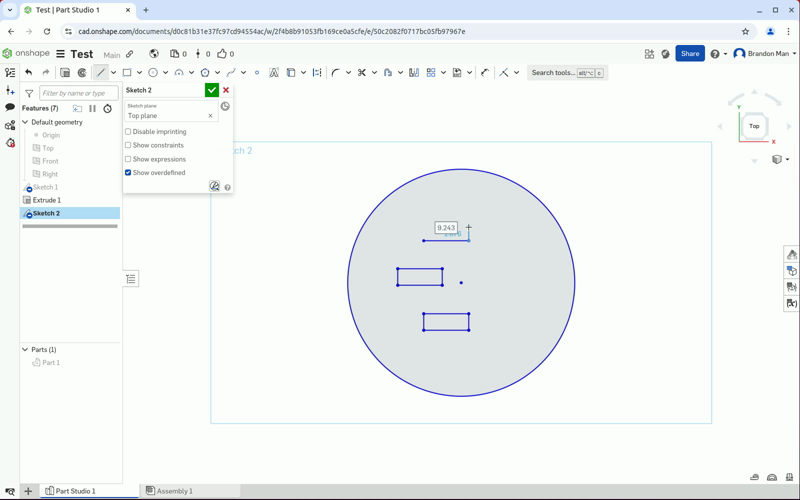
mouse_move(498, 226)
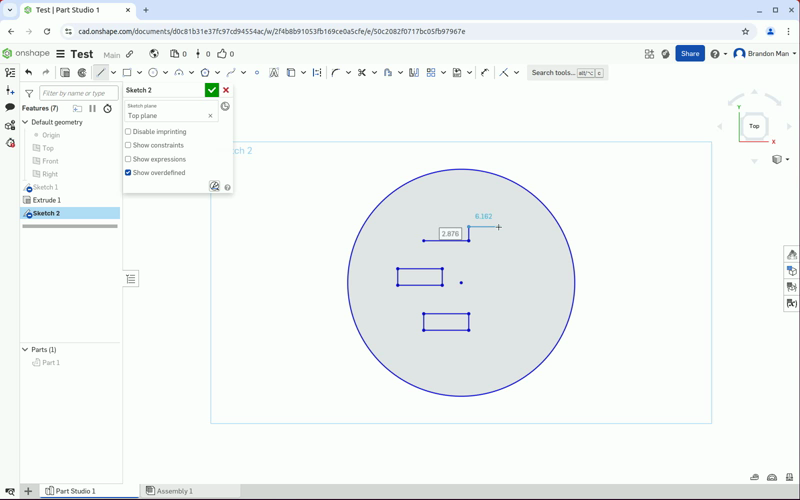
mouse_move(423, 226)
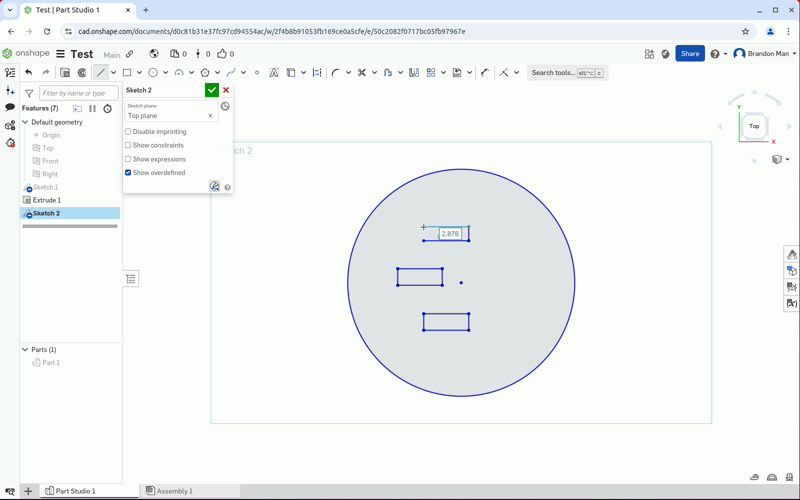
click(423, 226)
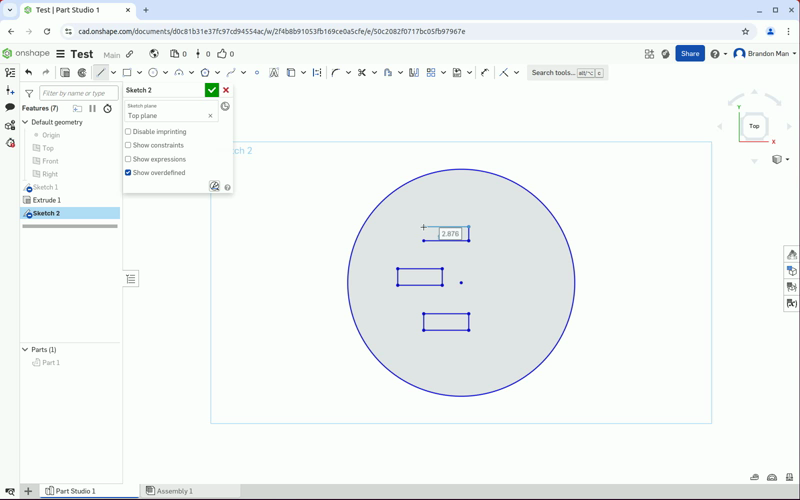
key_up(shift)
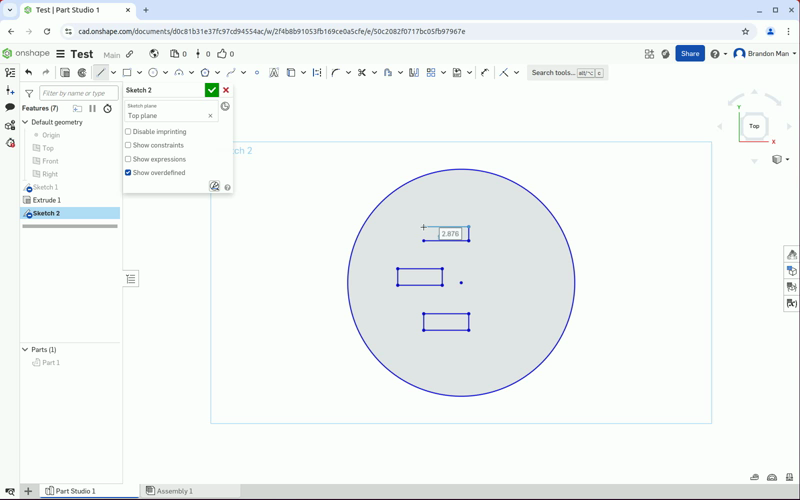
mouse_move(453, 226)
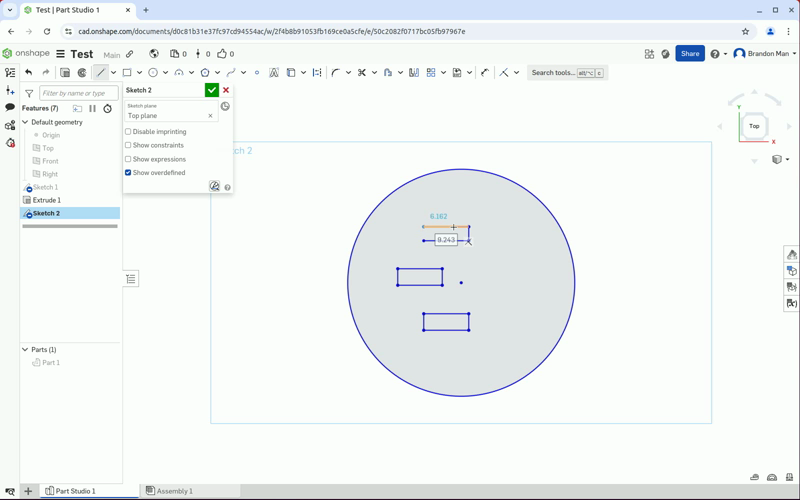
key_down(shift)
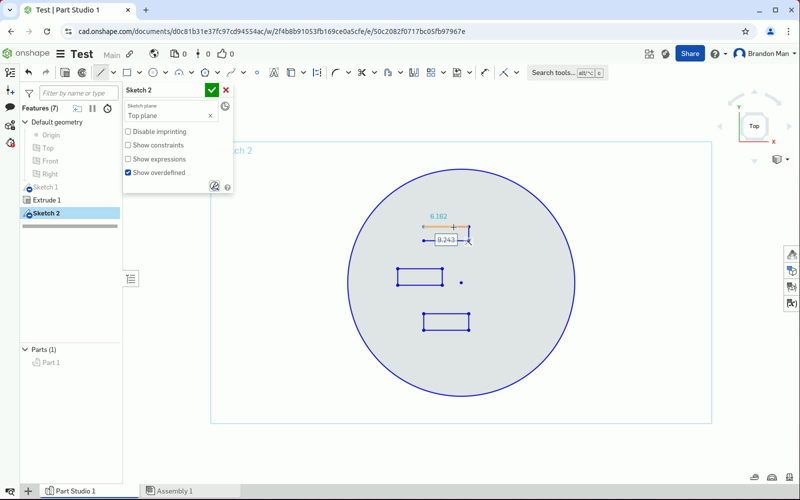
mouse_move(423, 240)
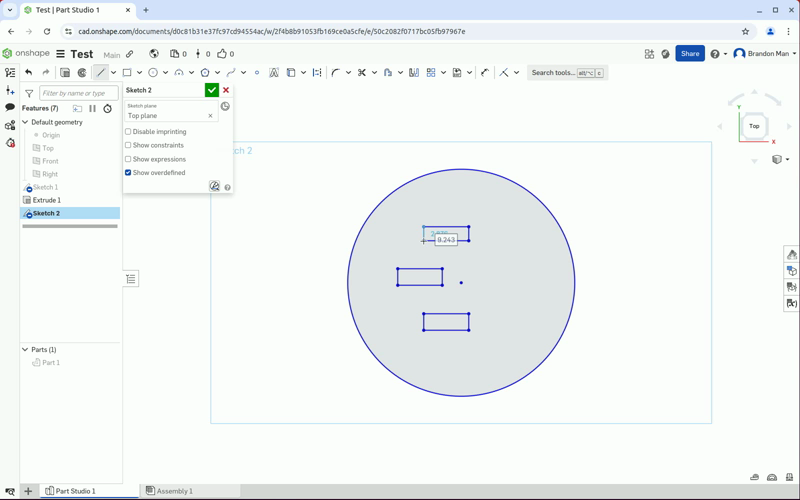
key_up(shift)
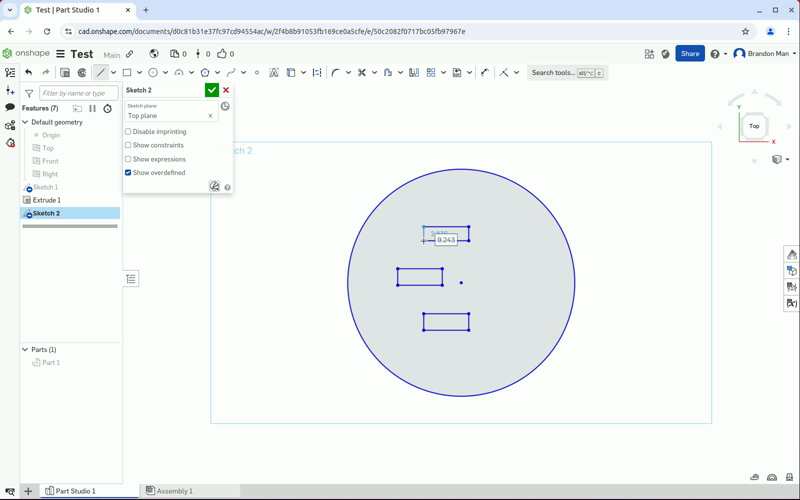
click(423, 240)
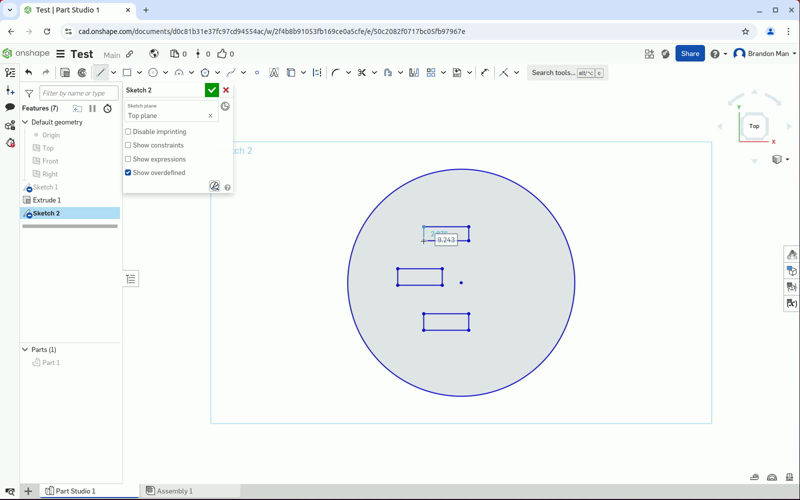
key(esc)
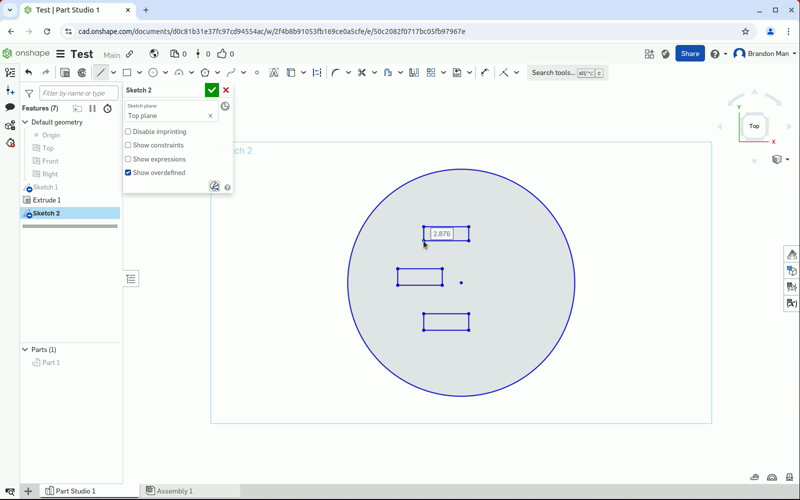
key(l)
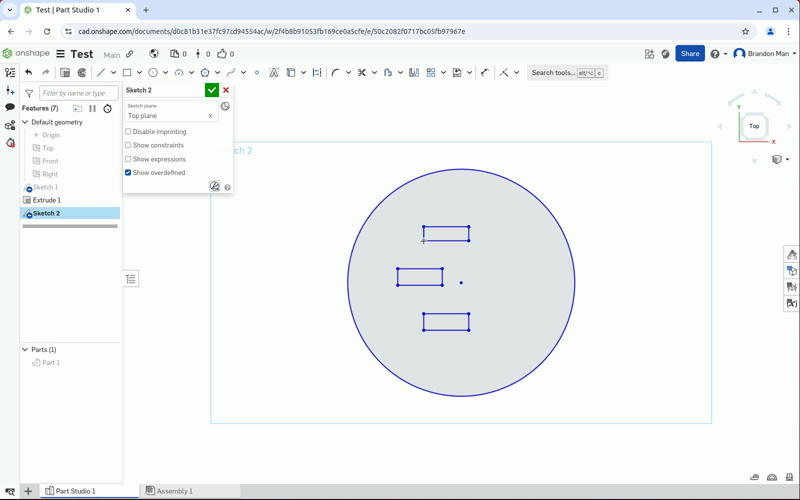
key_down(shift)
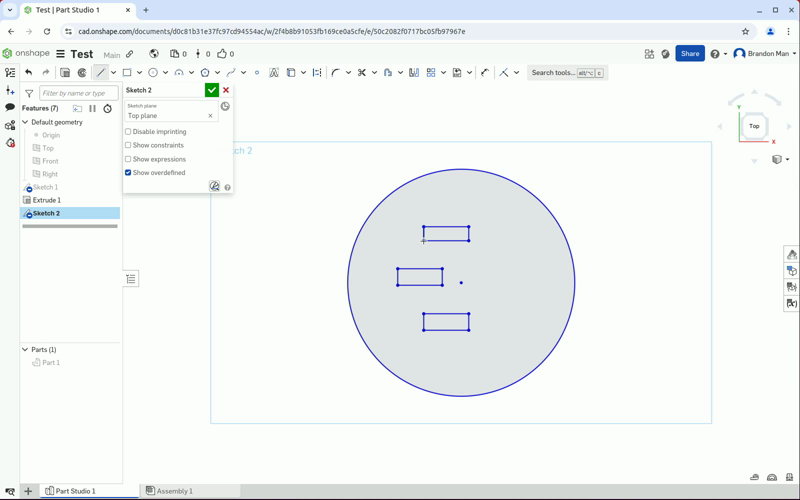
mouse_move(494, 287)
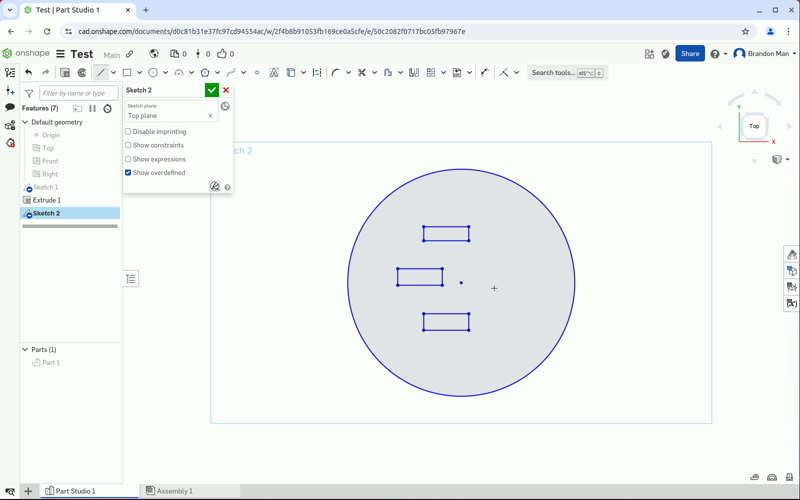
click(494, 287)
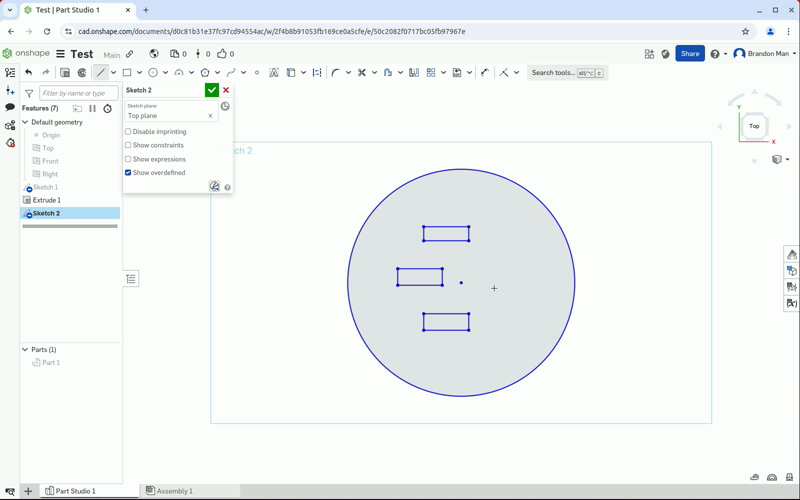
key_up(shift)
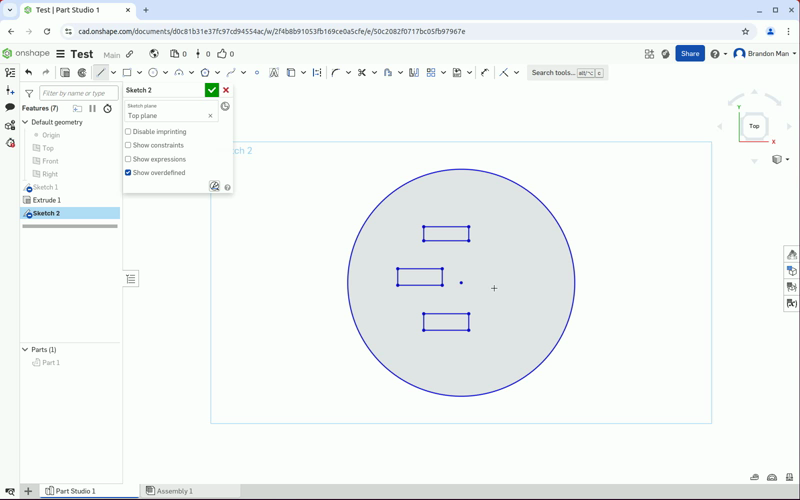
key_down(shift)
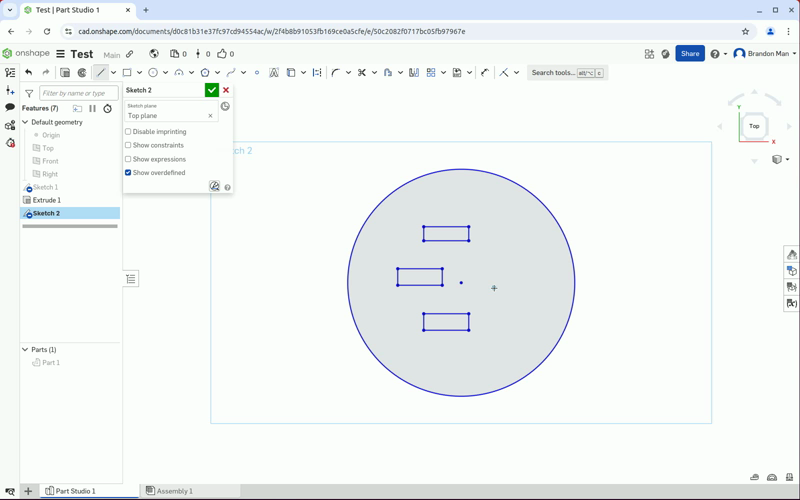
mouse_move(524, 287)
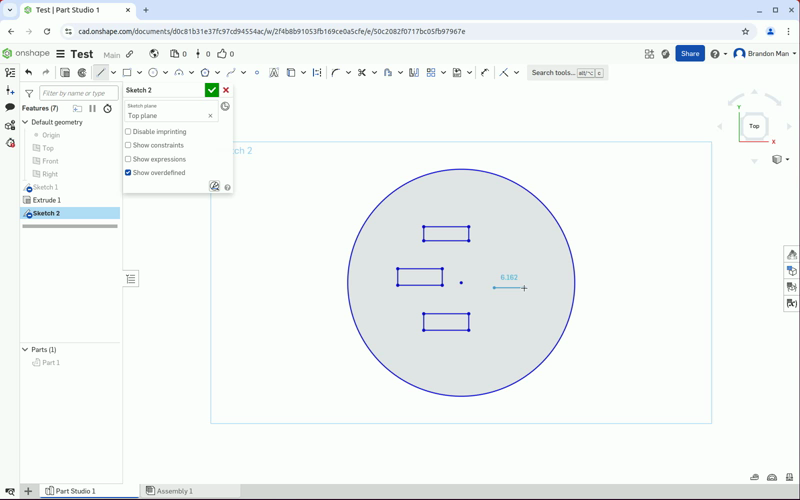
mouse_move(510, 287)
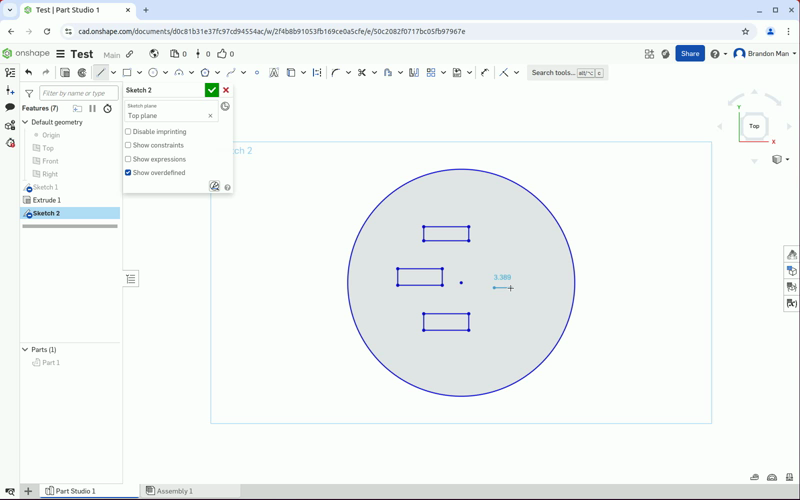
click(510, 287)
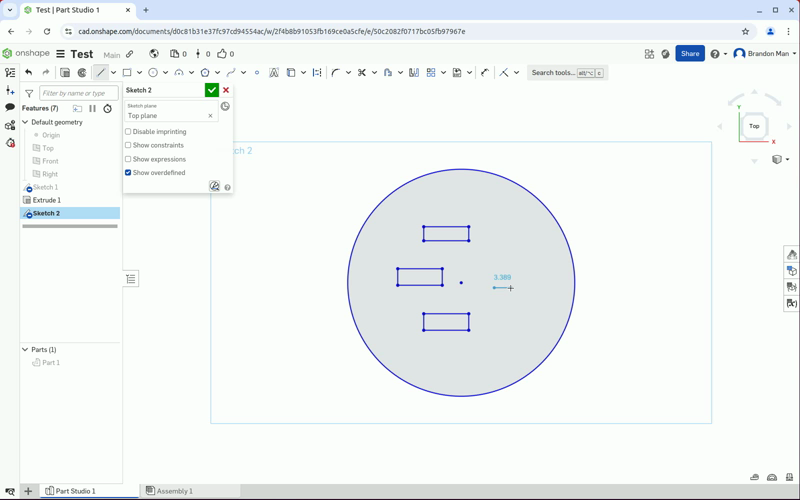
key_up(shift)
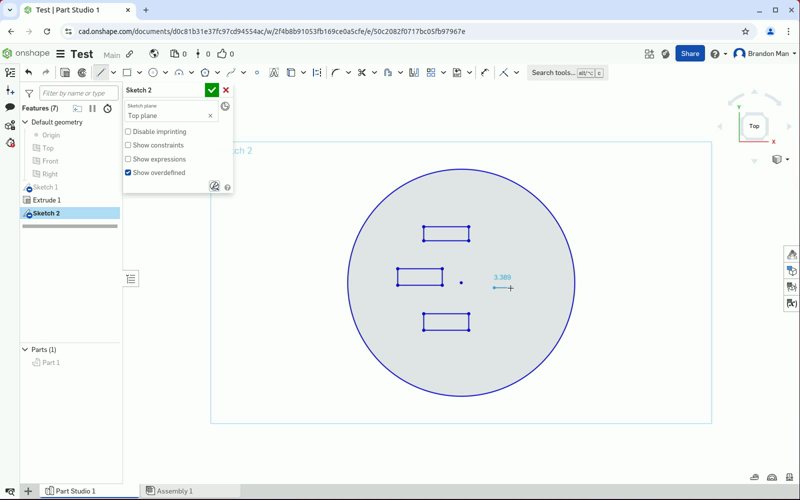
key_down(shift)
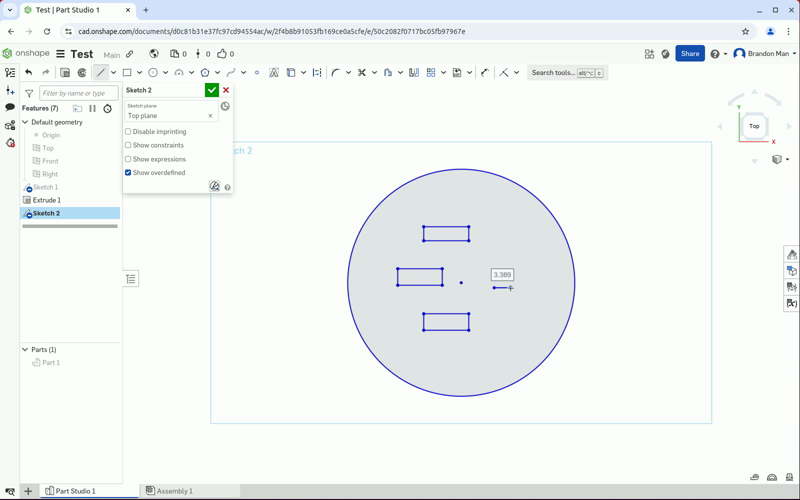
mouse_move(540, 287)
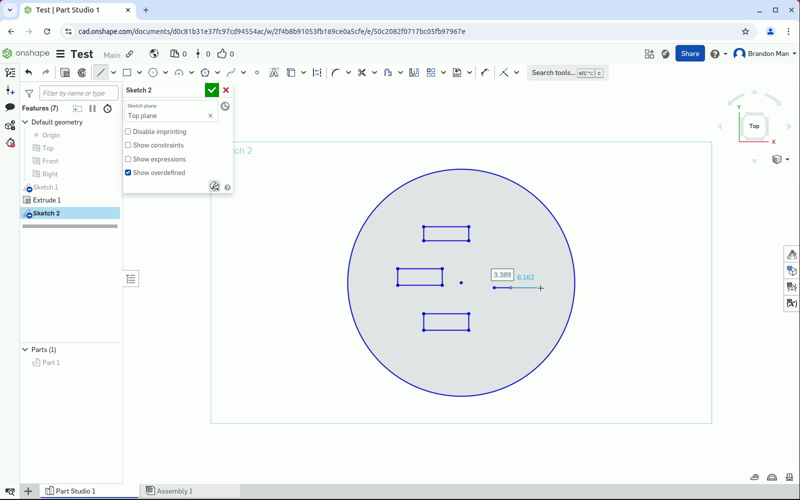
mouse_move(510, 268)
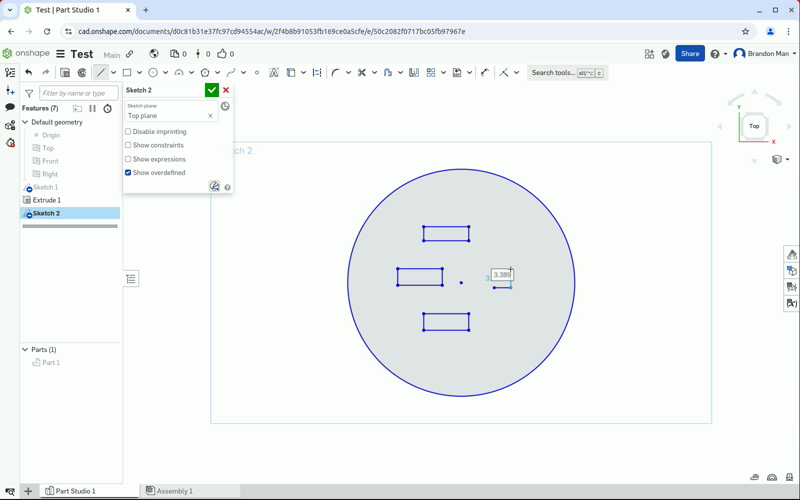
click(510, 268)
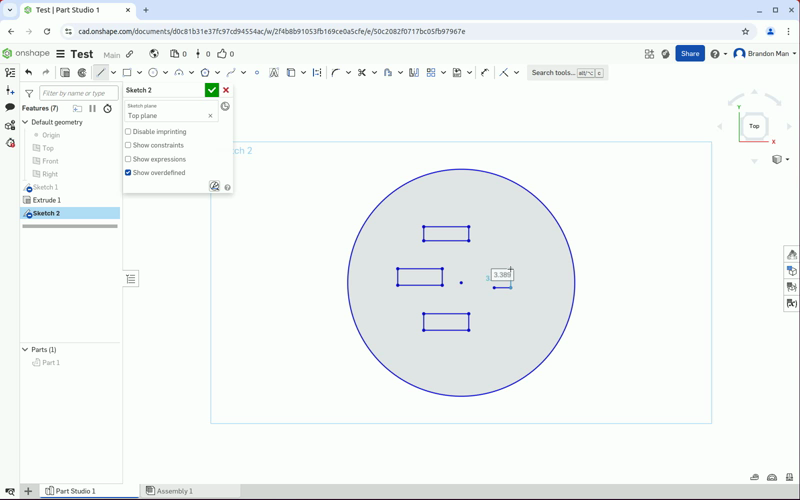
key_up(shift)
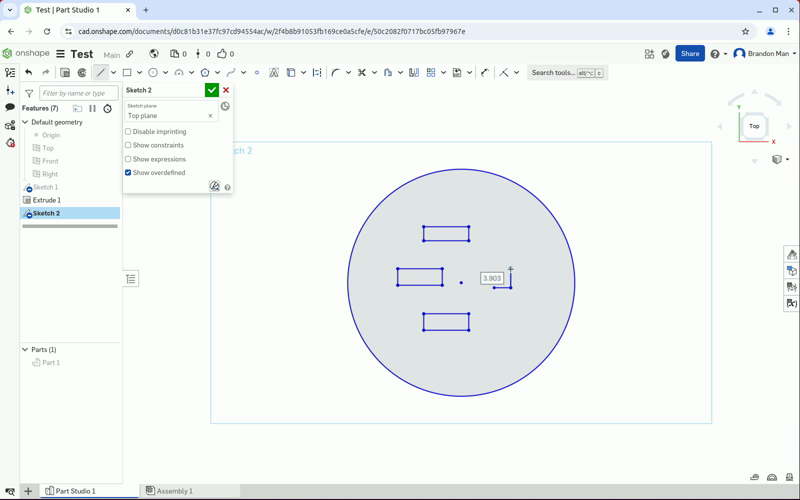
key_down(shift)
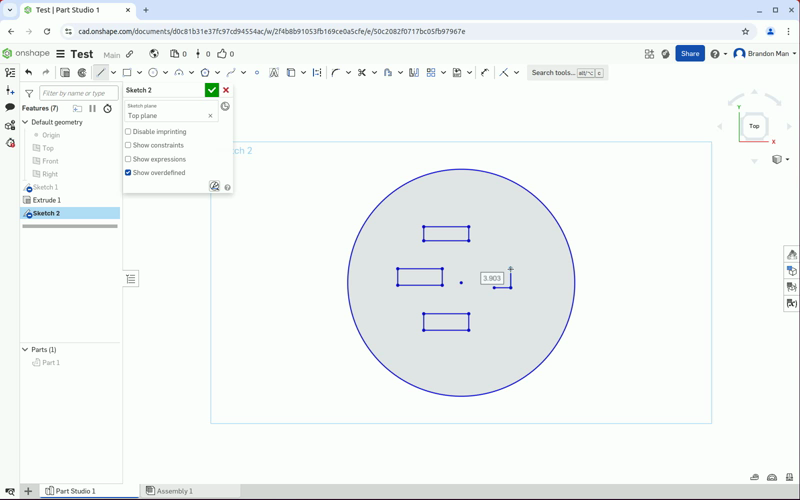
mouse_move(540, 268)
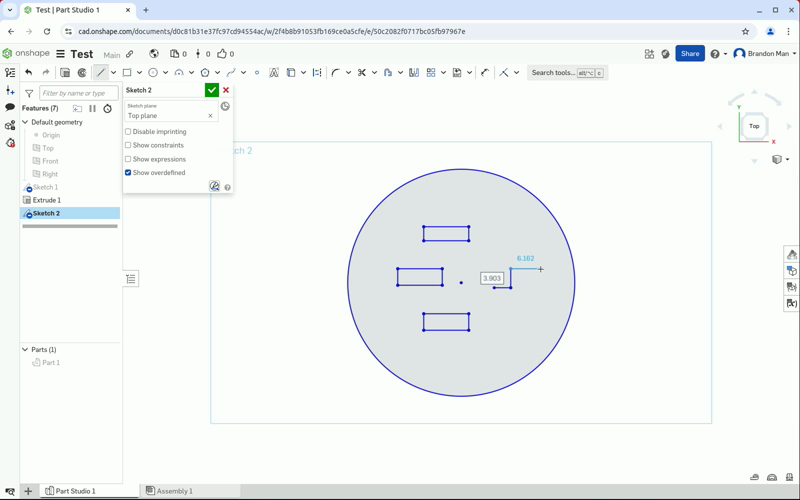
mouse_move(494, 268)
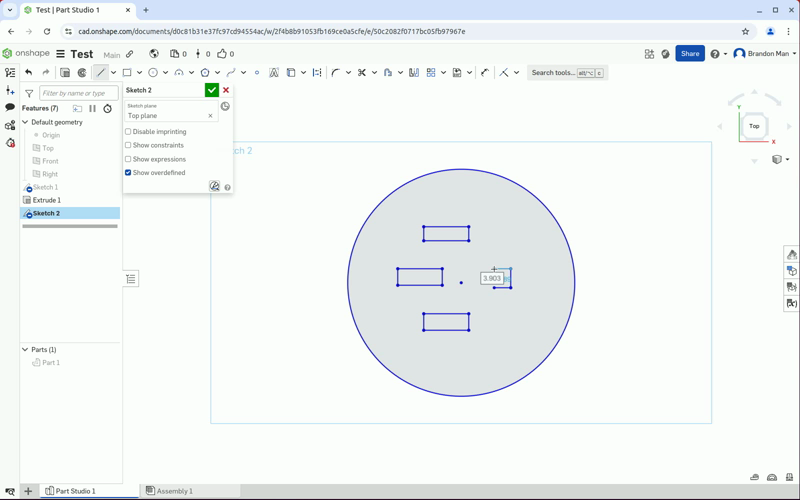
click(494, 268)
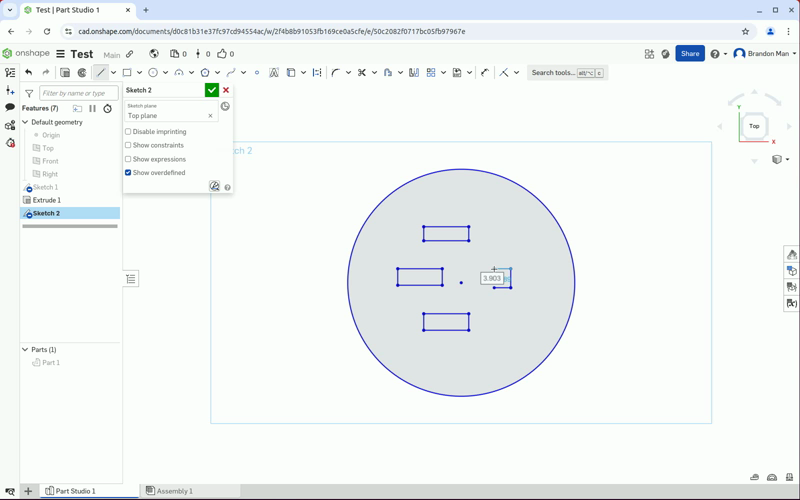
key_up(shift)
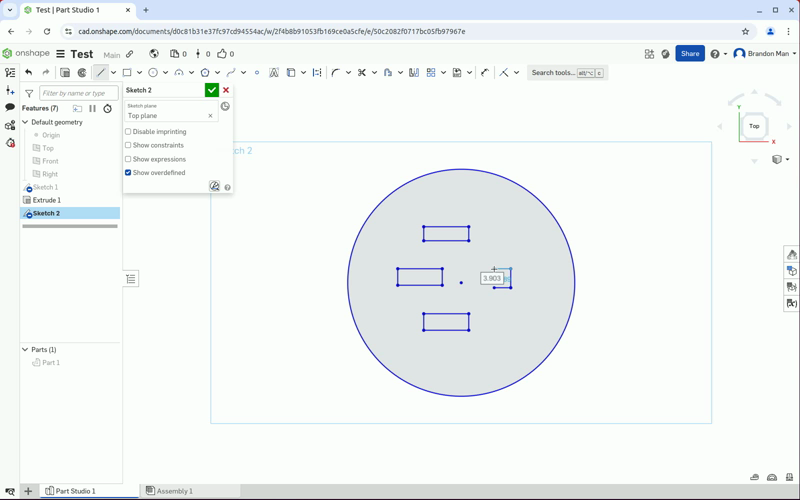
key(esc)
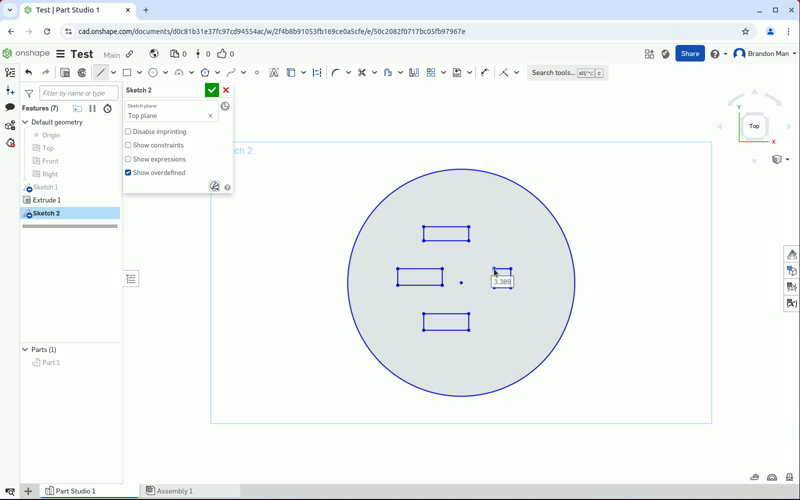
key(a)
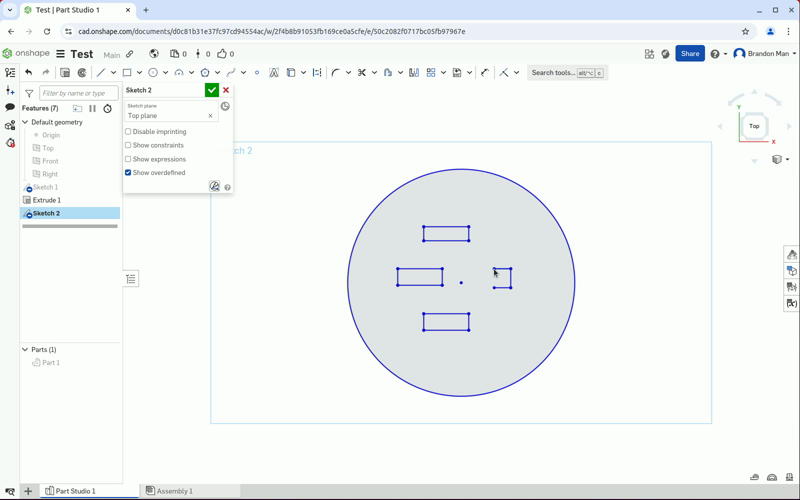
mouse_move(494, 268)
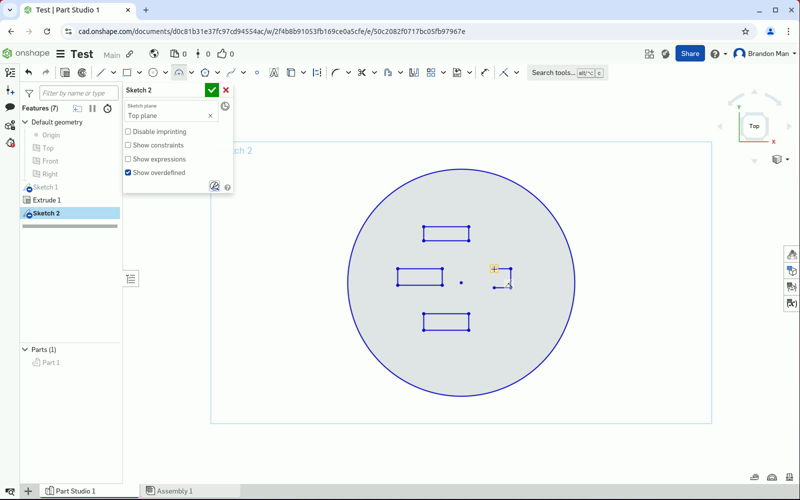
click(494, 268)
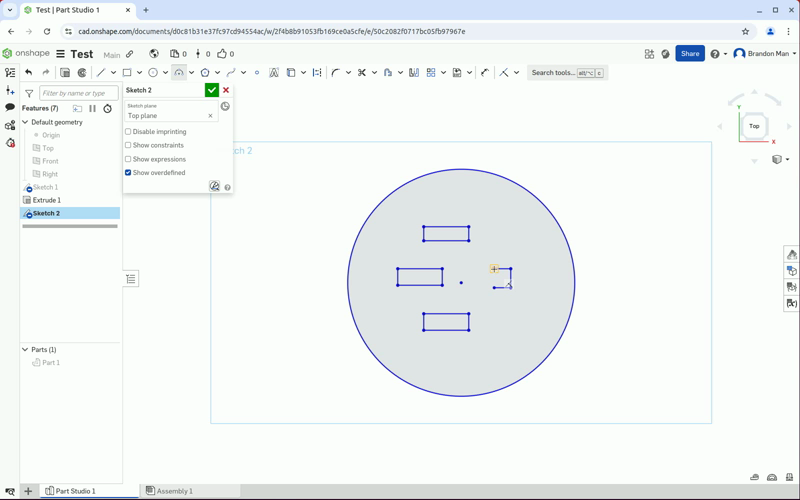
mouse_move(494, 287)
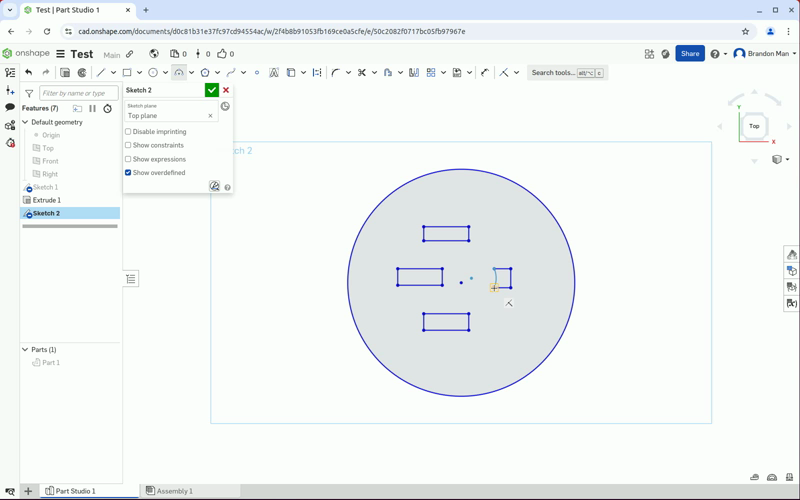
click(494, 287)
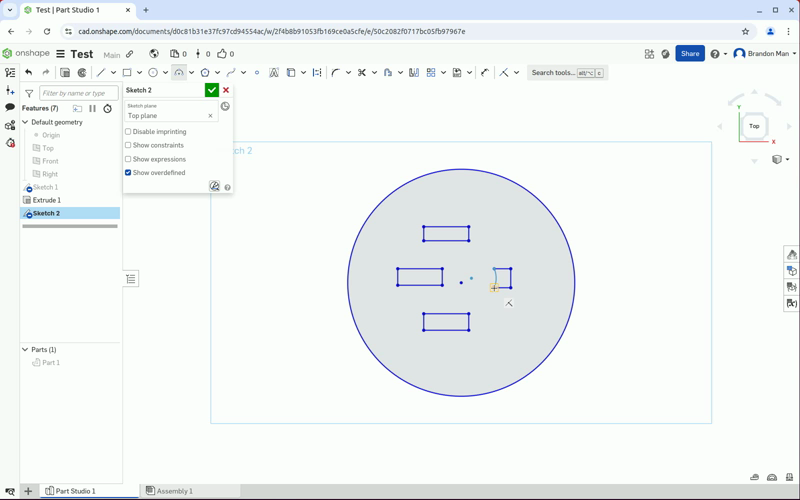
key_down(shift)
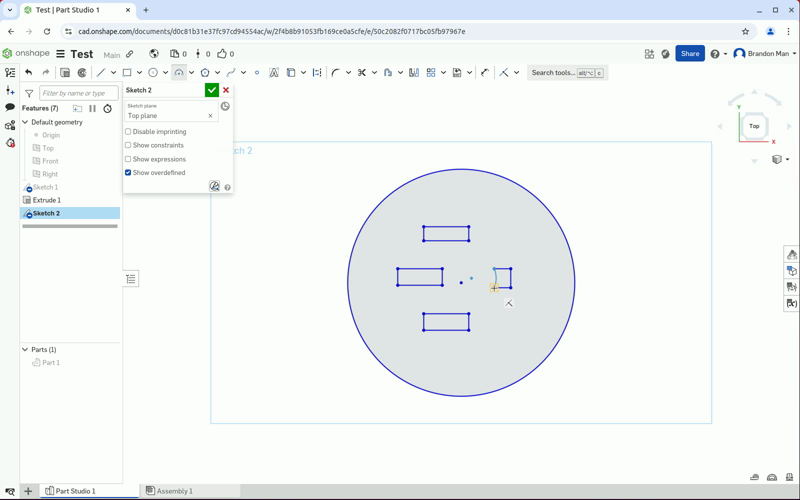
mouse_move(503, 278)
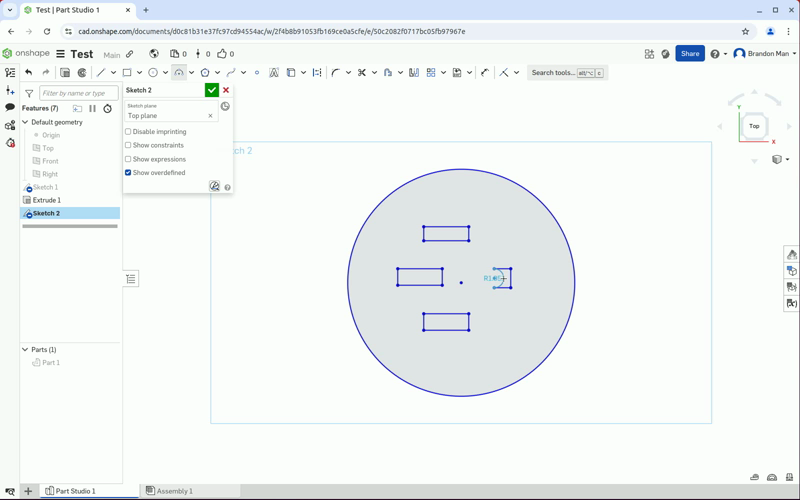
click(503, 278)
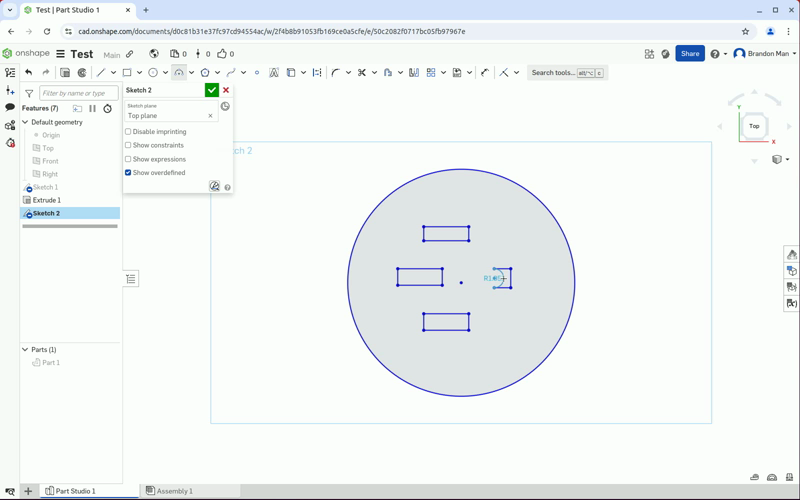
key_up(shift)
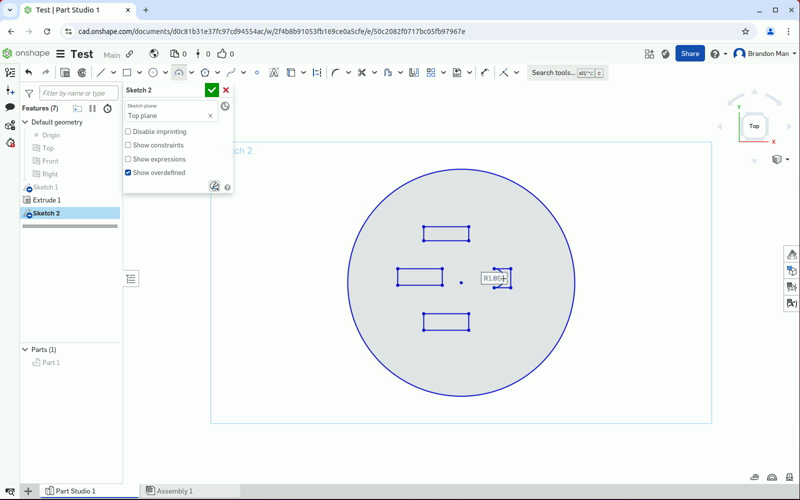
key(esc)
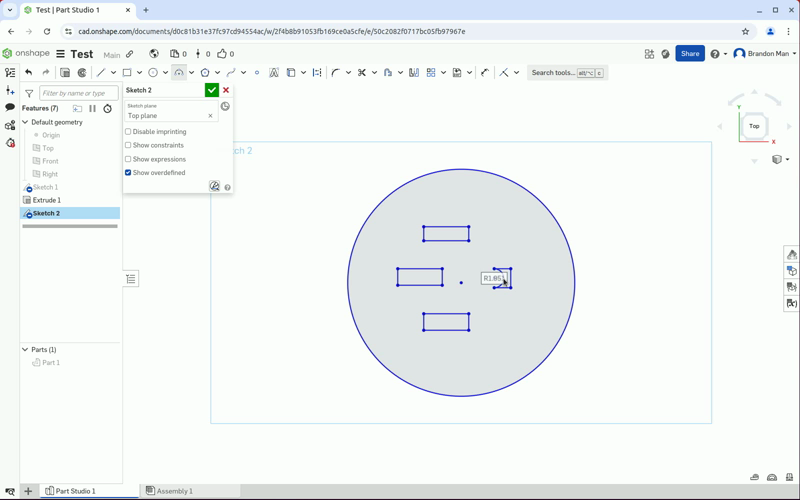
mouse_move(544, 297)
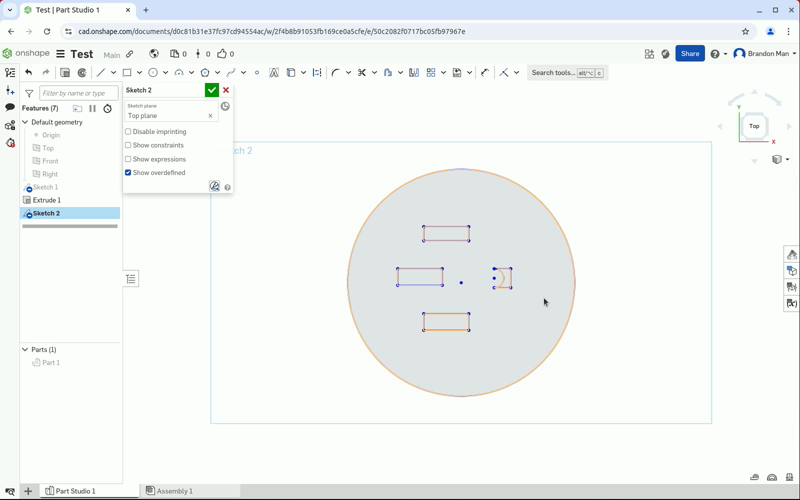
click(544, 297)
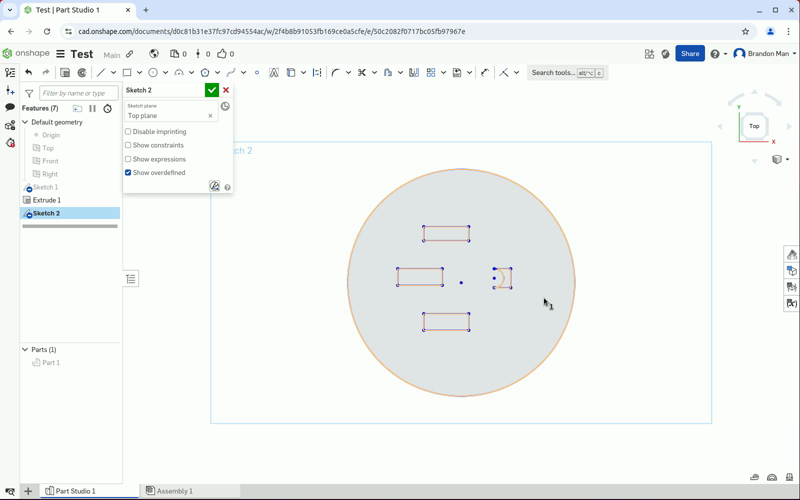
mouse_move(73, 352)
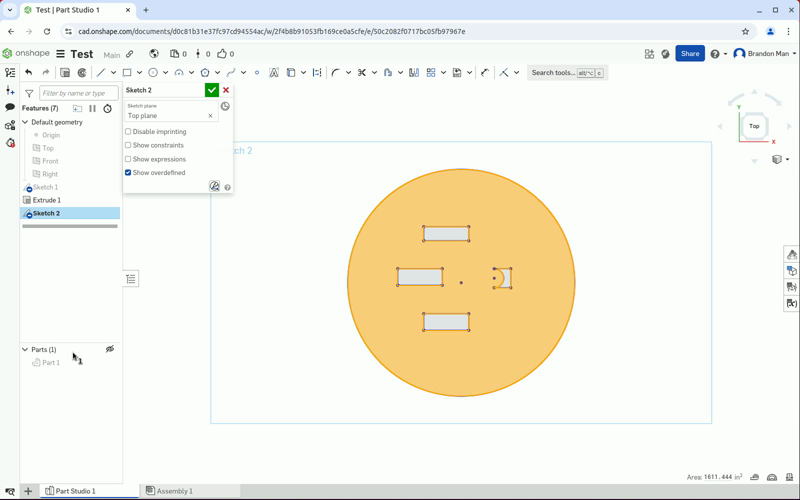
key(shift+y)
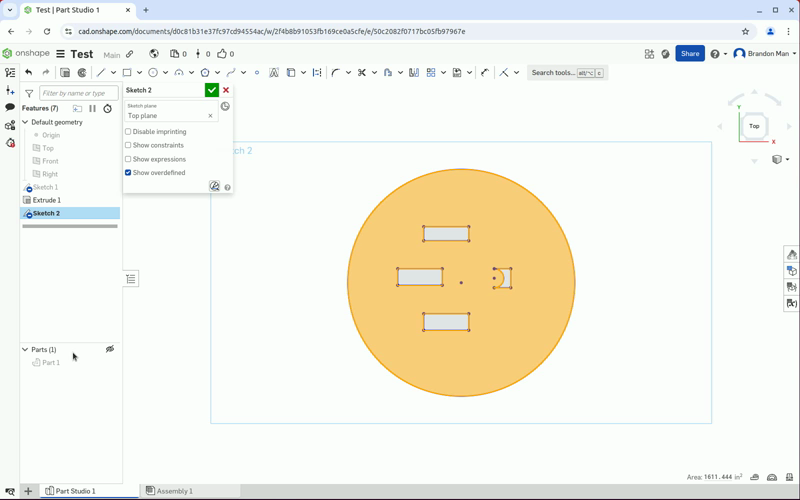
key(shift+e)
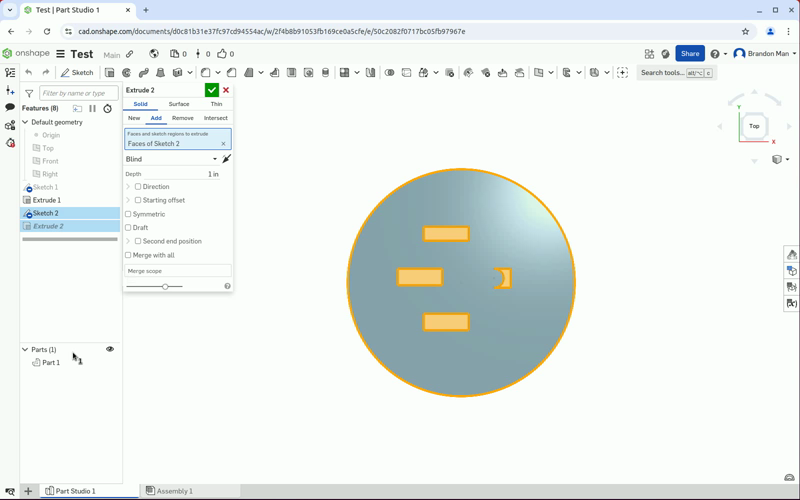
mouse_move(143, 106)
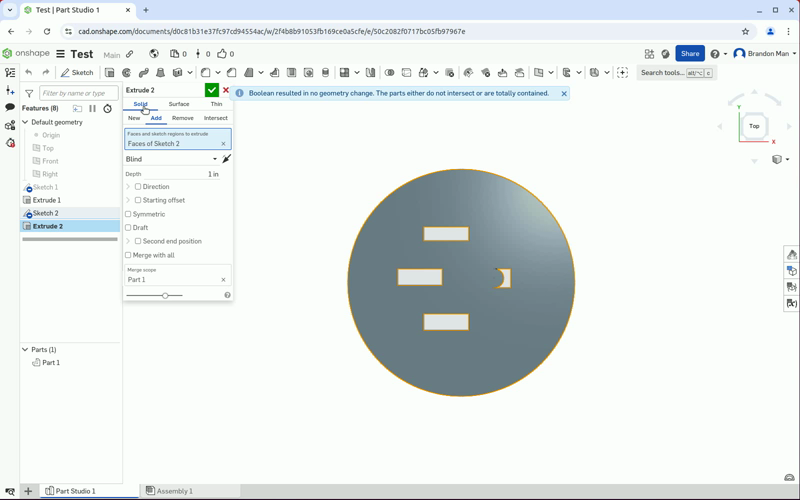
click(143, 106)
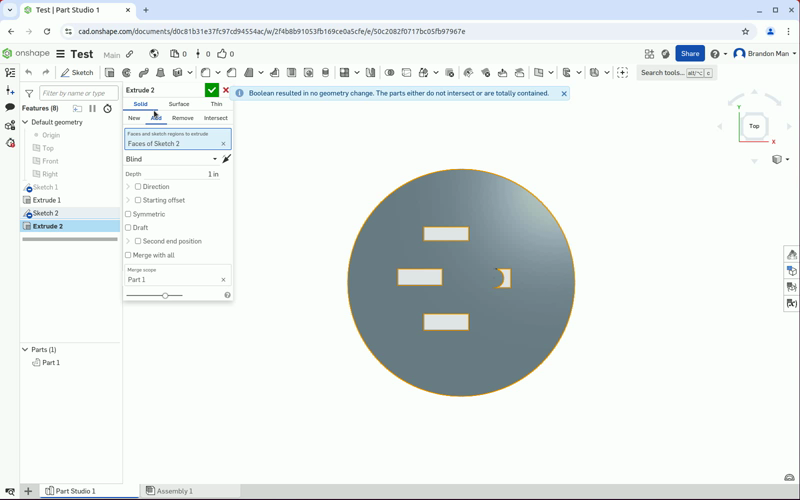
mouse_move(186, 120)
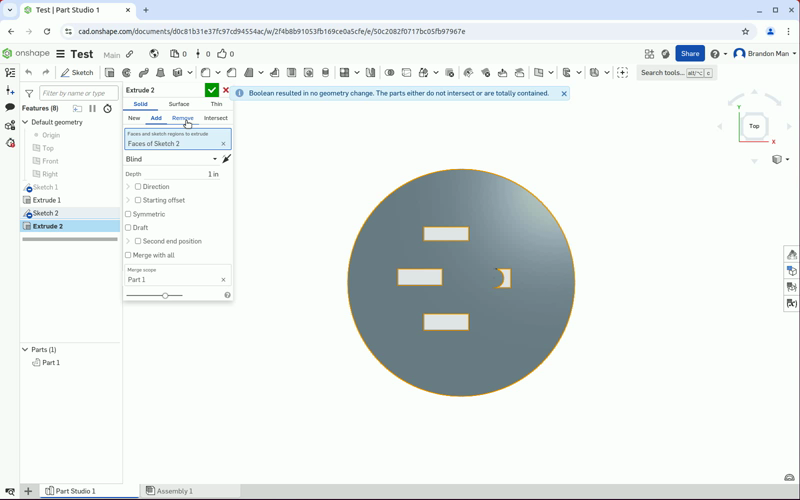
click(186, 120)
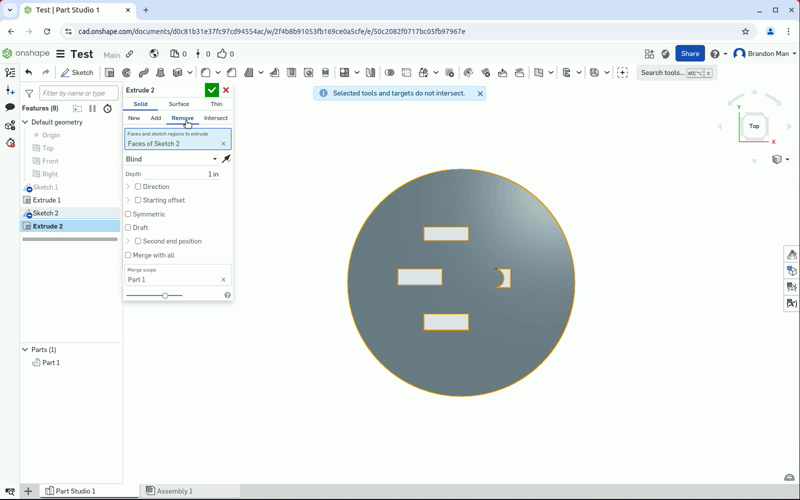
key(tab, 4)
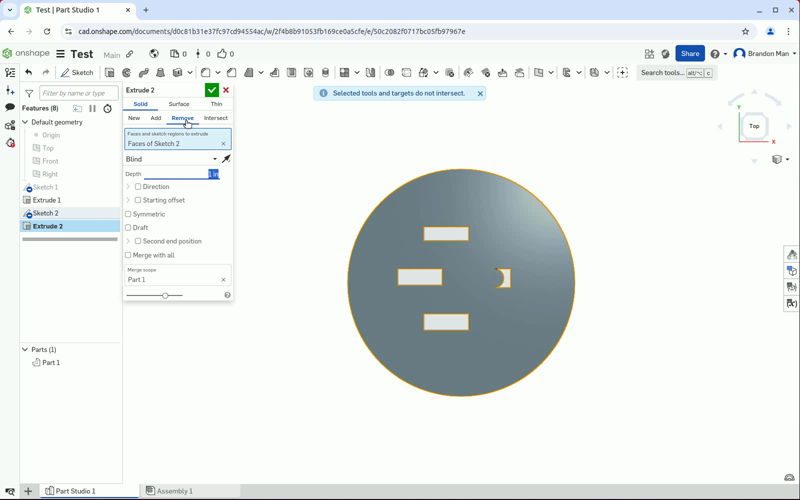
text(-0.722)
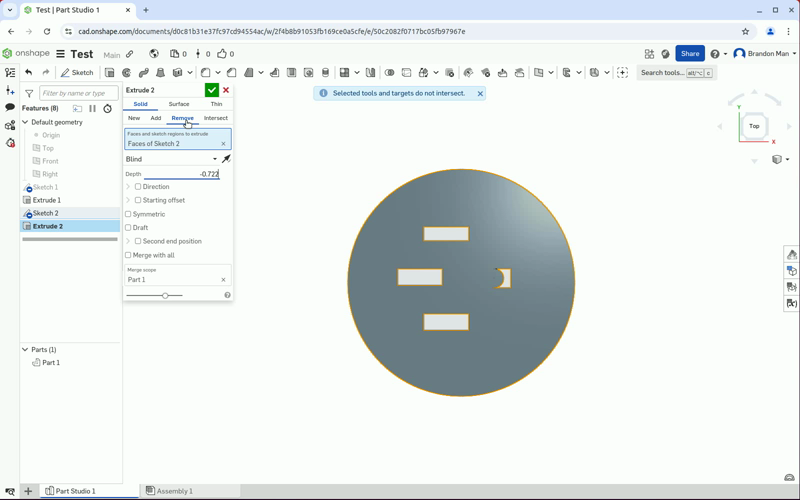
key(tab, 6)
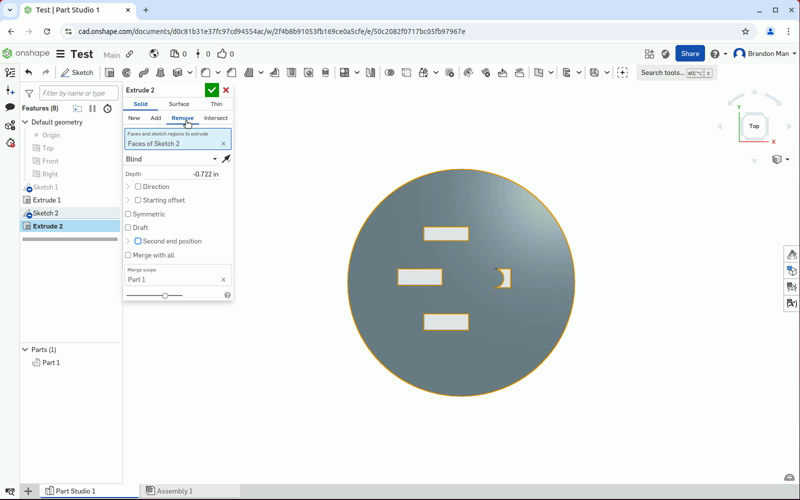
key(space)
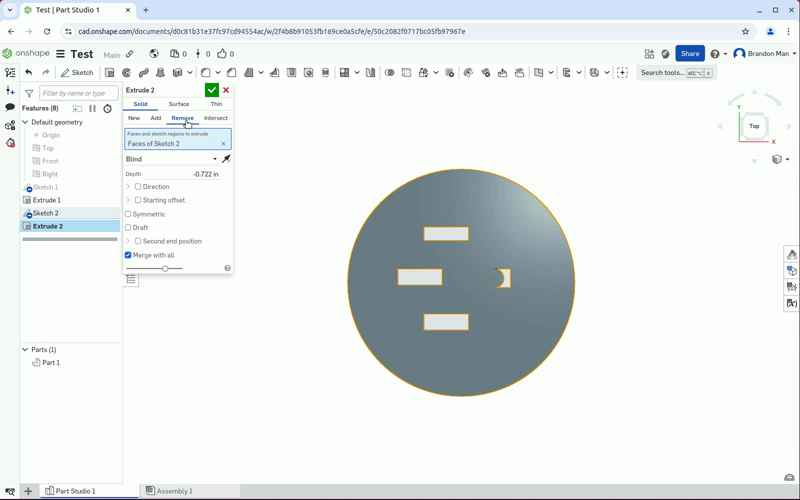
key(enter)
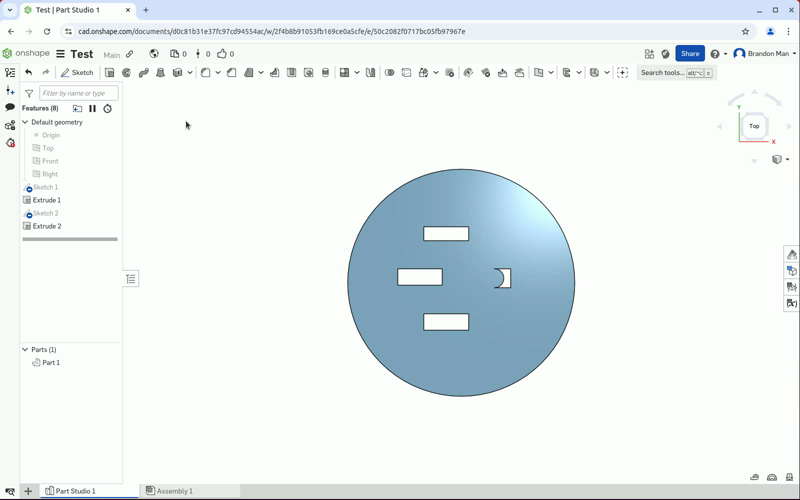
key(shift+h)
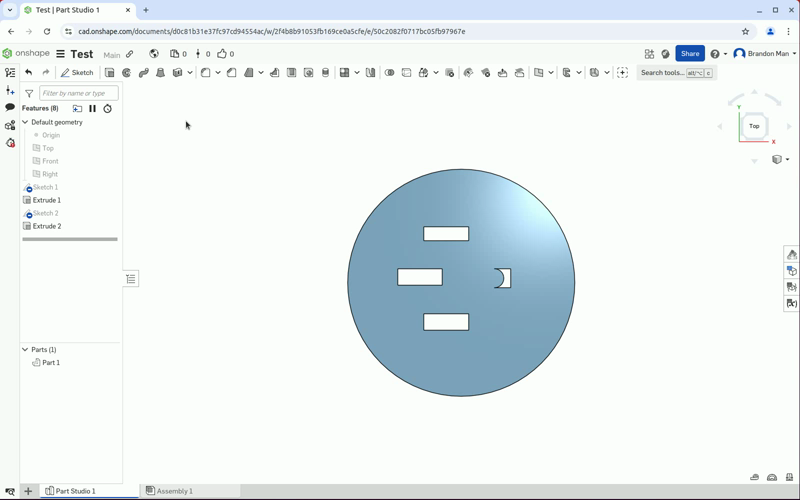
key(shift+h)
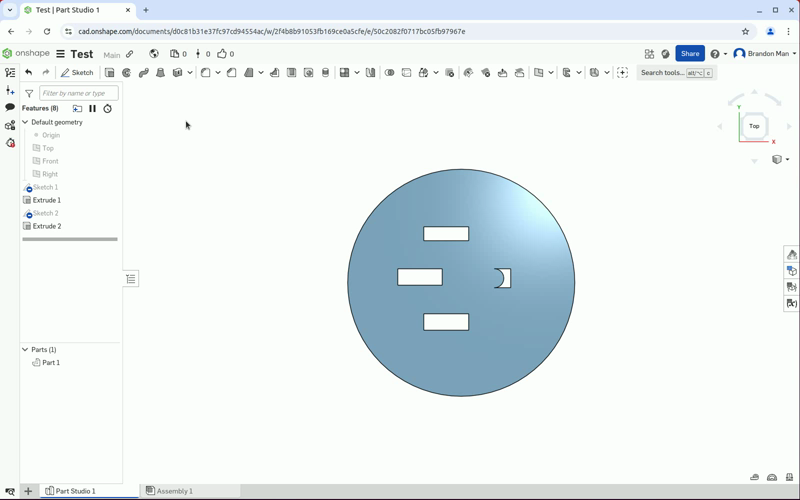
mouse_move(73, 189)
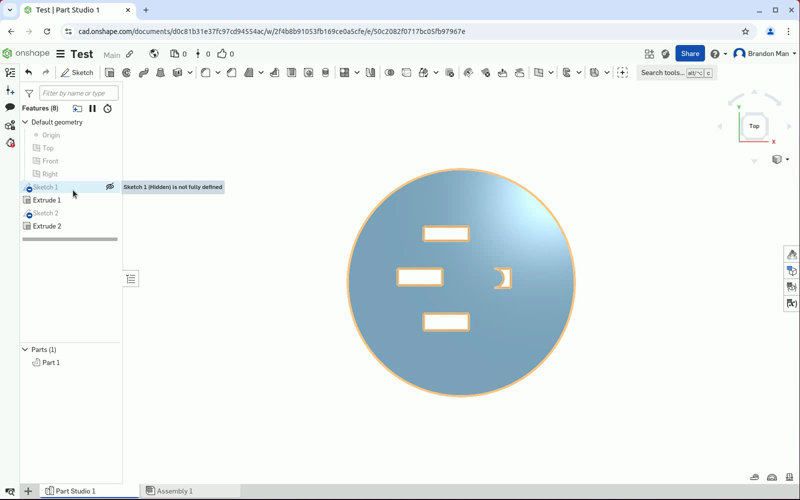
click(73, 189)
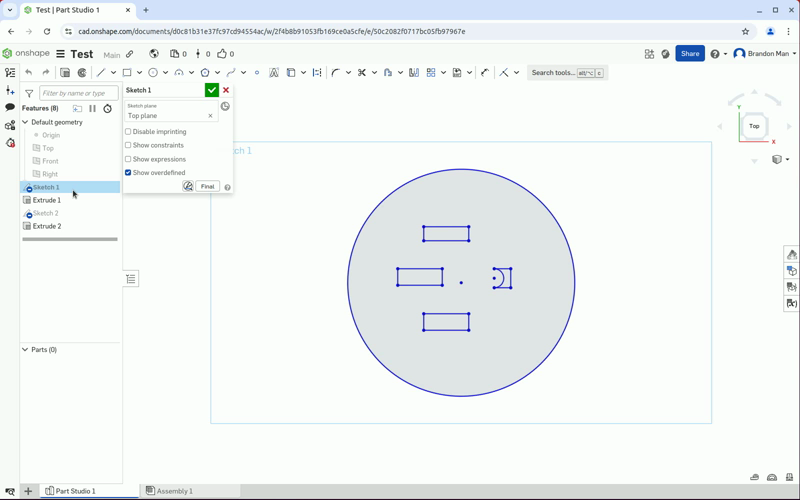
mouse_move(229, 92)
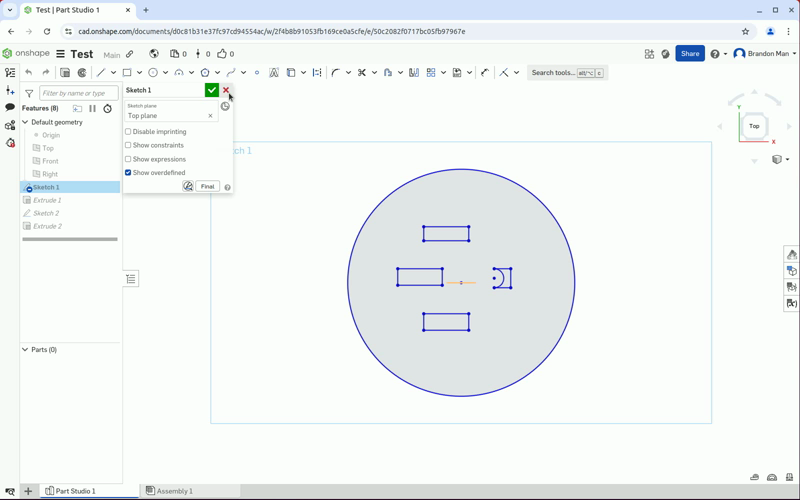
click(229, 92)
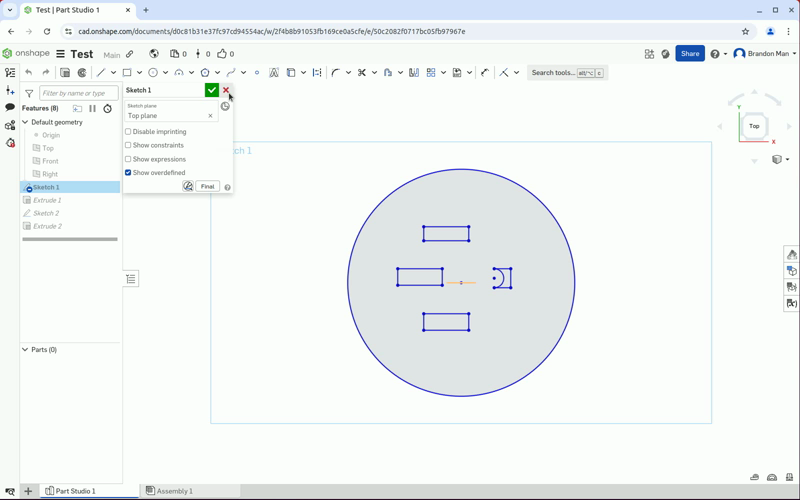
key(shift+s)
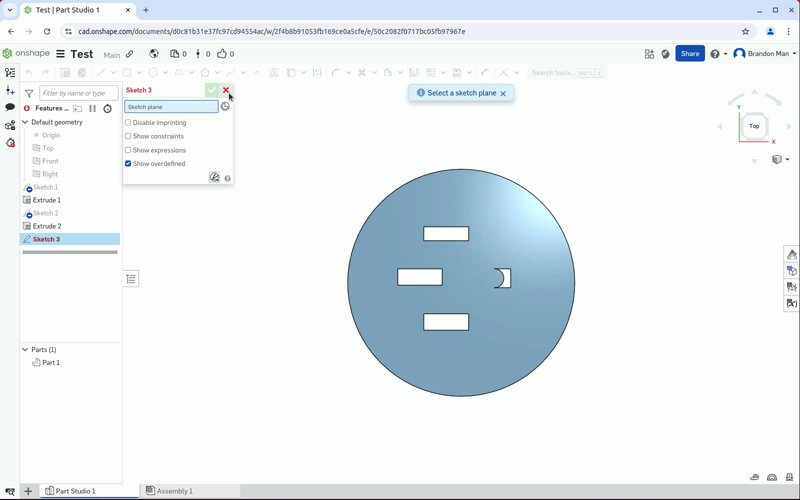
mouse_move(73, 150)
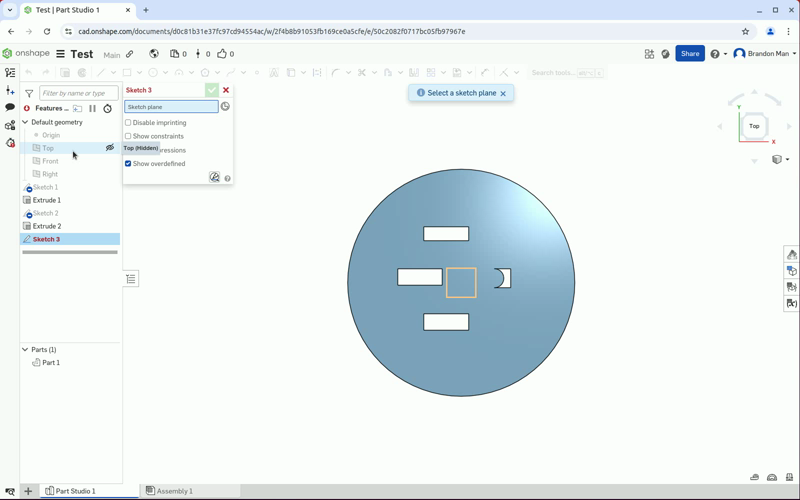
click(73, 150)
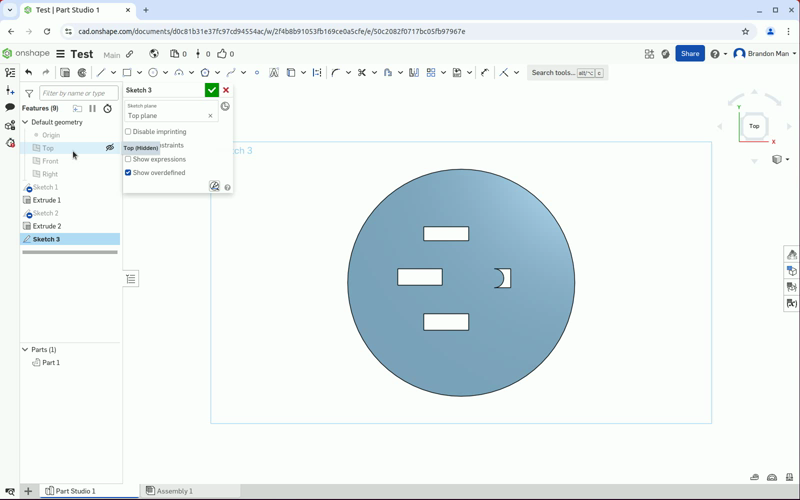
mouse_move(73, 352)
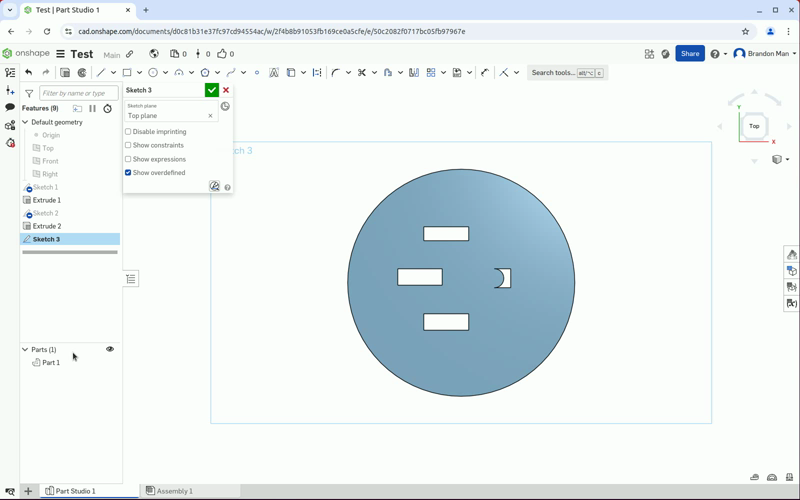
key(y)
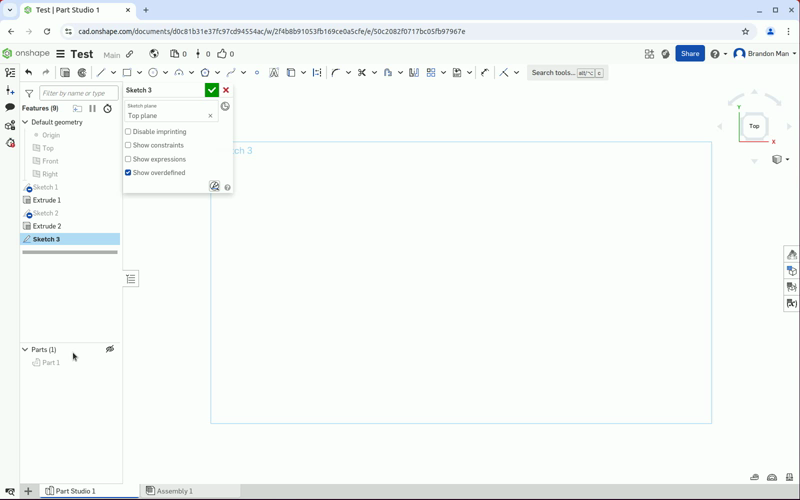
key(l)
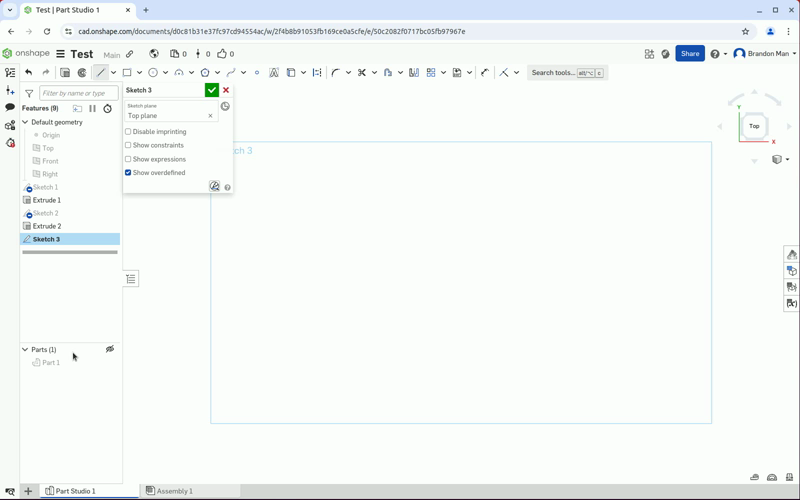
key_down(shift)
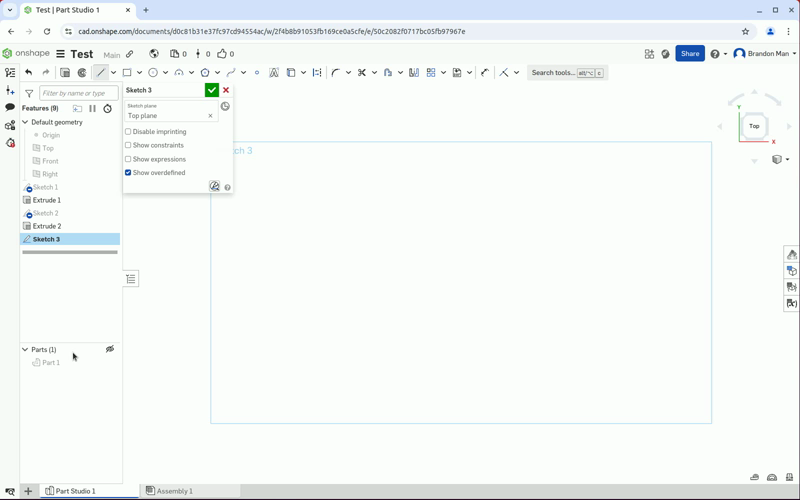
mouse_move(424, 328)
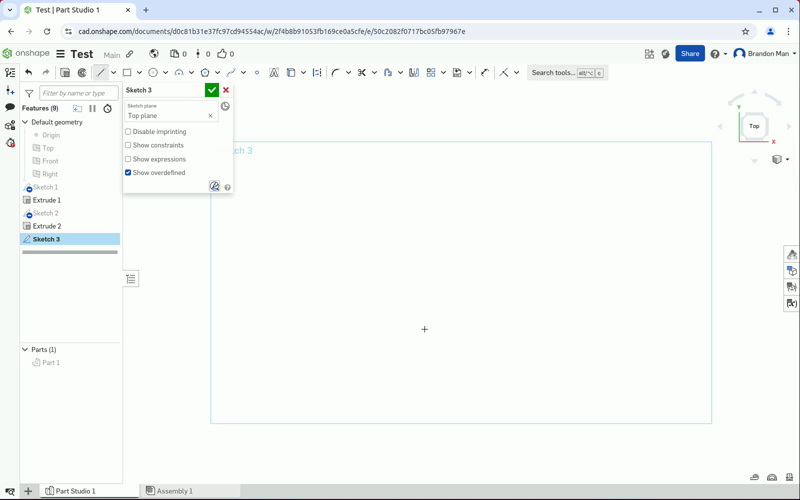
click(424, 328)
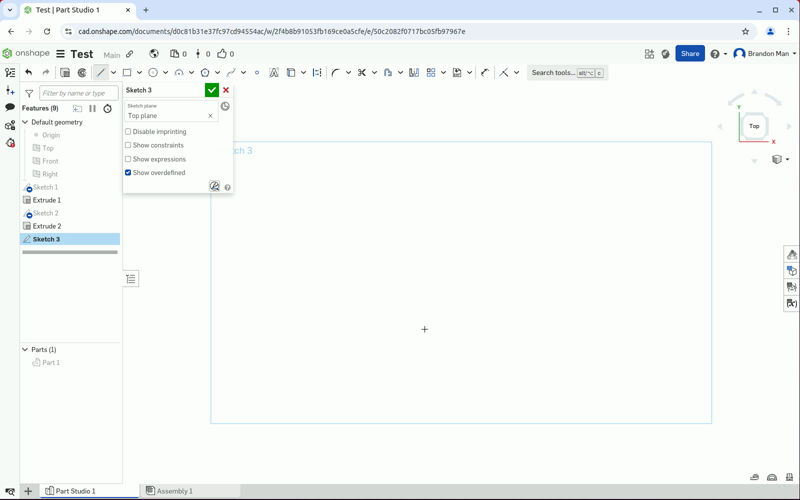
key_up(shift)
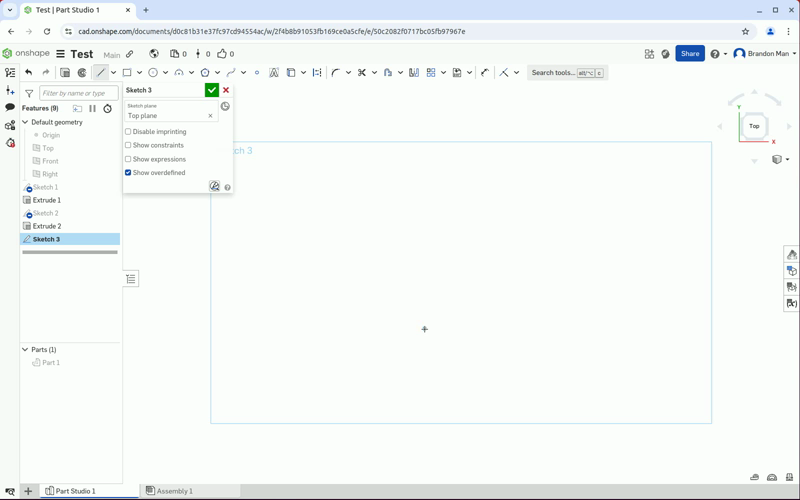
key_down(shift)
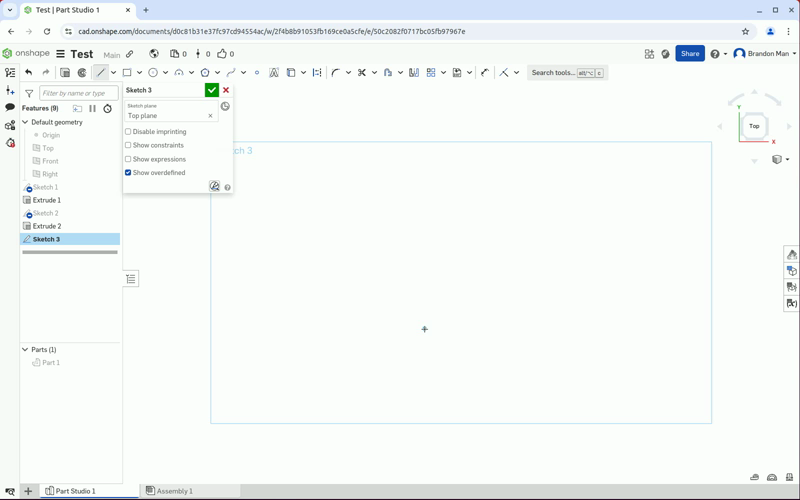
mouse_move(454, 328)
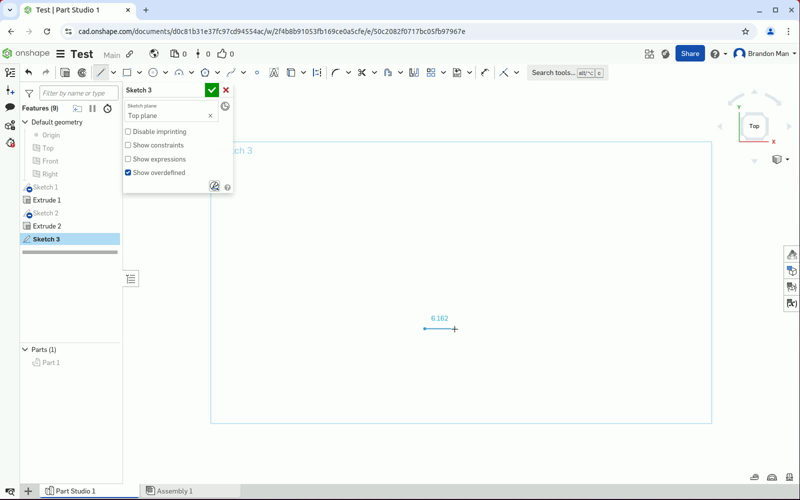
mouse_move(469, 328)
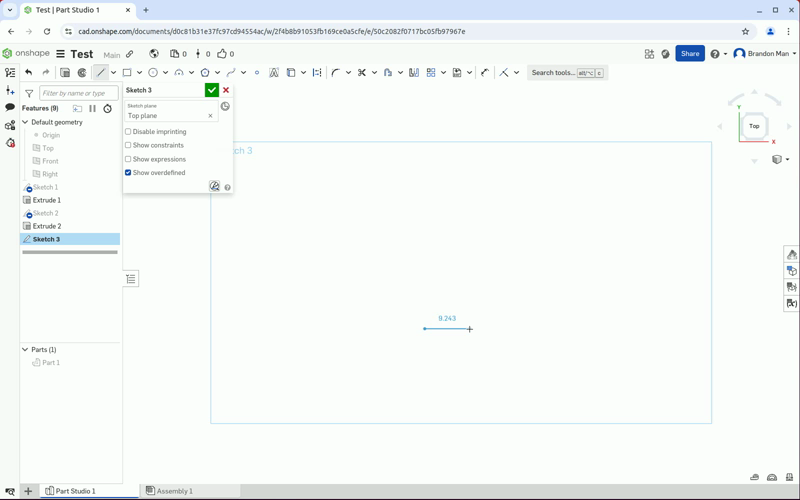
click(469, 328)
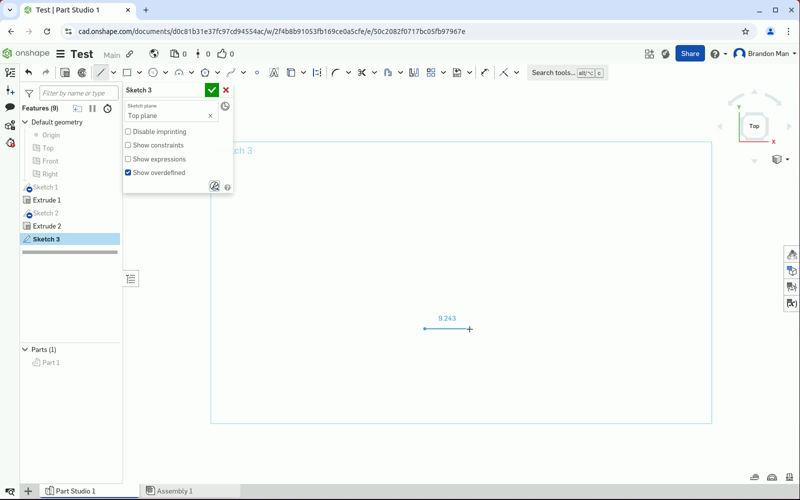
key_up(shift)
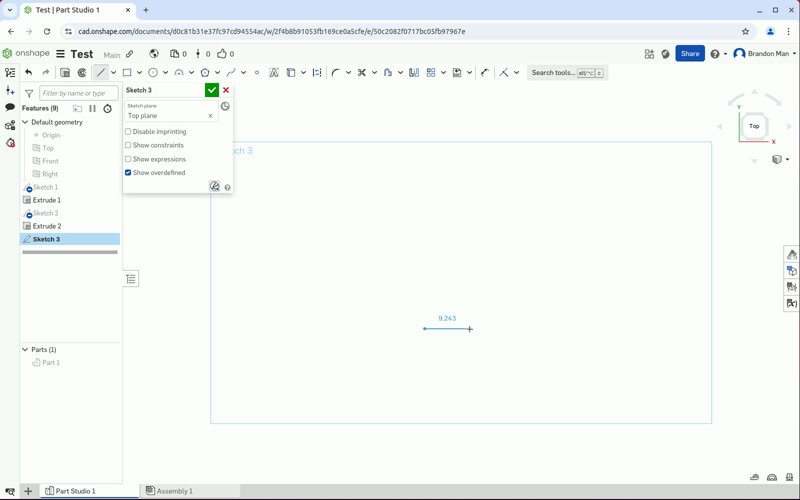
key_down(shift)
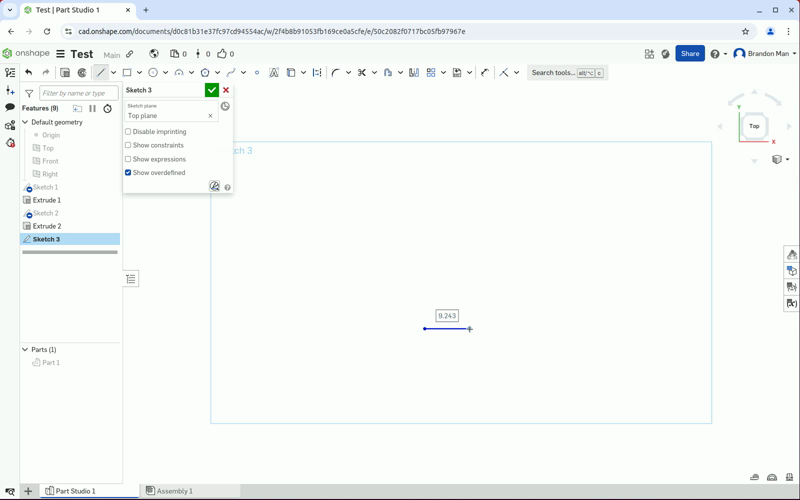
mouse_move(499, 328)
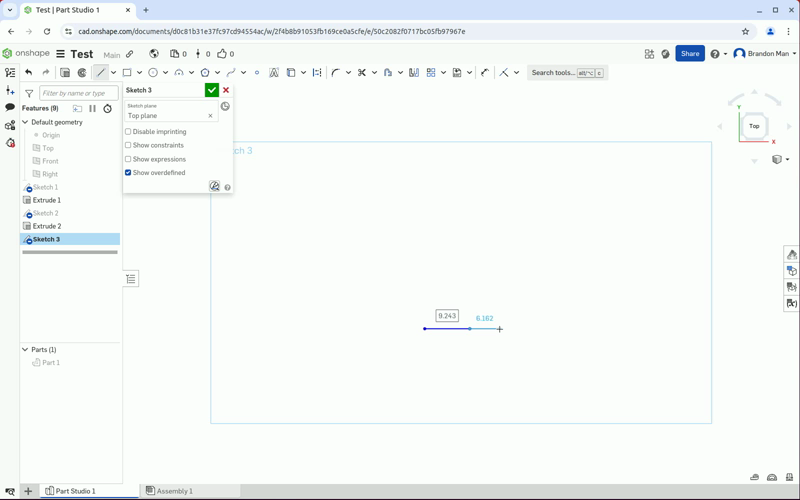
mouse_move(469, 312)
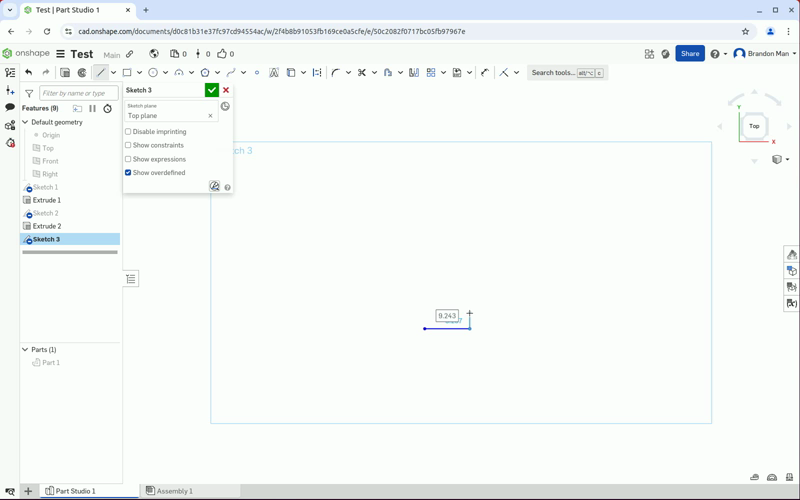
click(469, 312)
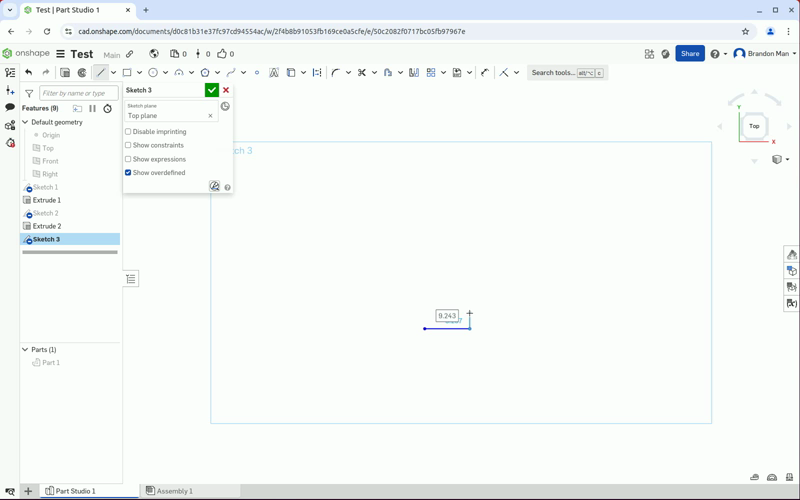
key_up(shift)
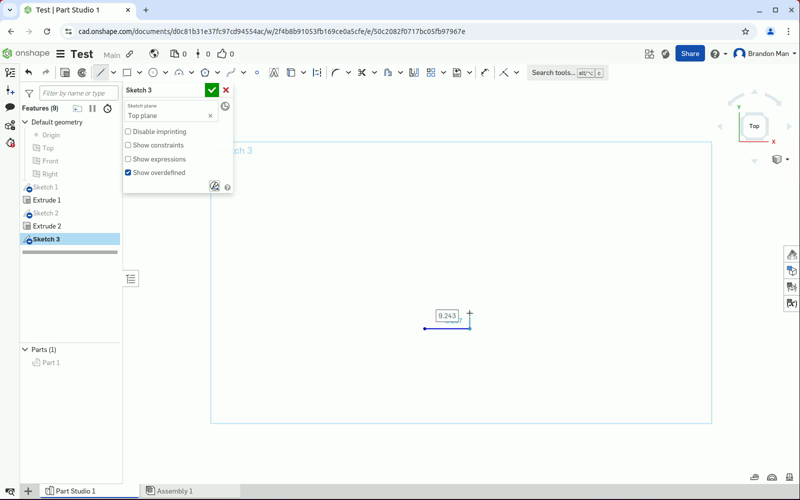
key_down(shift)
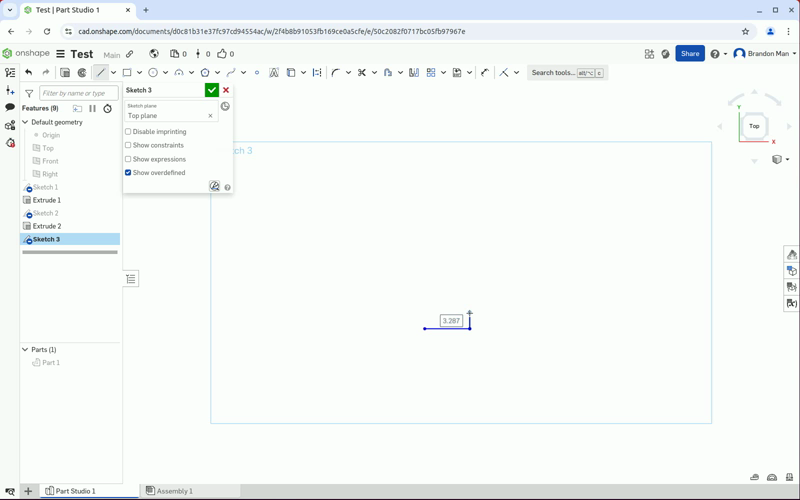
mouse_move(499, 312)
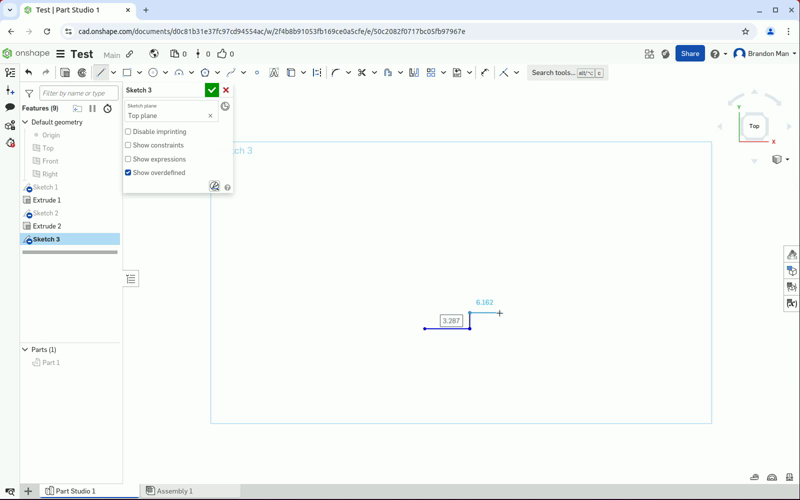
mouse_move(424, 312)
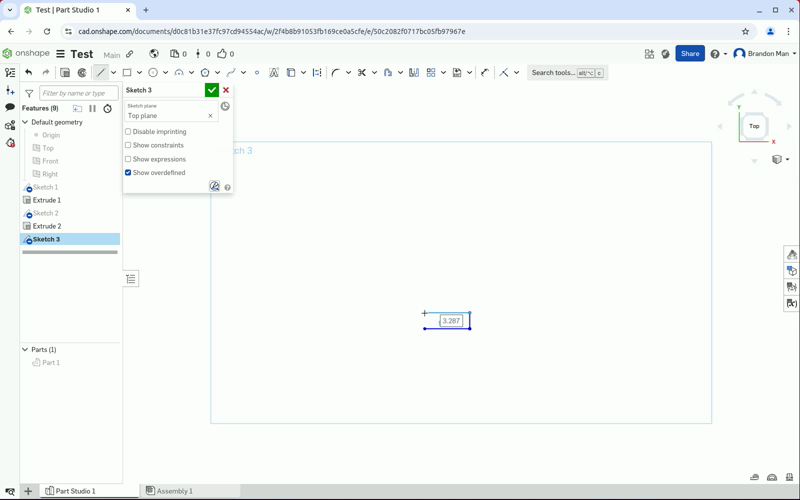
click(424, 312)
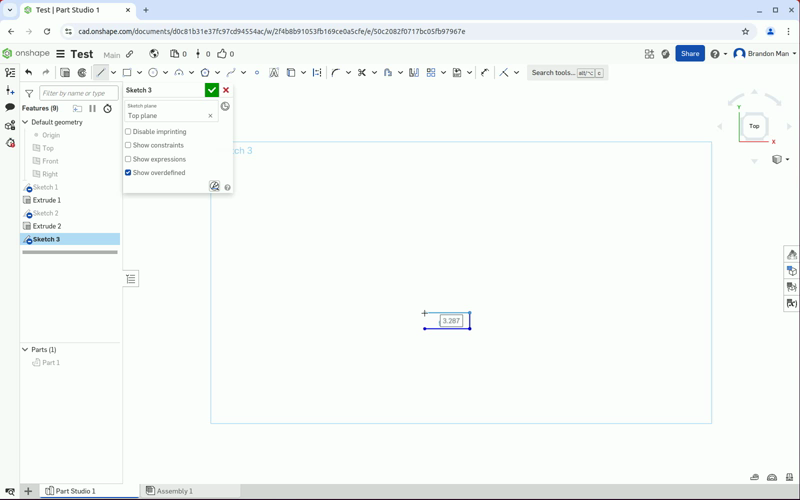
key_up(shift)
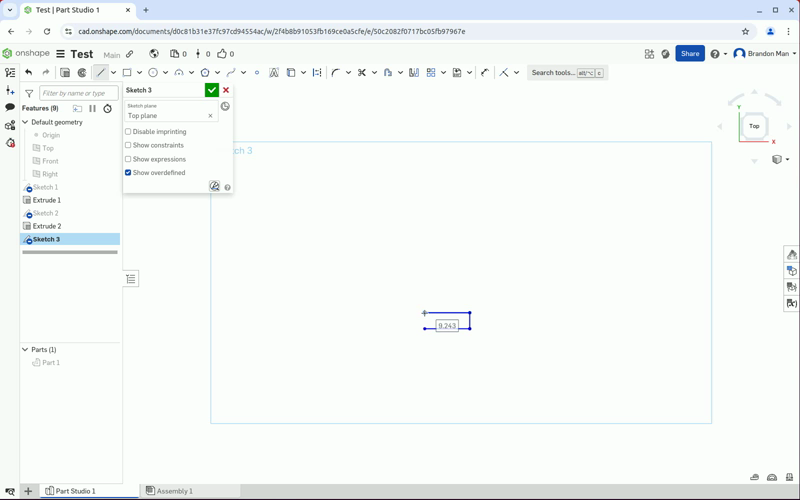
mouse_move(454, 312)
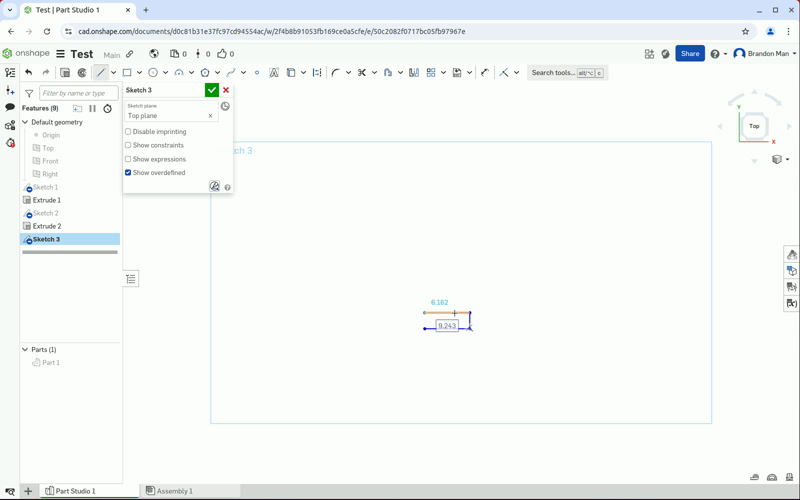
key_down(shift)
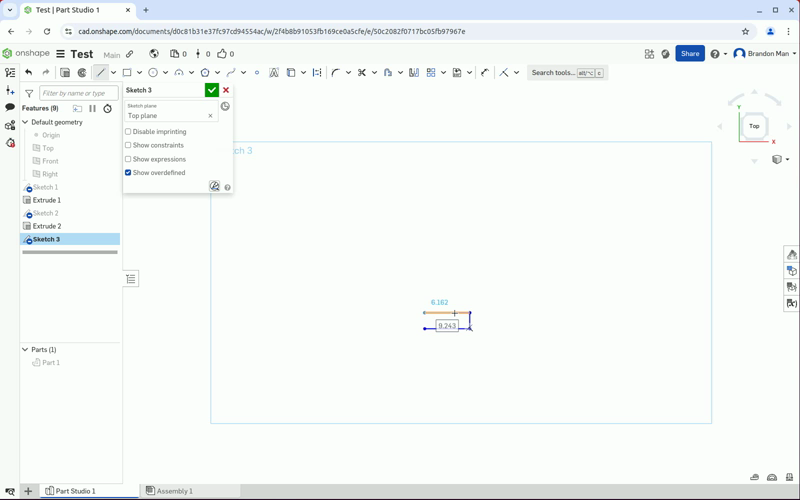
mouse_move(424, 328)
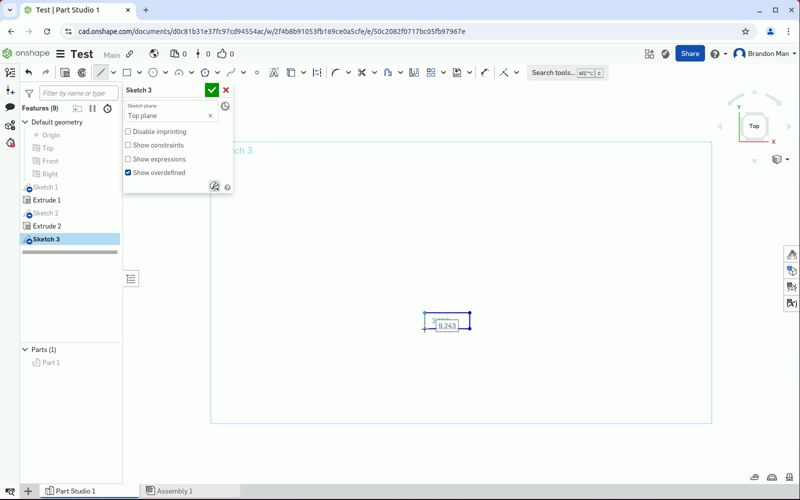
key_up(shift)
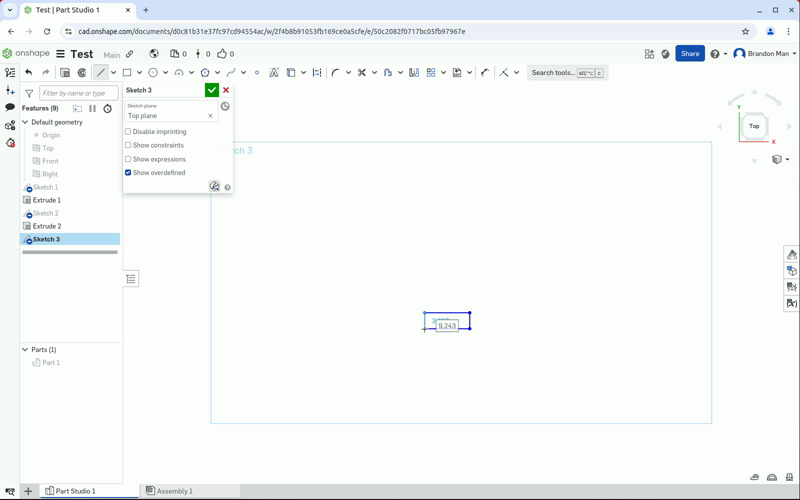
click(424, 328)
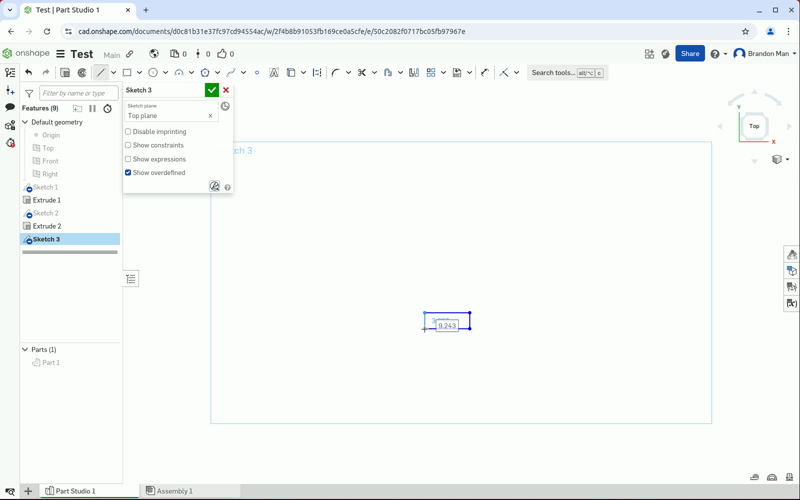
key(esc)
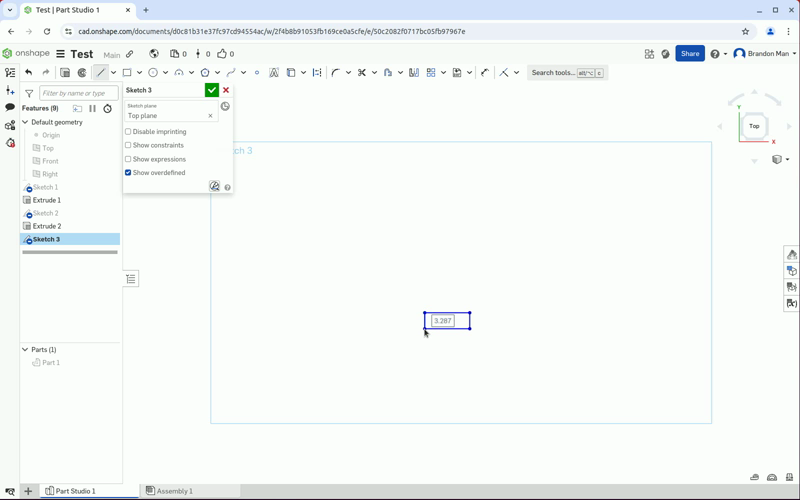
mouse_move(458, 326)
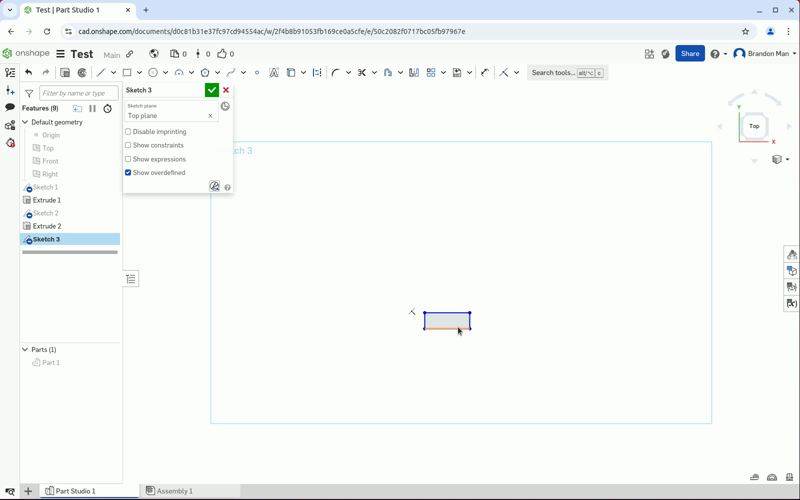
scroll(6)
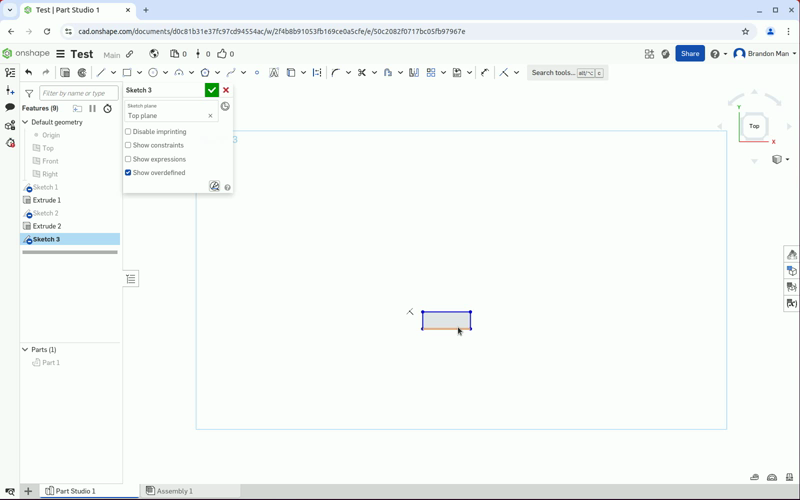
scroll(6)
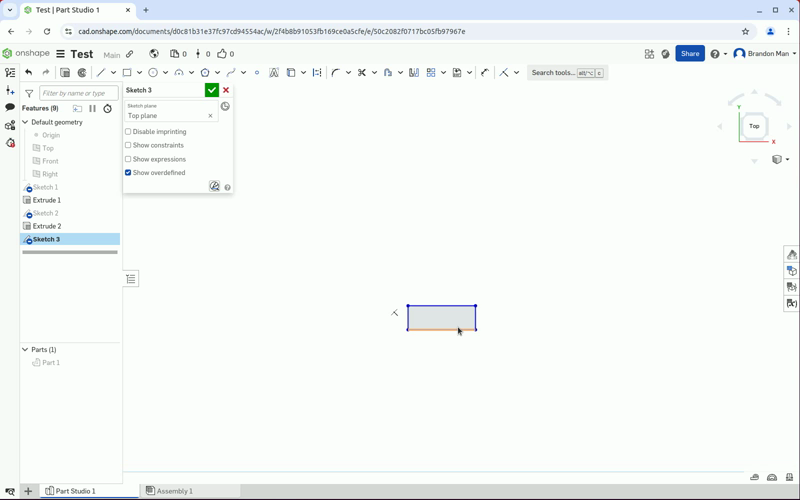
scroll(6)
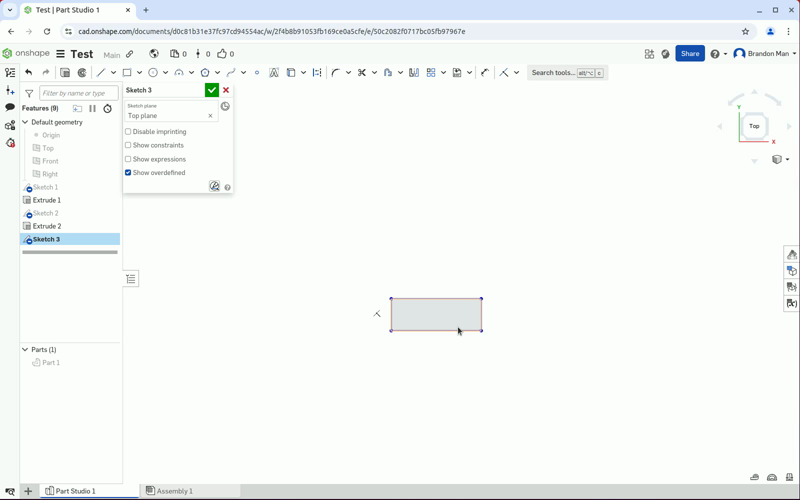
scroll(6)
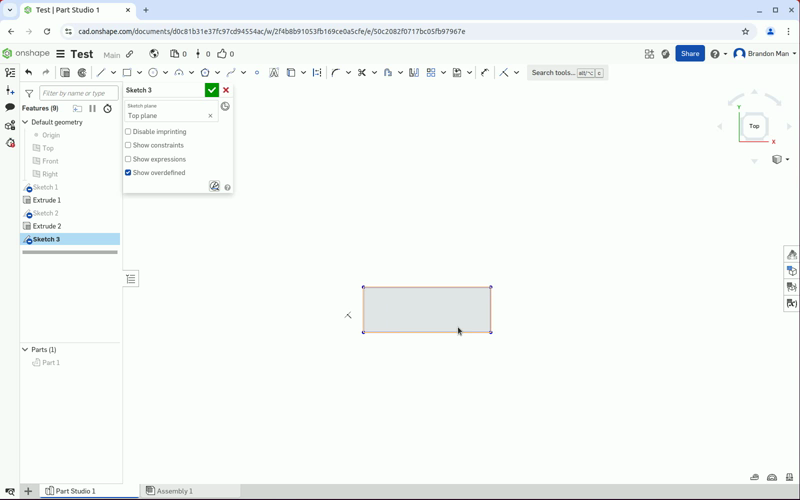
scroll(6)
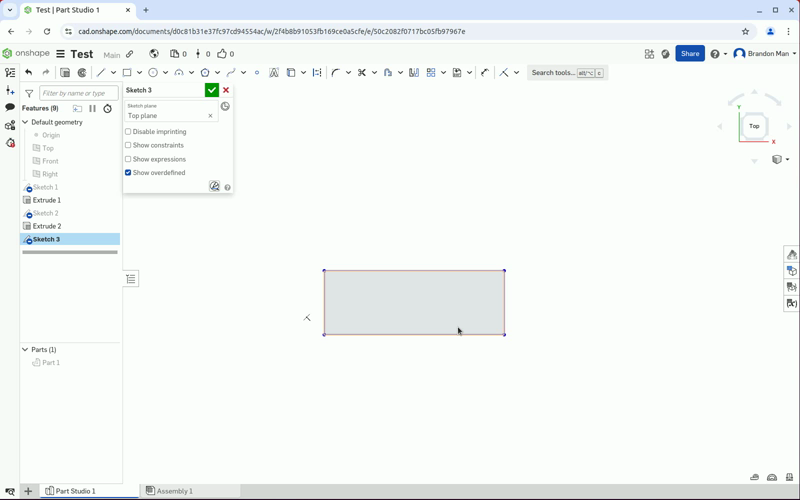
scroll(6)
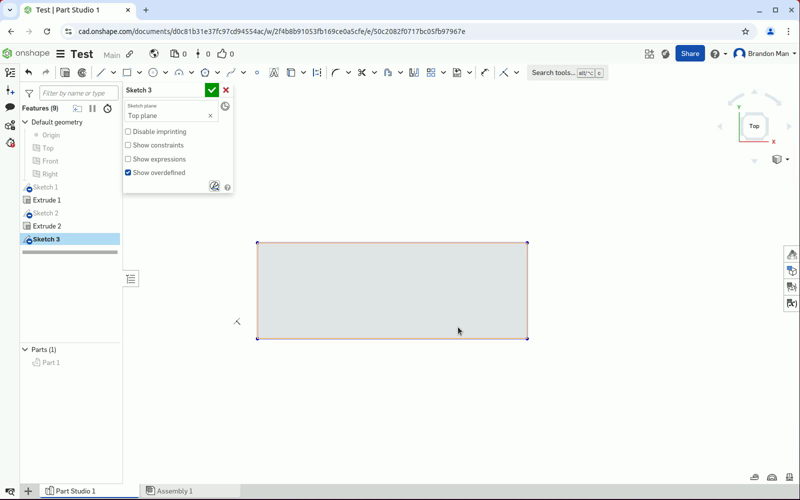
scroll(6)
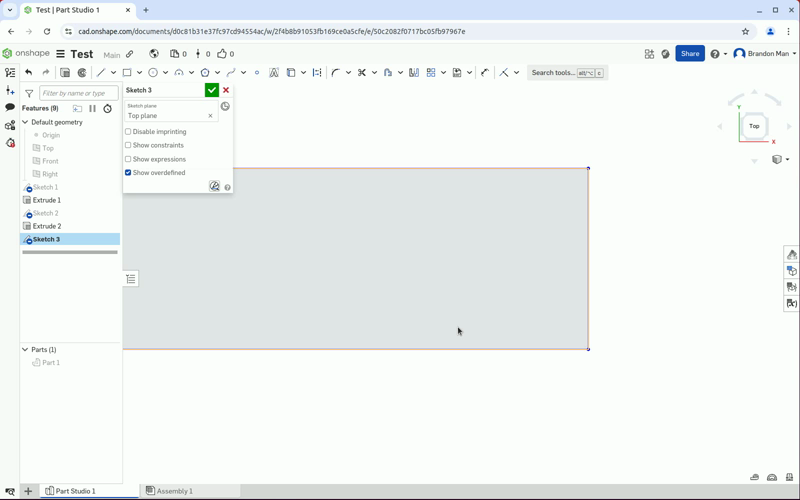
click(458, 326)
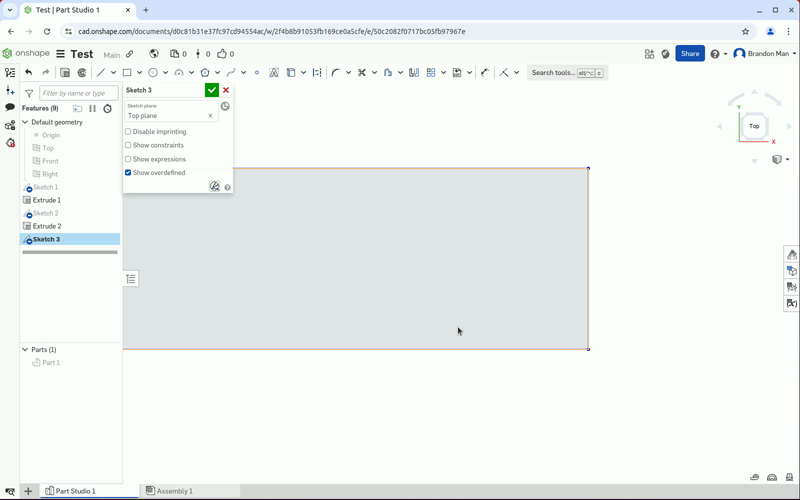
scroll(-6)
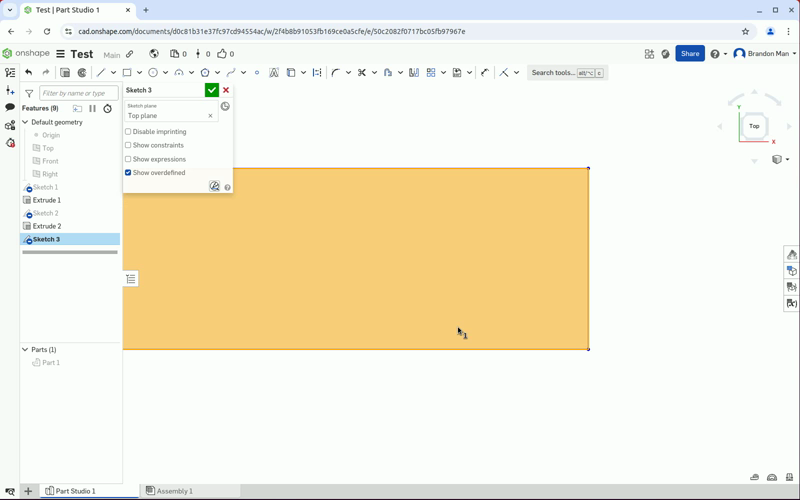
scroll(-6)
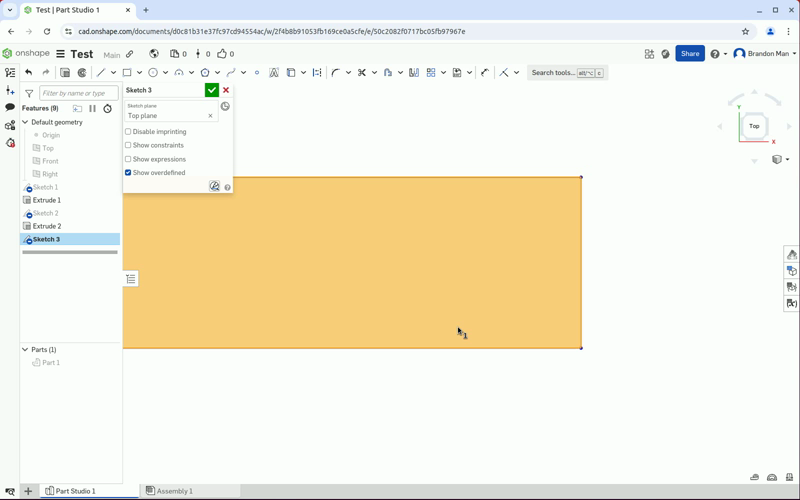
scroll(-6)
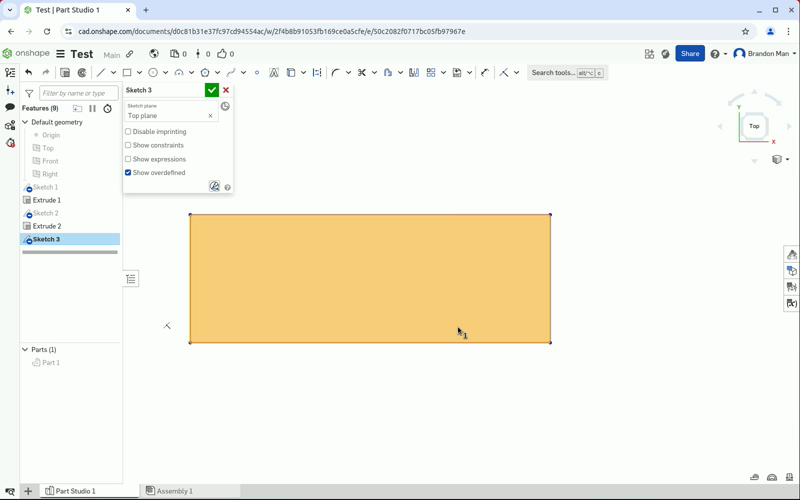
scroll(-6)
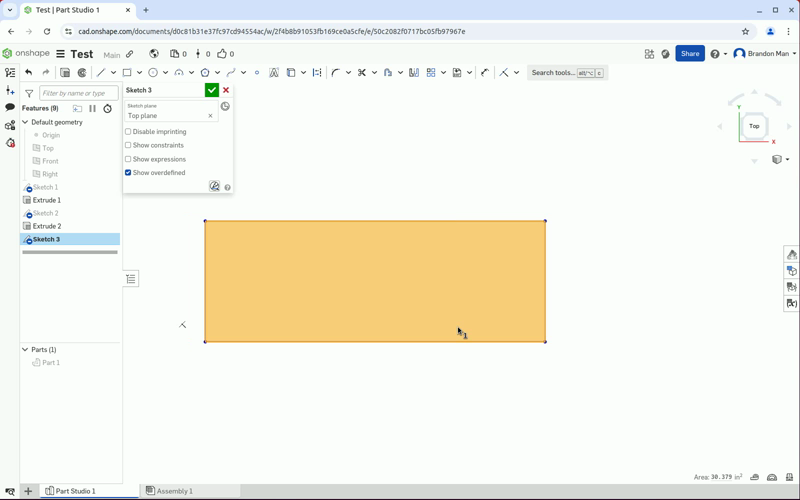
scroll(-6)
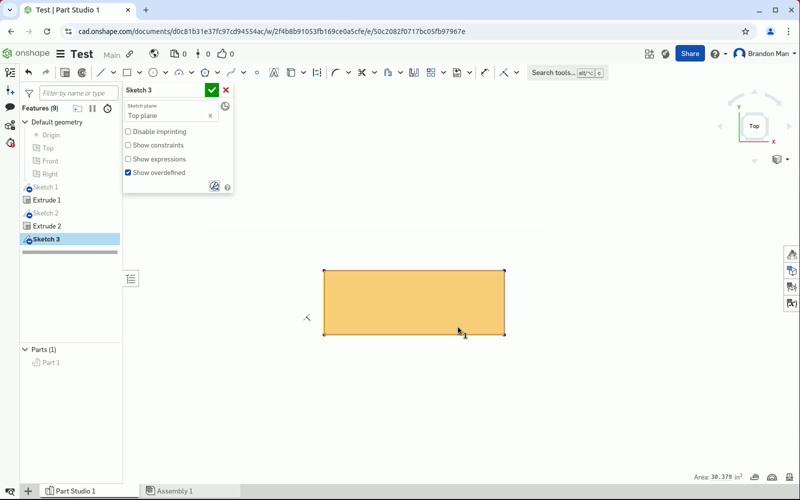
scroll(-6)
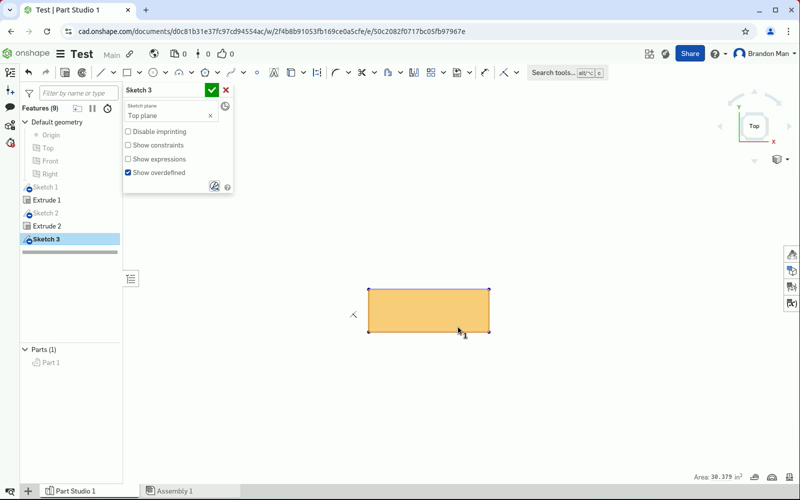
scroll(-6)
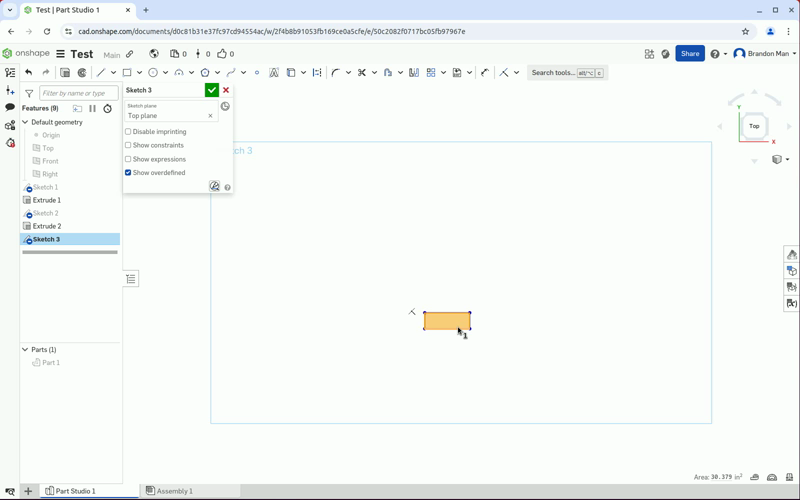
mouse_move(73, 352)
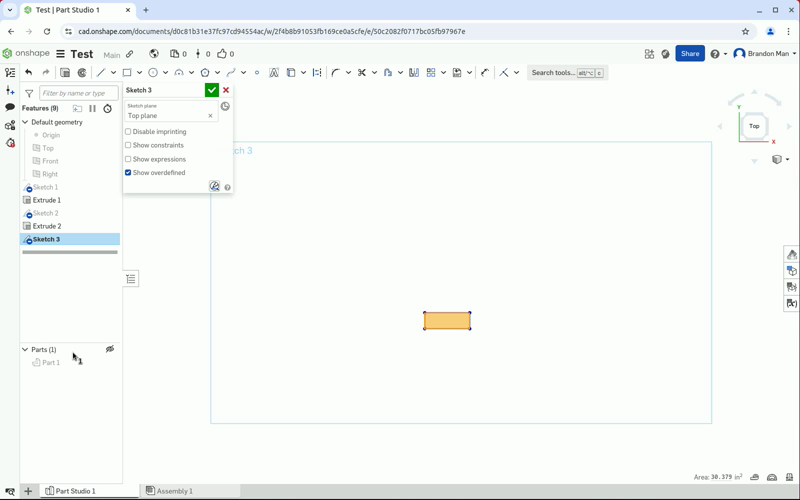
key(shift+y)
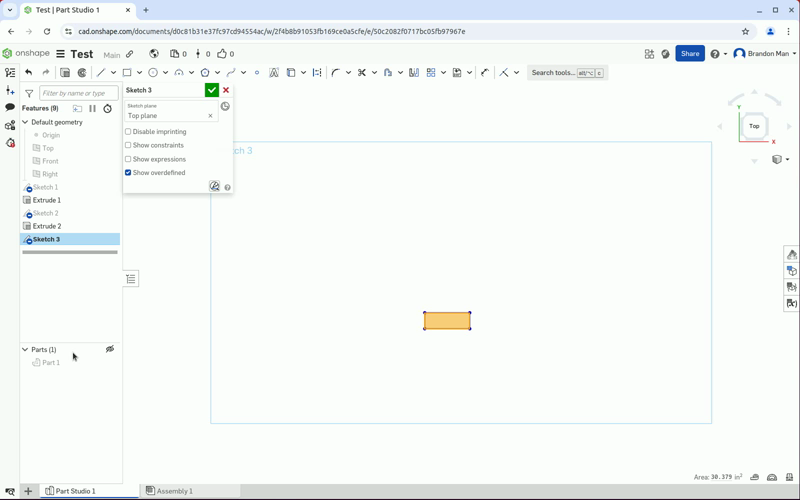
key(shift+e)
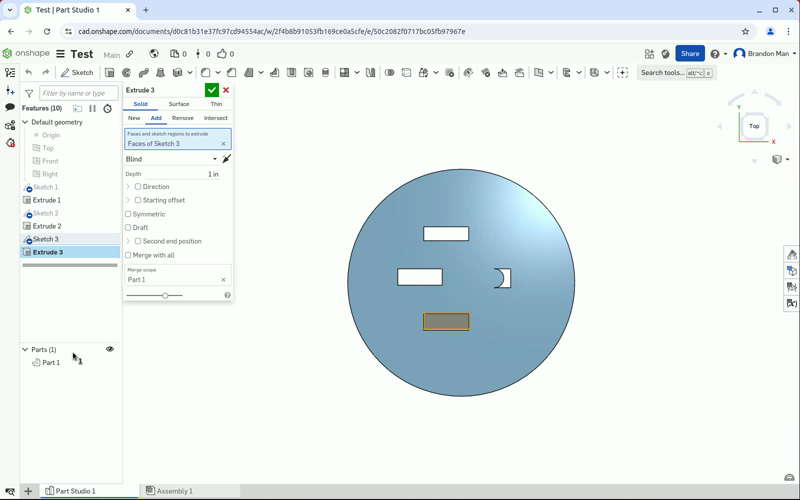
mouse_move(143, 106)
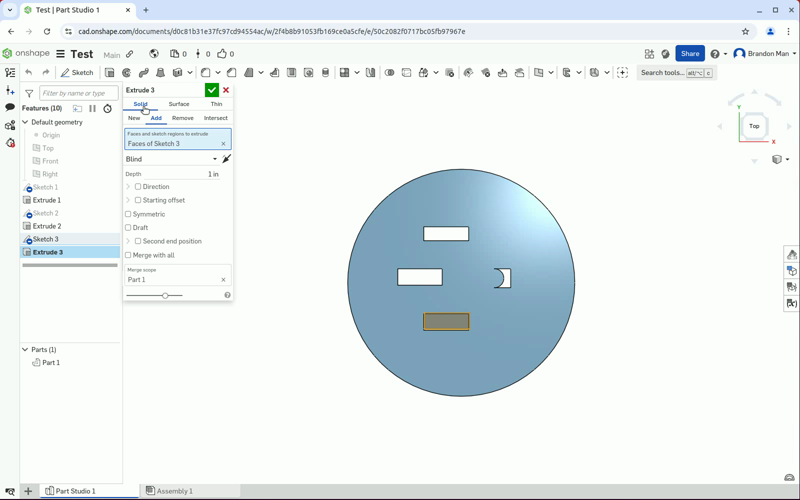
click(143, 106)
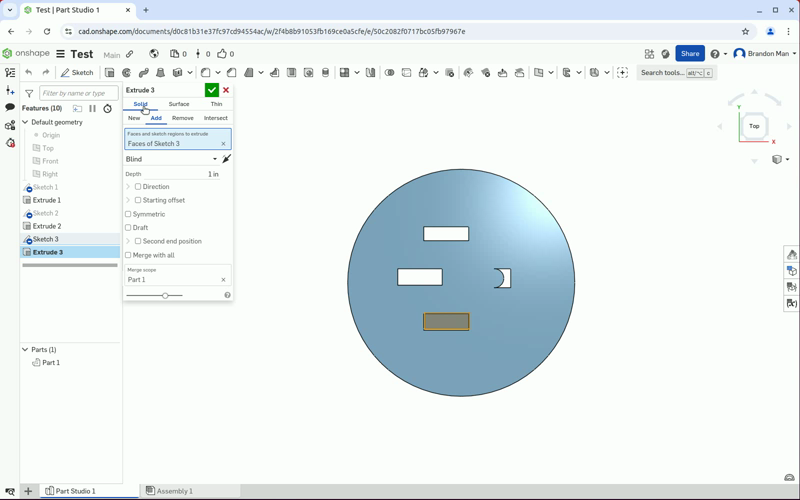
mouse_move(186, 120)
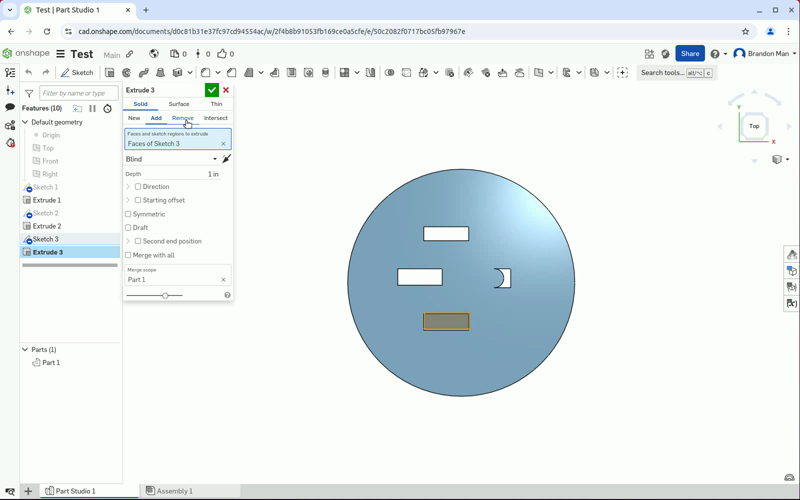
click(186, 120)
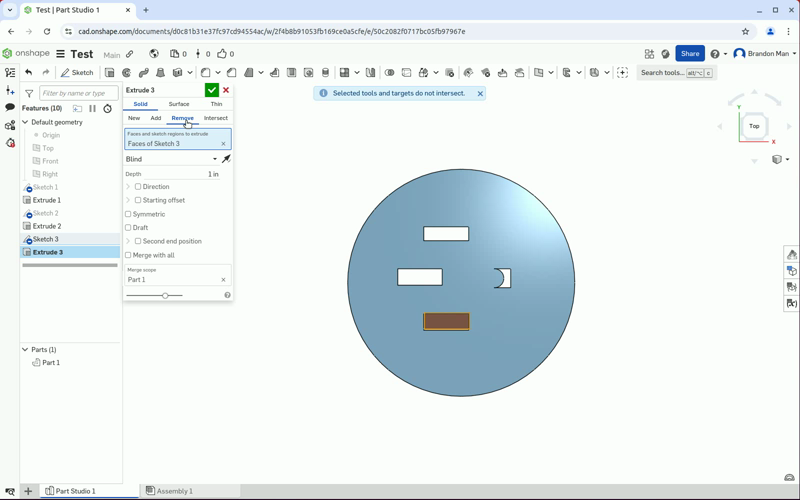
key(tab, 4)
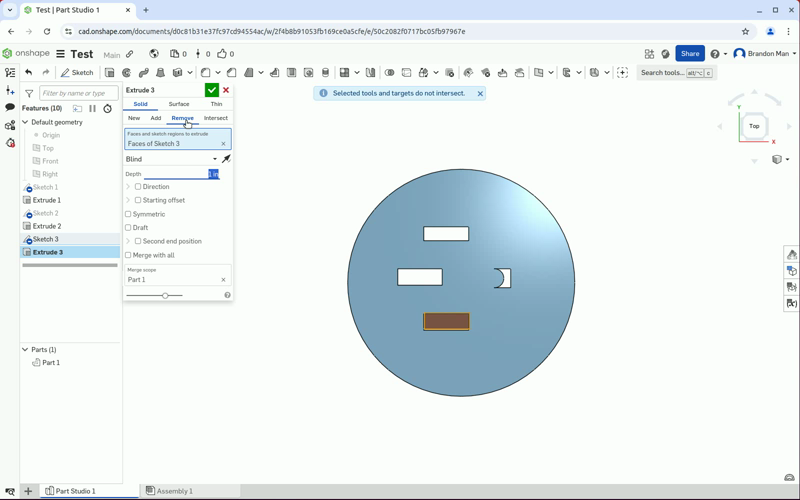
text(-0.722)
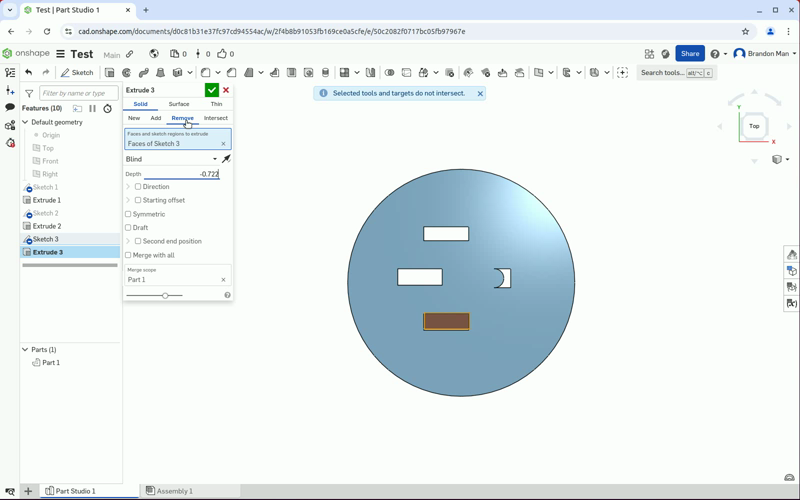
key(tab, 6)
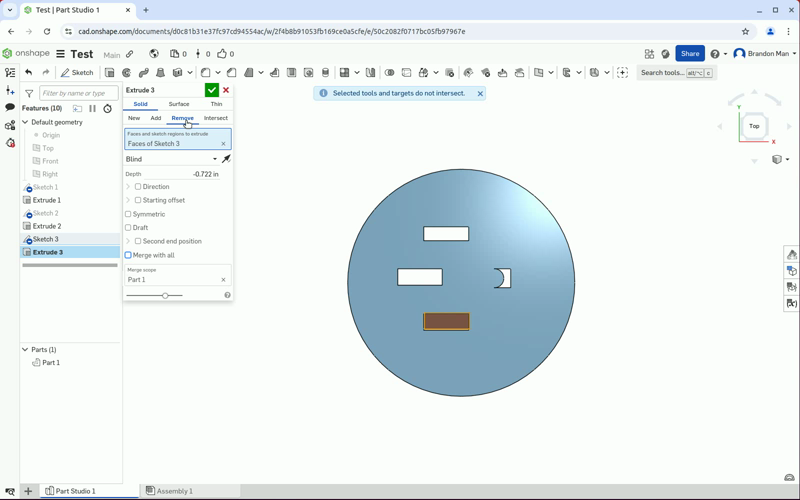
key(space)
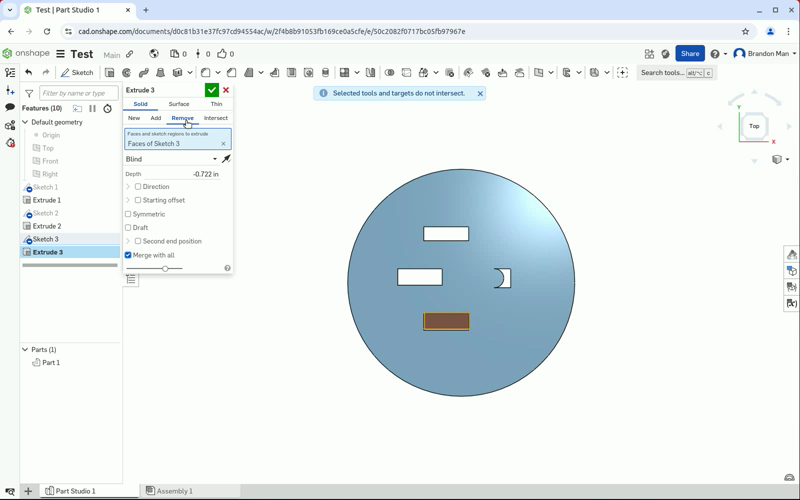
key(enter)
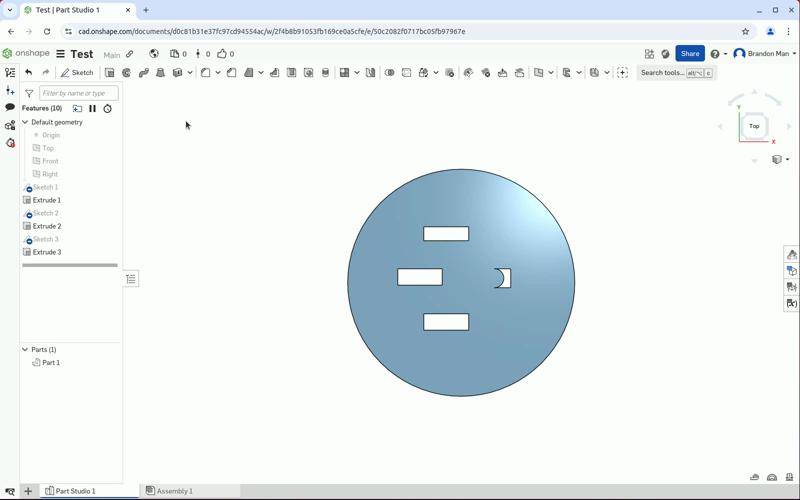
key(shift+h)
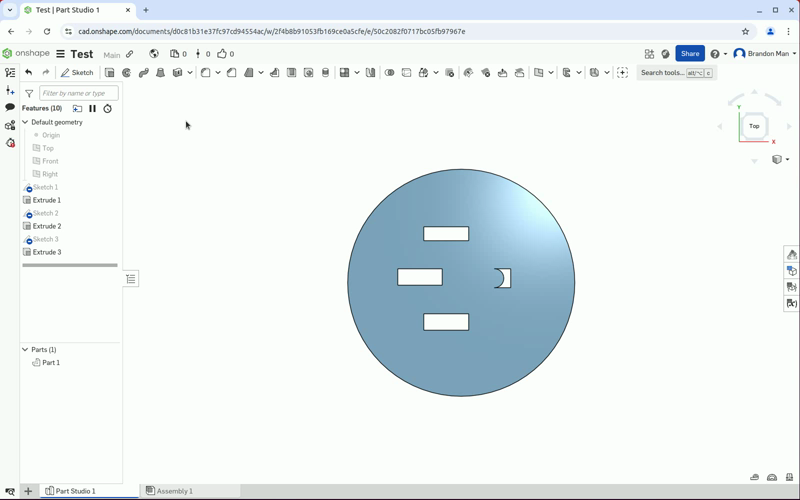
key(shift+h)
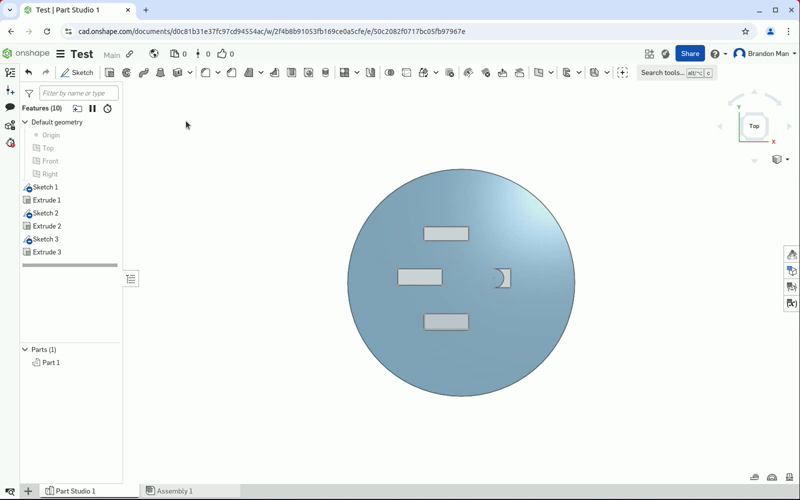
key(shift+7)
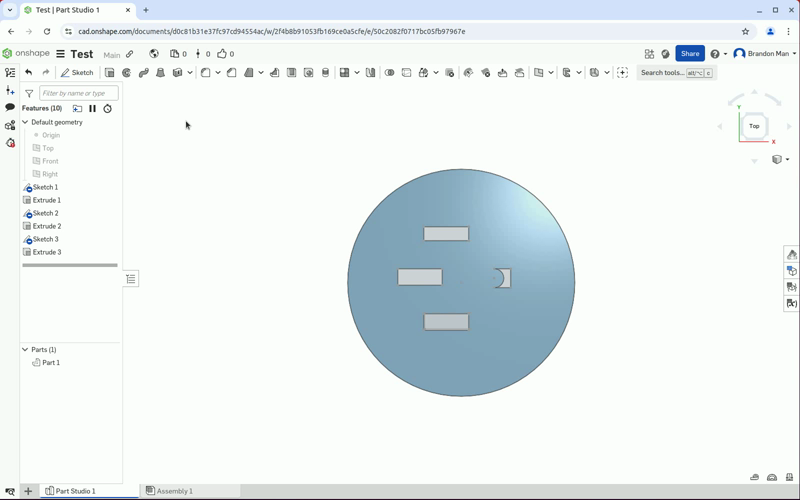
key(up, 3)
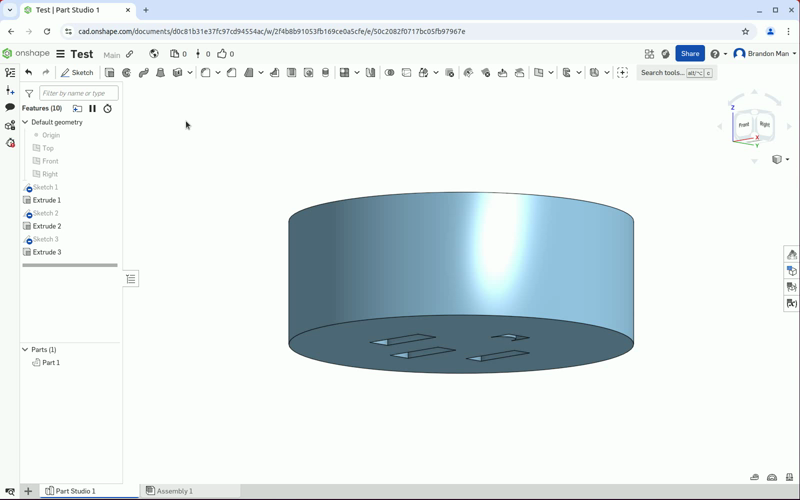
key(left, 3)
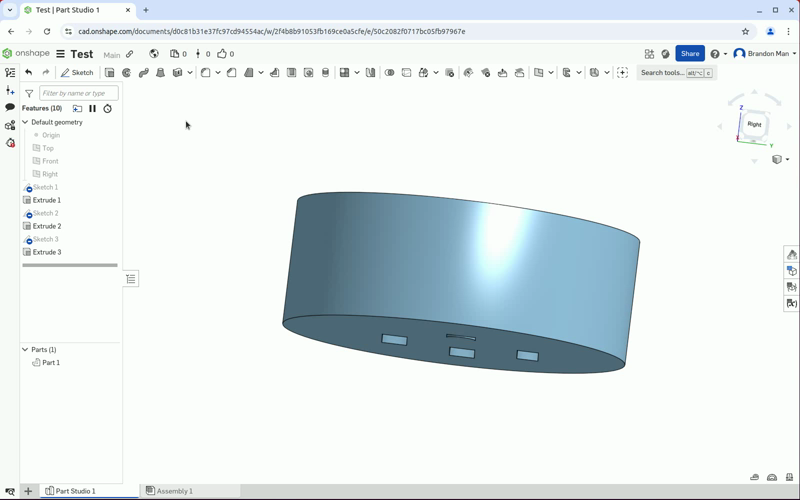
key(right, 3)
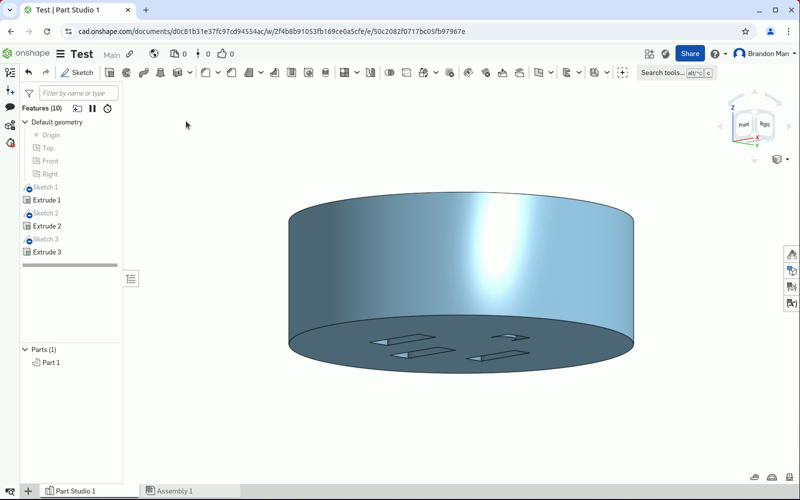
key(down, 3)
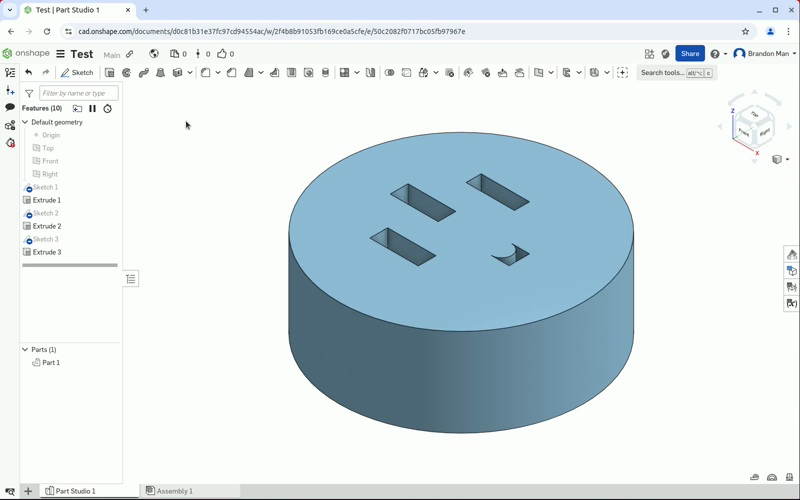
mouse_move(73, 189)
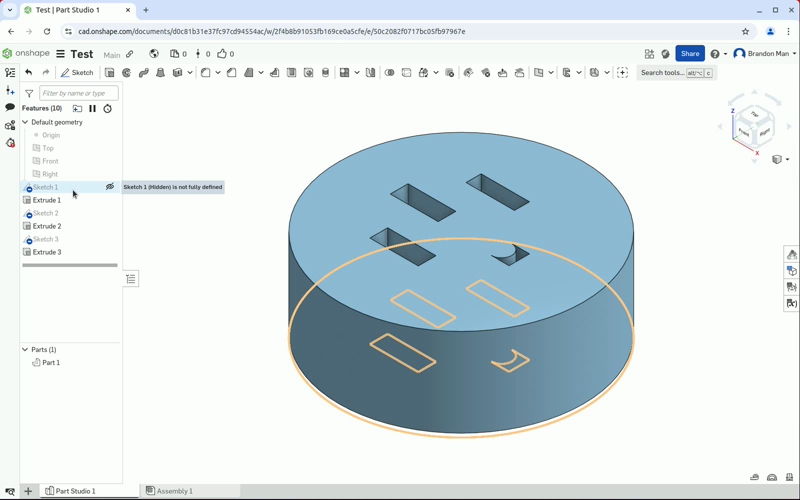
click(73, 189)